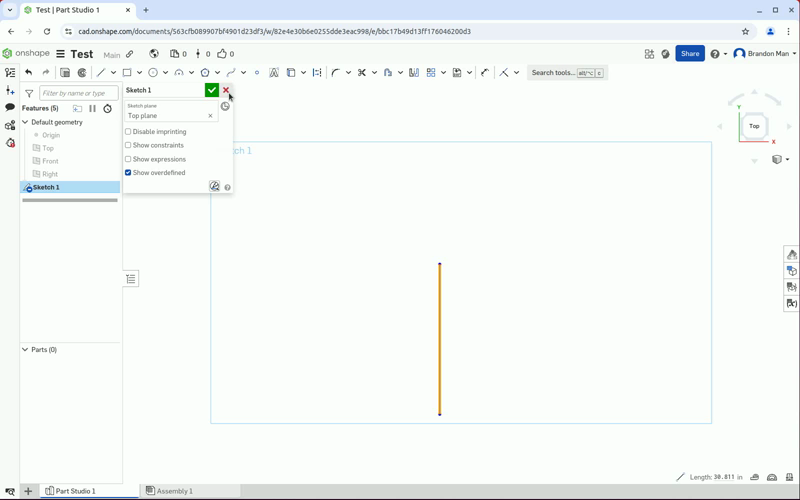
key(shift+h)
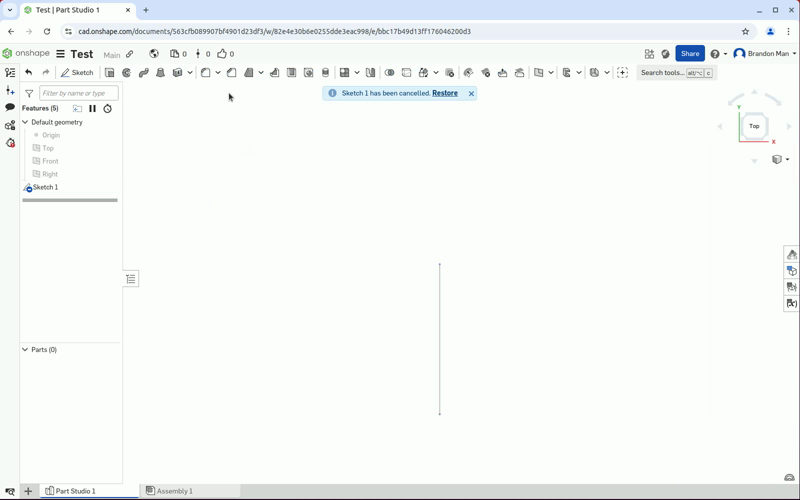
mouse_move(73, 352)
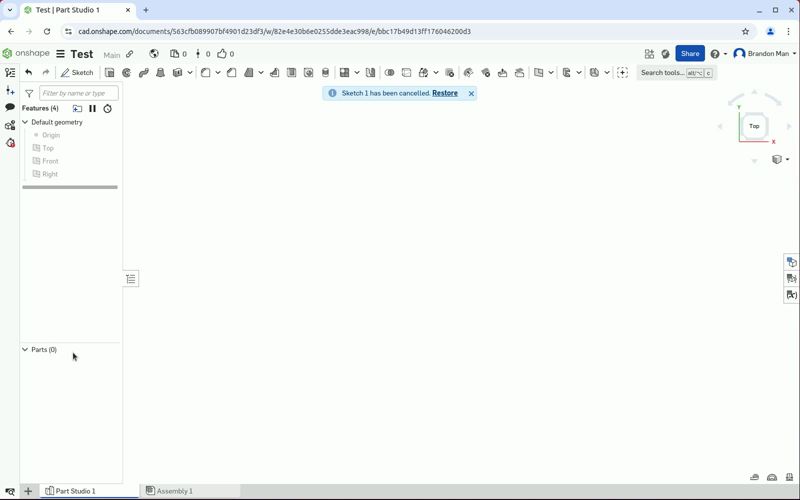
key(y)
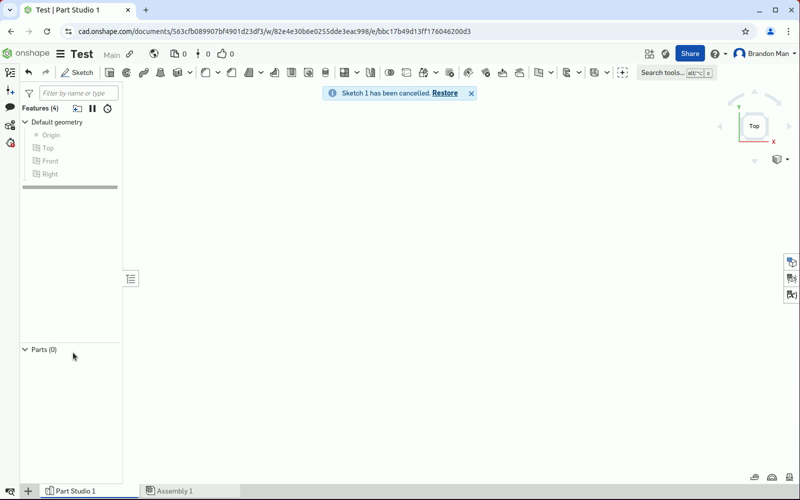
key(shift+p)
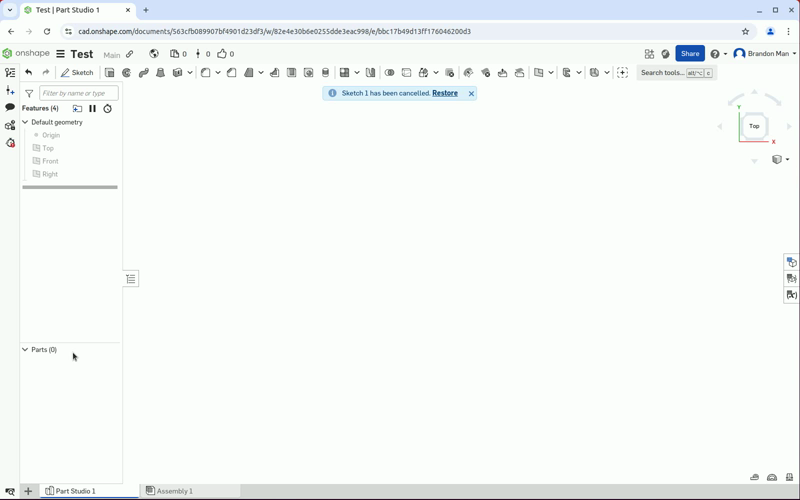
key(space)
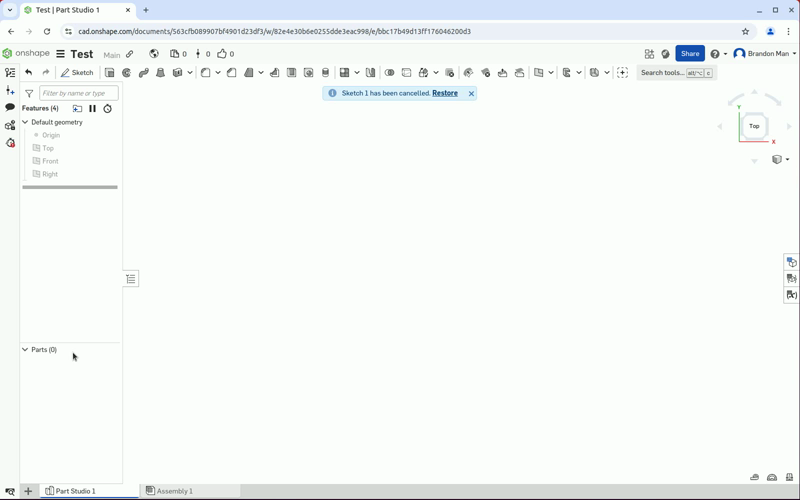
key_down(shift)
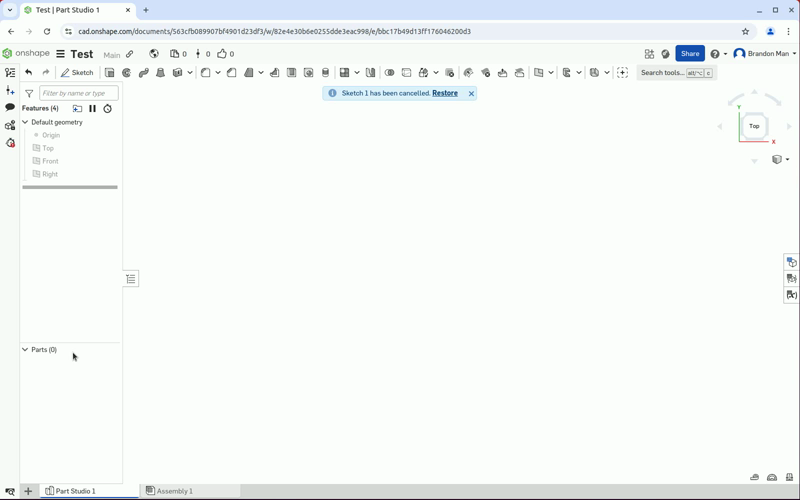
key(up)
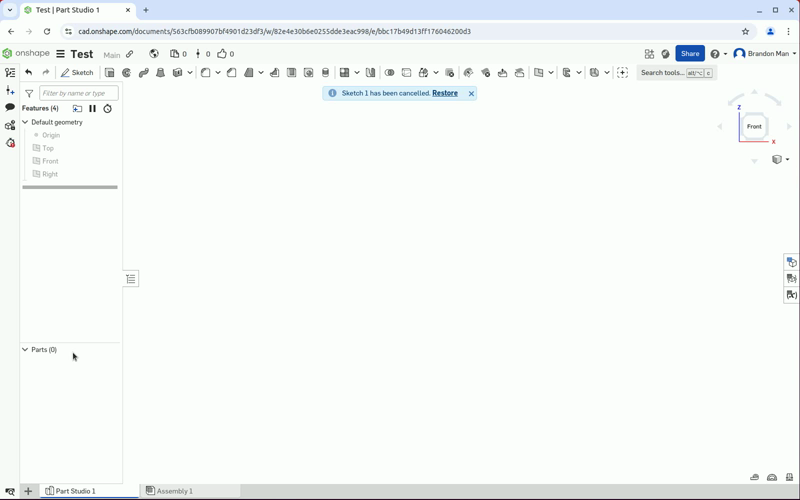
key_up(shift)
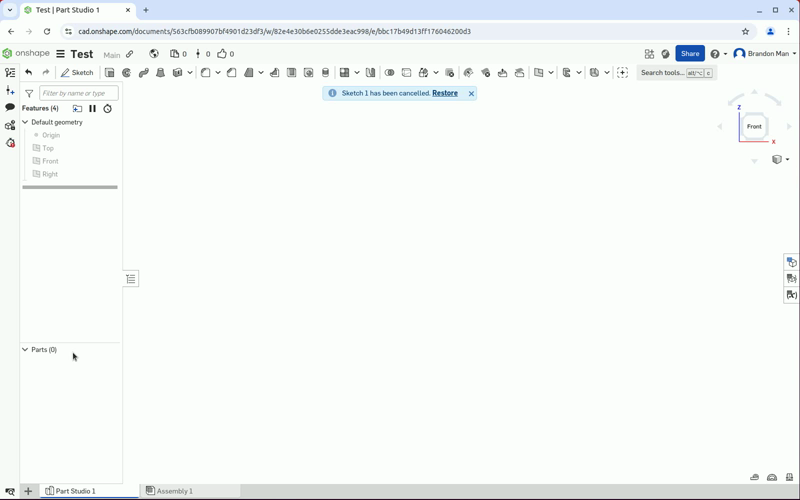
mouse_move(73, 352)
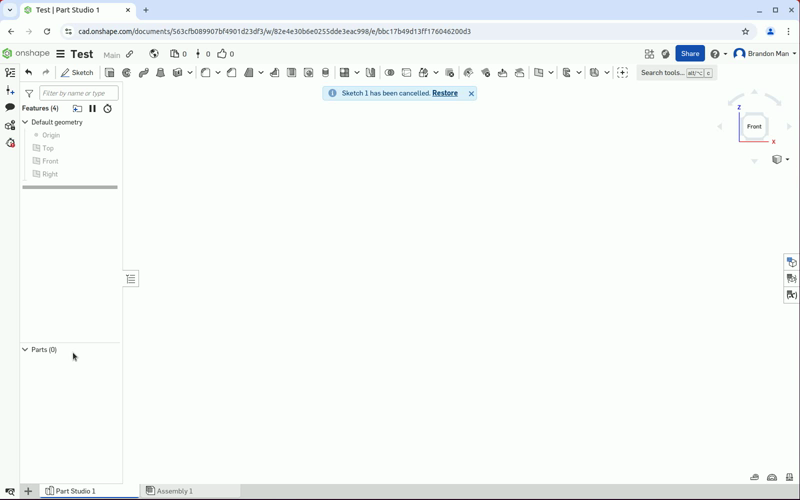
key(shift+y)
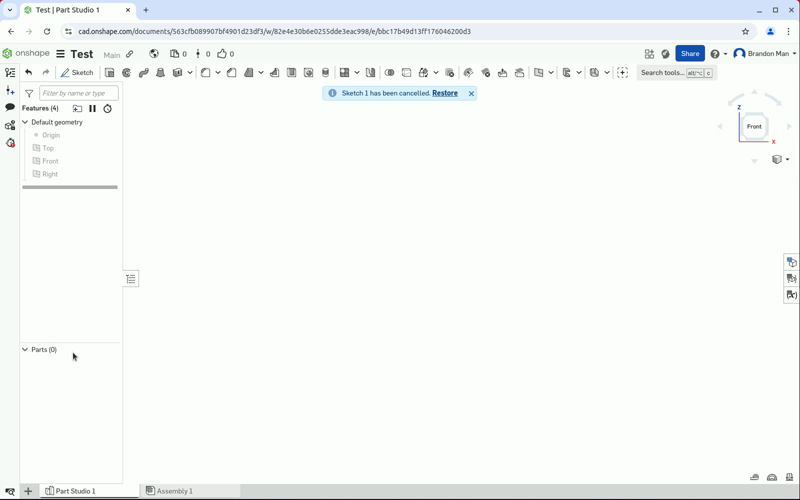
key(shift+s)
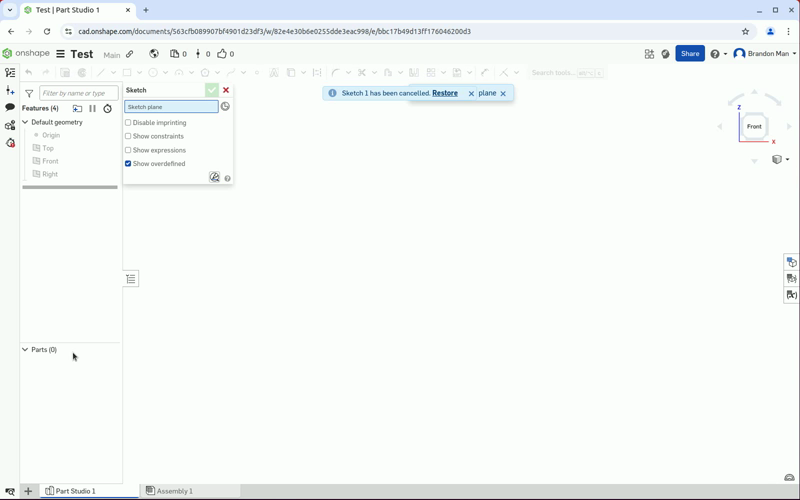
mouse_move(73, 163)
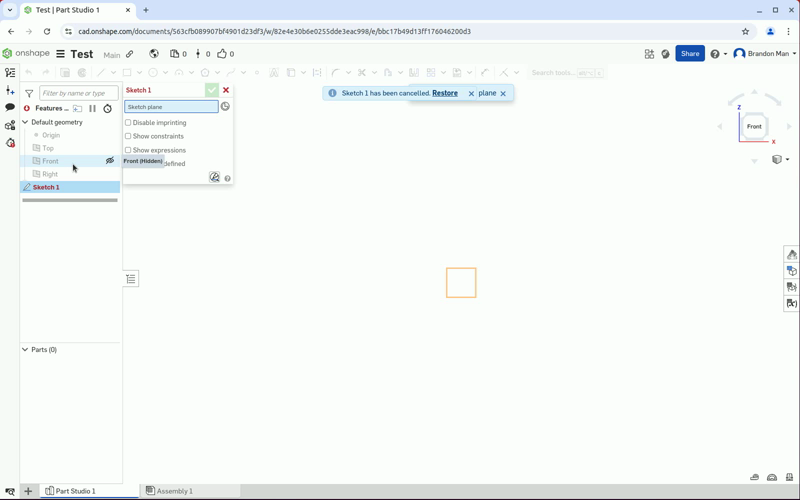
click(73, 163)
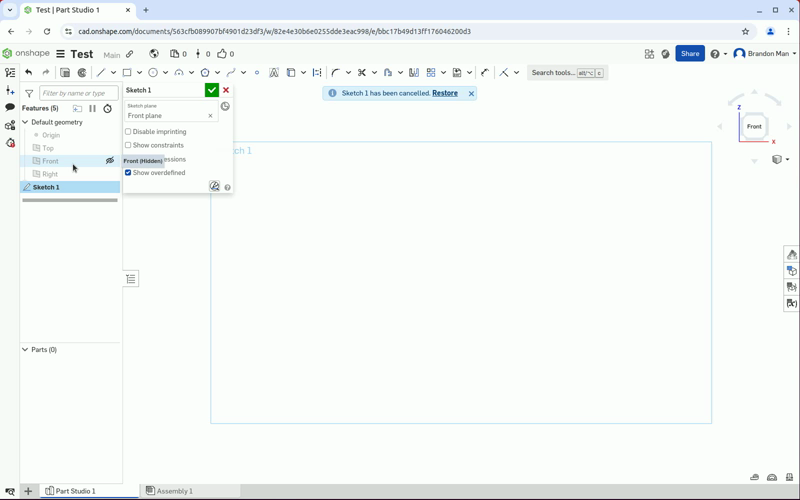
mouse_move(73, 352)
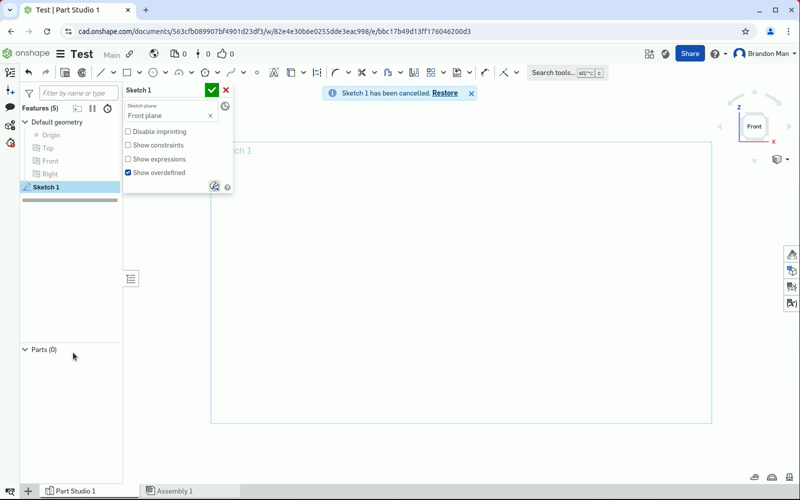
key(y)
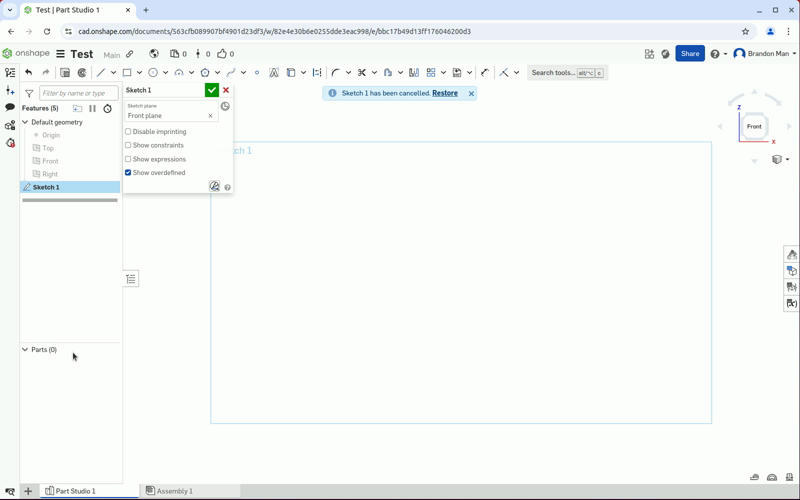
key(l)
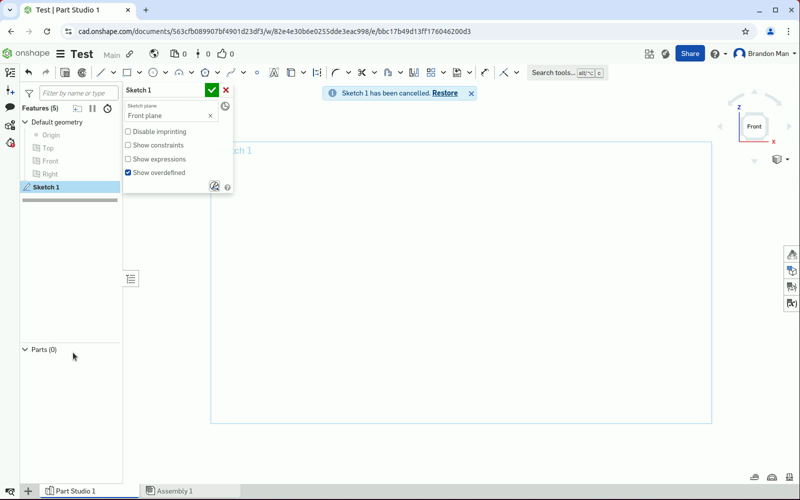
key_down(shift)
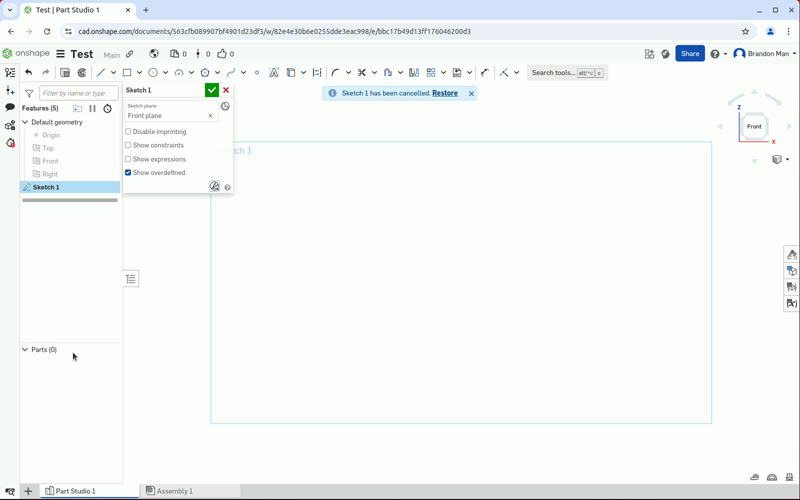
mouse_move(377, 312)
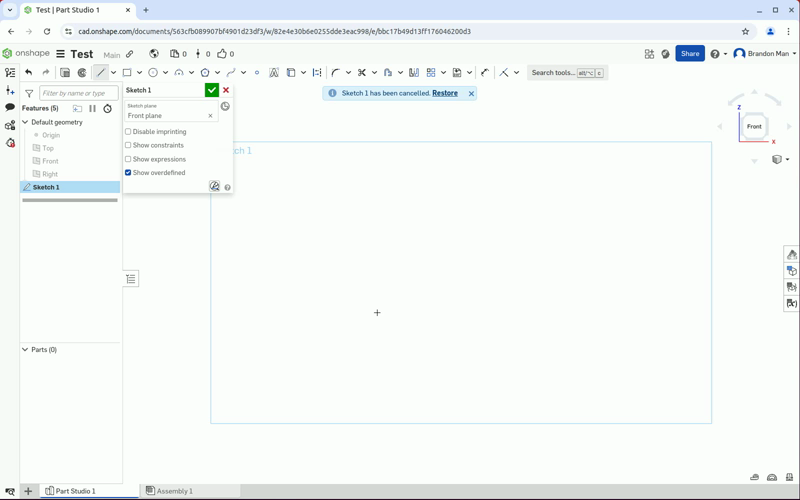
click(377, 312)
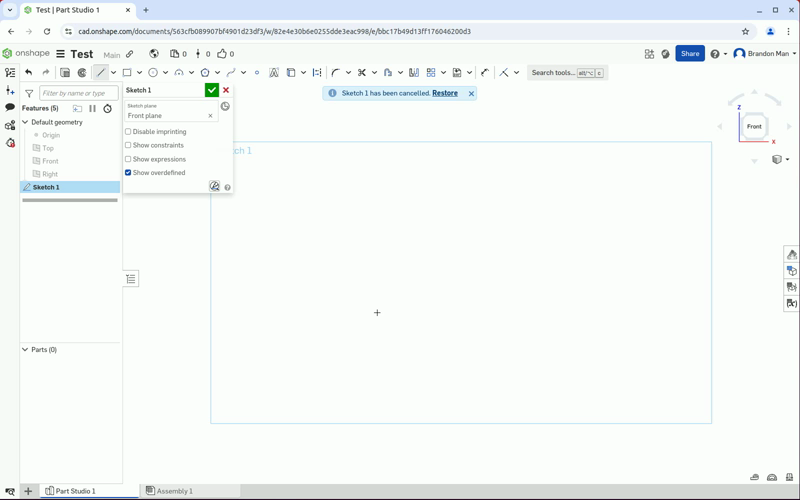
key_up(shift)
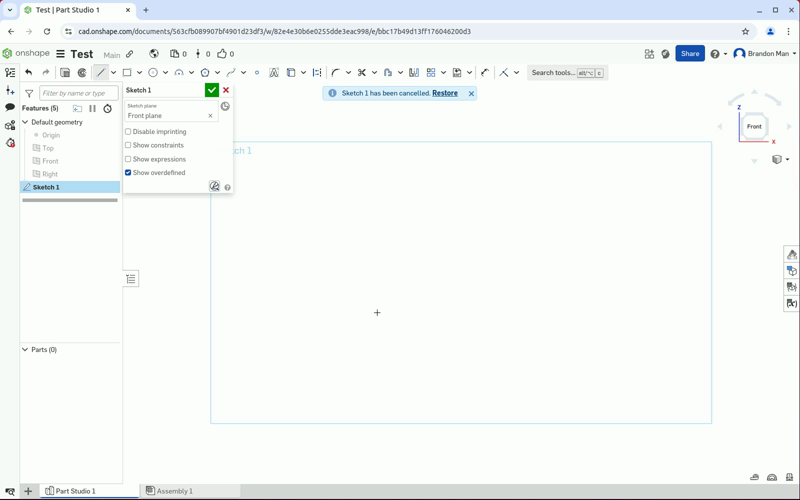
key_down(shift)
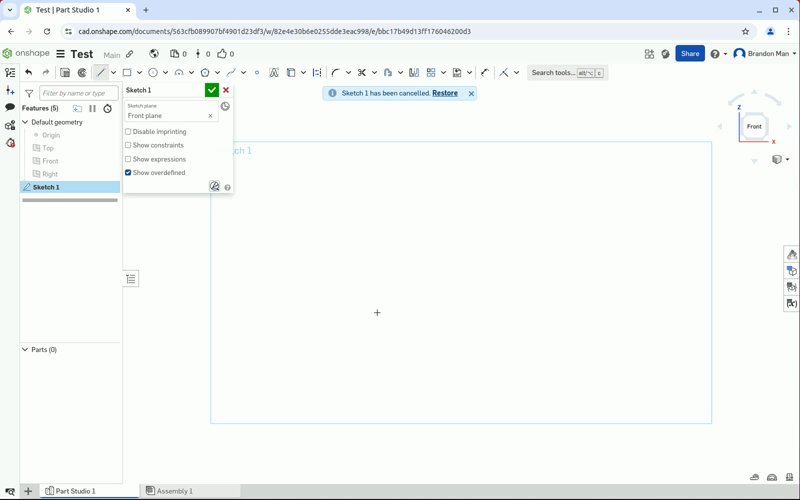
mouse_move(507, 312)
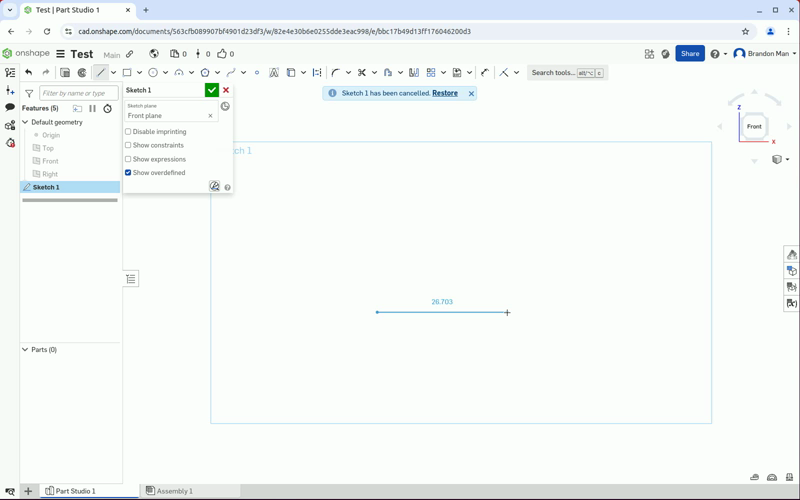
click(507, 312)
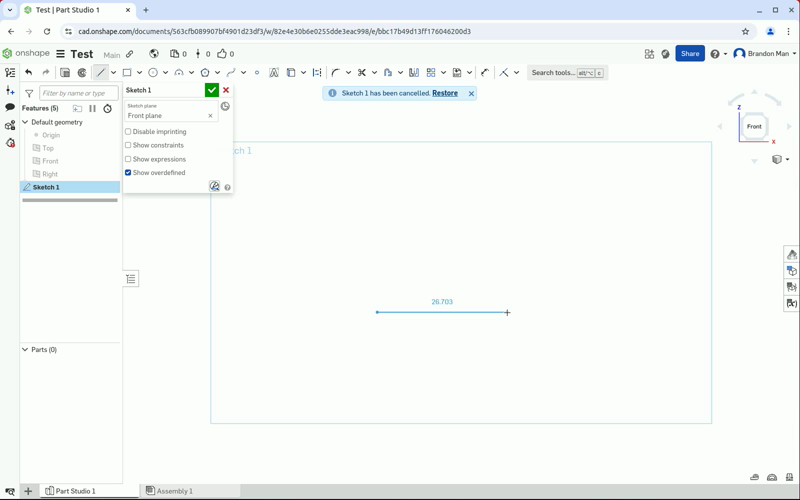
key_up(shift)
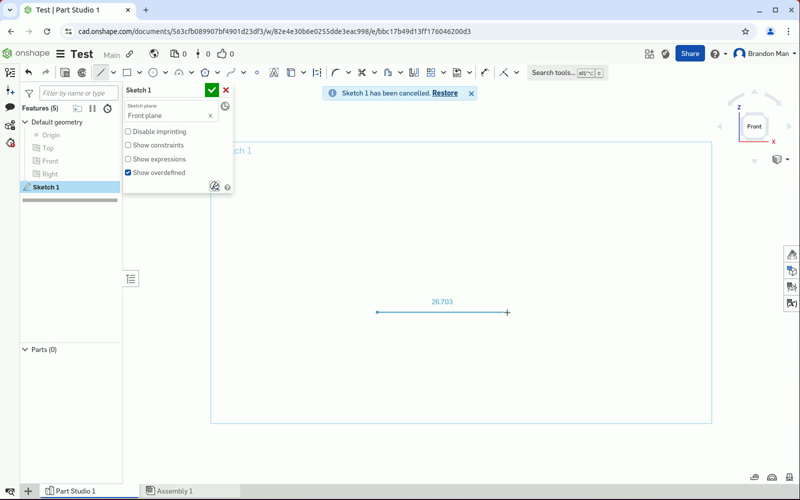
key_down(shift)
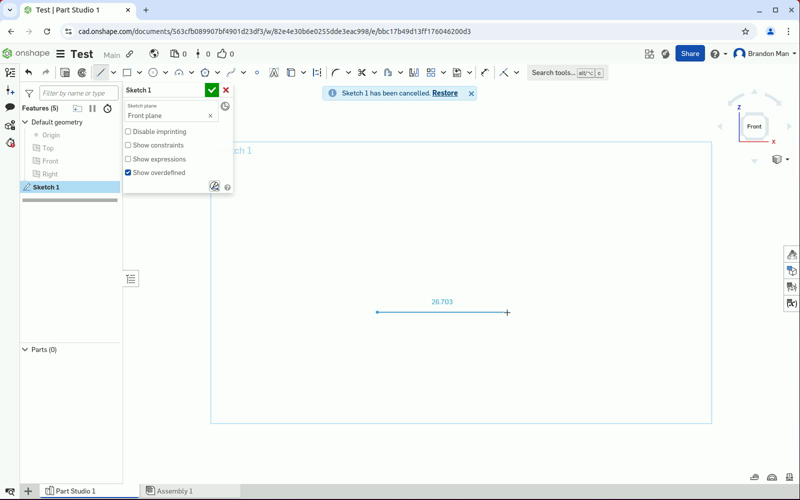
mouse_move(537, 312)
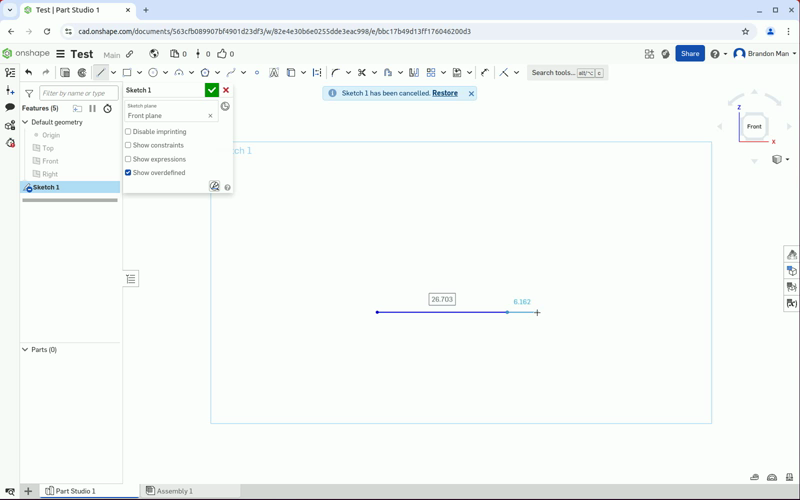
mouse_move(507, 282)
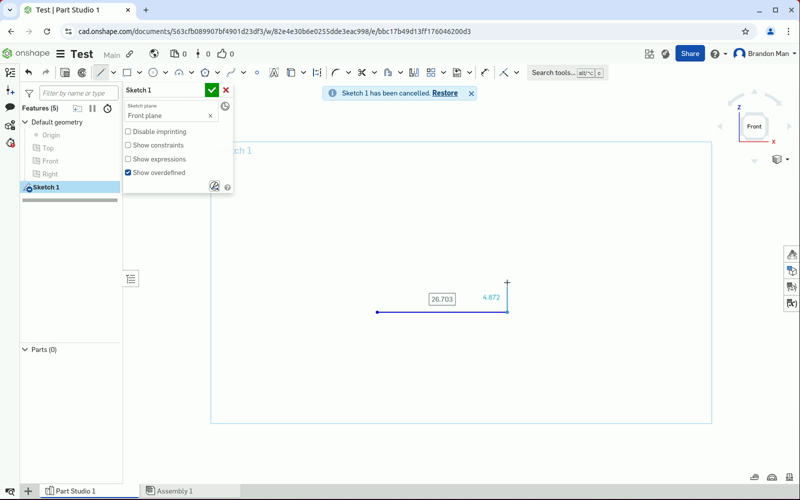
click(507, 282)
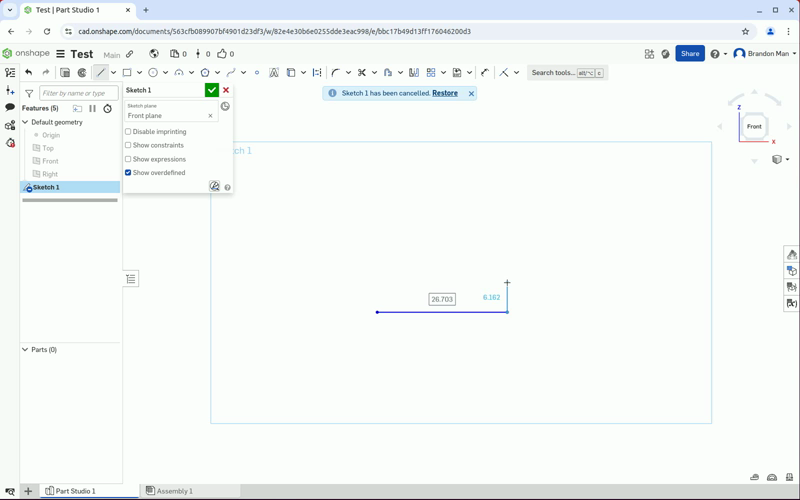
key_up(shift)
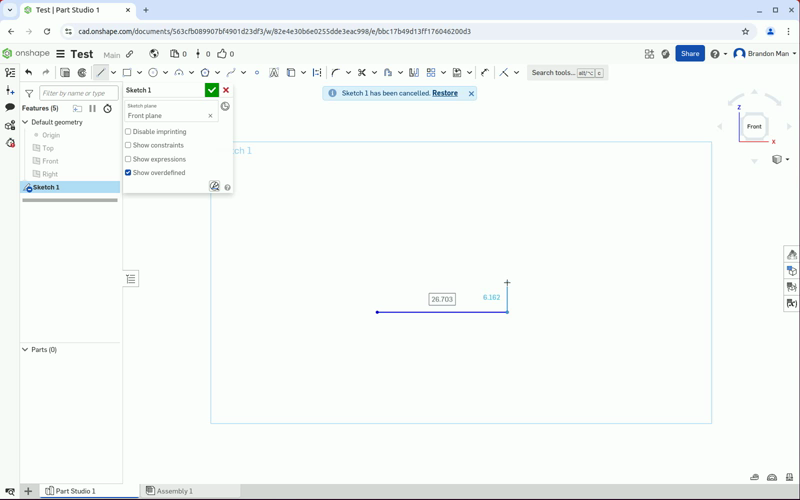
key_down(shift)
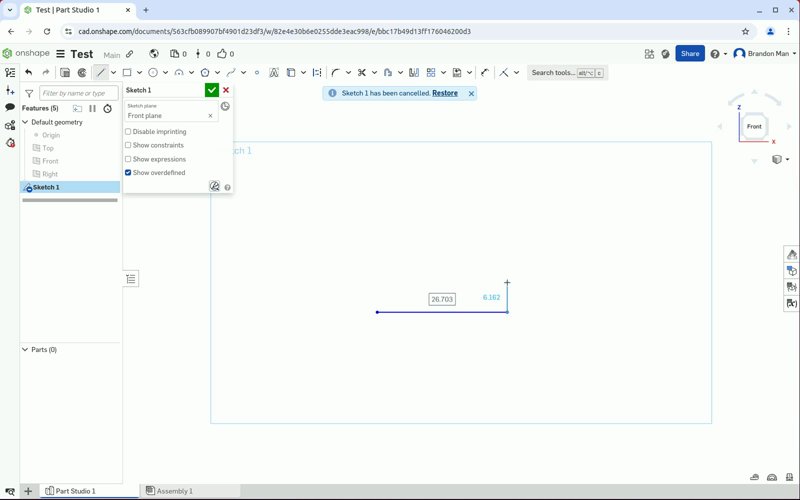
mouse_move(537, 282)
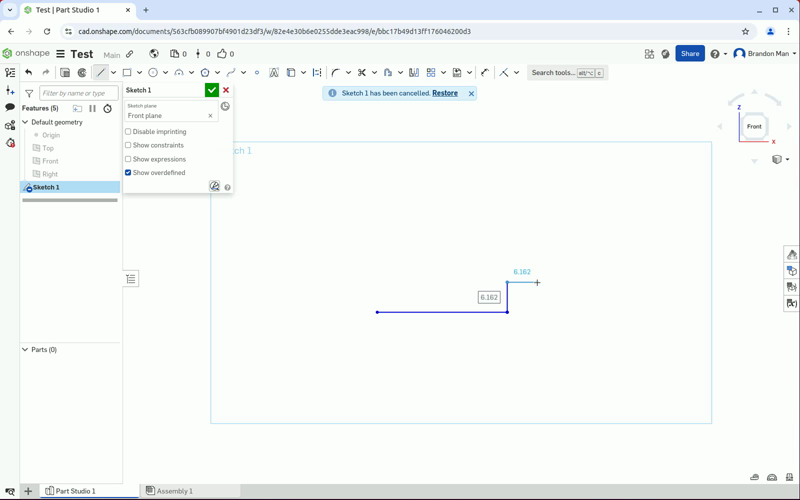
mouse_move(507, 253)
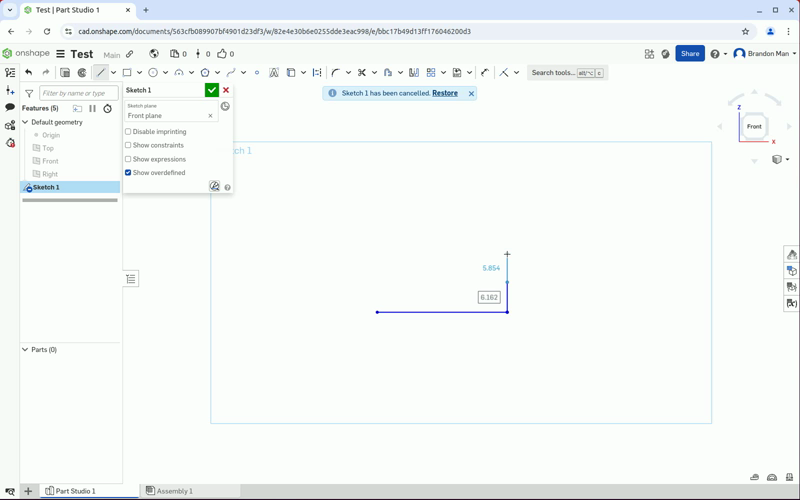
click(507, 253)
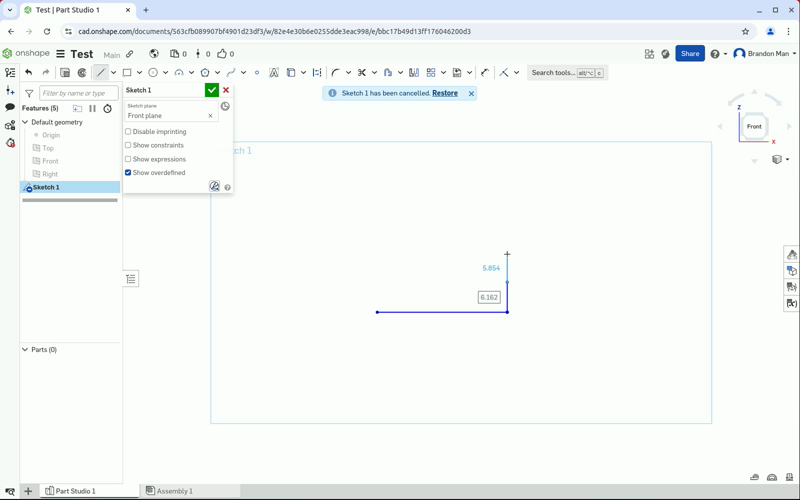
key_up(shift)
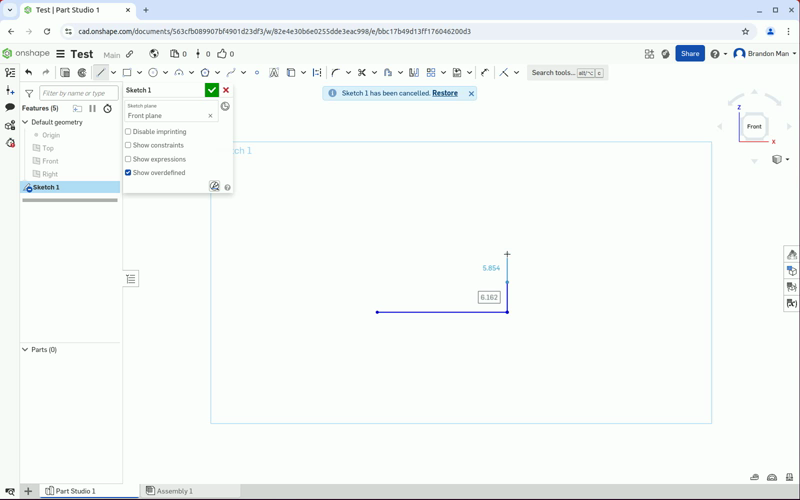
key_down(shift)
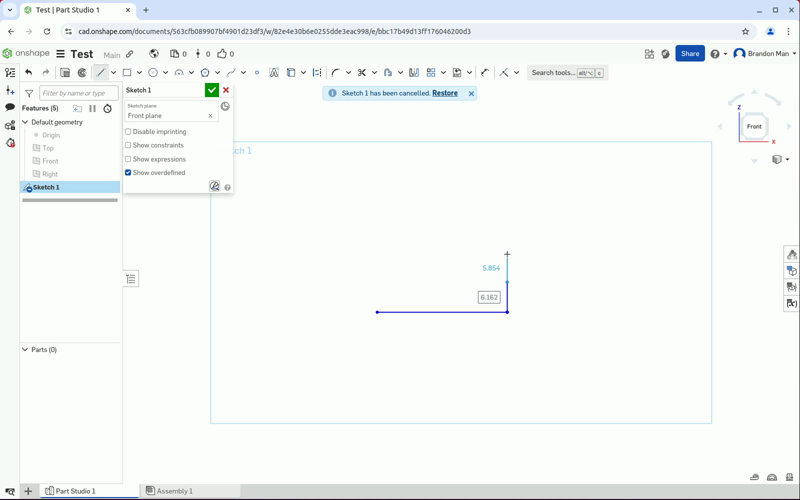
mouse_move(377, 253)
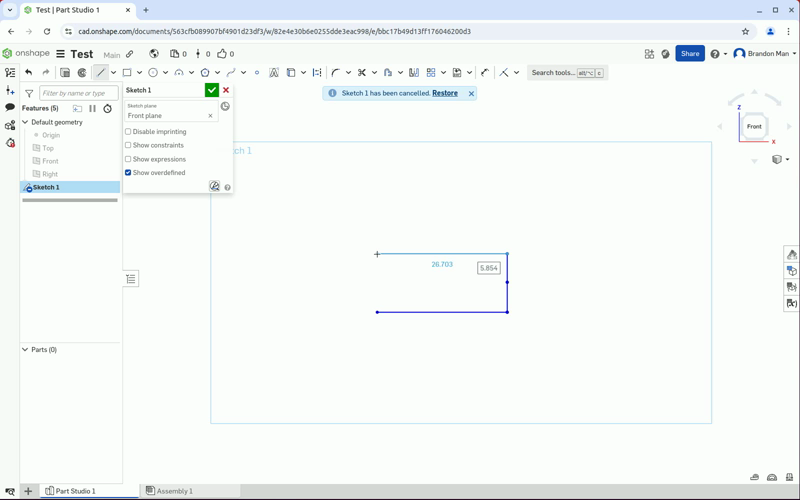
click(377, 253)
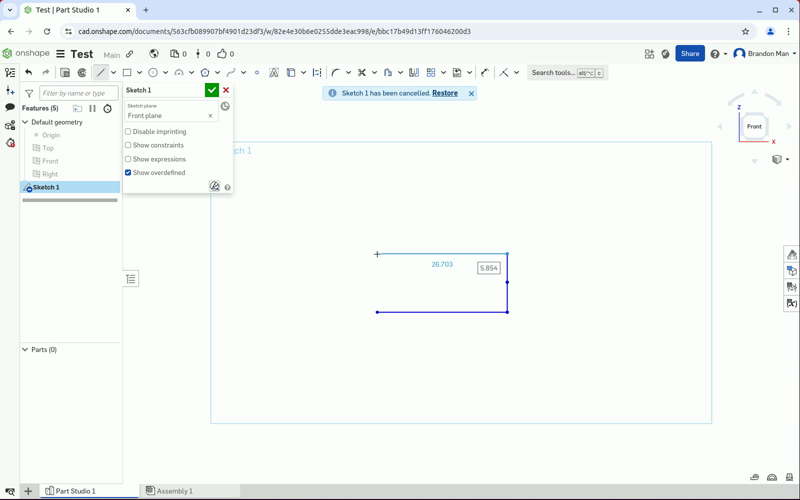
key_up(shift)
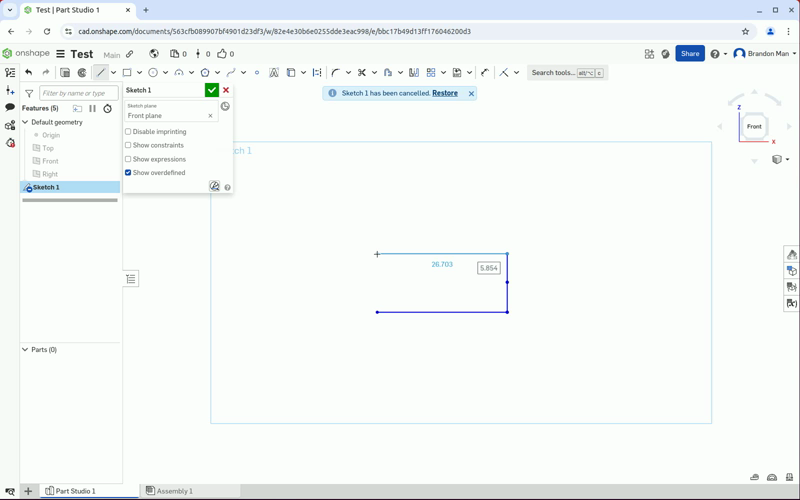
key_down(shift)
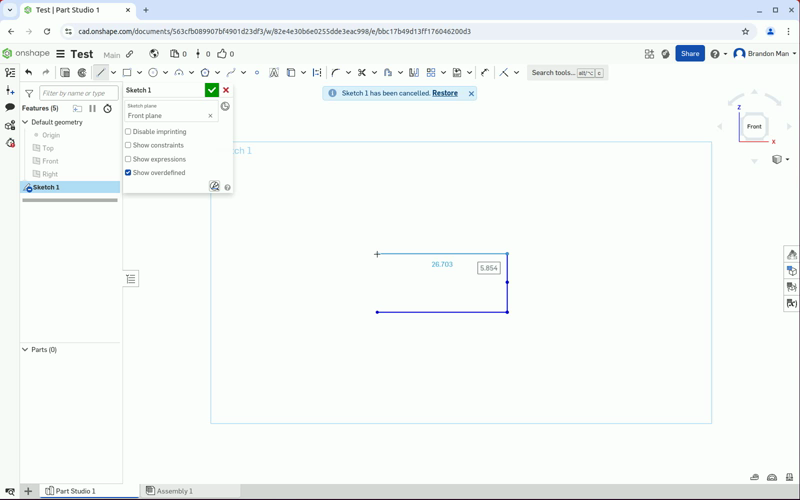
mouse_move(407, 253)
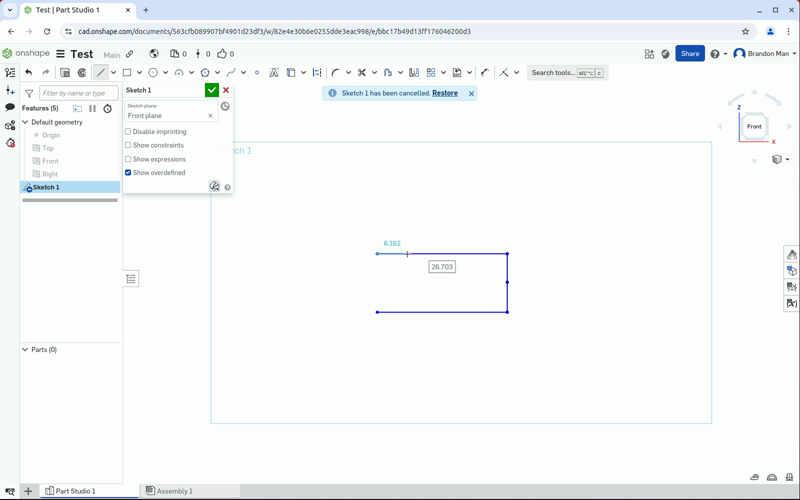
mouse_move(377, 282)
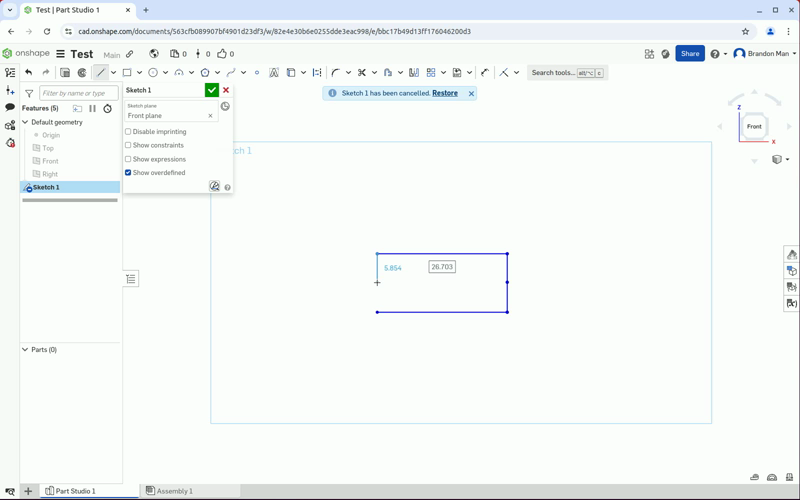
click(377, 282)
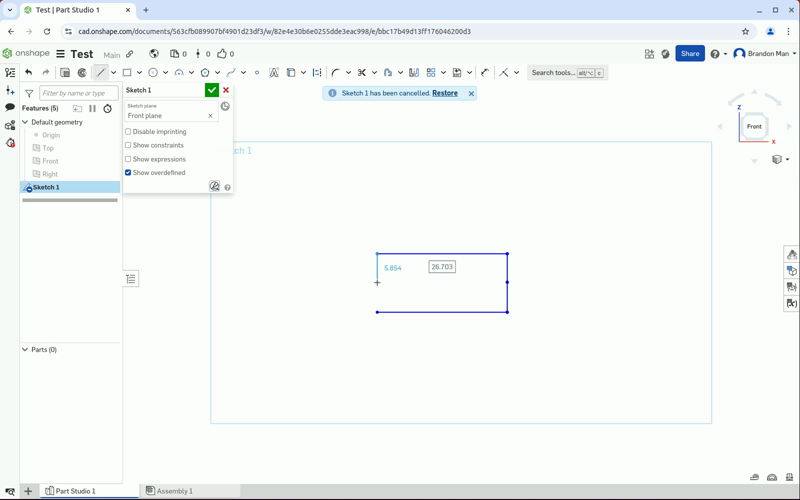
key_up(shift)
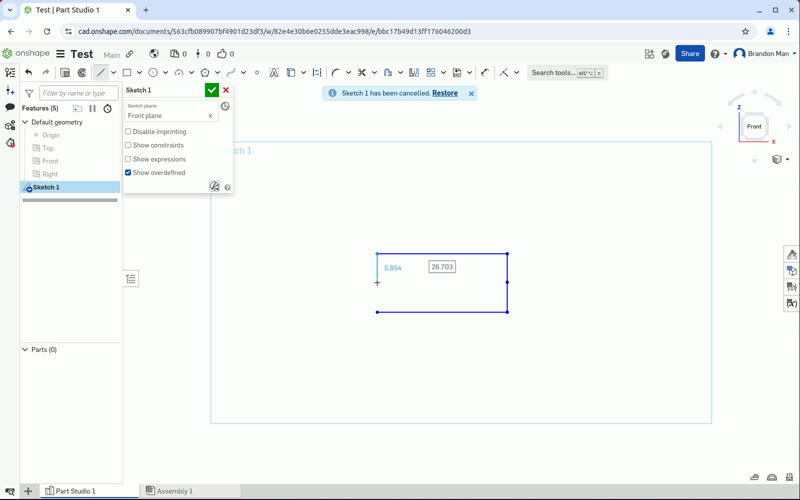
mouse_move(407, 282)
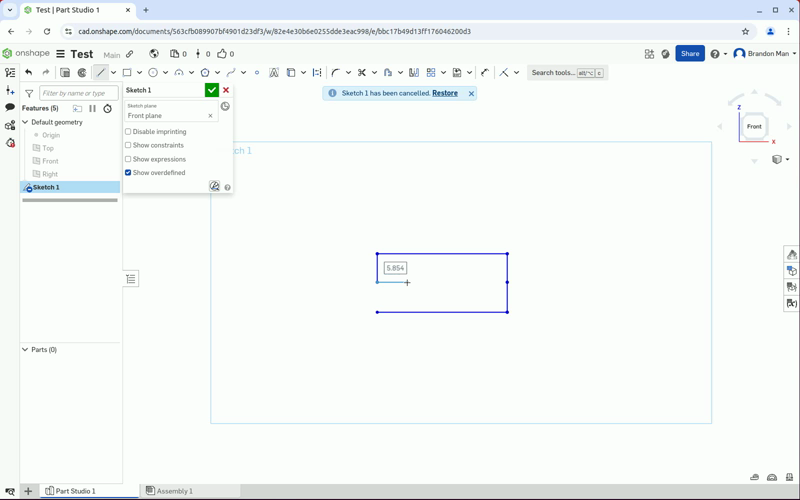
key_down(shift)
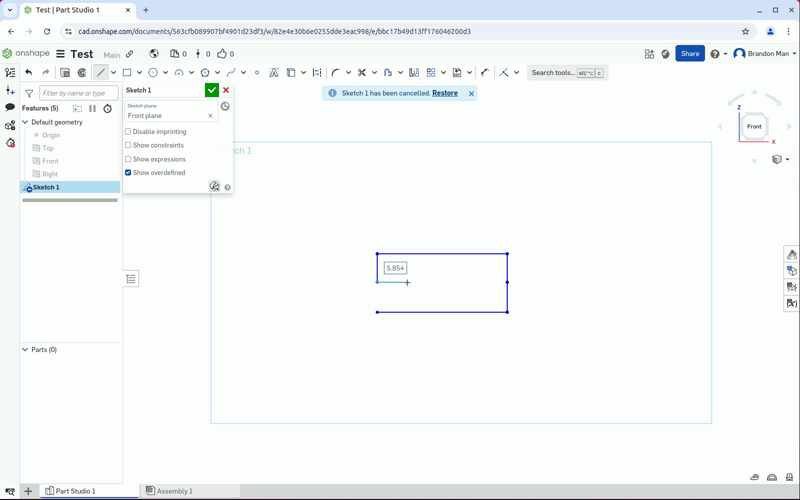
mouse_move(377, 312)
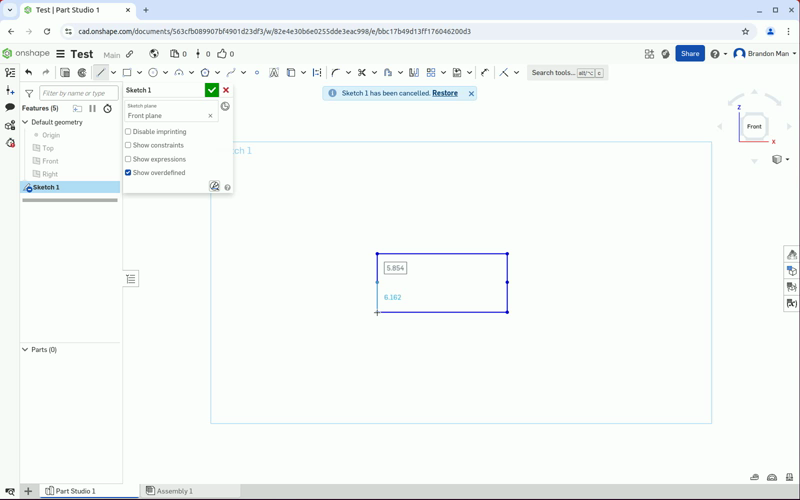
key_up(shift)
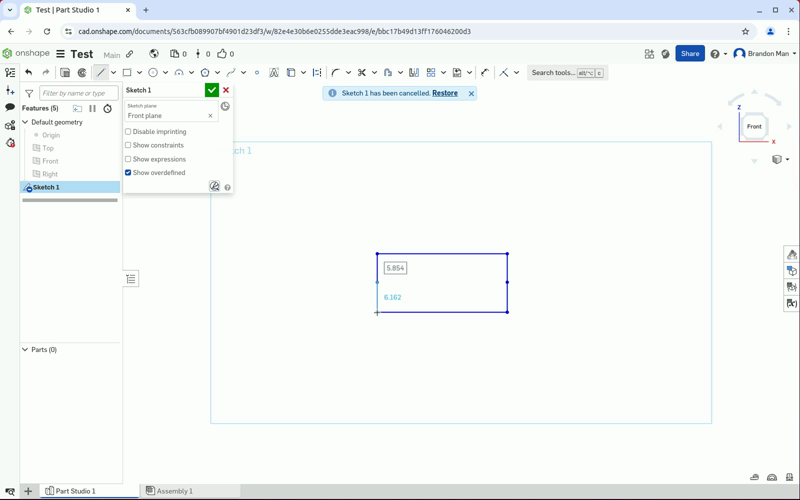
click(377, 312)
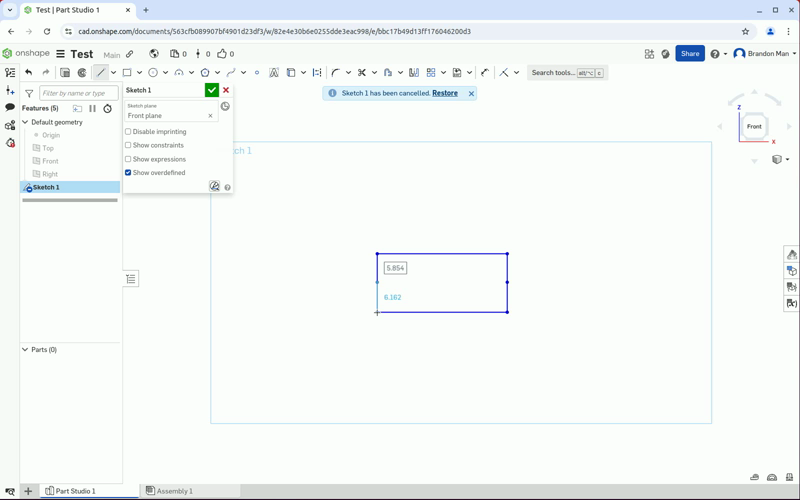
key(esc)
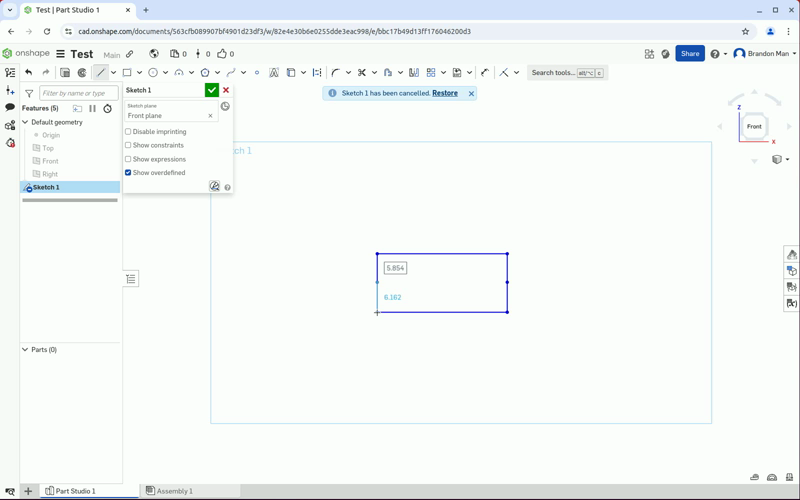
mouse_move(444, 263)
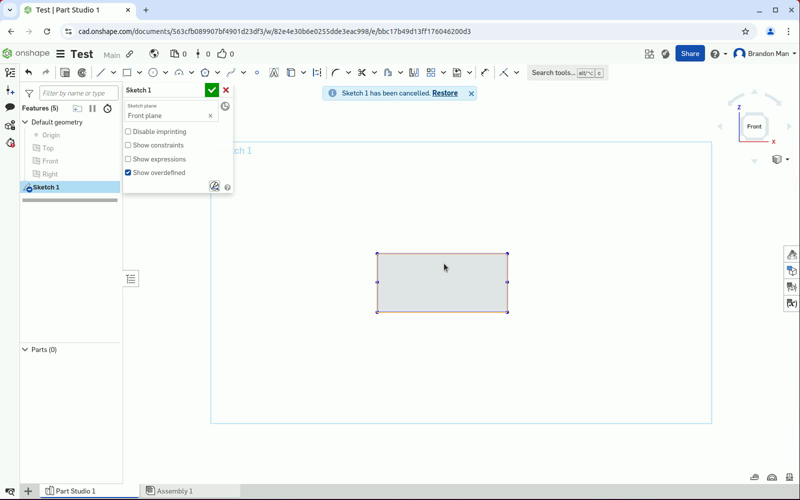
click(444, 263)
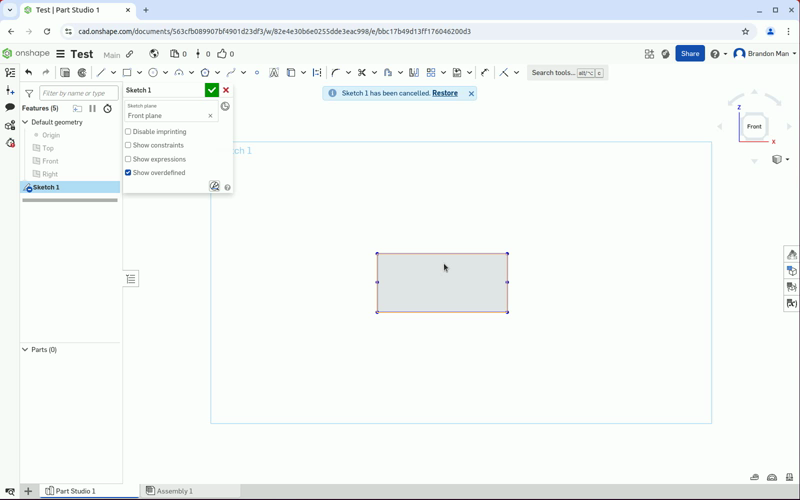
mouse_move(73, 352)
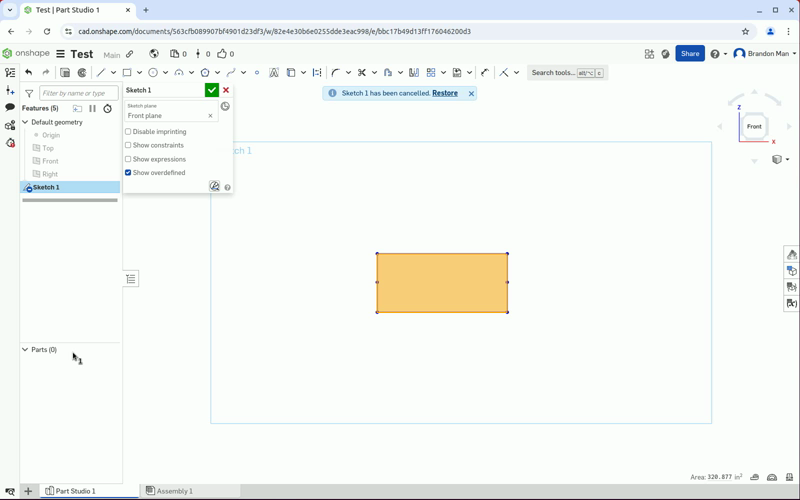
key(shift+y)
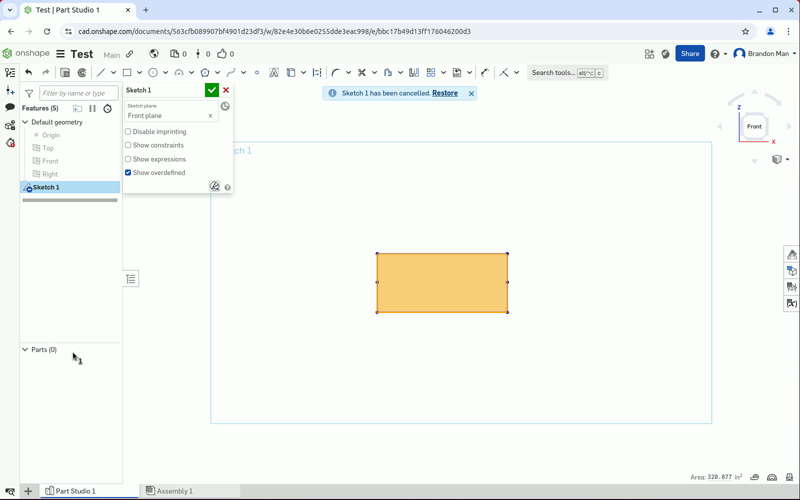
key(shift+e)
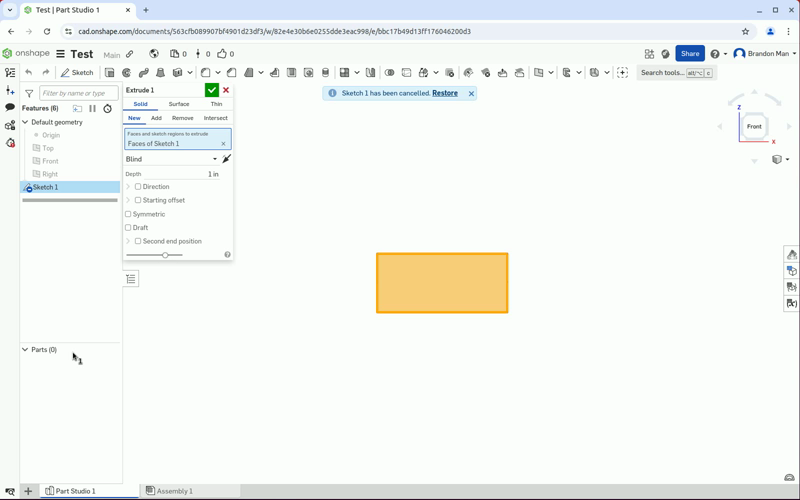
mouse_move(143, 106)
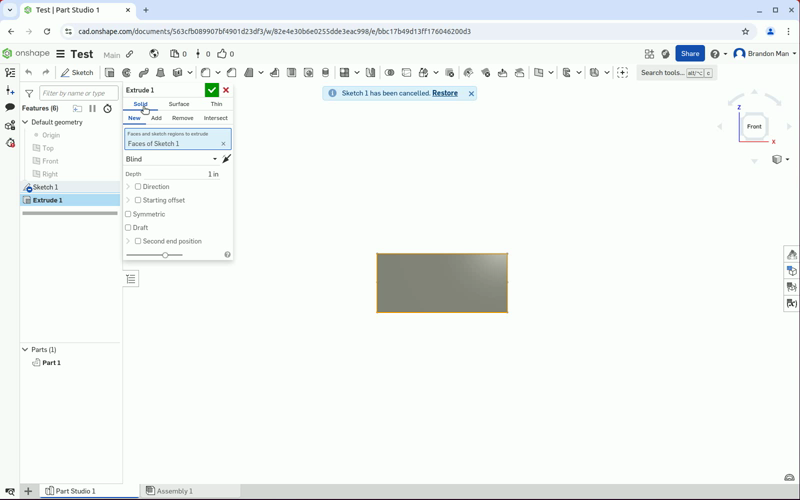
click(143, 106)
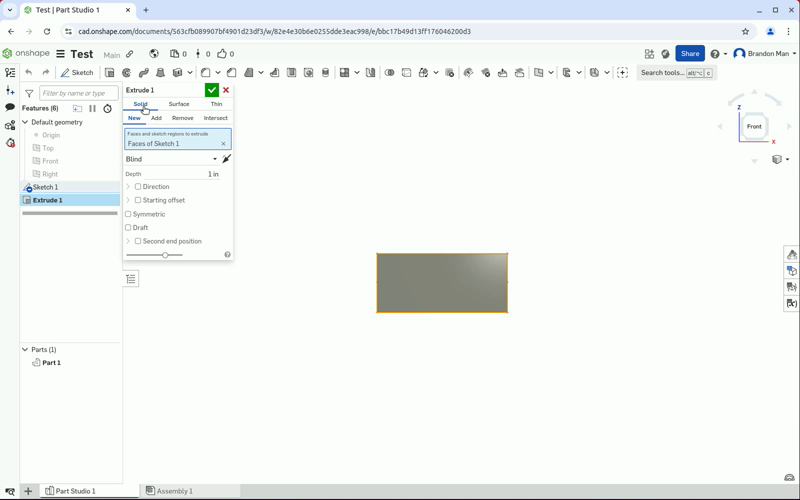
mouse_move(137, 120)
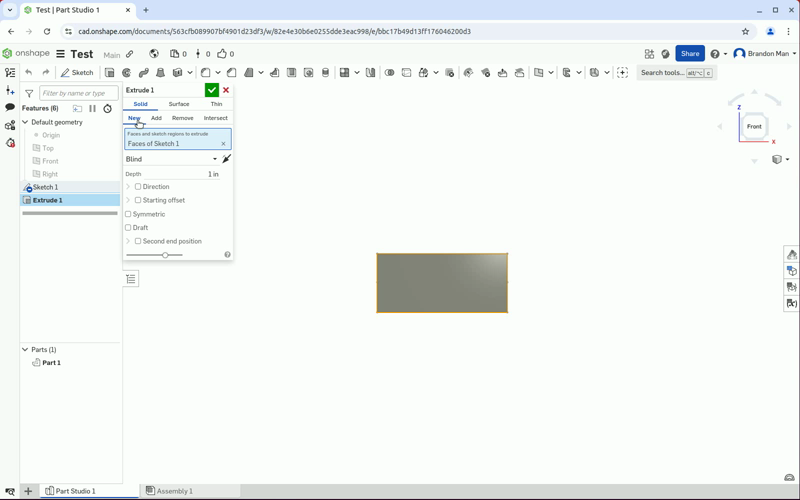
click(137, 120)
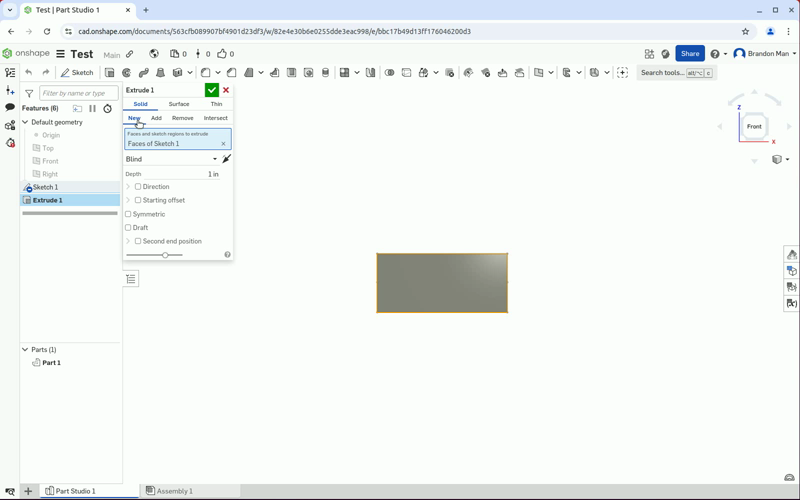
key(tab, 4)
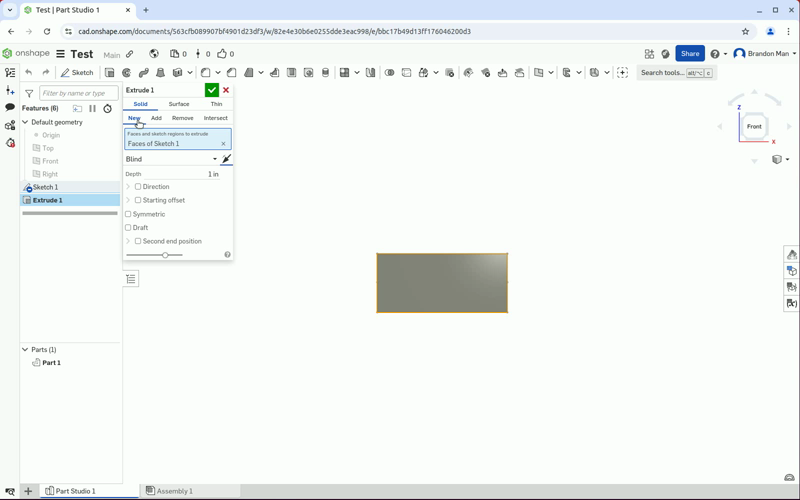
text(11.072)
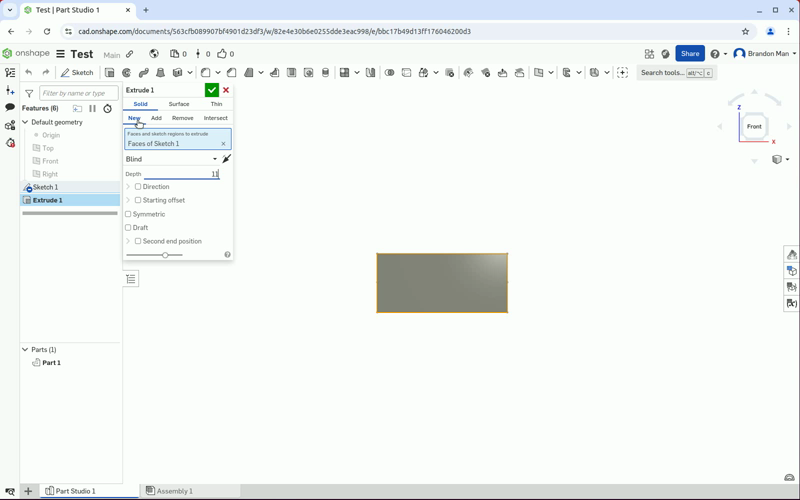
key(tab, 3)
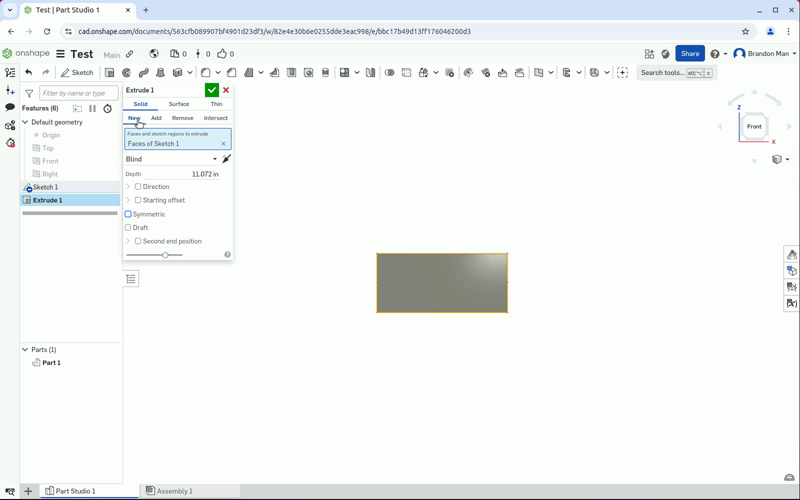
key(space)
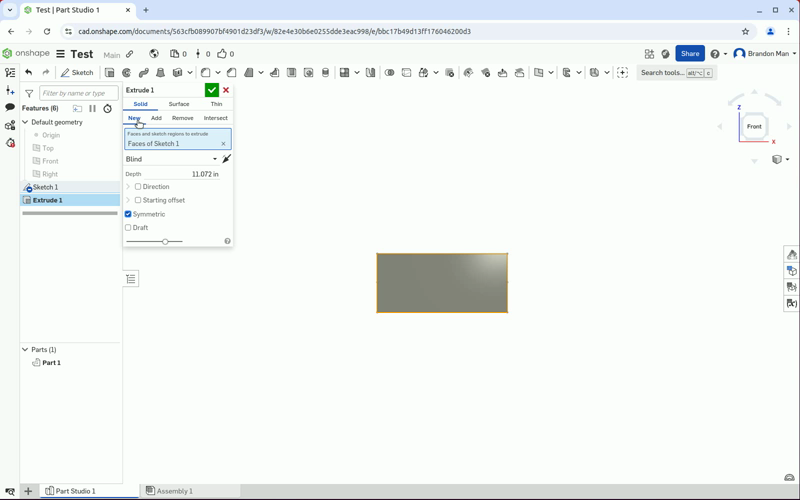
key(enter)
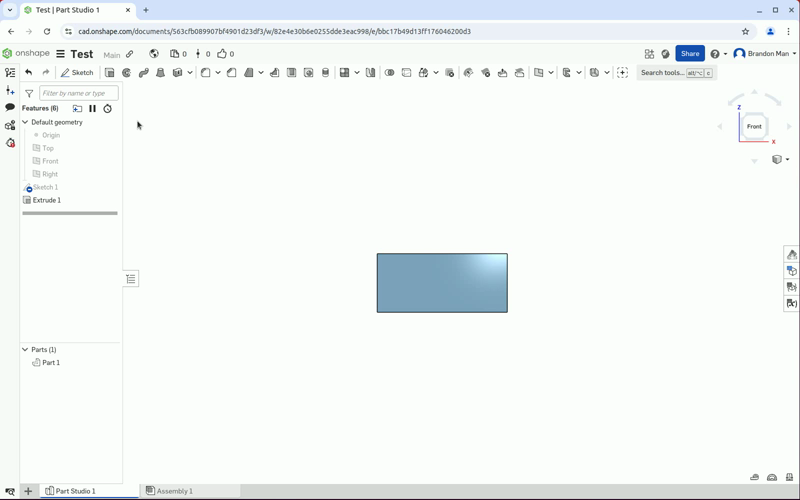
key(shift+h)
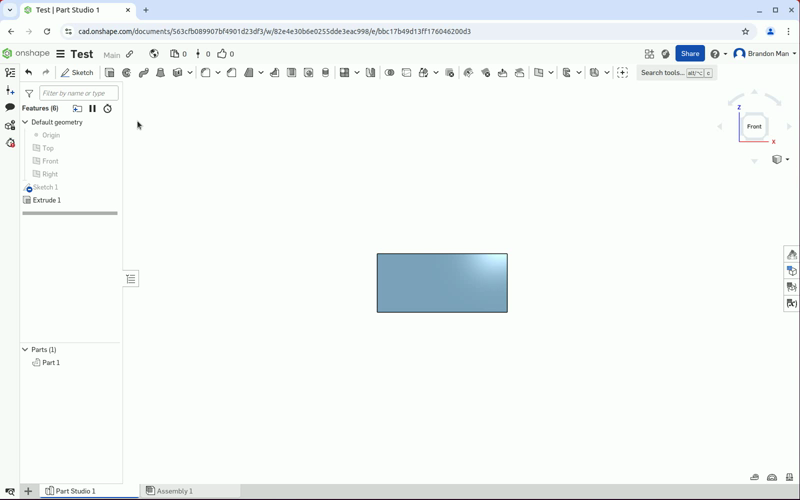
key(shift+h)
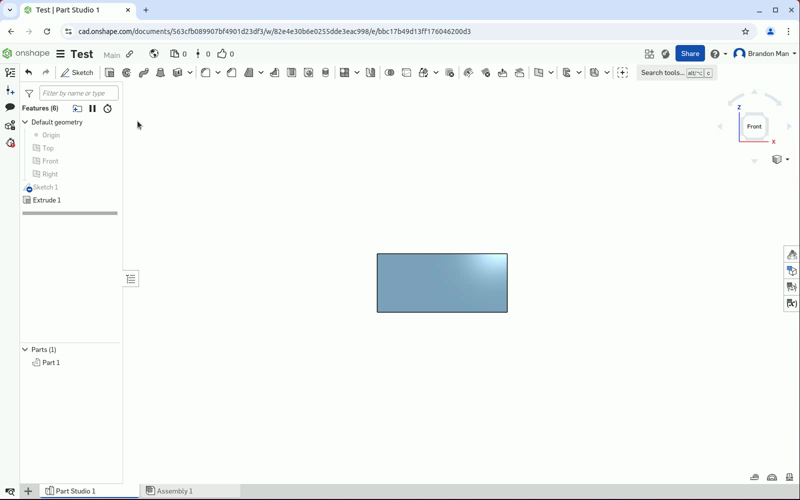
mouse_move(73, 189)
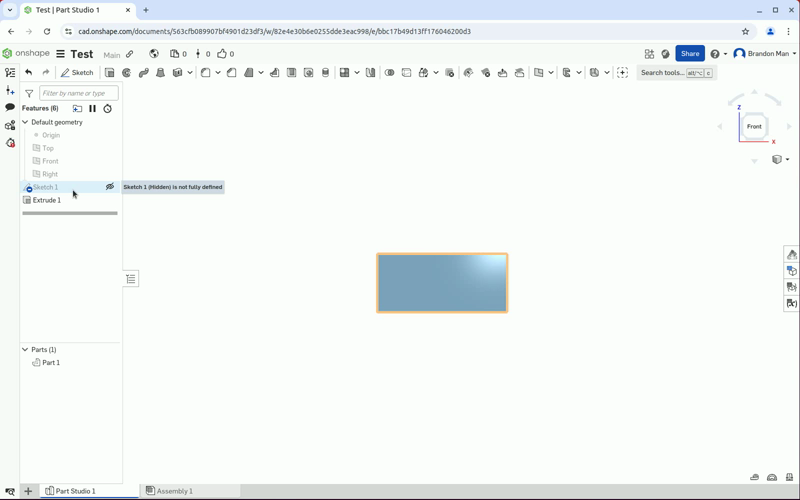
click(73, 189)
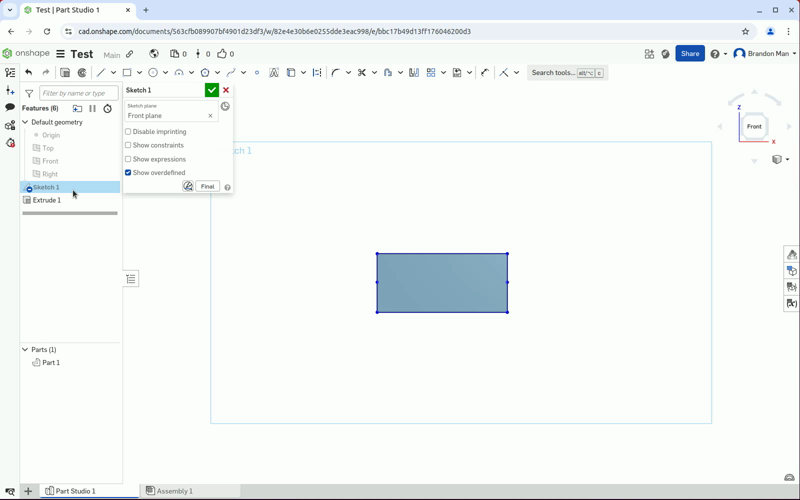
mouse_move(229, 92)
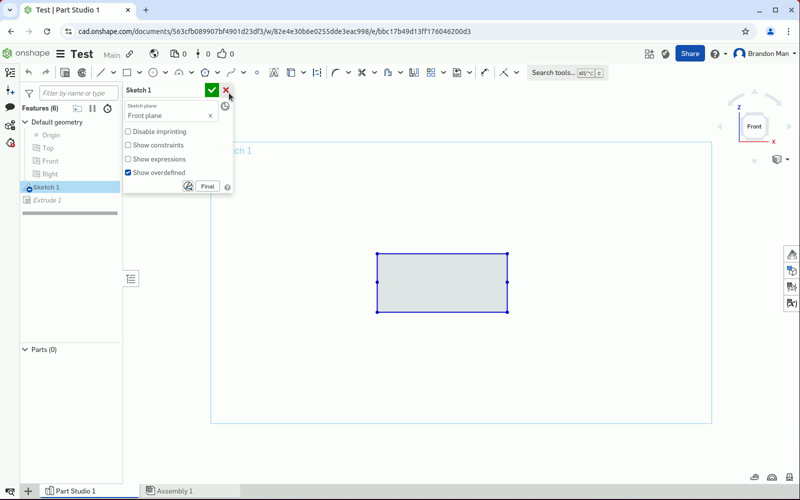
click(229, 92)
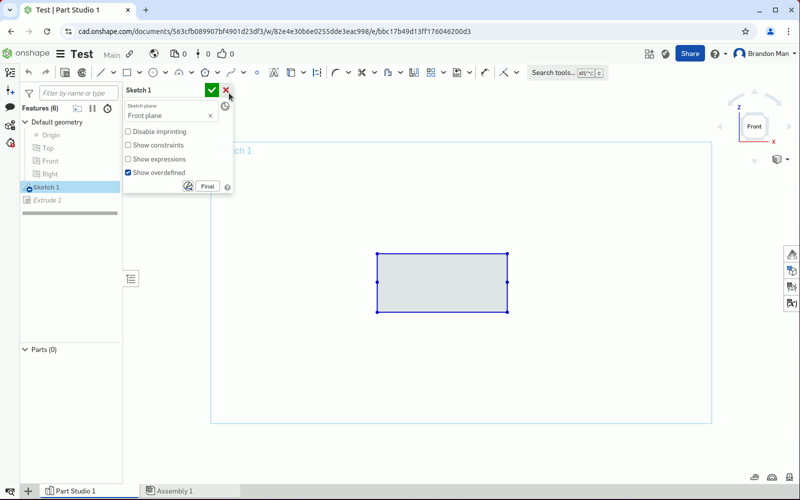
key(shift+s)
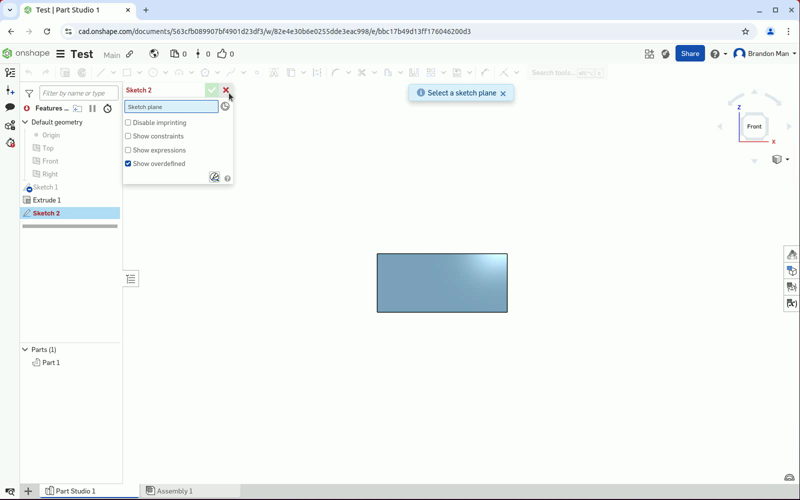
mouse_move(73, 163)
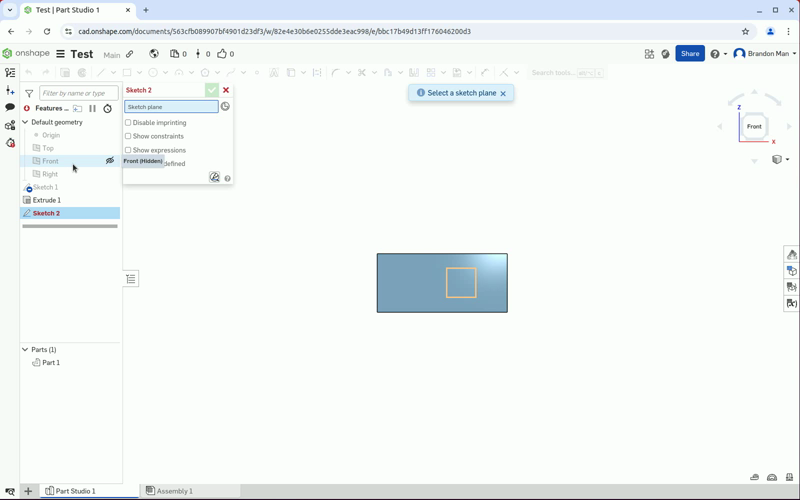
click(73, 163)
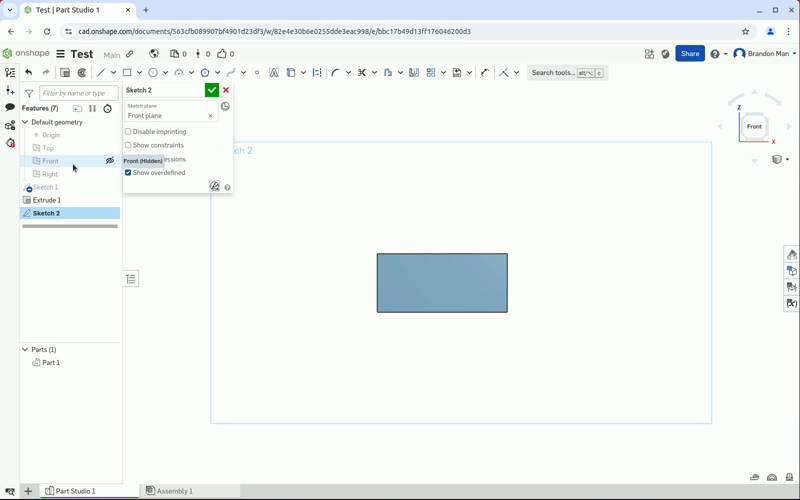
mouse_move(73, 352)
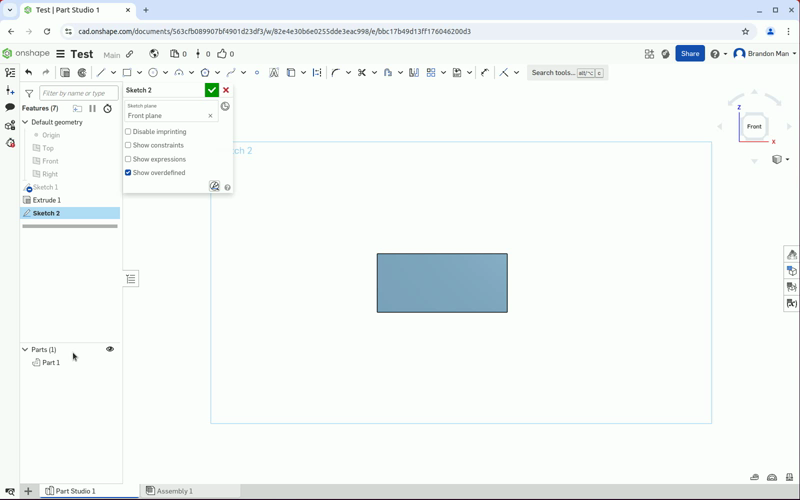
key(y)
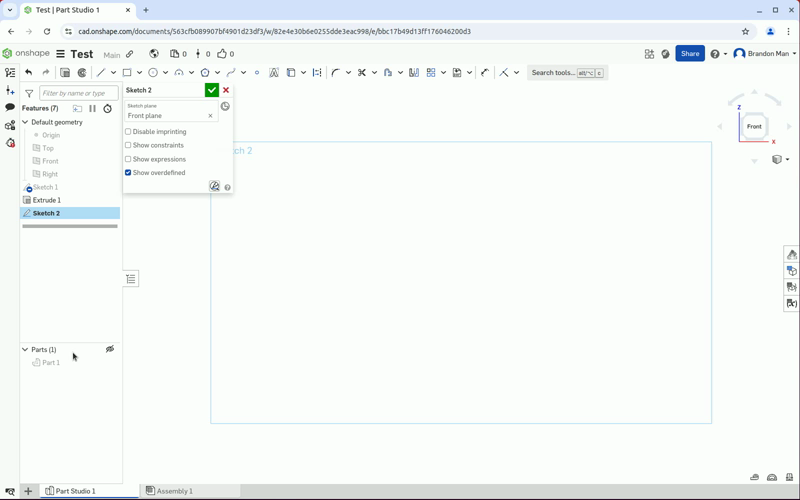
key(l)
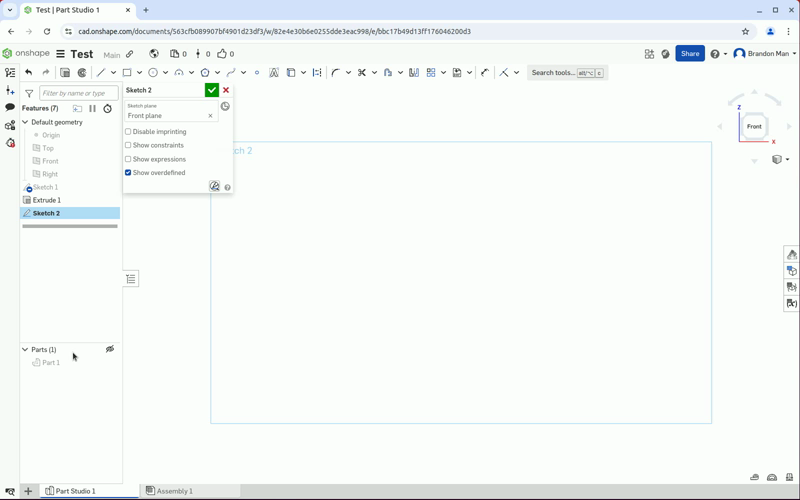
key_down(shift)
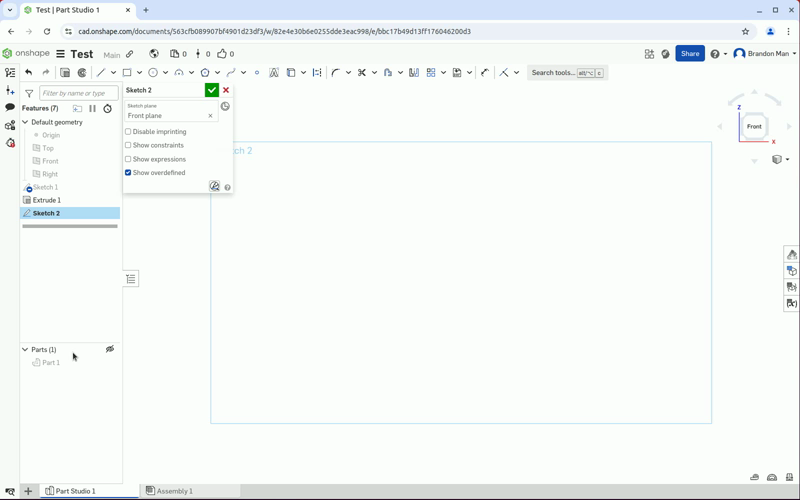
mouse_move(377, 366)
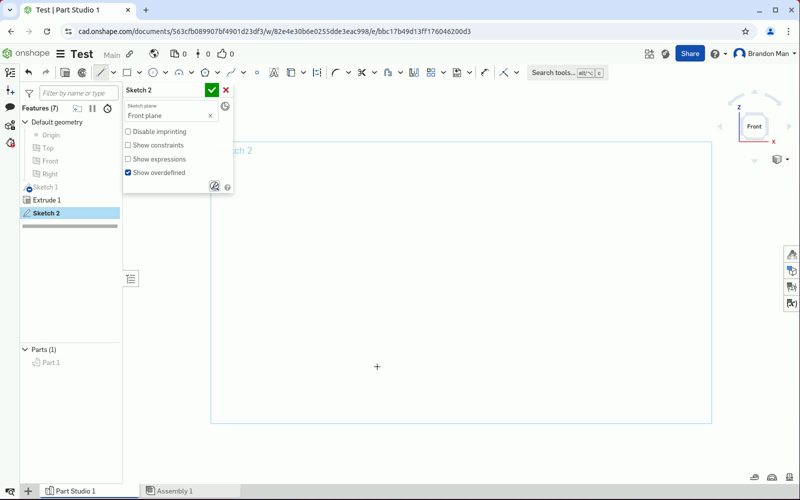
click(377, 366)
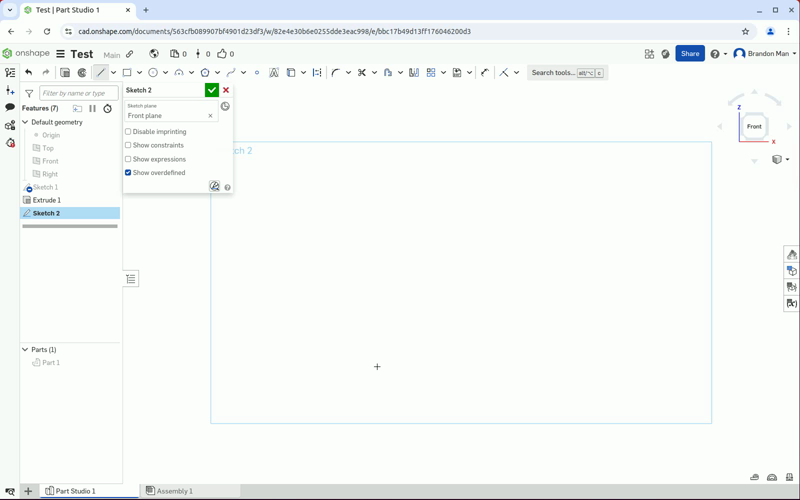
key_up(shift)
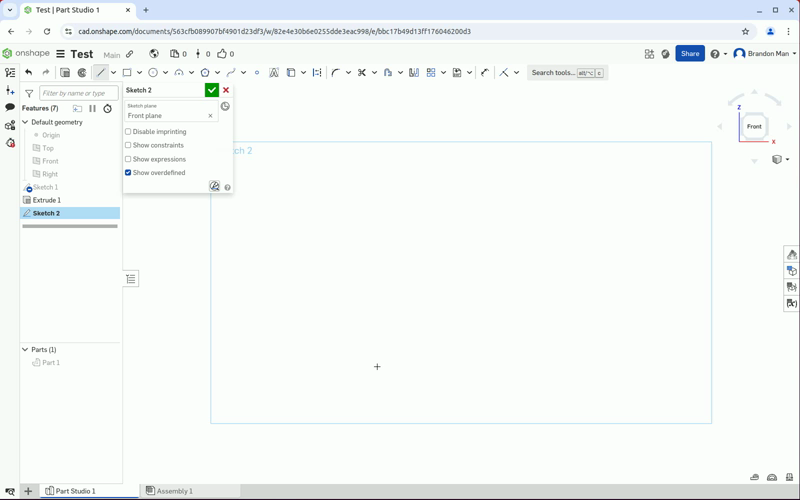
key_down(shift)
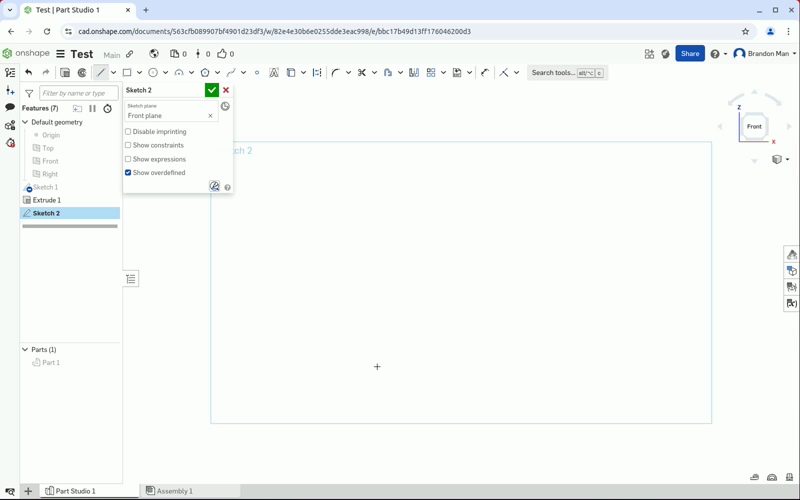
mouse_move(572, 366)
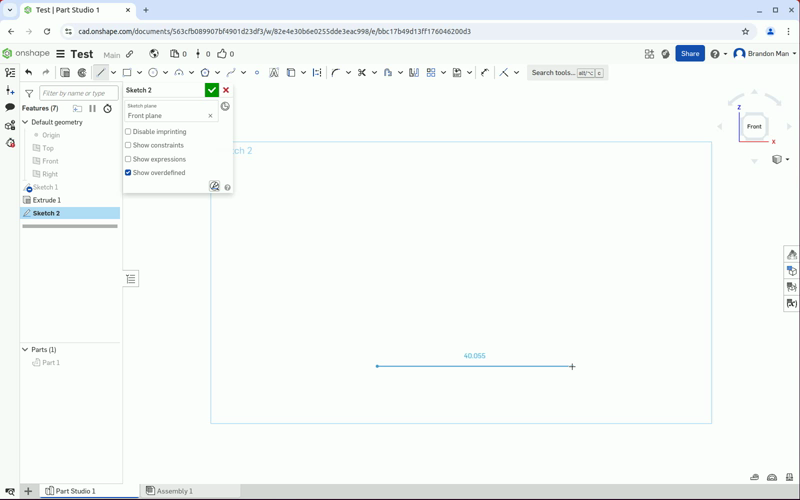
click(572, 366)
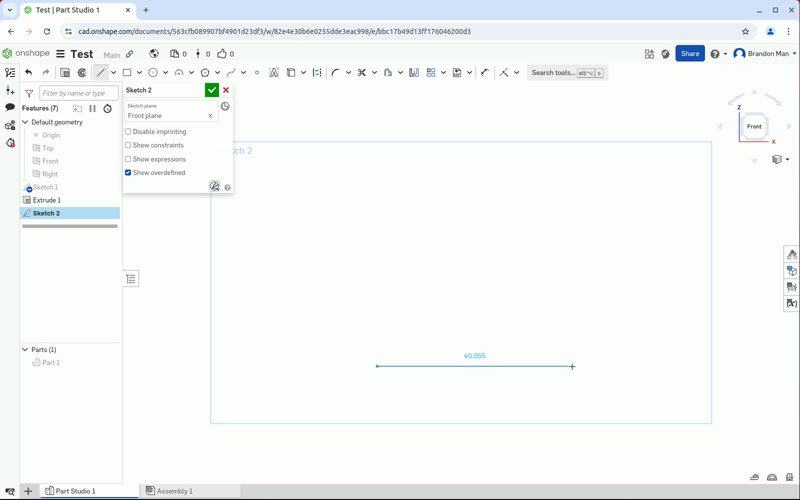
key_up(shift)
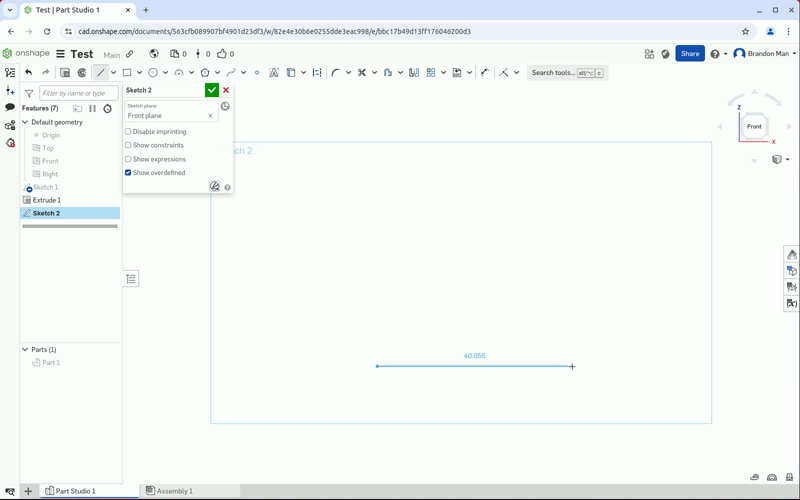
key_down(shift)
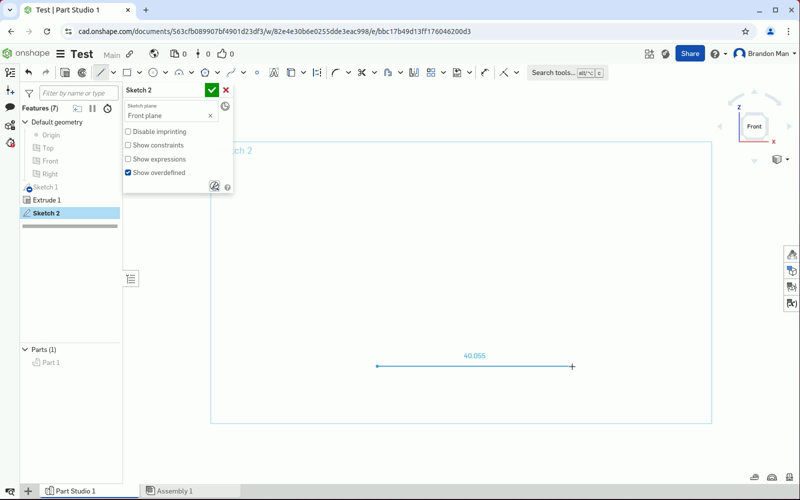
mouse_move(519, 312)
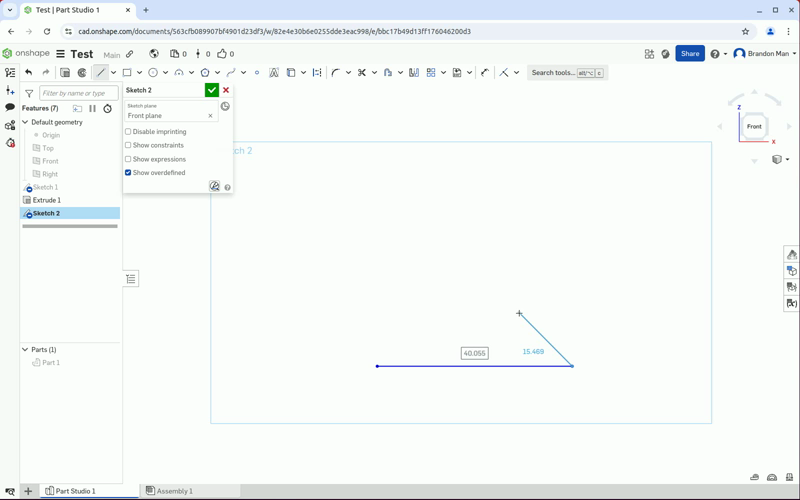
click(519, 312)
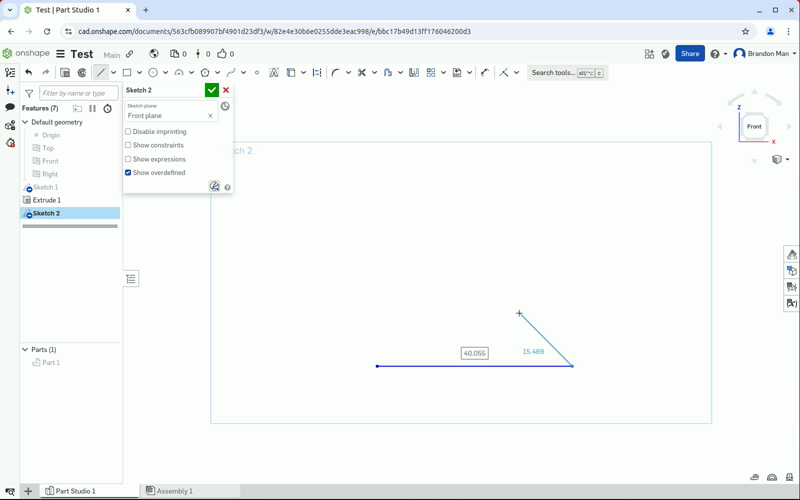
key_up(shift)
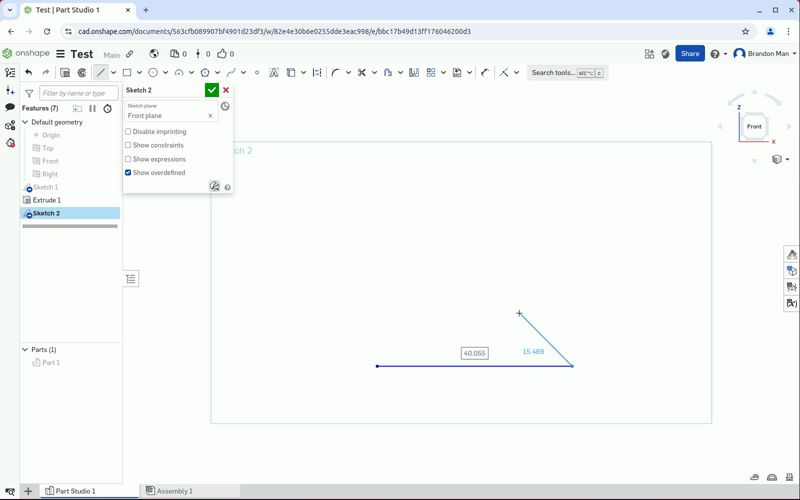
key_down(shift)
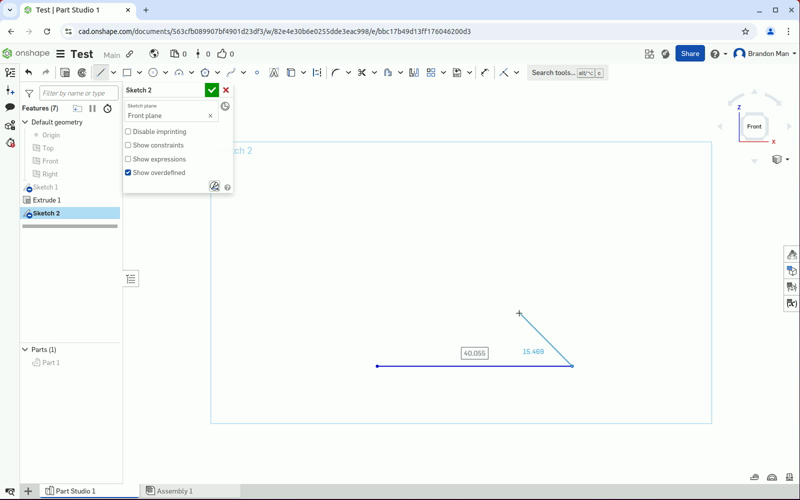
mouse_move(549, 312)
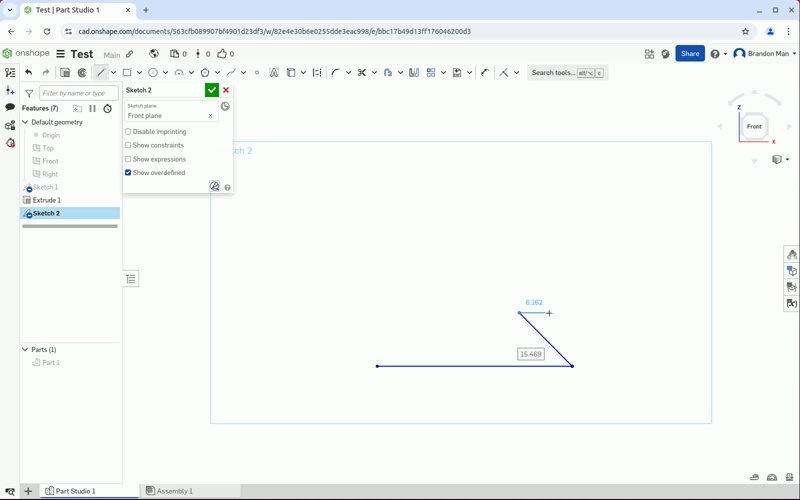
mouse_move(506, 312)
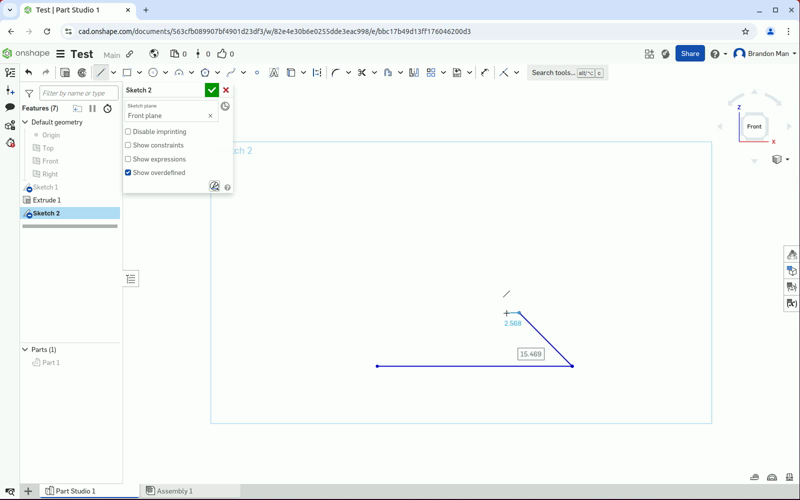
click(506, 312)
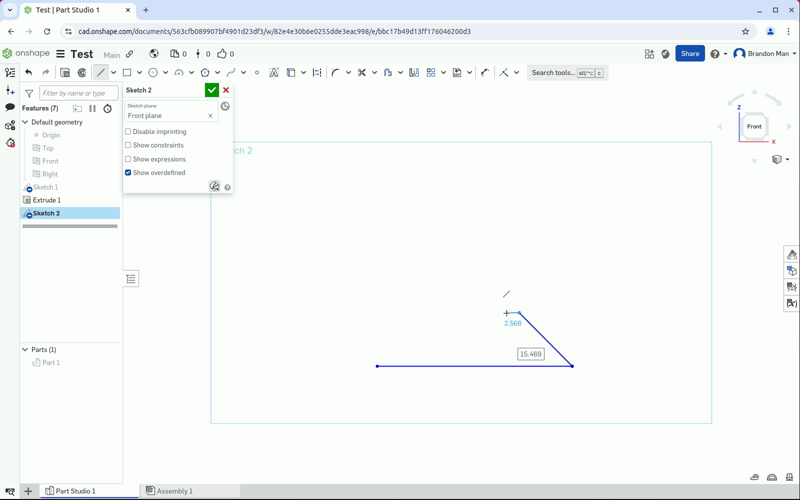
key_up(shift)
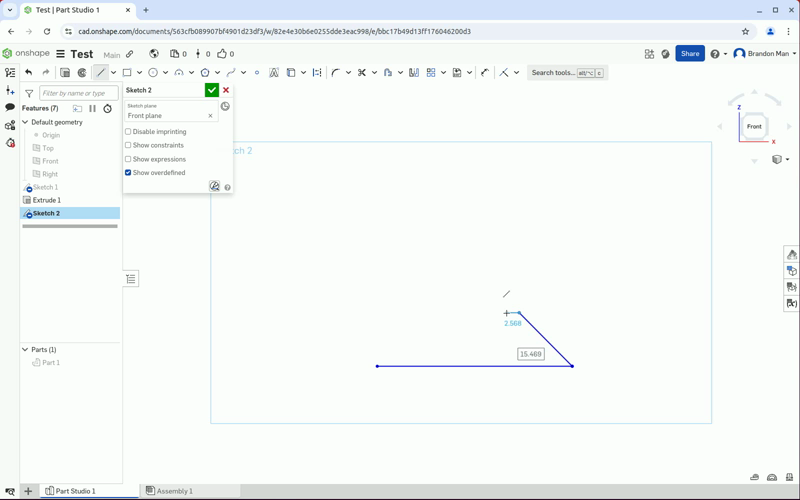
key_down(shift)
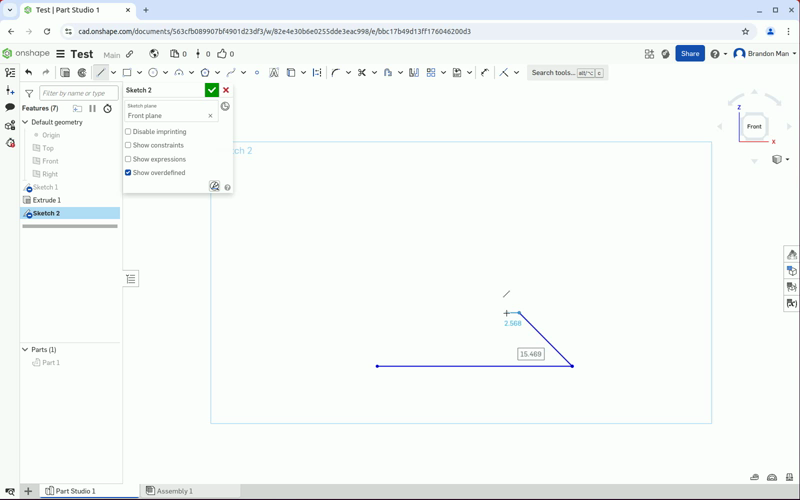
mouse_move(377, 312)
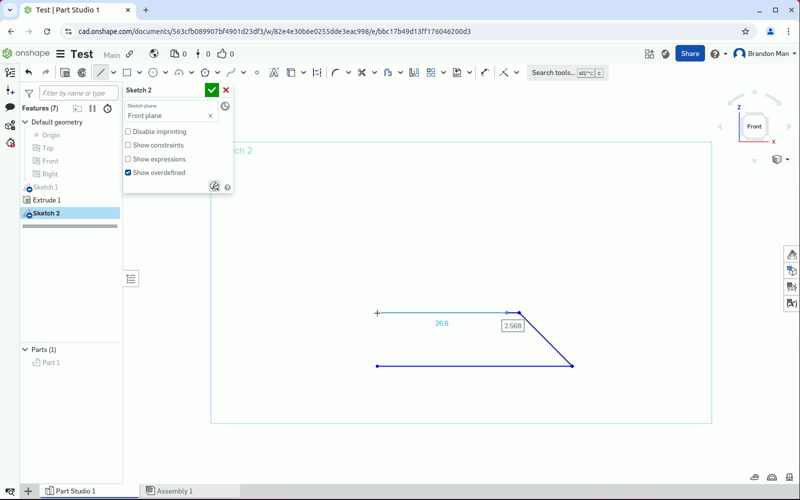
click(377, 312)
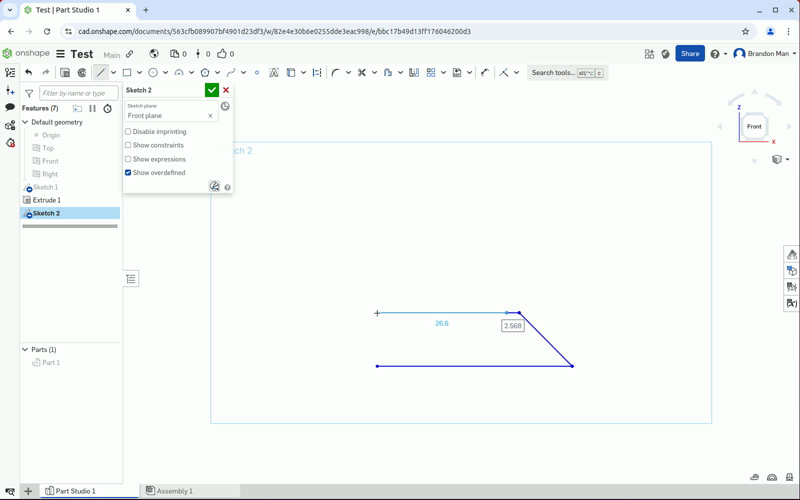
key_up(shift)
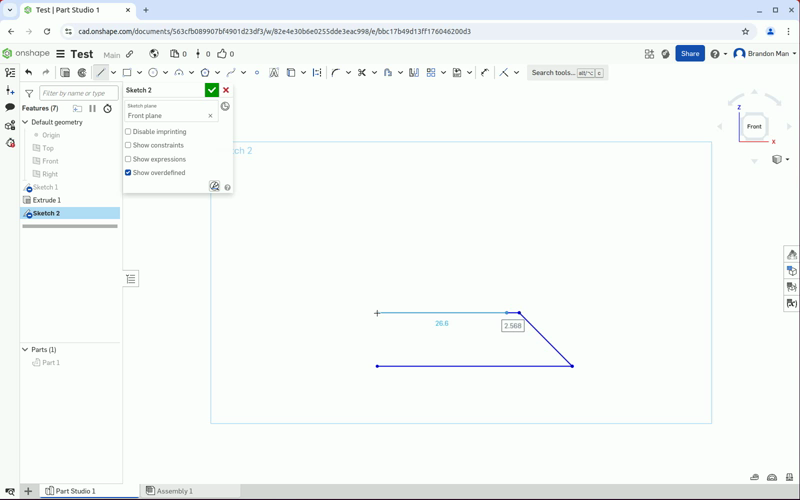
mouse_move(407, 312)
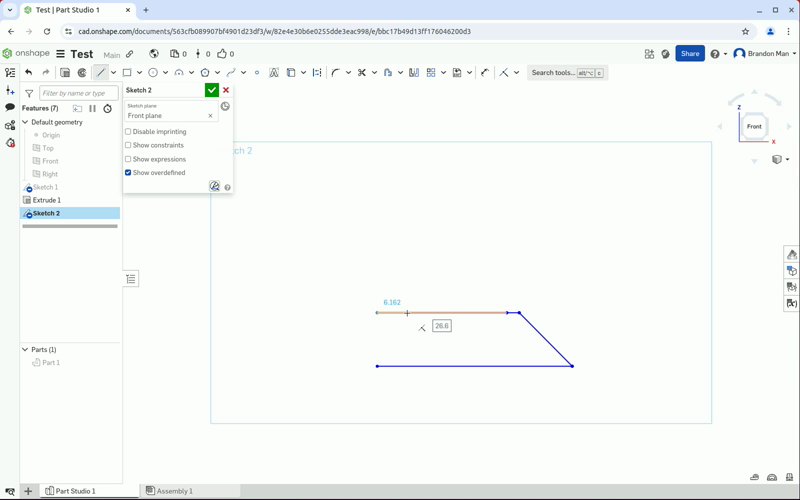
key_down(shift)
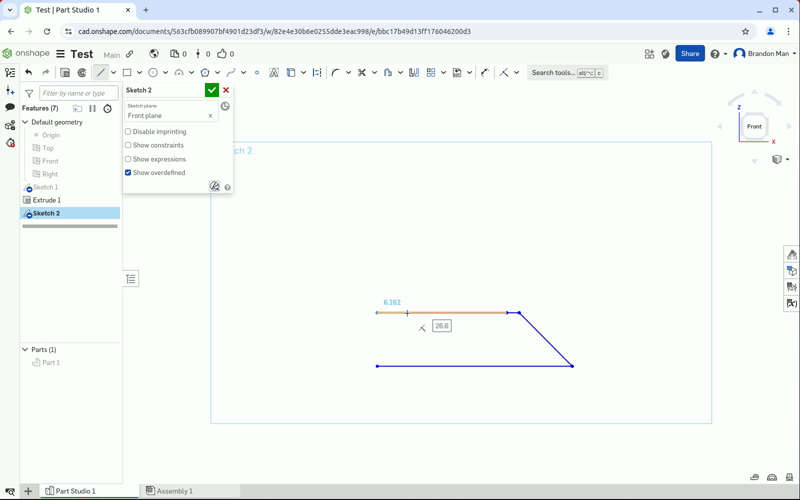
mouse_move(377, 366)
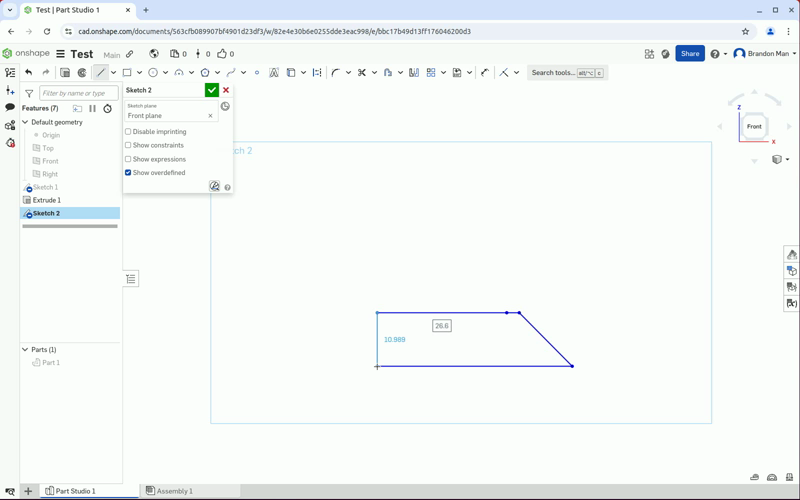
key_up(shift)
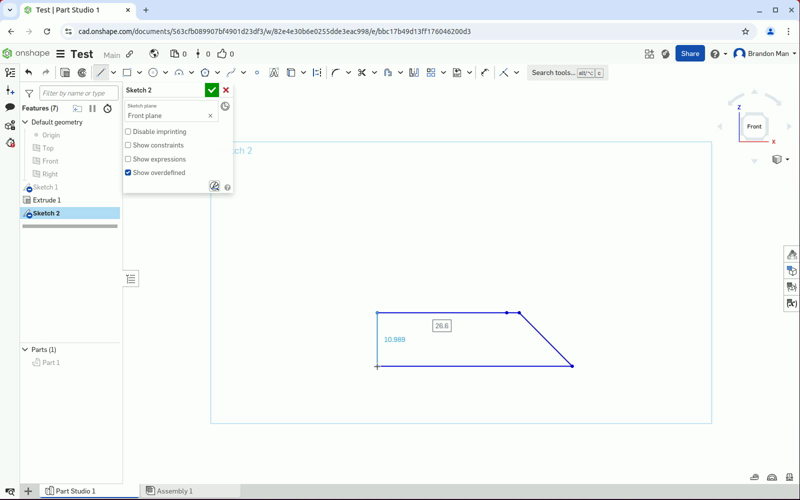
click(377, 366)
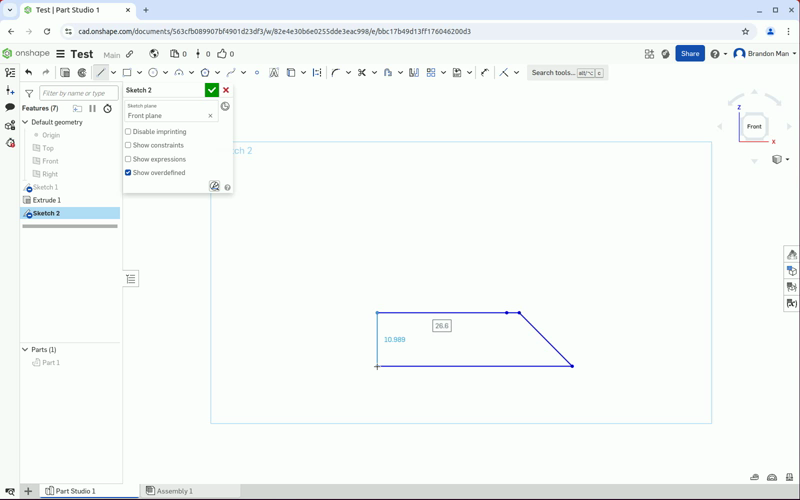
key(esc)
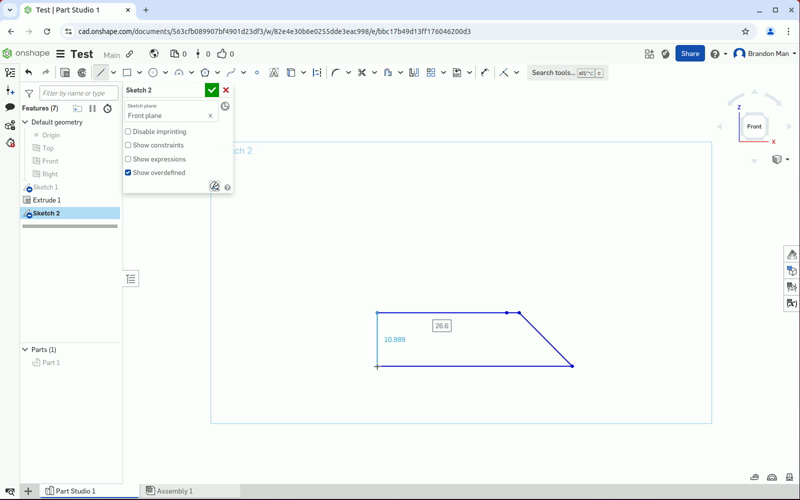
key(l)
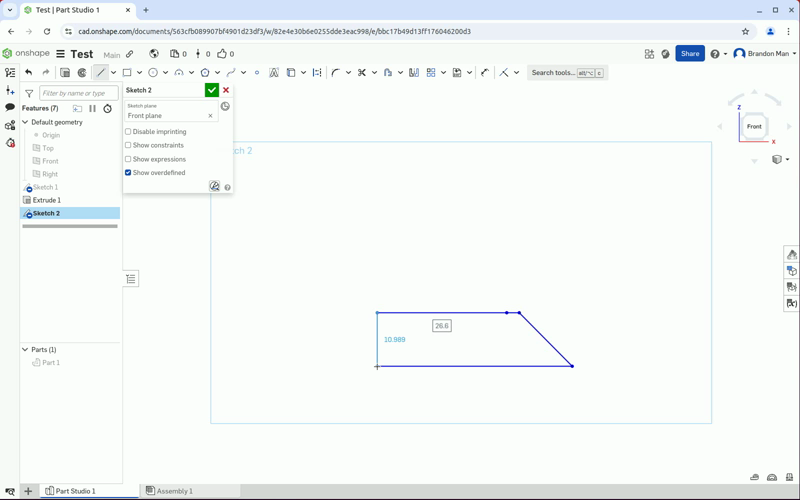
key_down(shift)
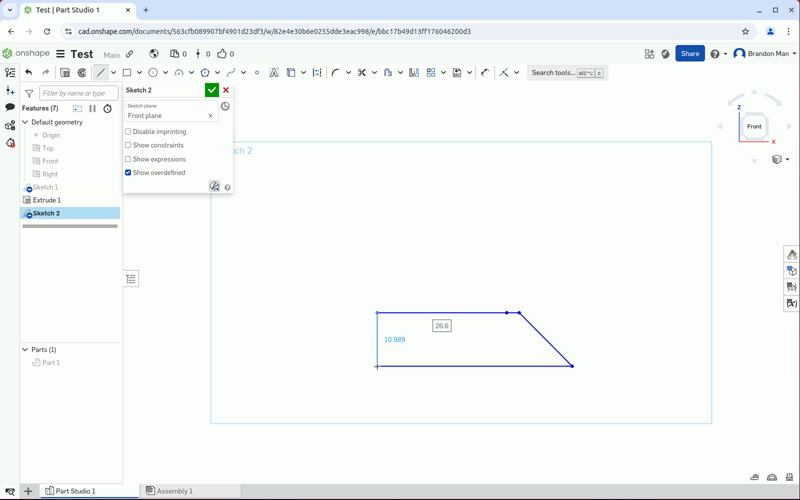
mouse_move(432, 349)
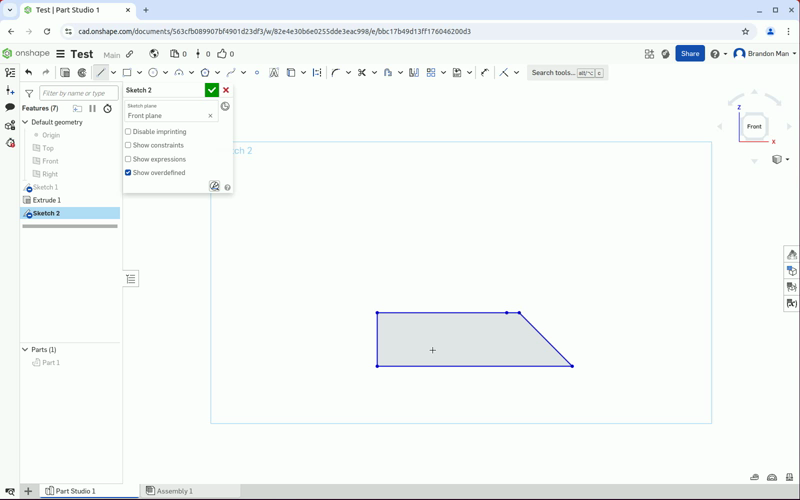
click(432, 349)
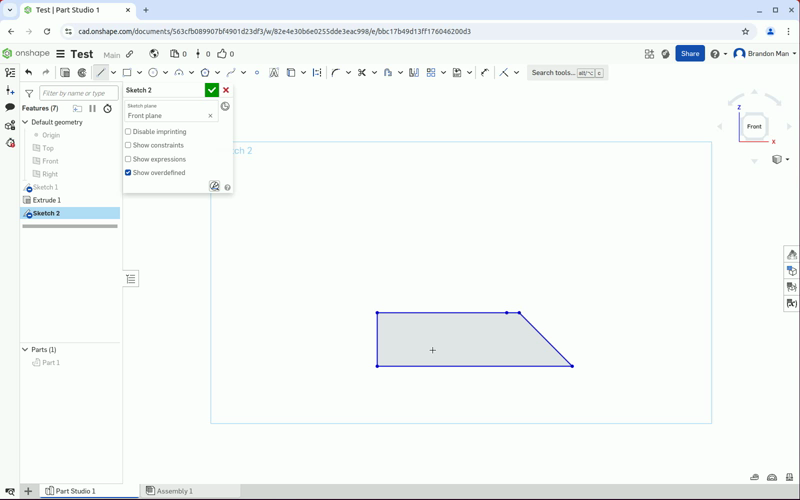
key_up(shift)
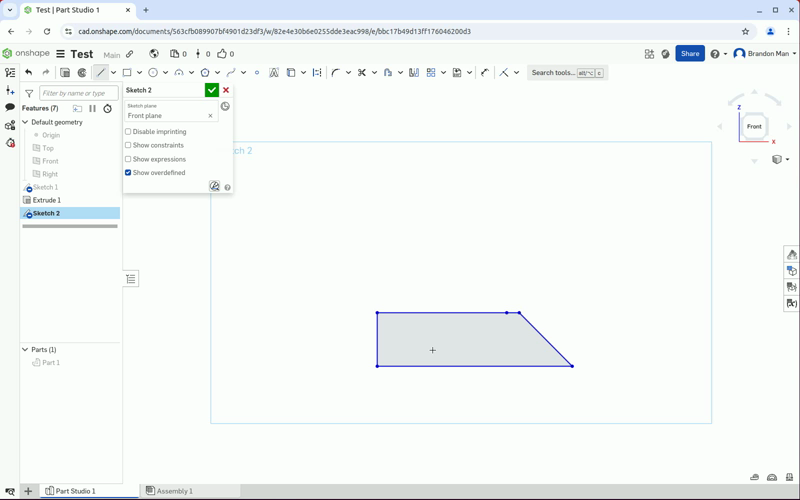
key_down(shift)
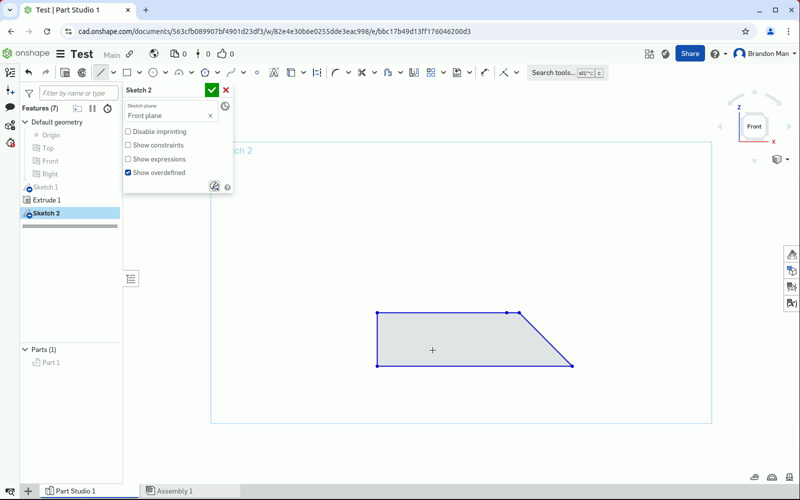
mouse_move(462, 349)
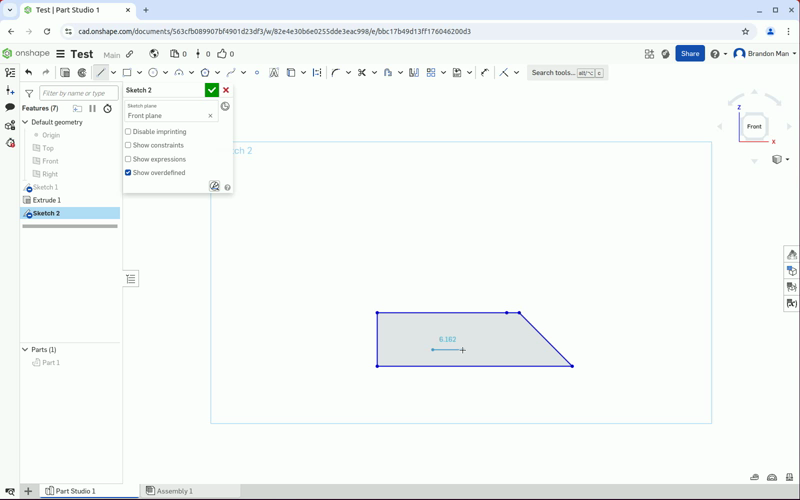
mouse_move(477, 349)
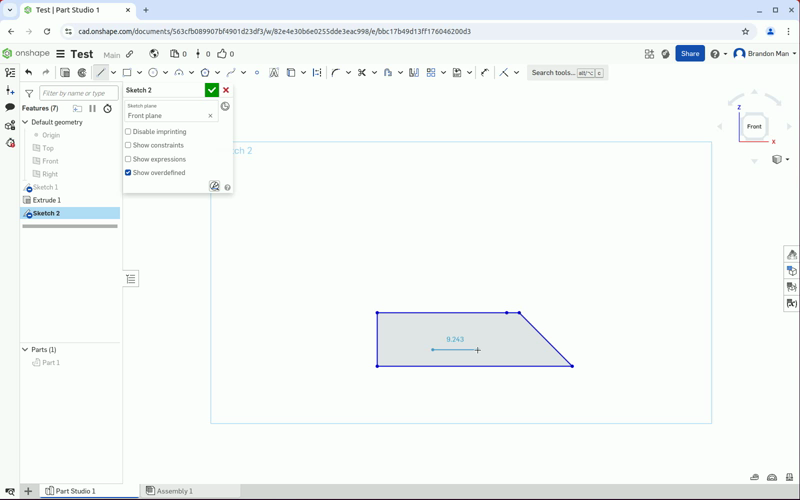
click(477, 349)
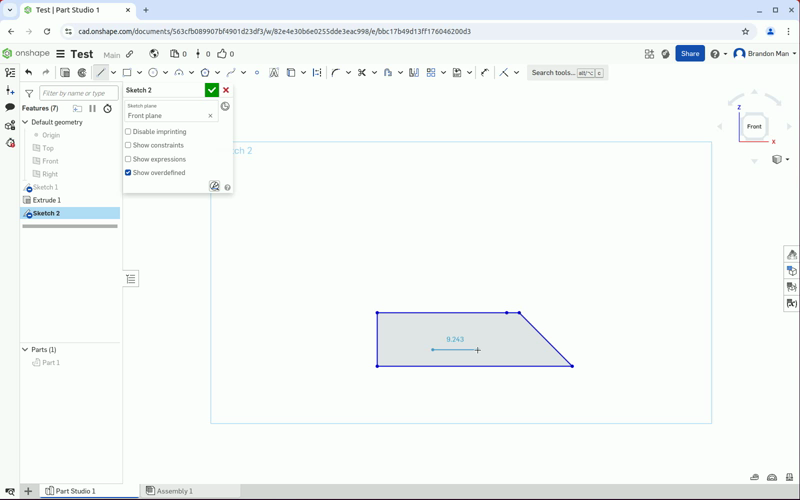
key_up(shift)
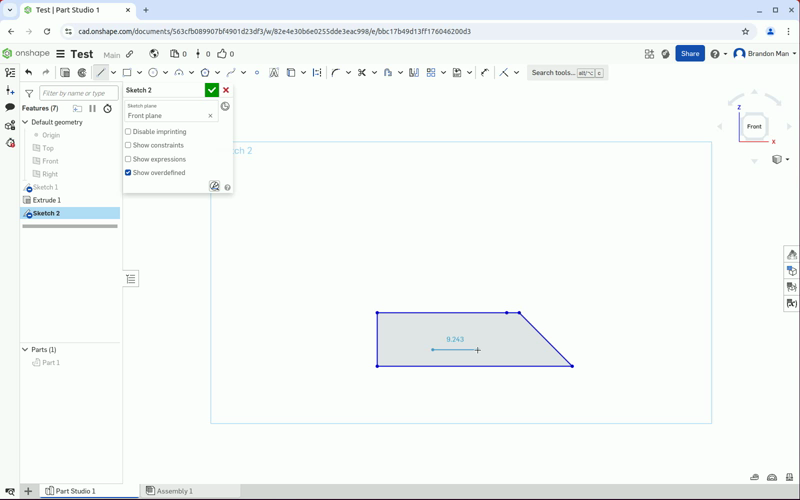
key(esc)
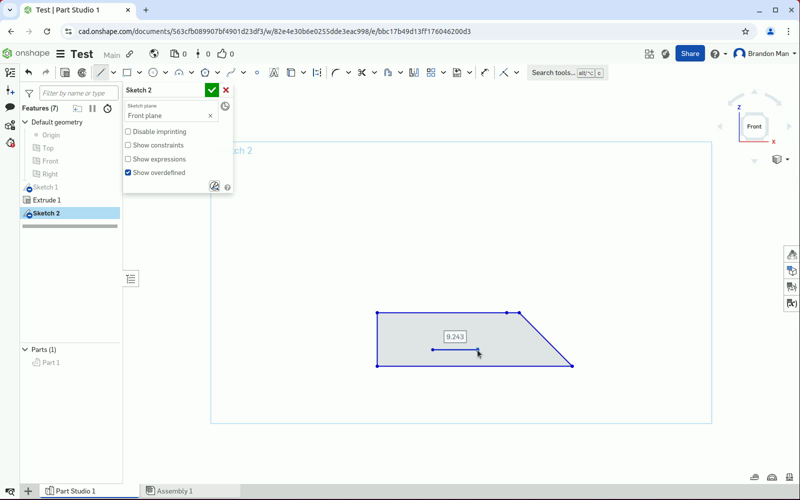
key(a)
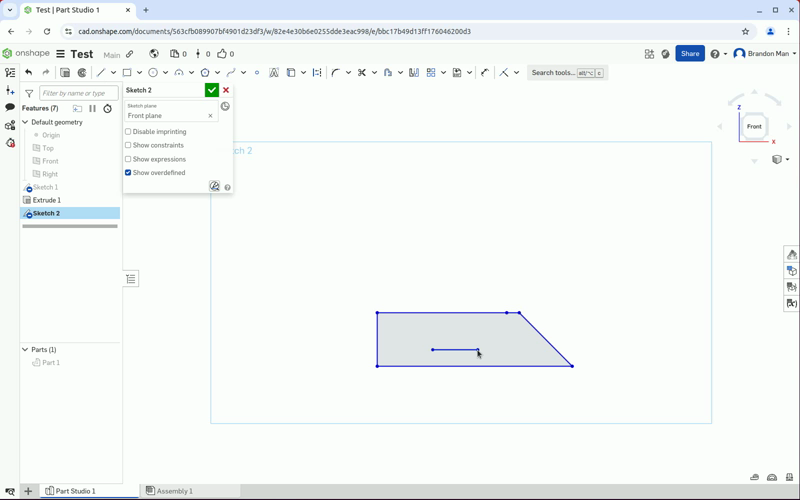
mouse_move(477, 349)
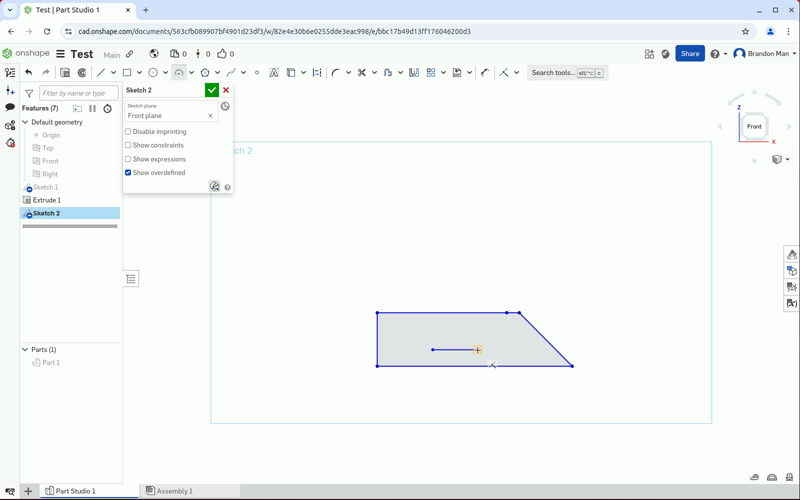
click(477, 349)
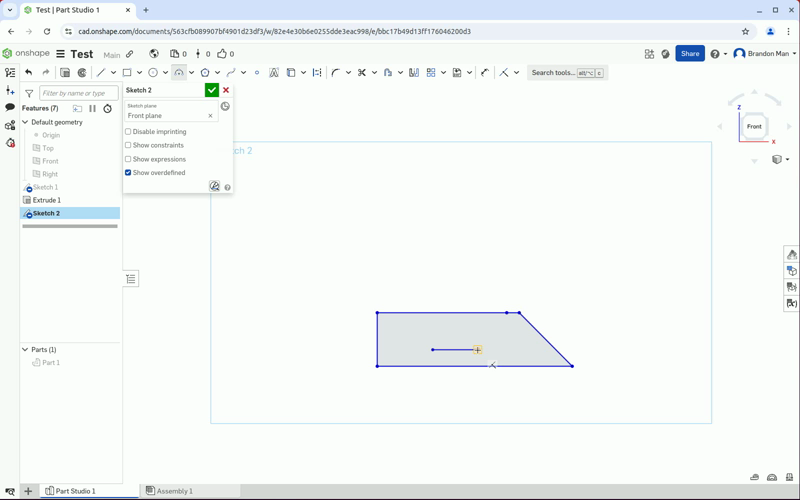
key_down(shift)
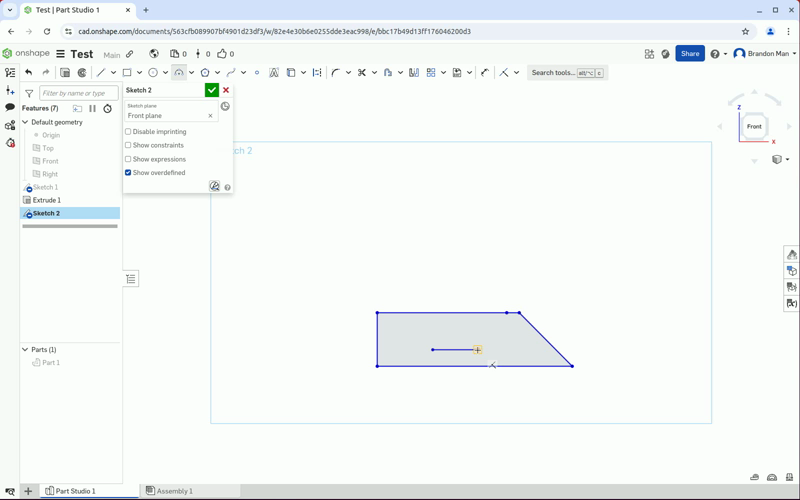
mouse_move(477, 329)
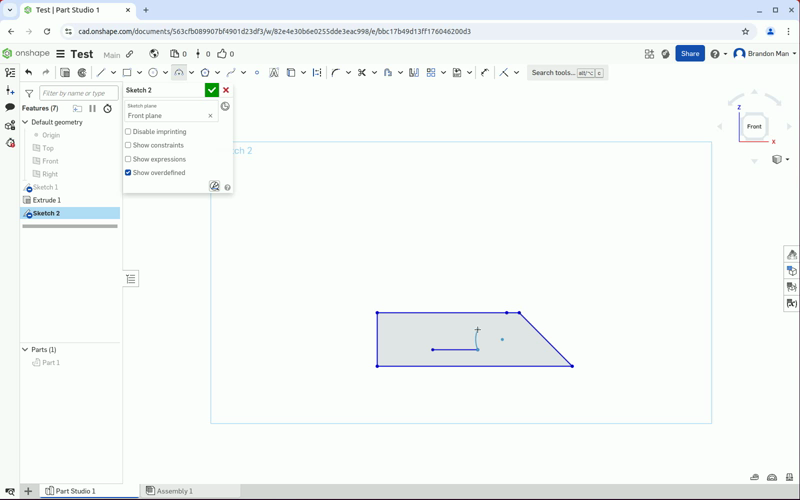
click(477, 329)
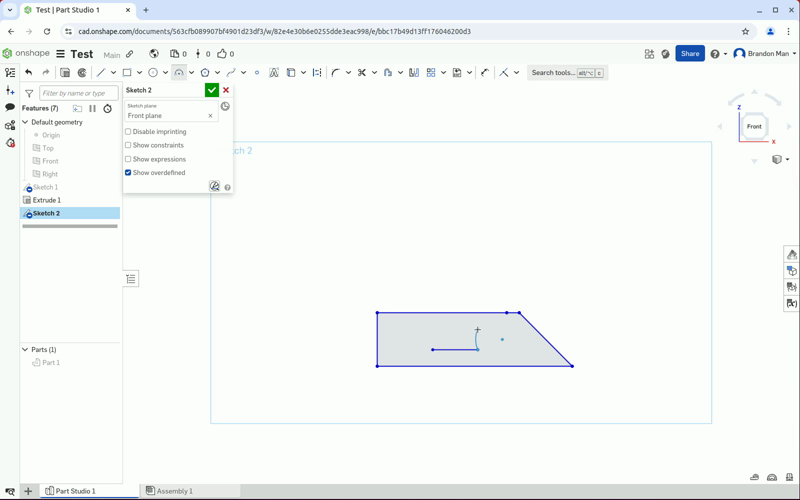
mouse_move(488, 339)
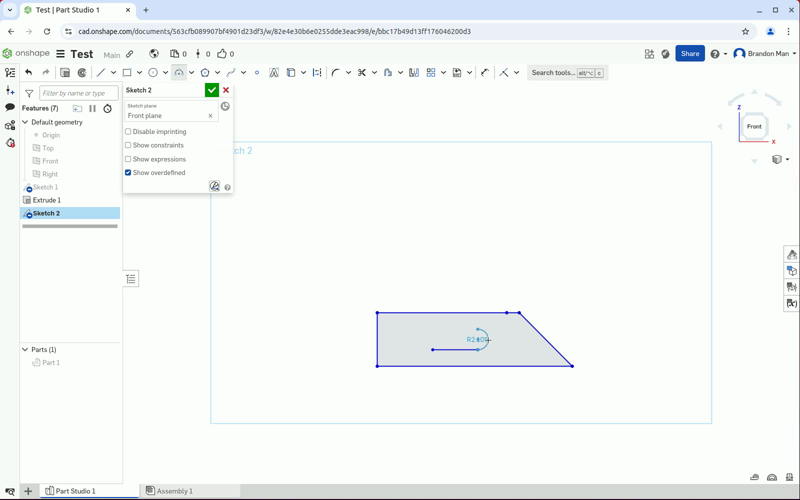
click(488, 339)
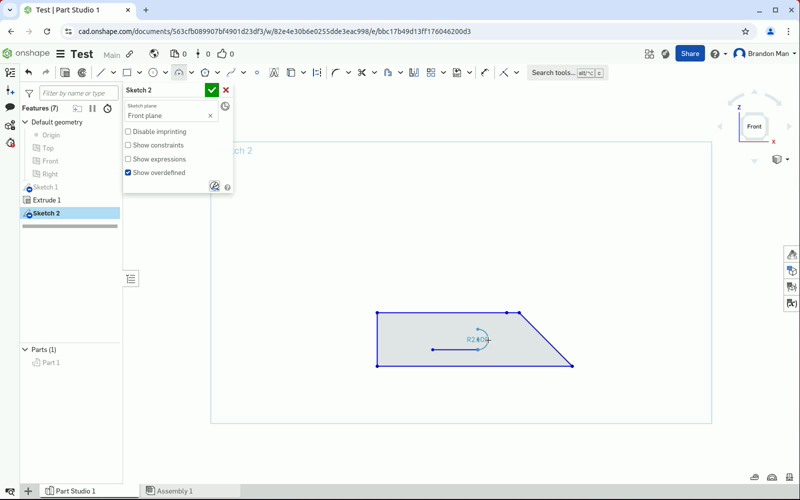
key_up(shift)
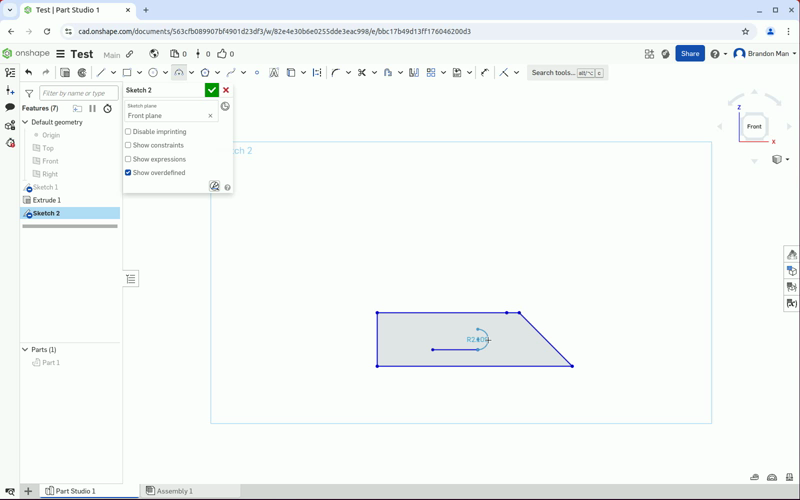
key(esc)
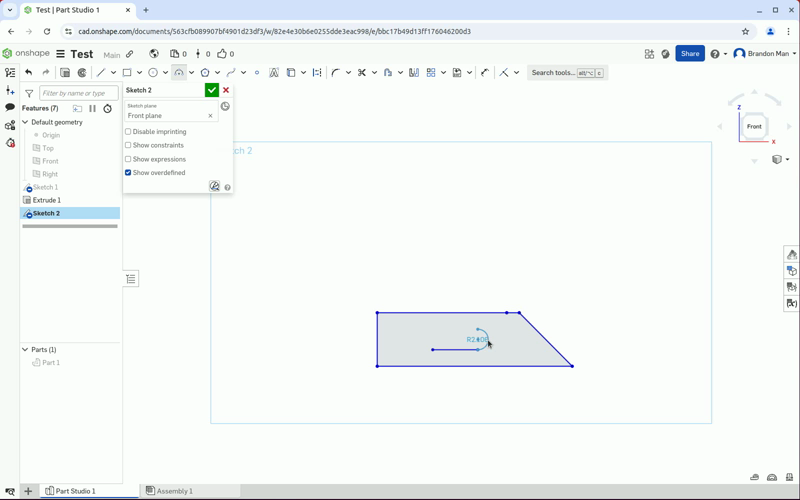
key(l)
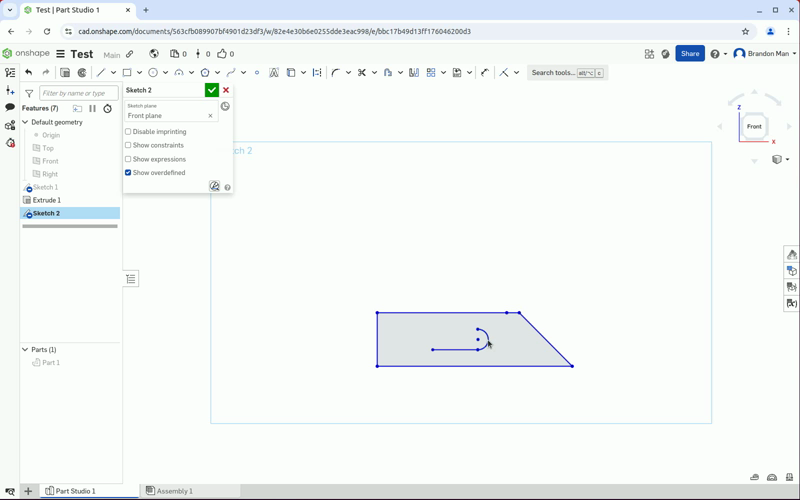
mouse_move(477, 329)
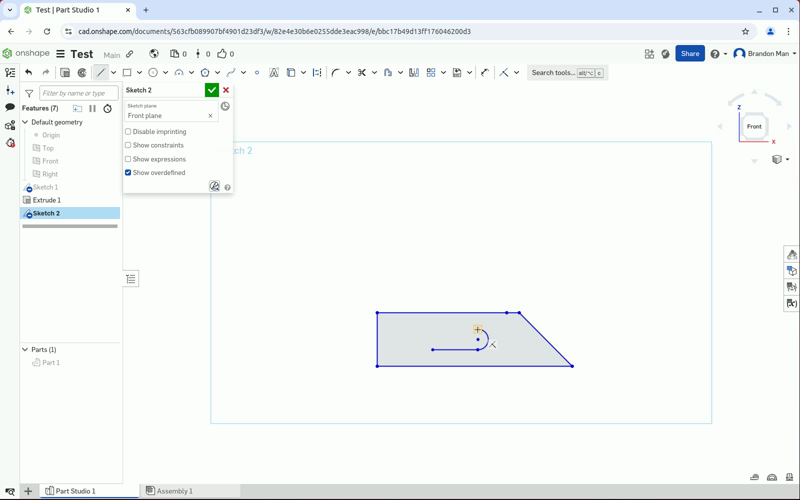
click(477, 329)
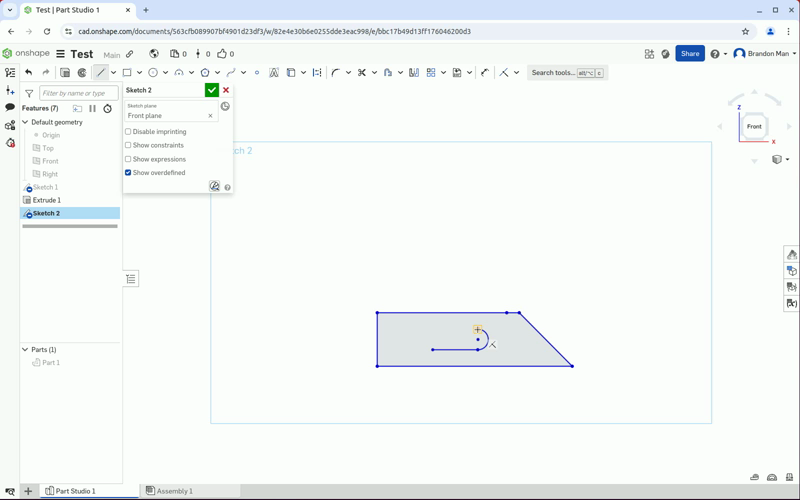
key_down(shift)
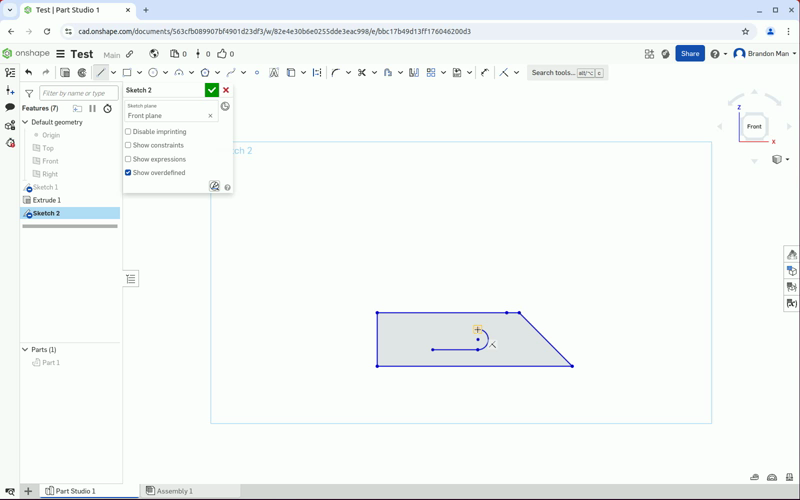
mouse_move(507, 329)
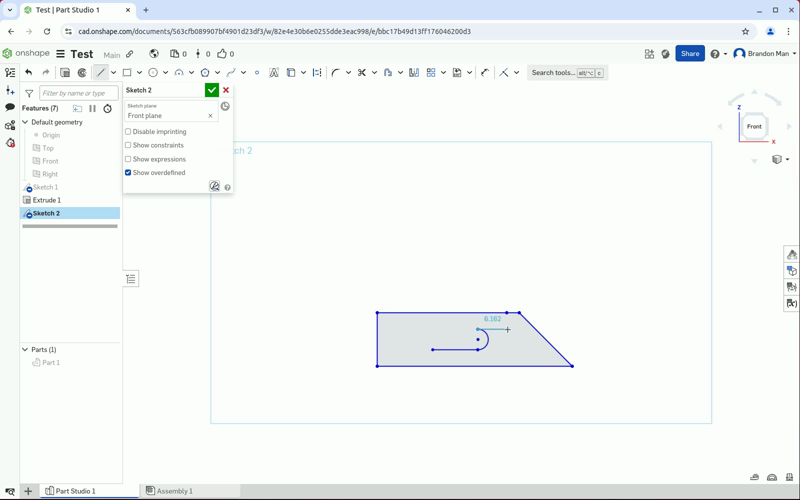
mouse_move(432, 329)
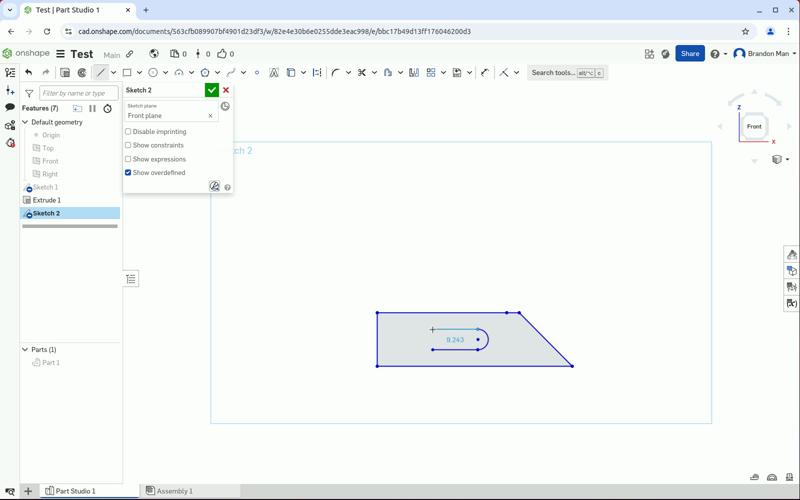
click(432, 329)
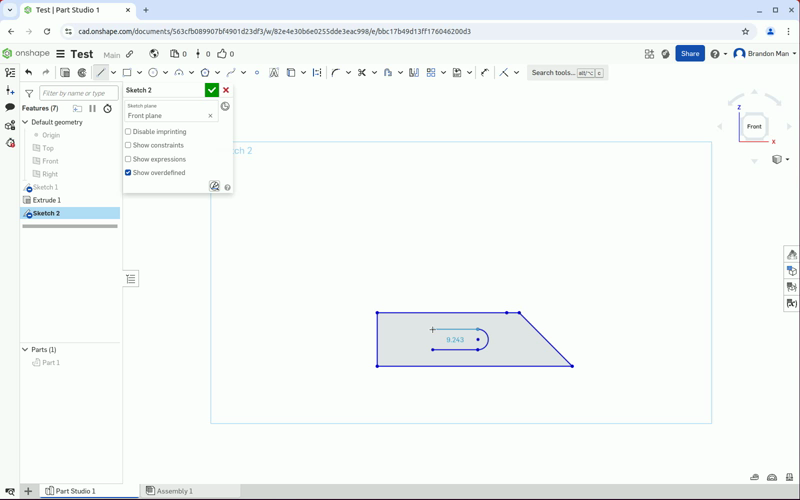
key_up(shift)
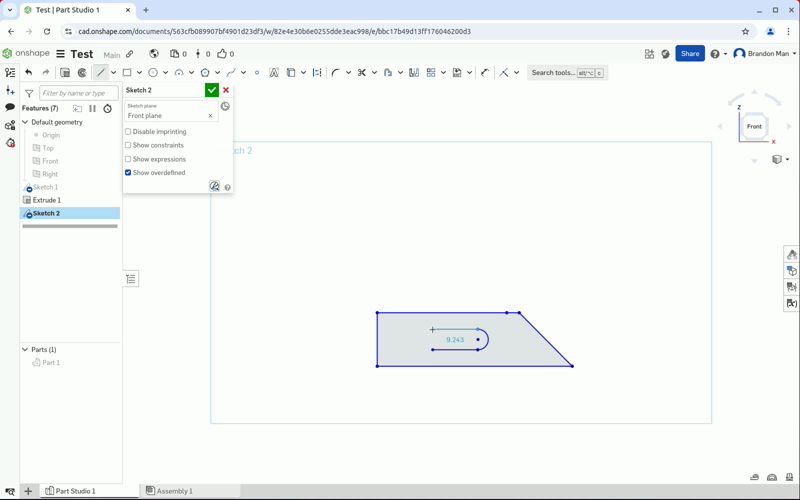
key(esc)
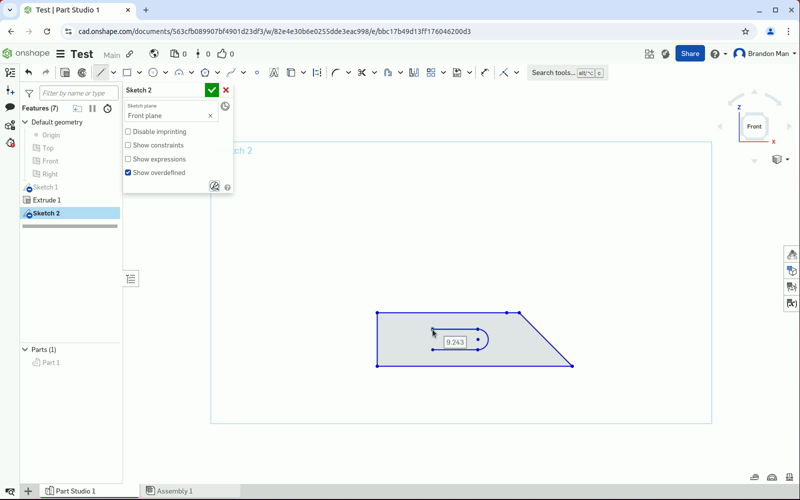
key(a)
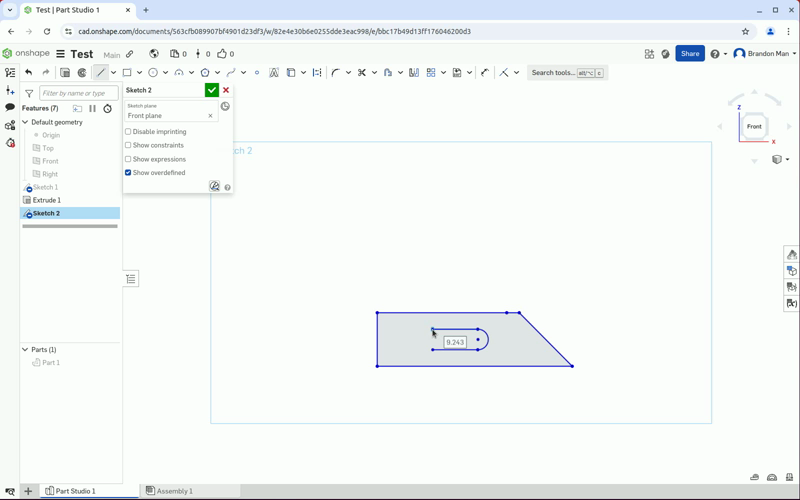
mouse_move(432, 329)
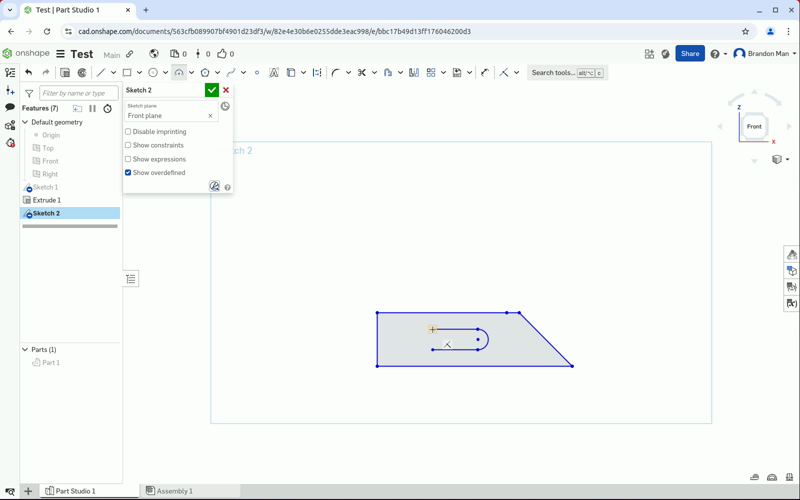
click(432, 329)
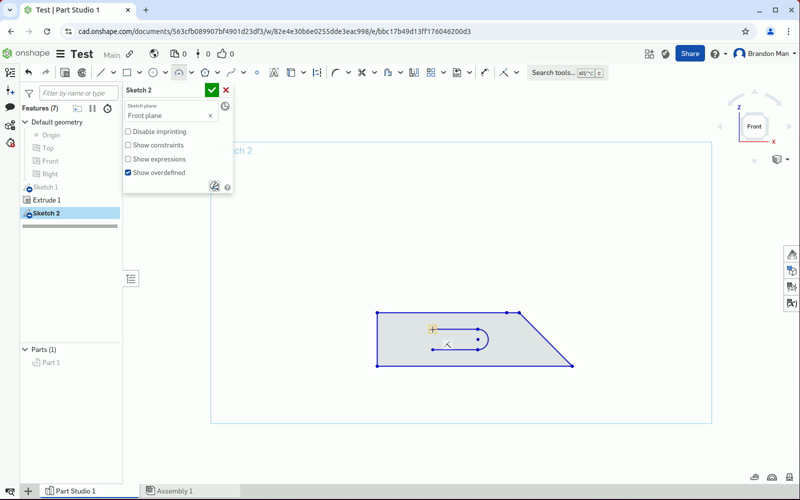
mouse_move(432, 349)
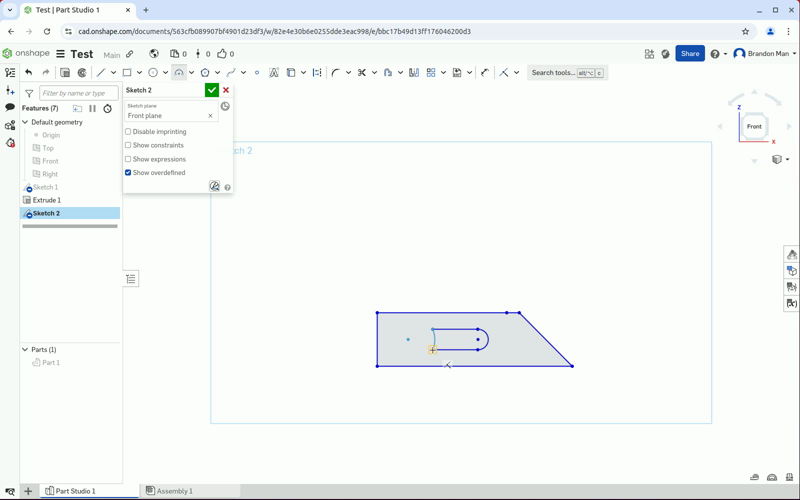
click(432, 349)
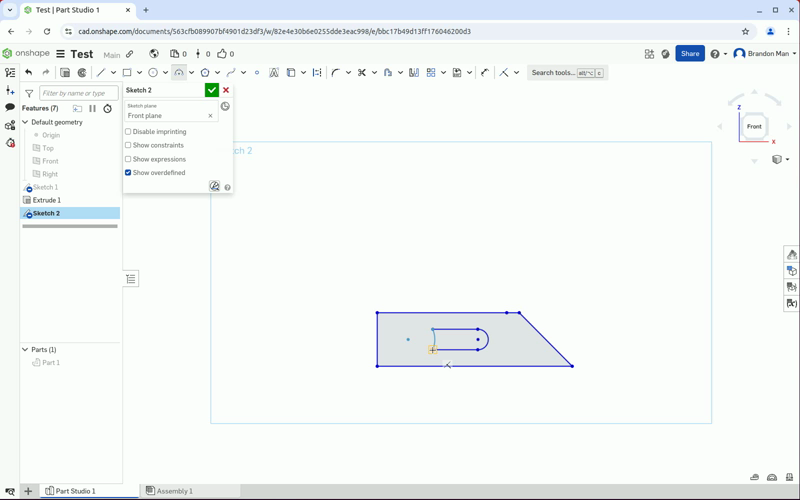
key_down(shift)
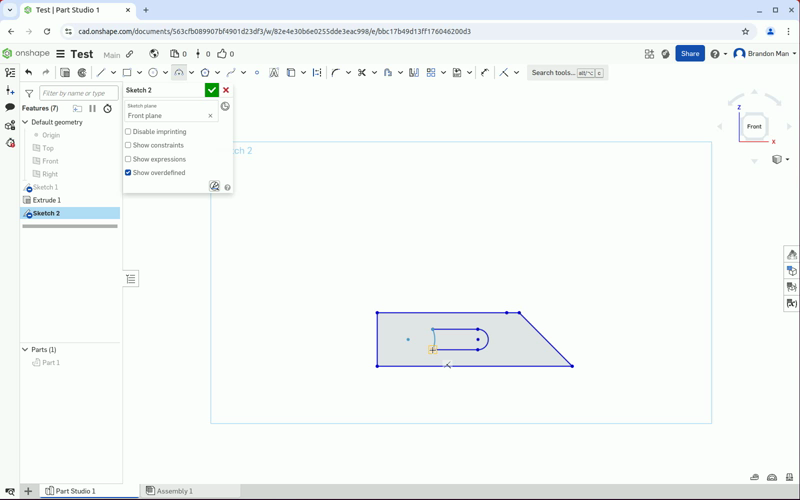
mouse_move(422, 339)
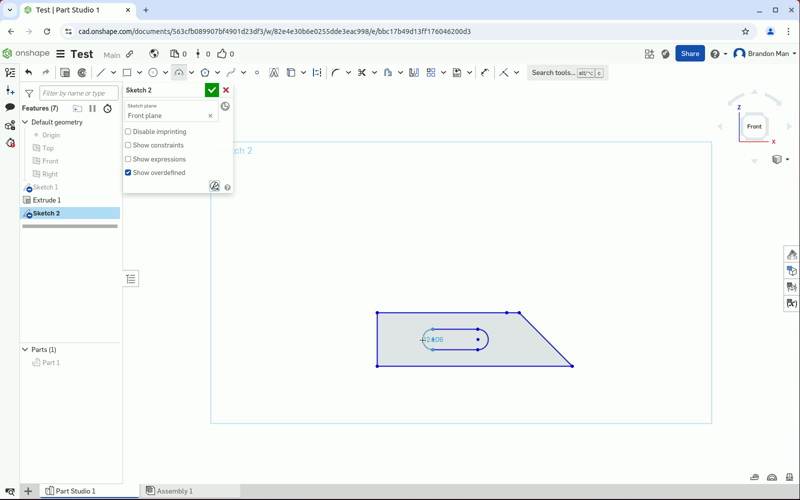
click(422, 339)
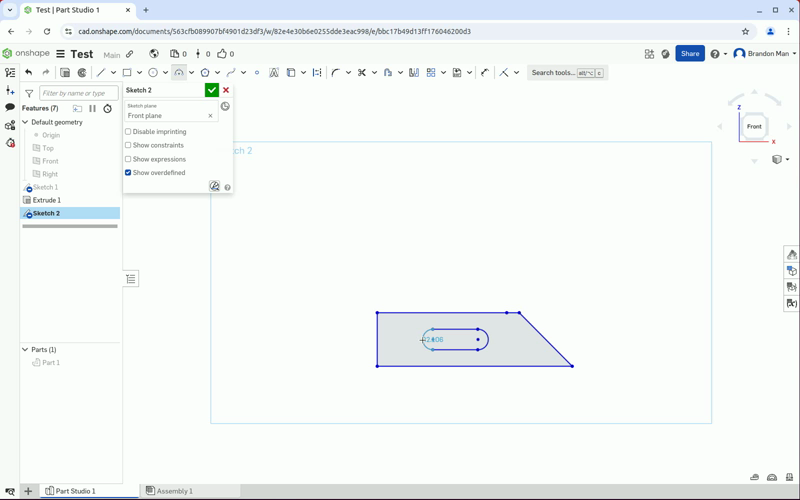
key_up(shift)
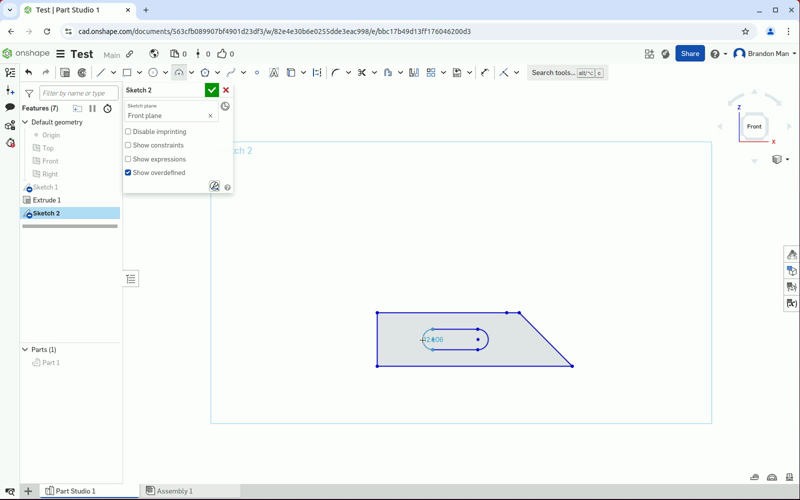
key(esc)
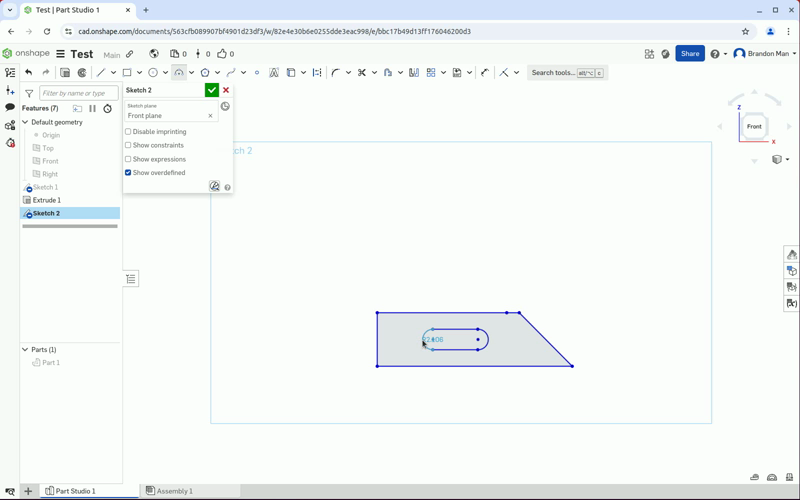
mouse_move(498, 334)
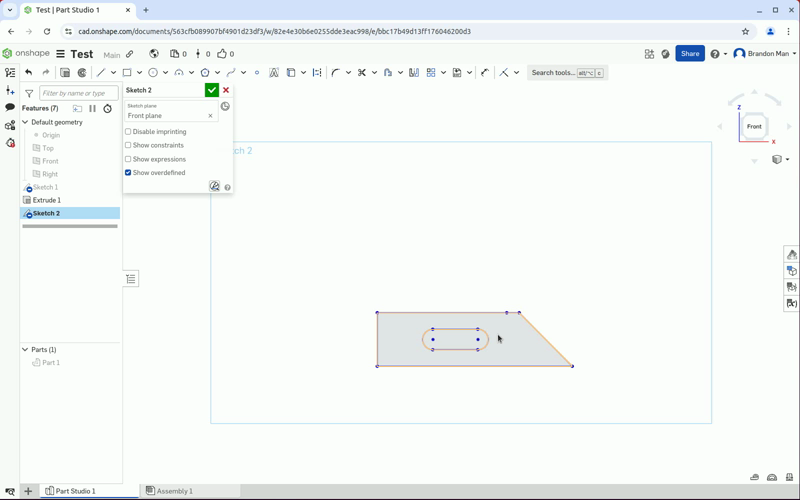
click(498, 334)
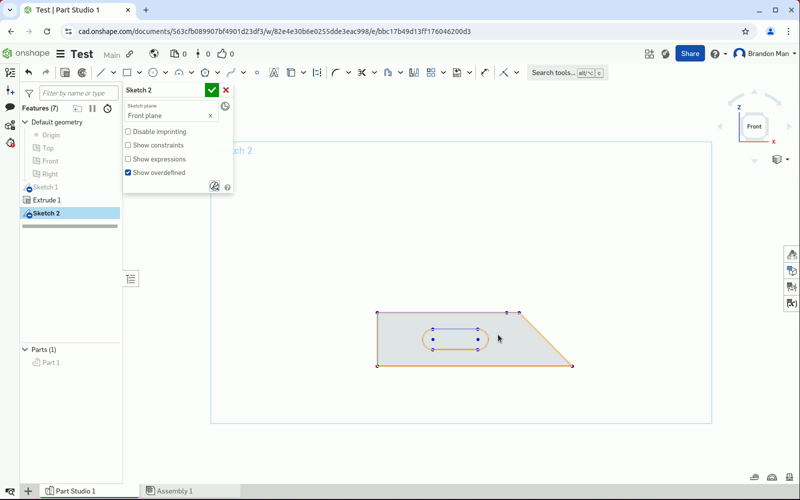
mouse_move(73, 352)
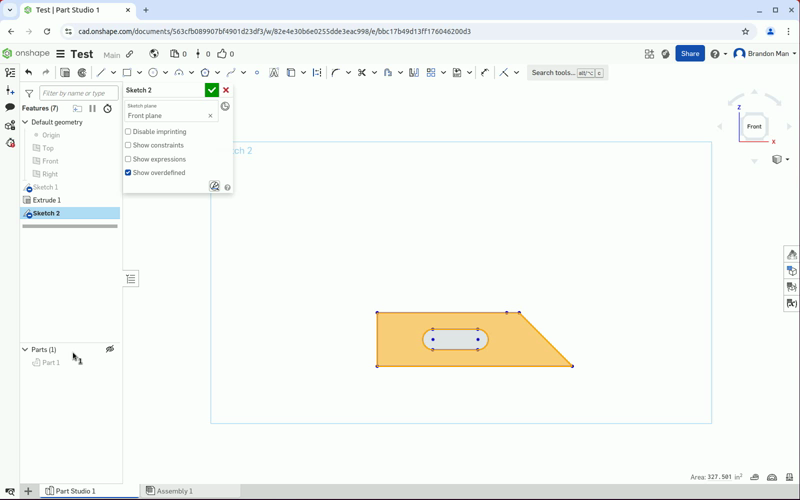
key(shift+y)
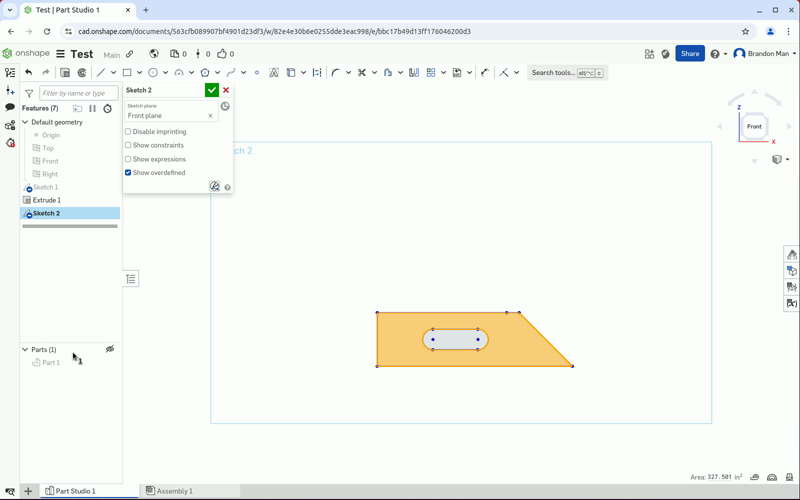
key(shift+e)
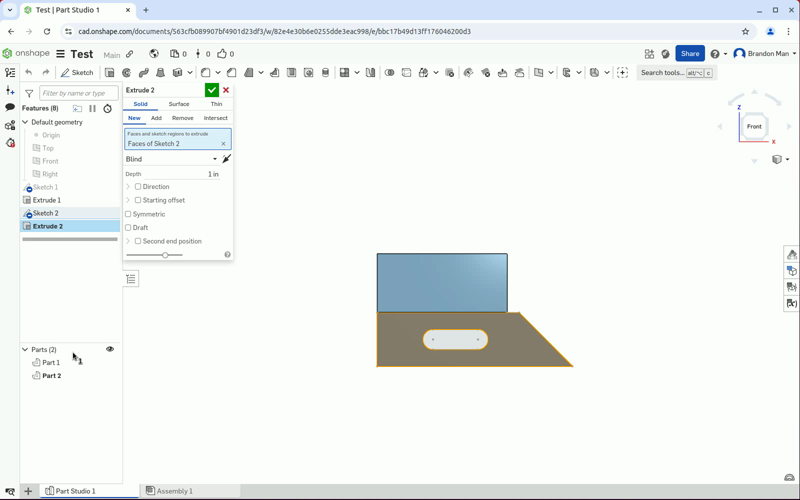
mouse_move(143, 106)
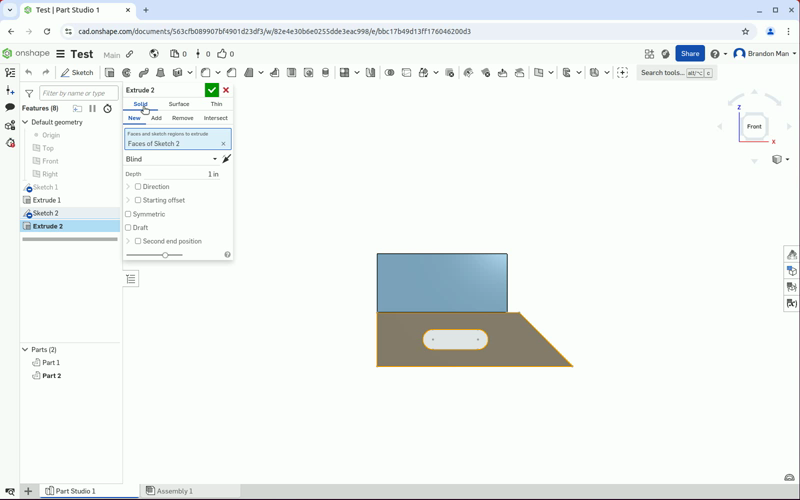
click(143, 106)
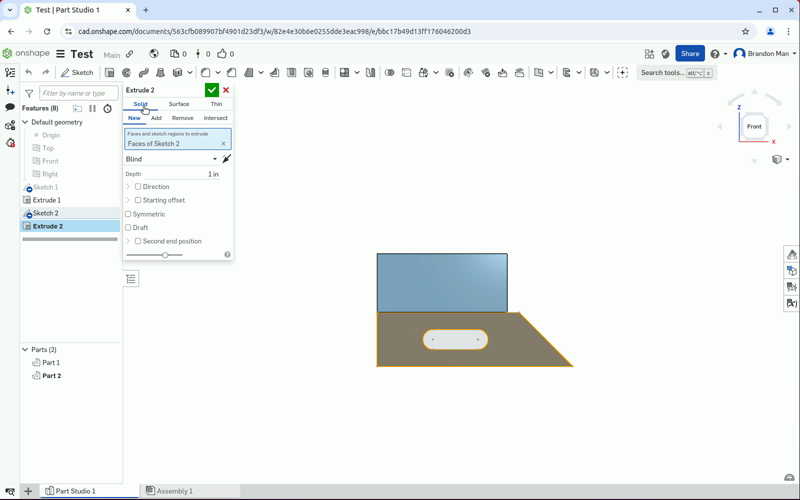
mouse_move(137, 120)
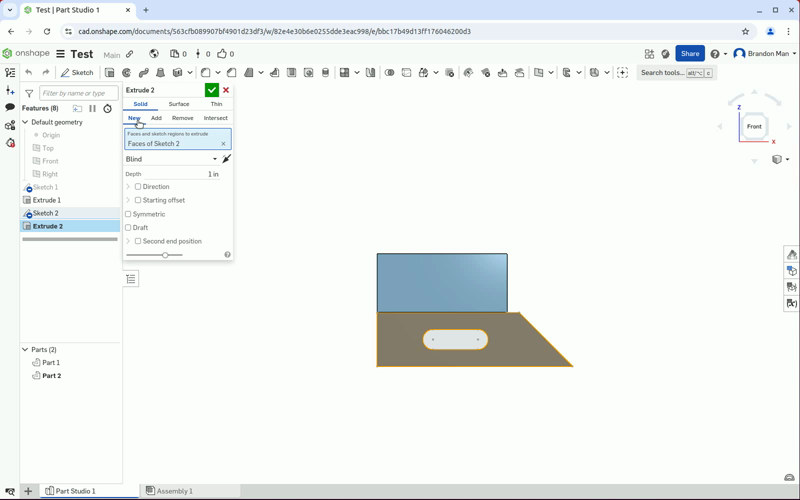
click(137, 120)
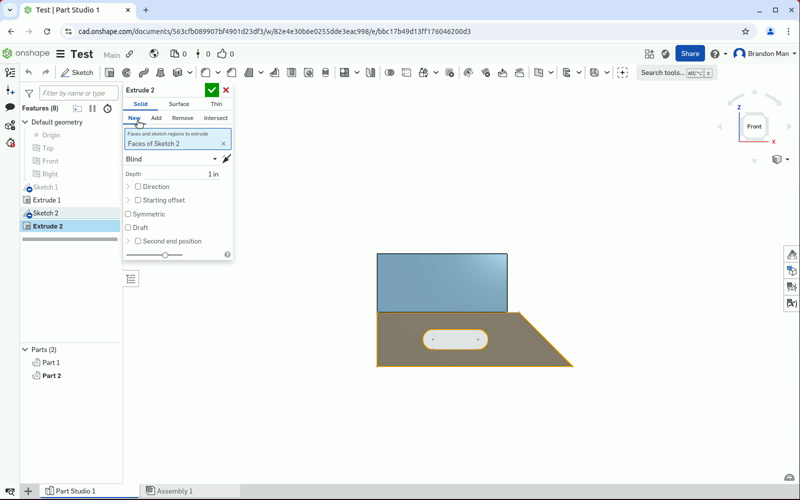
key(tab, 4)
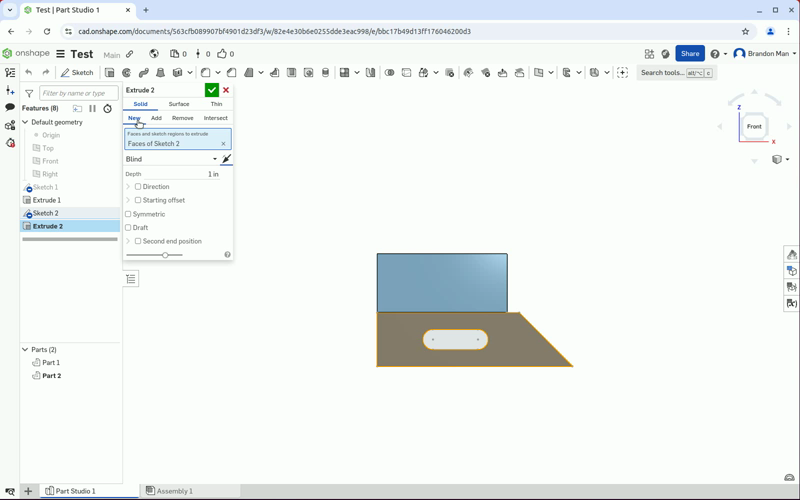
text(6.258)
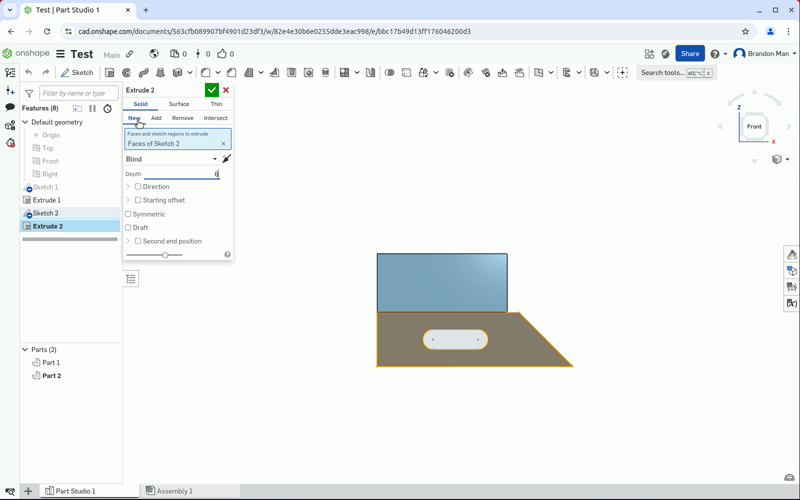
key(tab, 3)
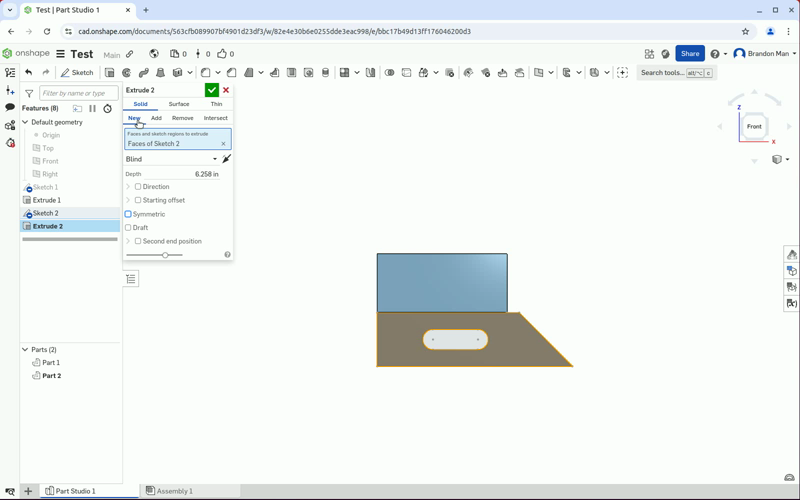
key(space)
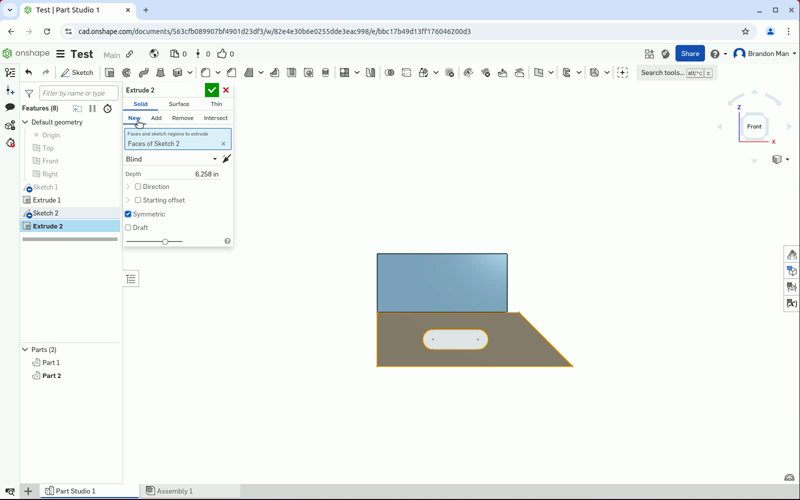
key(enter)
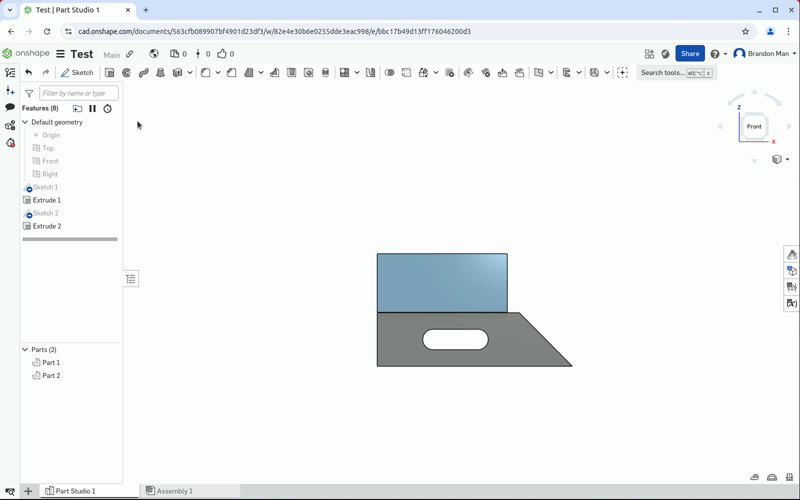
key(shift+h)
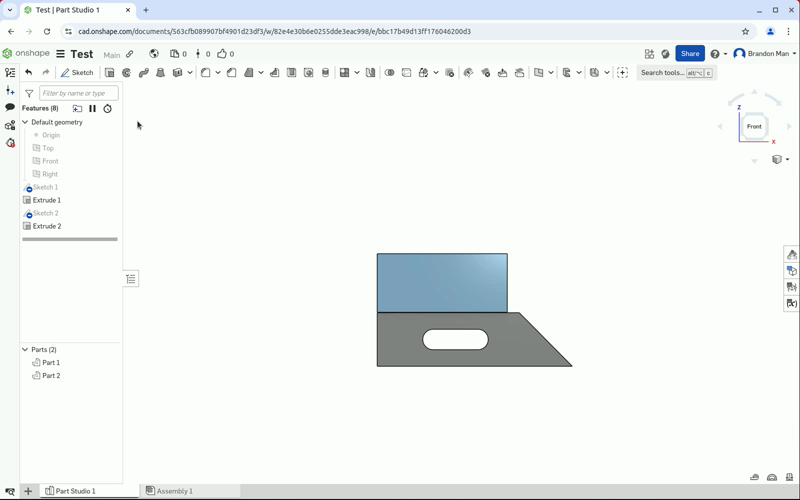
key(shift+h)
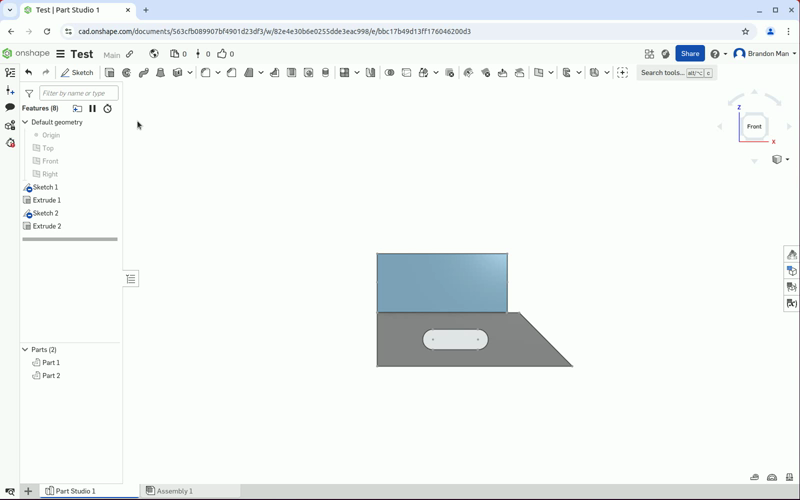
mouse_move(73, 189)
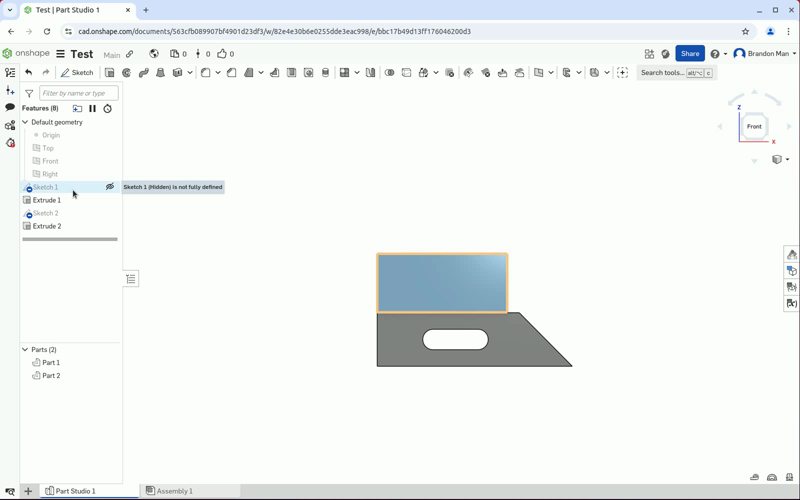
click(73, 189)
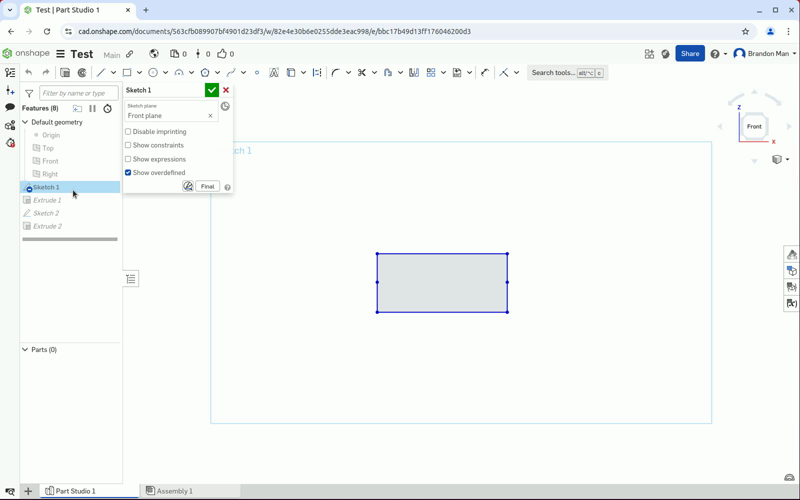
mouse_move(229, 92)
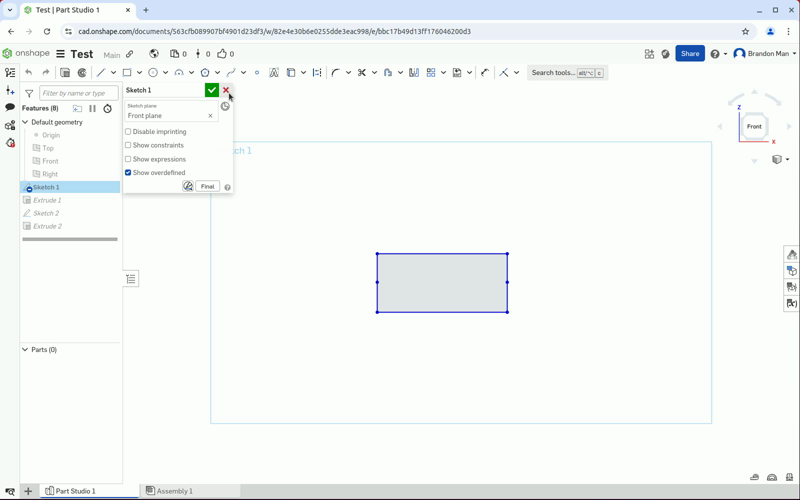
click(229, 92)
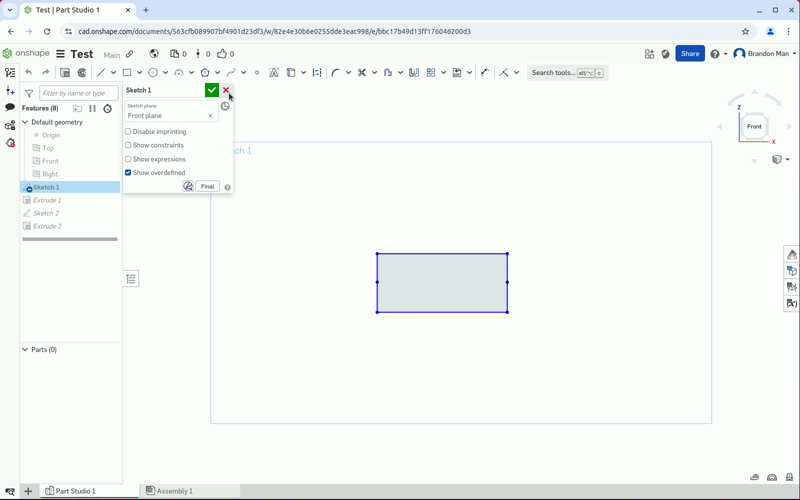
key(shift+s)
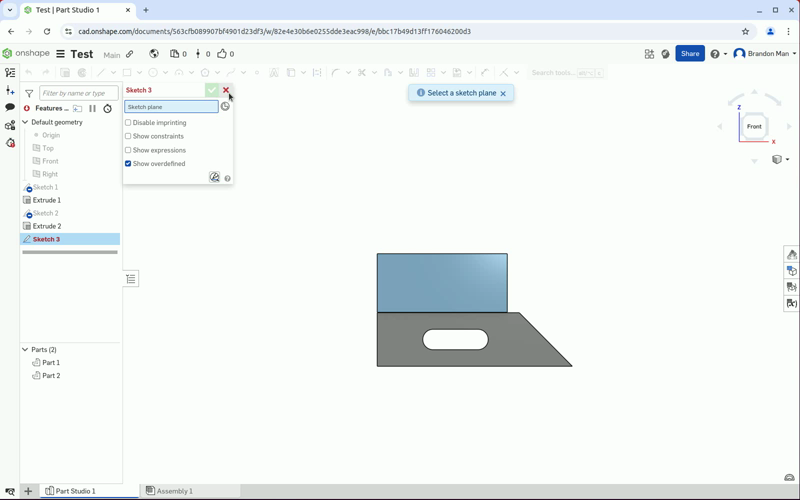
mouse_move(73, 163)
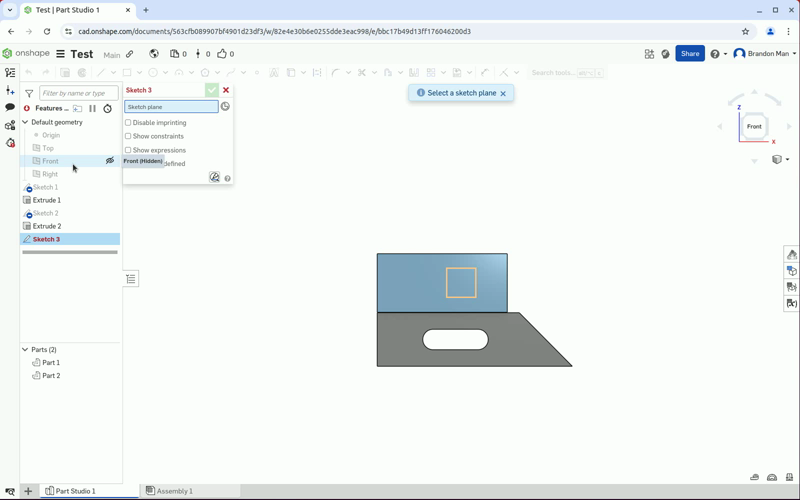
click(73, 163)
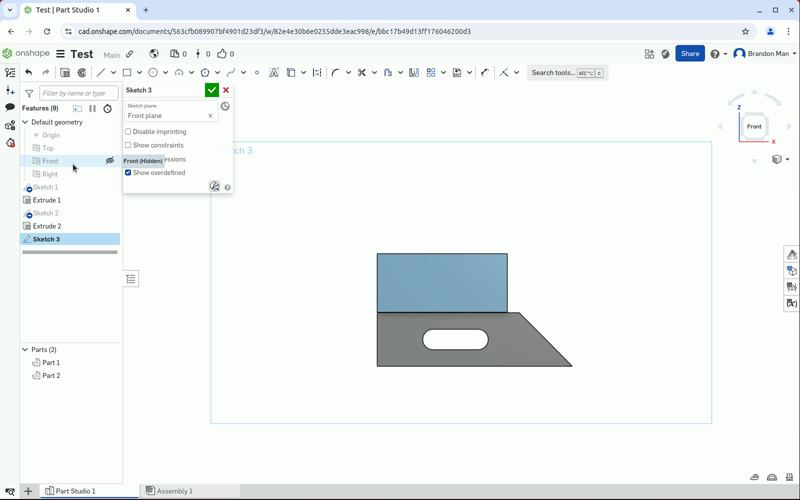
mouse_move(73, 352)
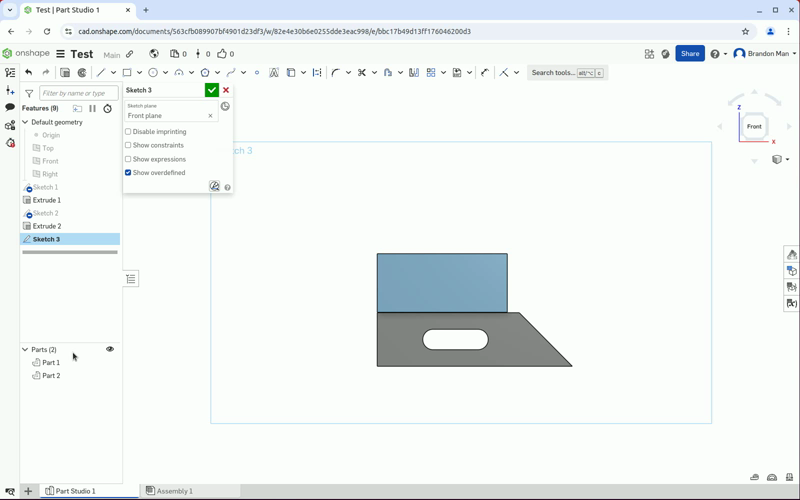
key(y)
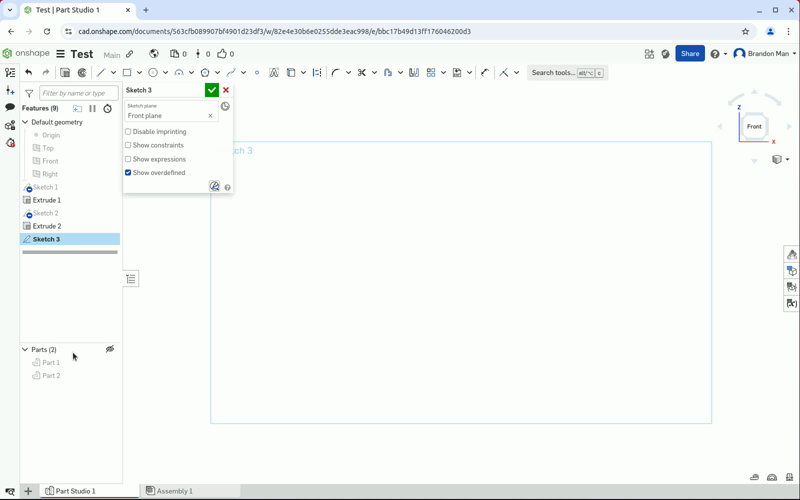
key(l)
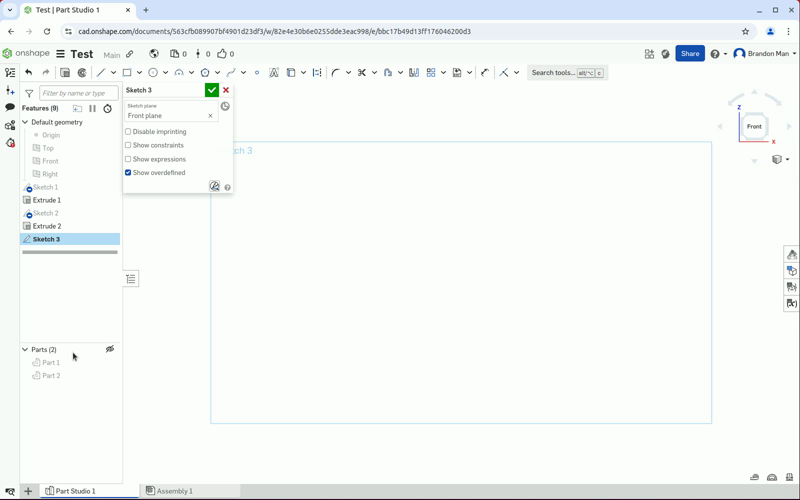
key_down(shift)
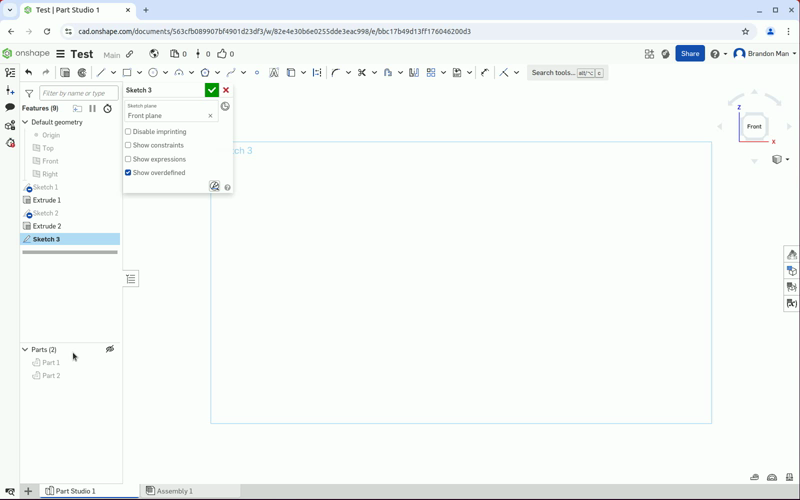
mouse_move(377, 253)
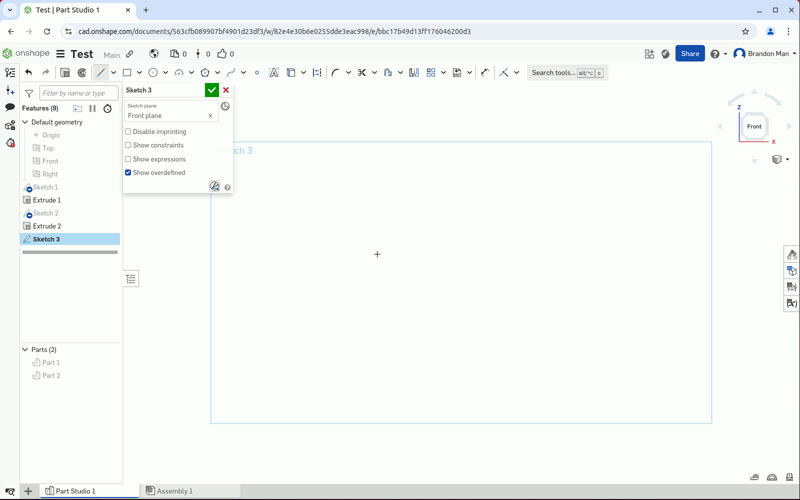
click(377, 253)
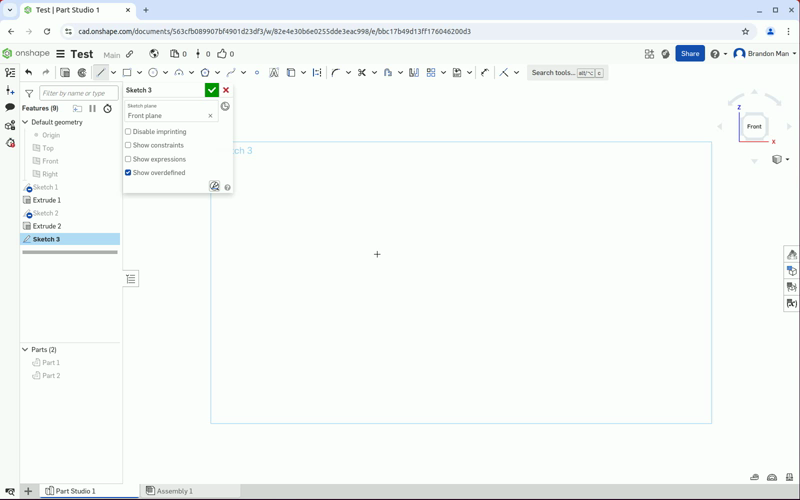
key_up(shift)
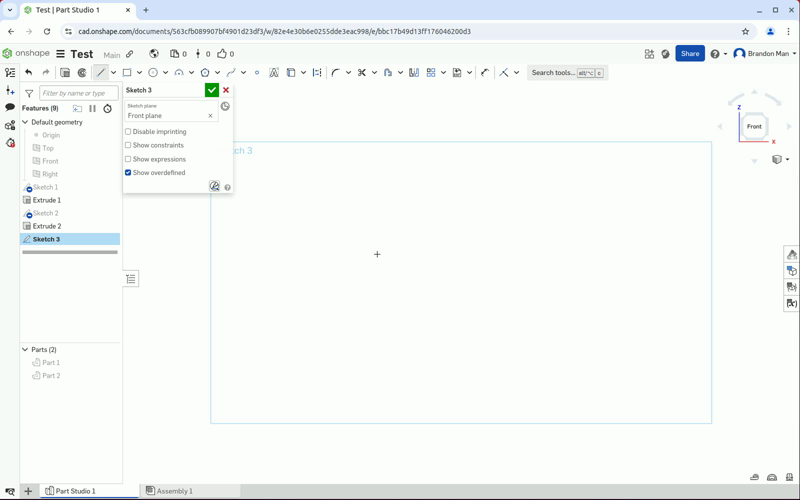
key_down(shift)
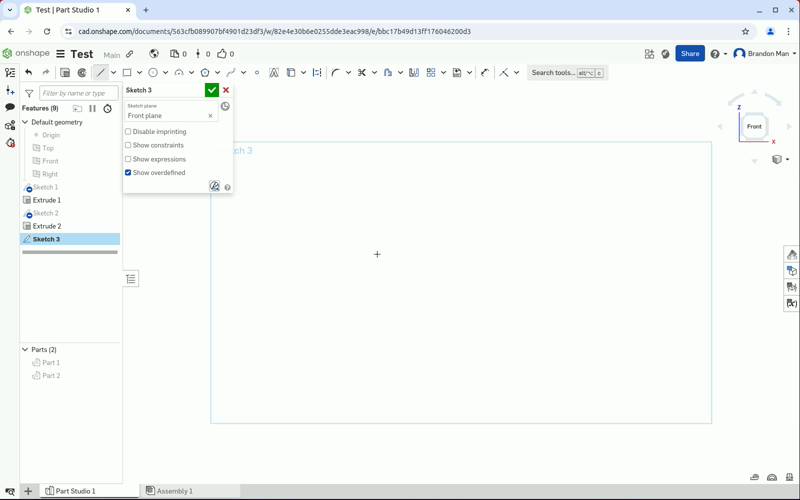
mouse_move(506, 253)
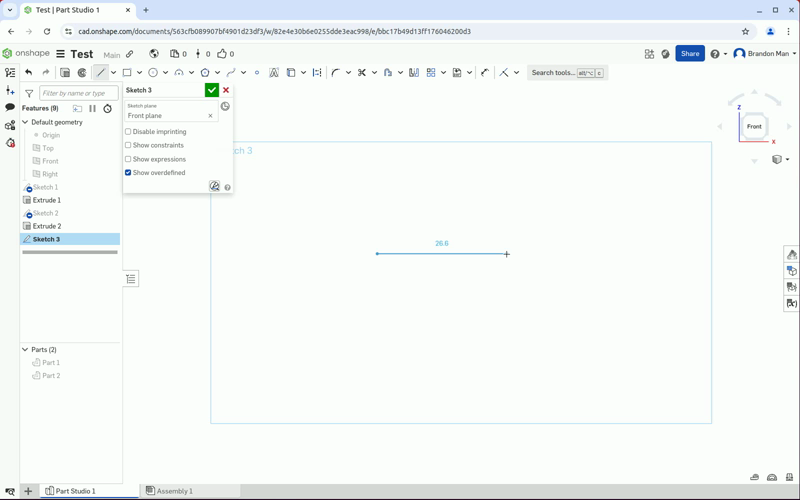
click(506, 253)
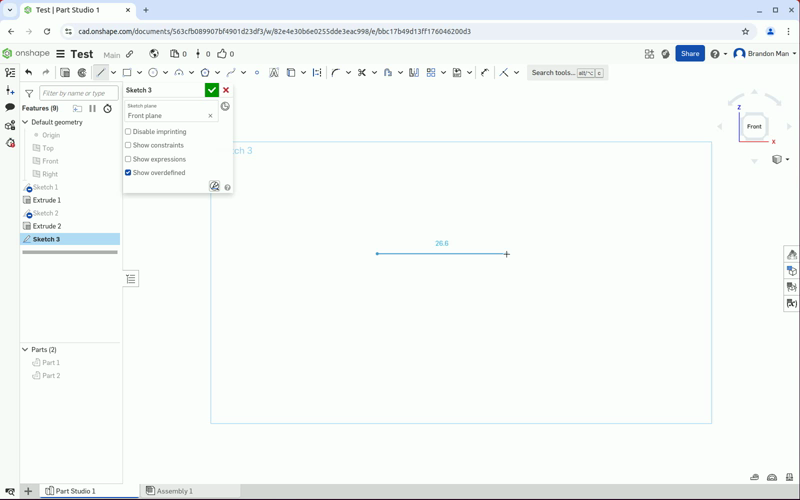
key_up(shift)
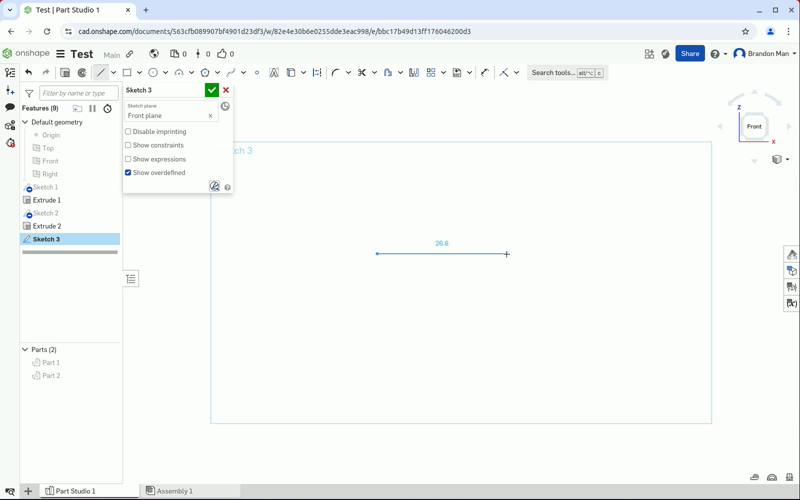
key_down(shift)
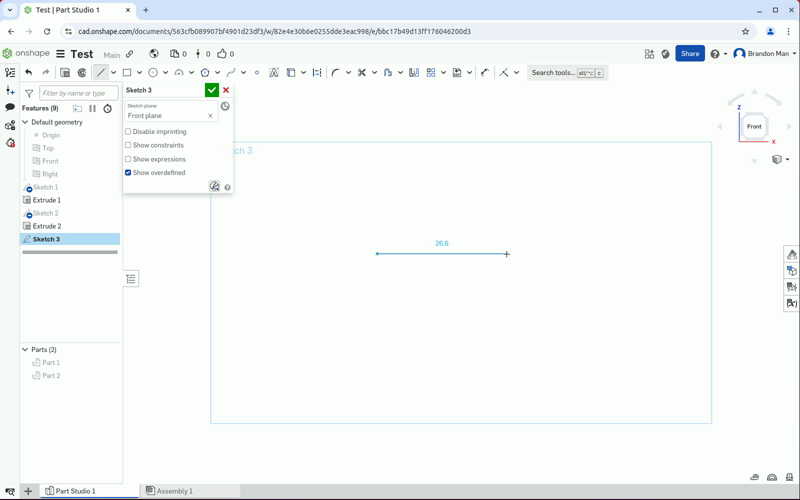
mouse_move(536, 253)
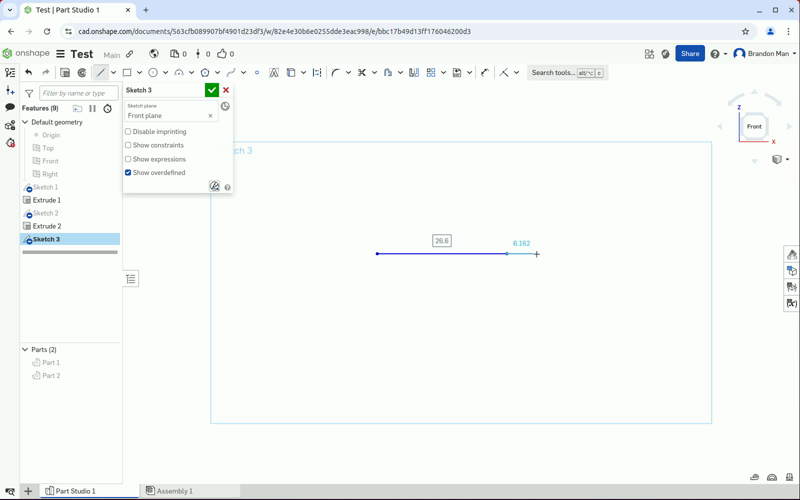
mouse_move(519, 253)
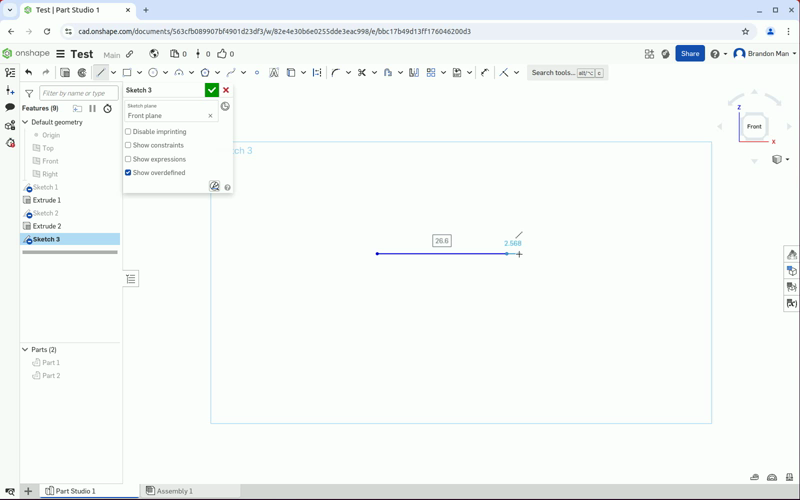
click(519, 253)
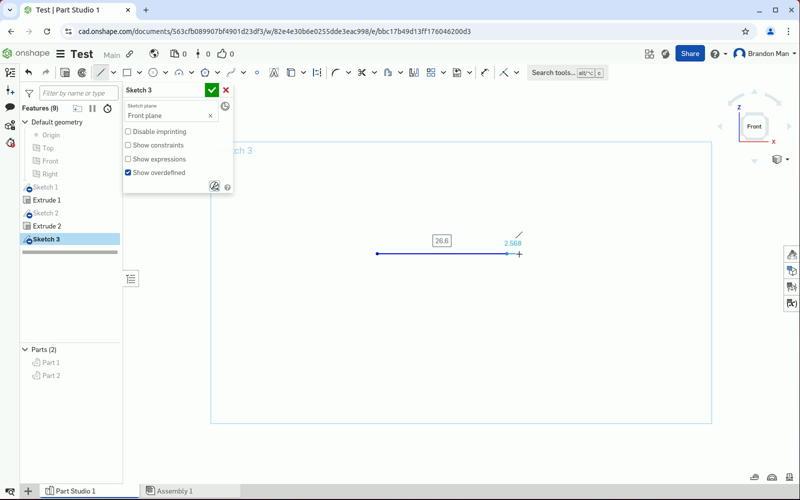
key_up(shift)
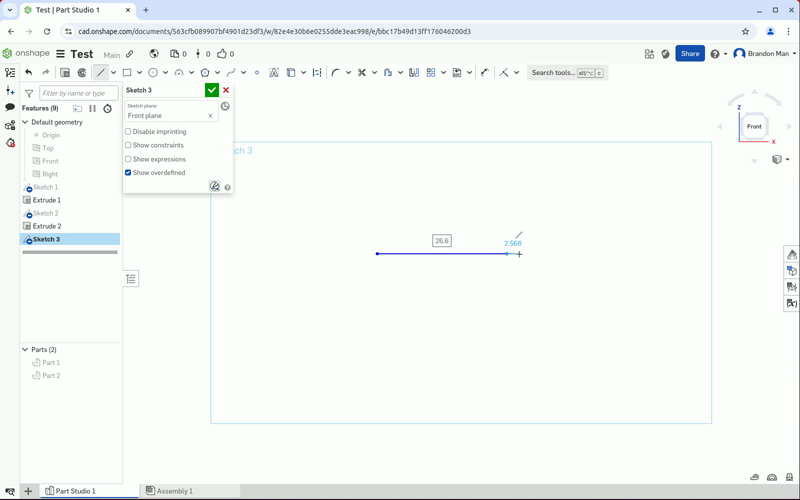
key_down(shift)
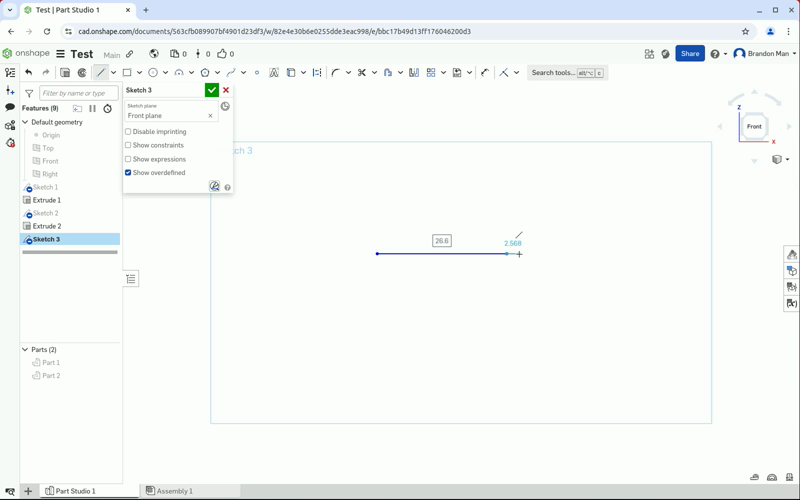
mouse_move(572, 200)
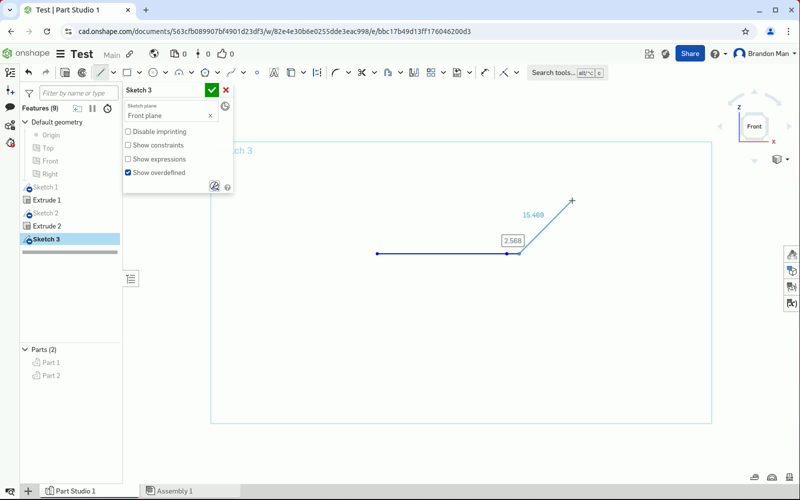
click(572, 200)
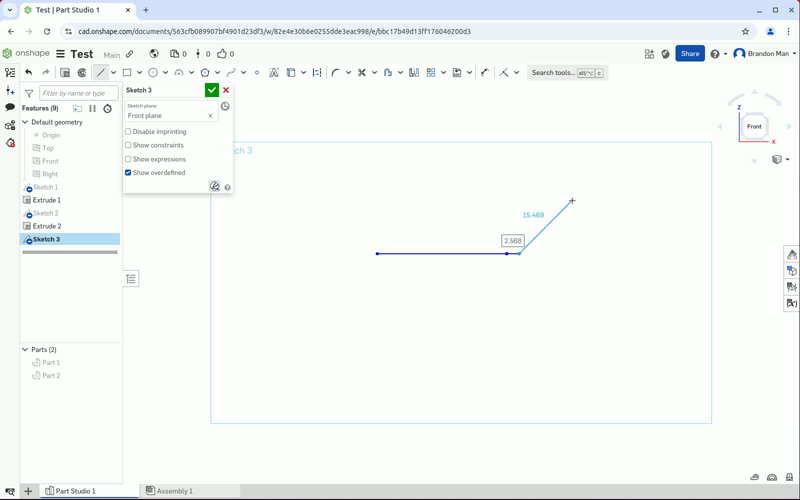
key_up(shift)
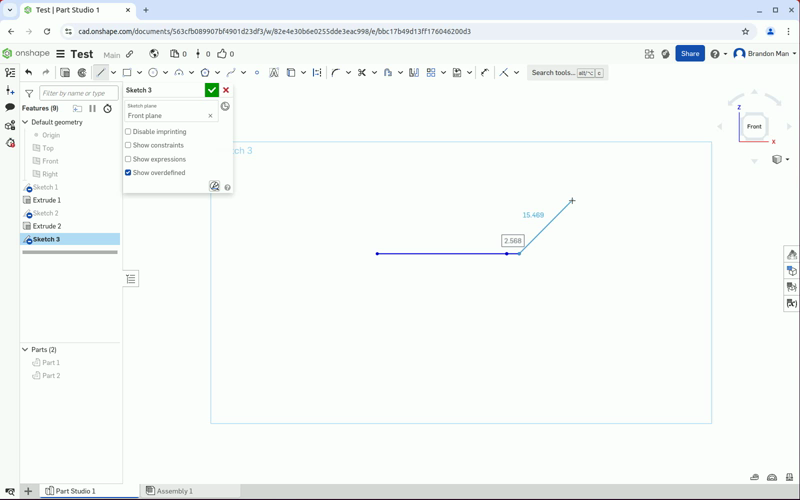
key_down(shift)
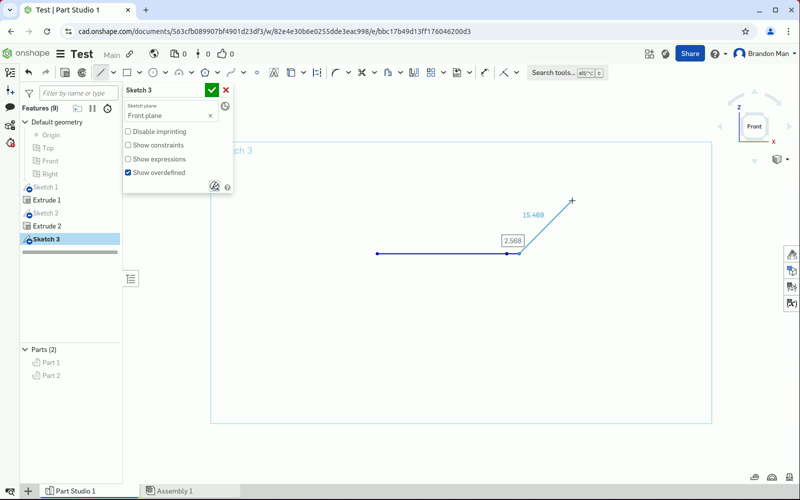
mouse_move(377, 200)
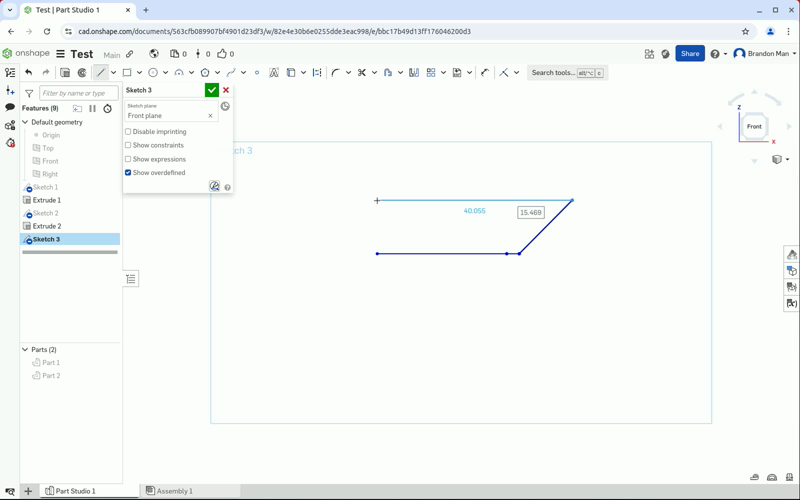
click(377, 200)
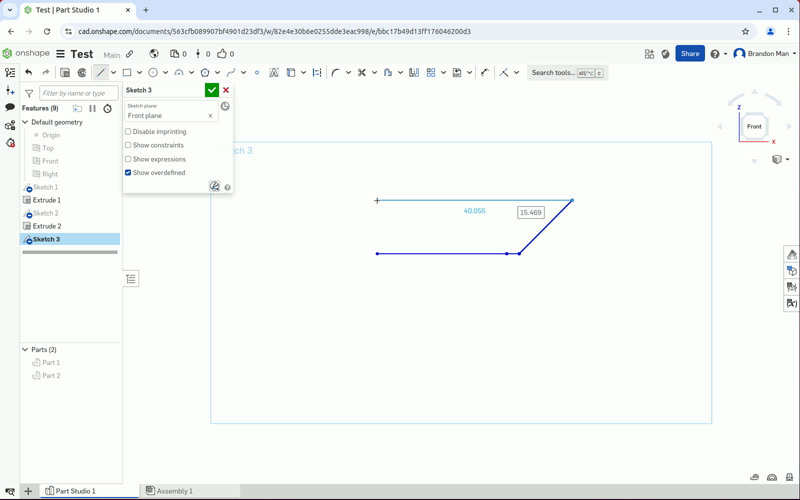
key_up(shift)
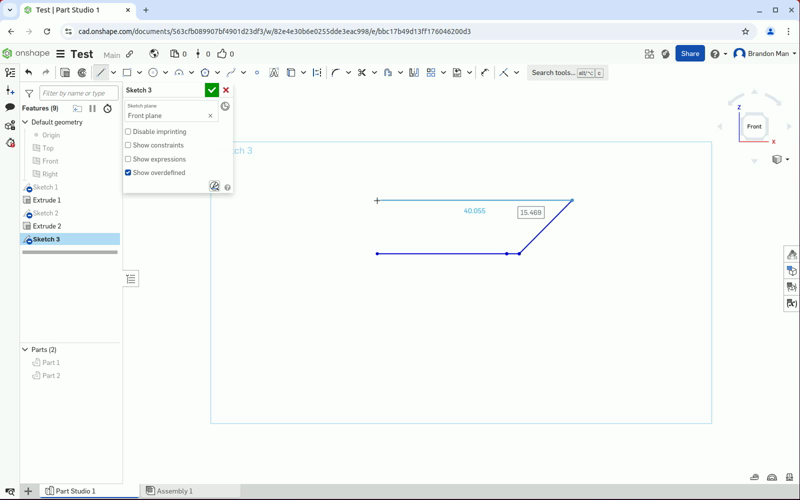
mouse_move(407, 200)
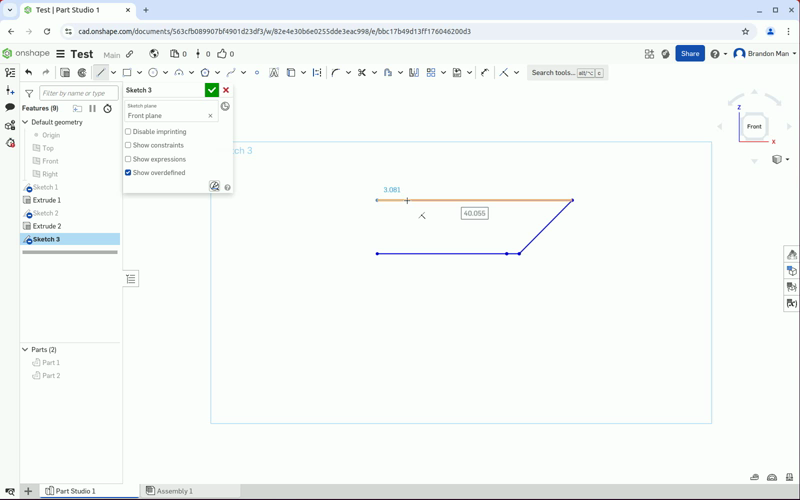
key_down(shift)
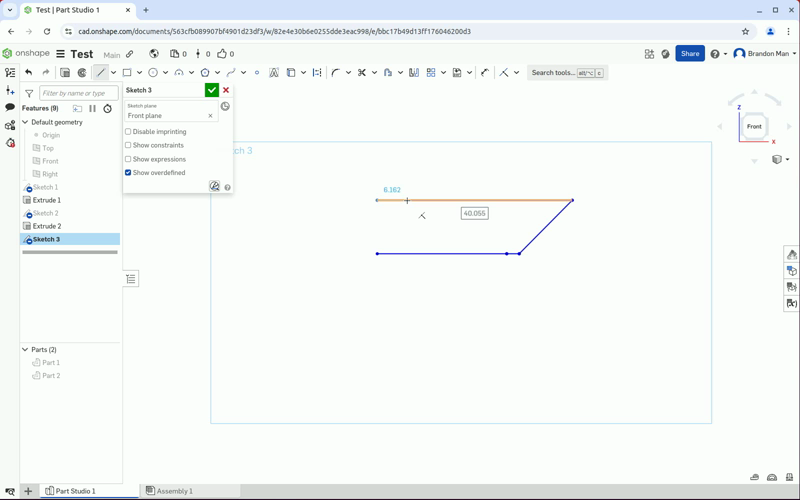
mouse_move(377, 253)
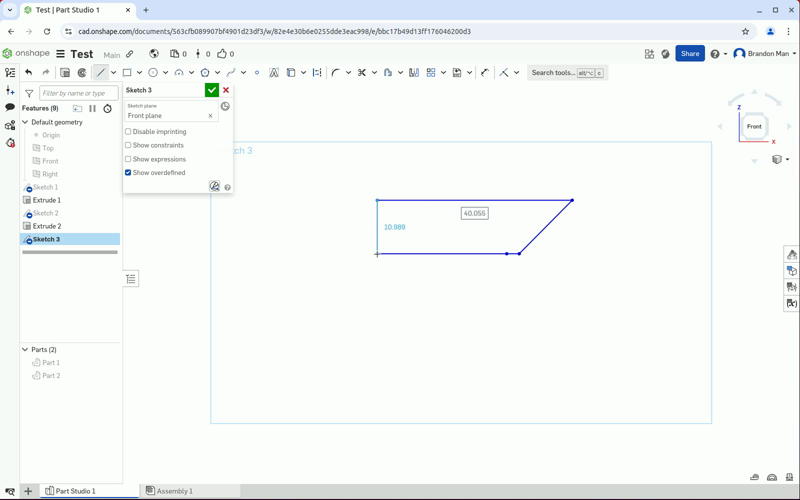
key_up(shift)
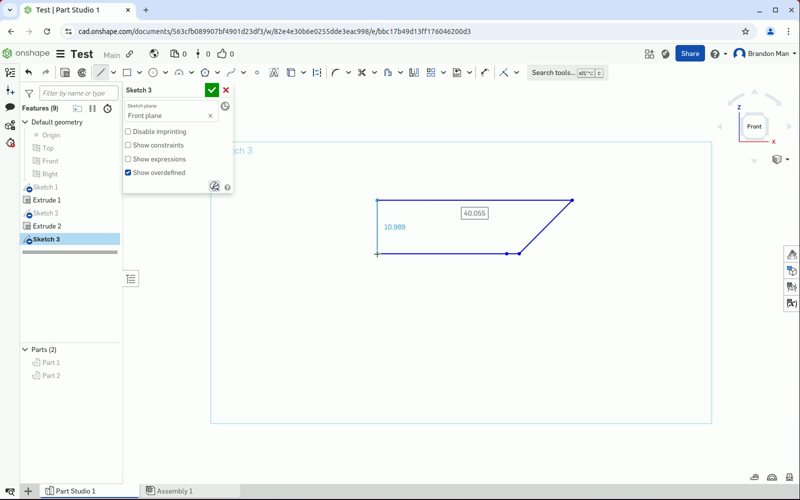
click(377, 253)
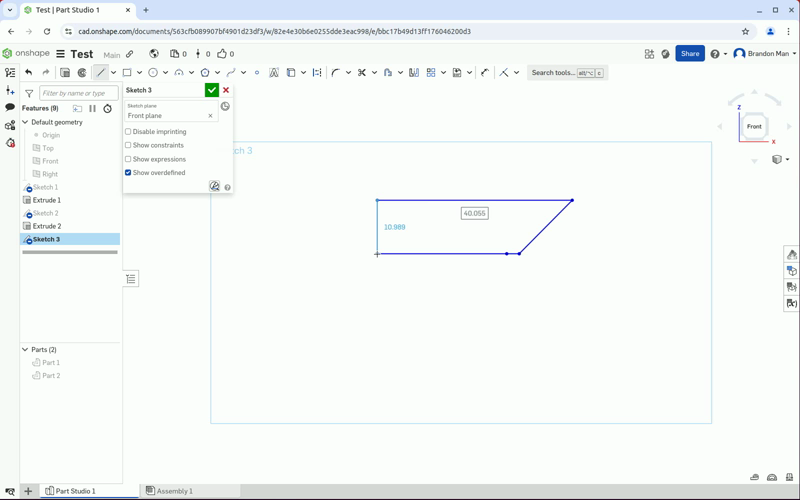
key(esc)
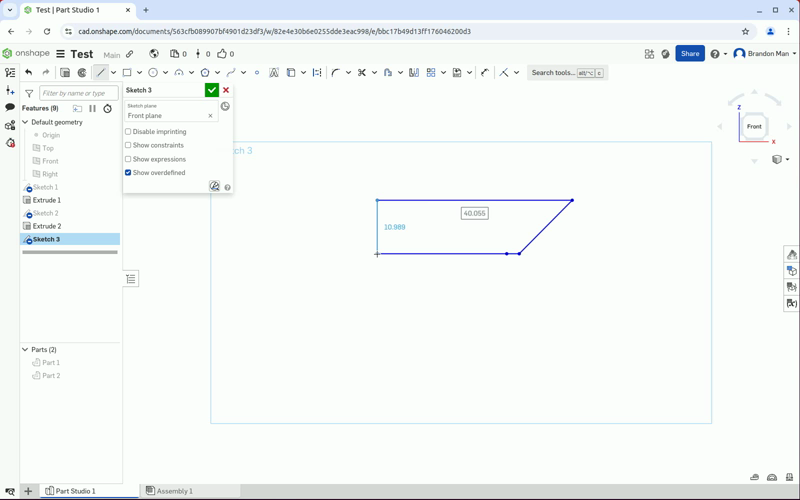
key(l)
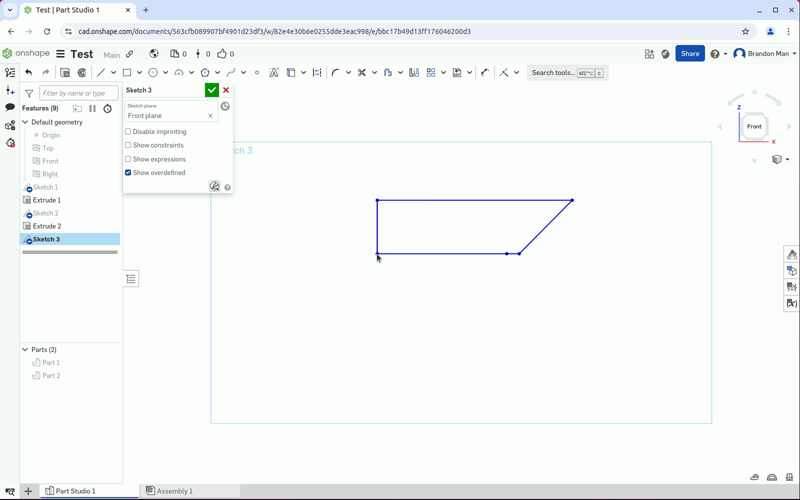
key_down(shift)
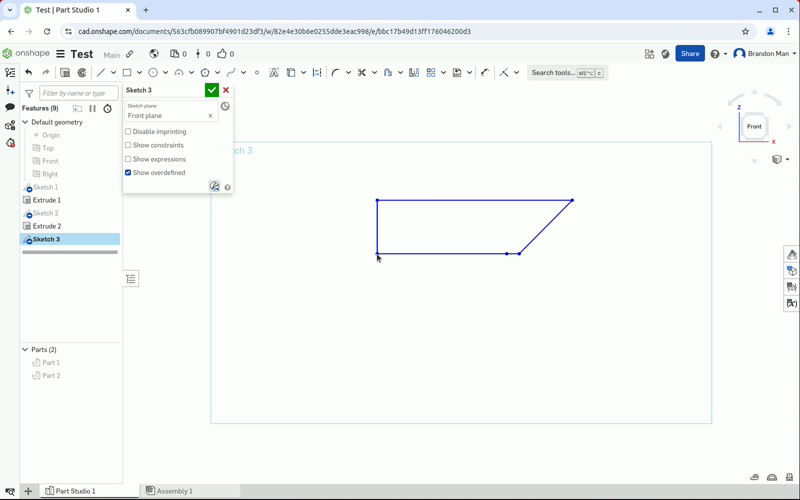
mouse_move(432, 237)
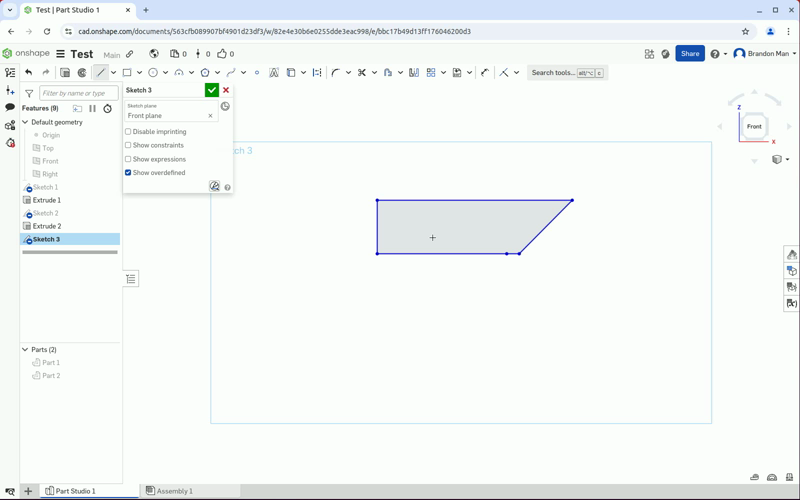
click(432, 237)
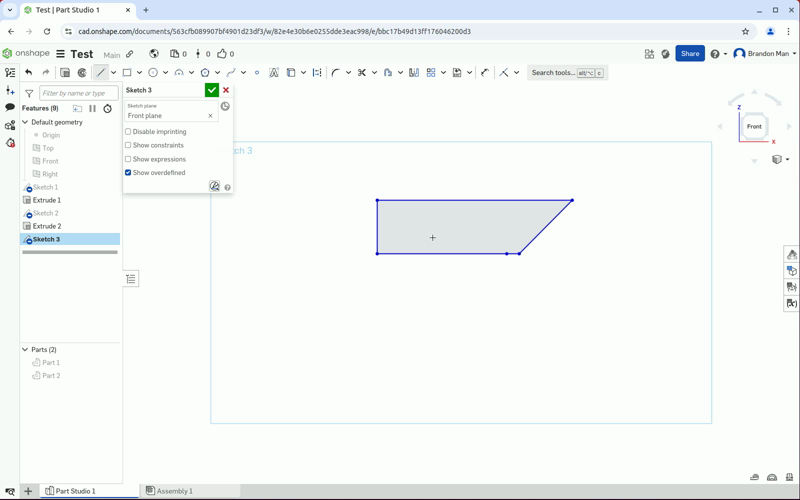
key_up(shift)
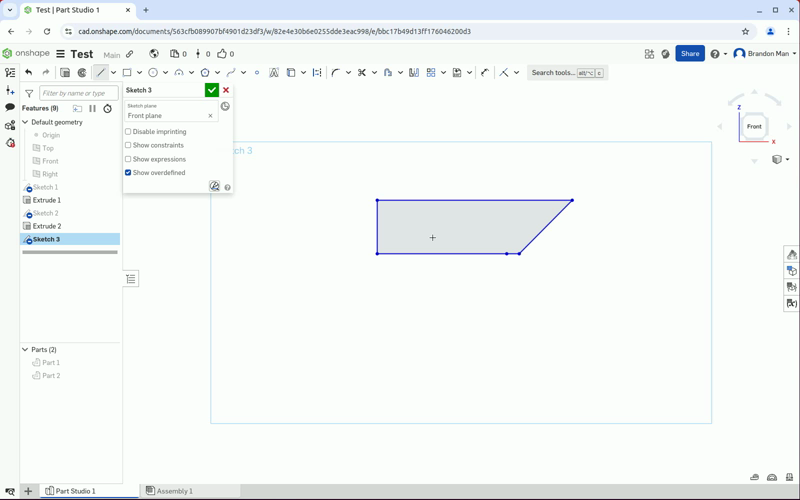
key_down(shift)
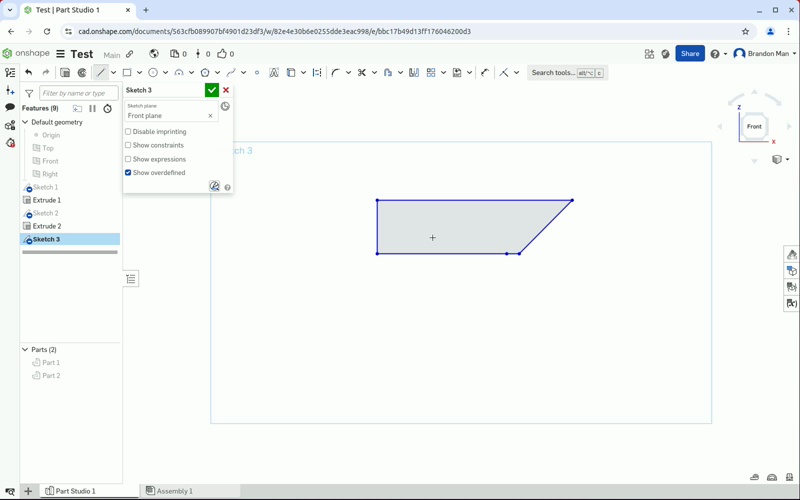
mouse_move(462, 237)
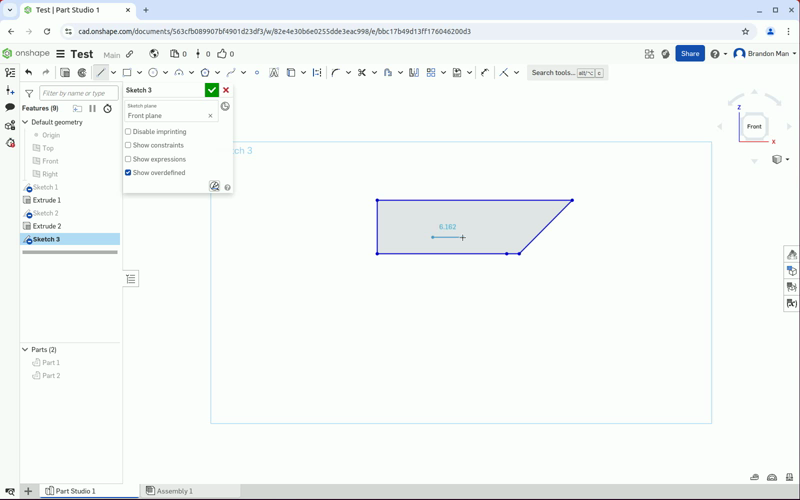
mouse_move(477, 237)
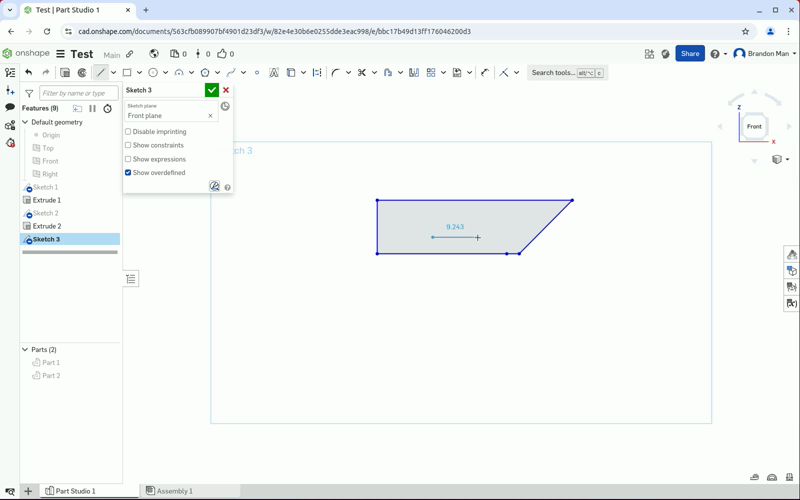
click(477, 237)
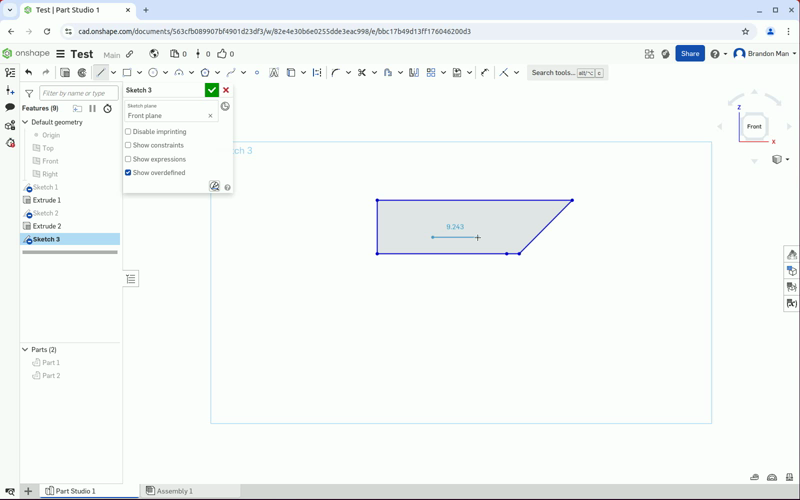
key_up(shift)
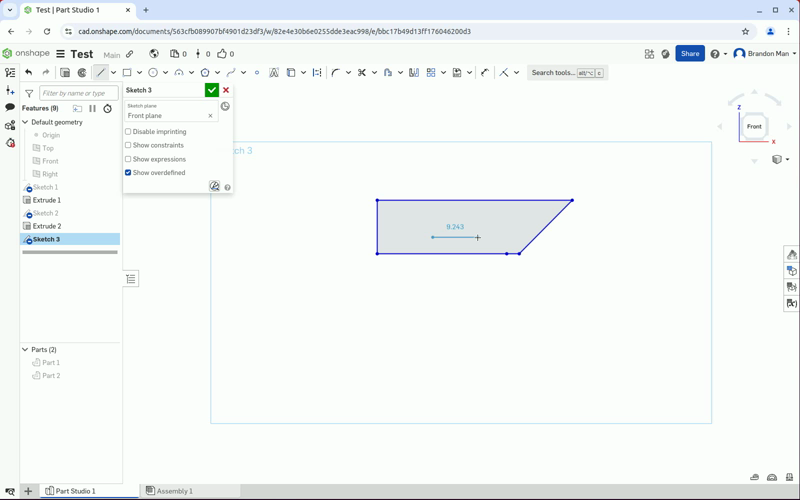
key(esc)
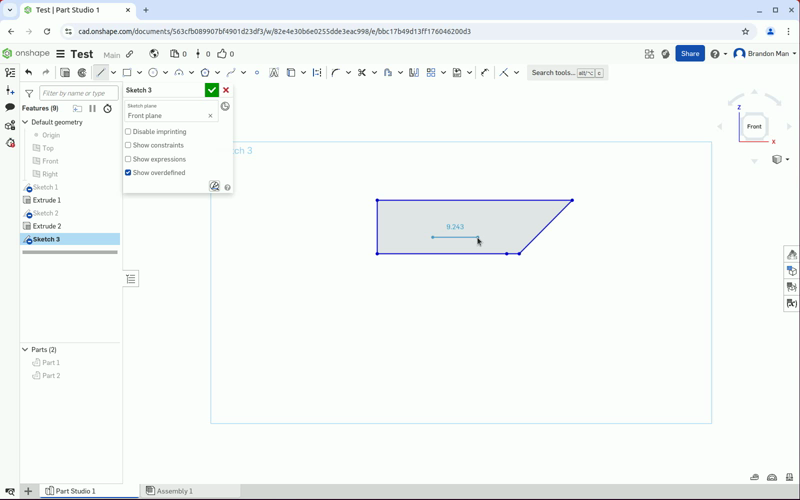
key(a)
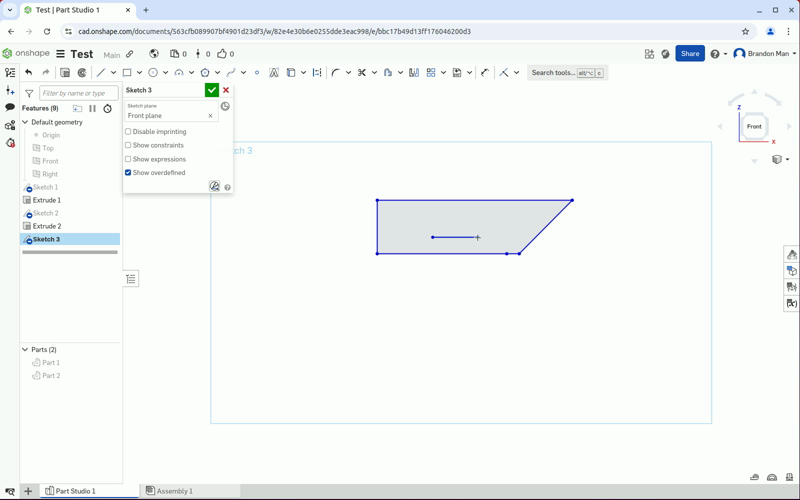
mouse_move(477, 237)
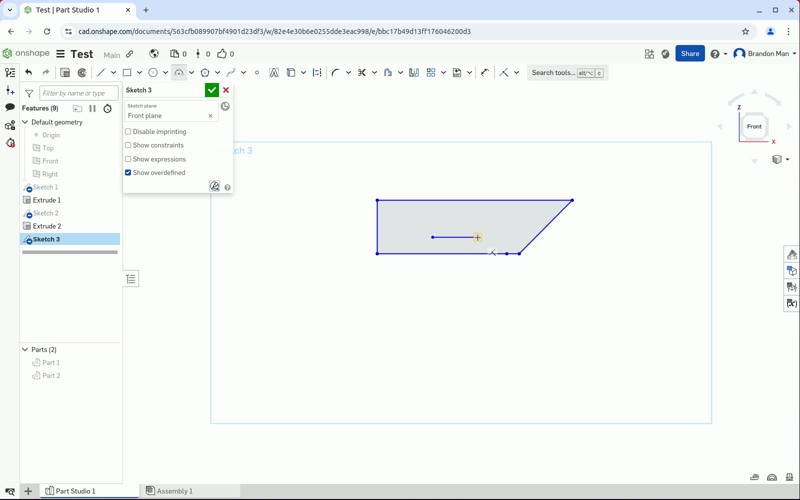
click(477, 237)
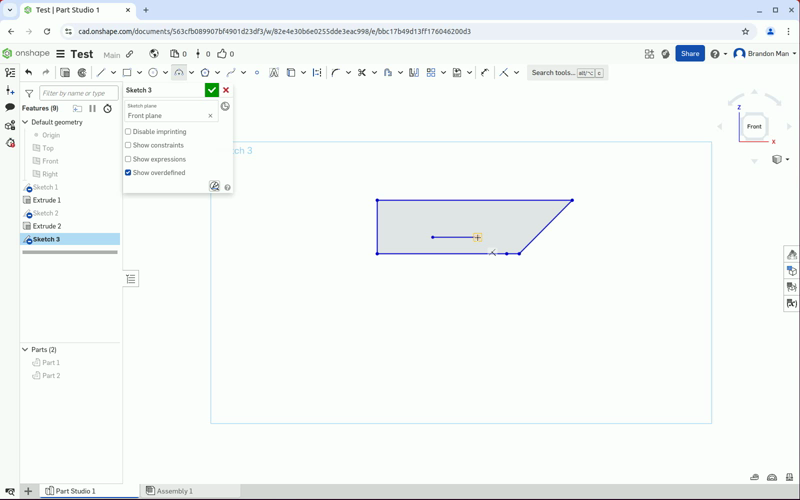
key_down(shift)
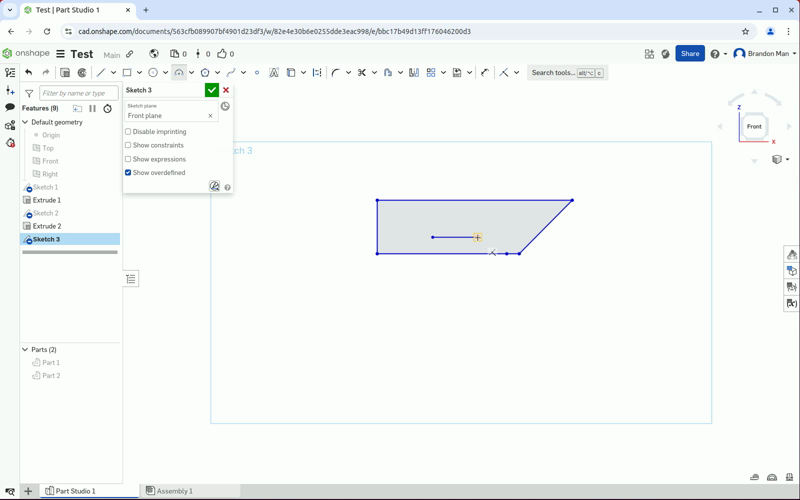
mouse_move(477, 216)
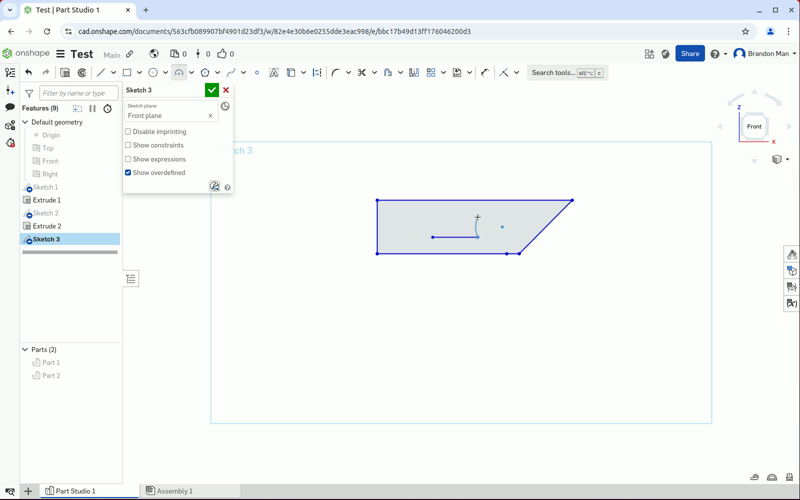
click(477, 216)
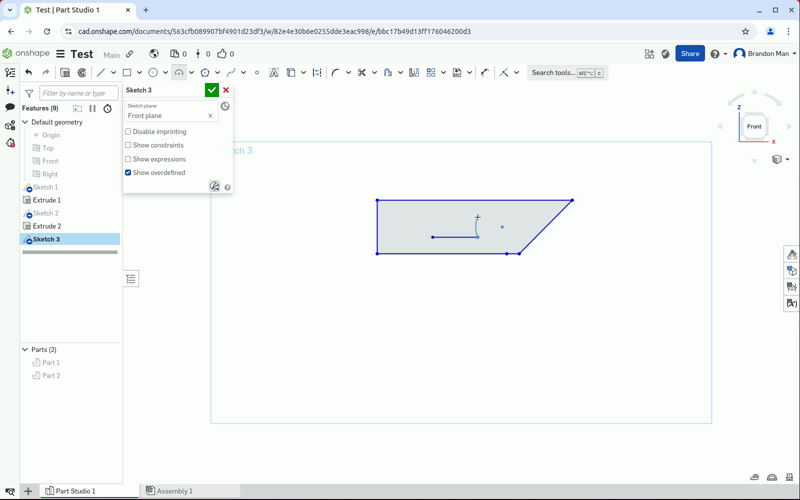
mouse_move(488, 227)
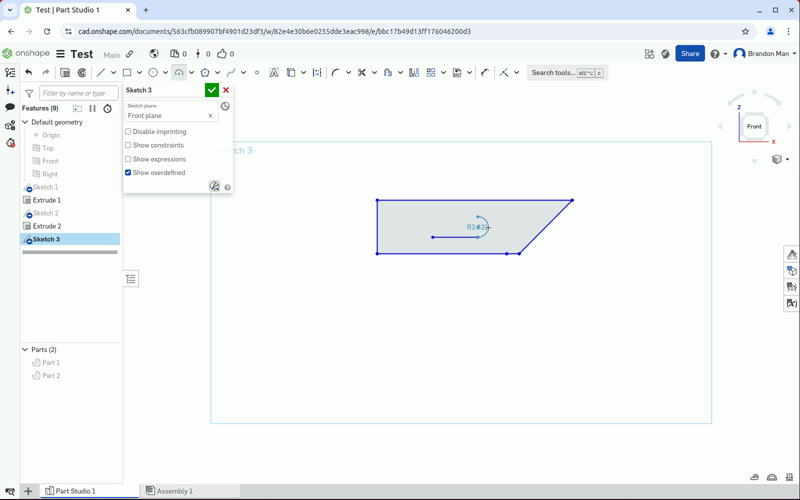
click(488, 227)
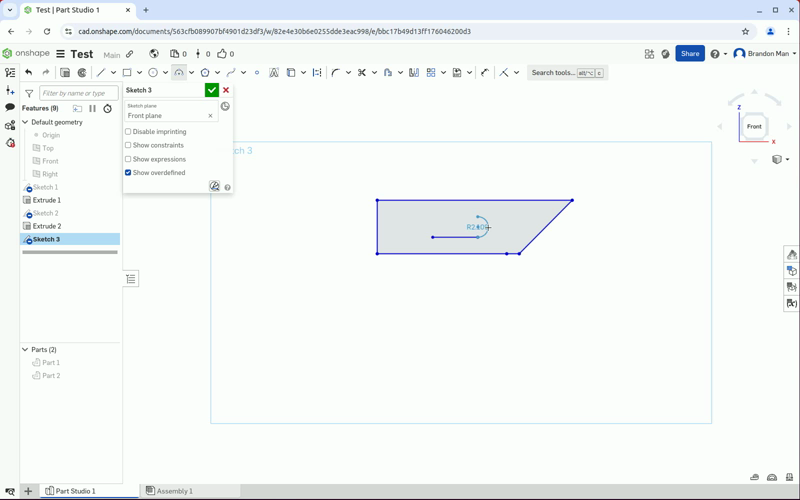
key_up(shift)
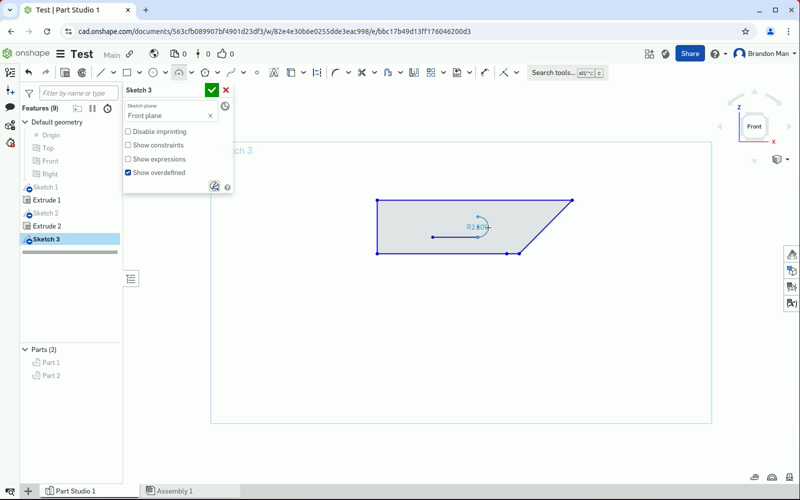
key(esc)
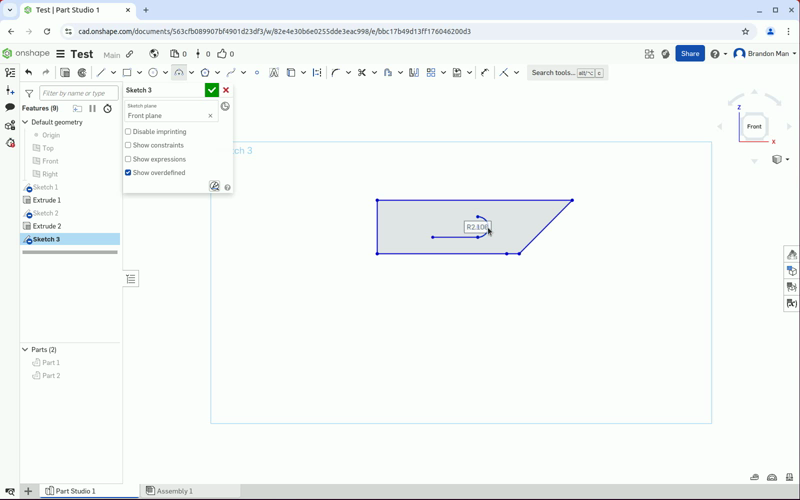
key(l)
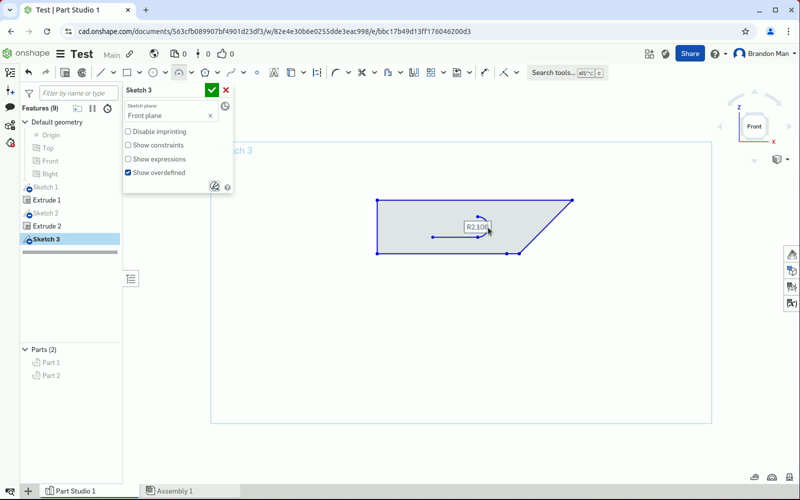
mouse_move(477, 216)
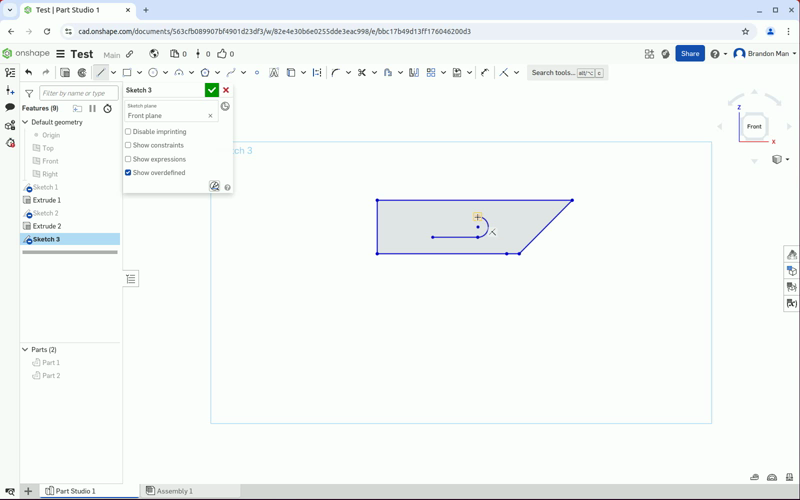
click(477, 216)
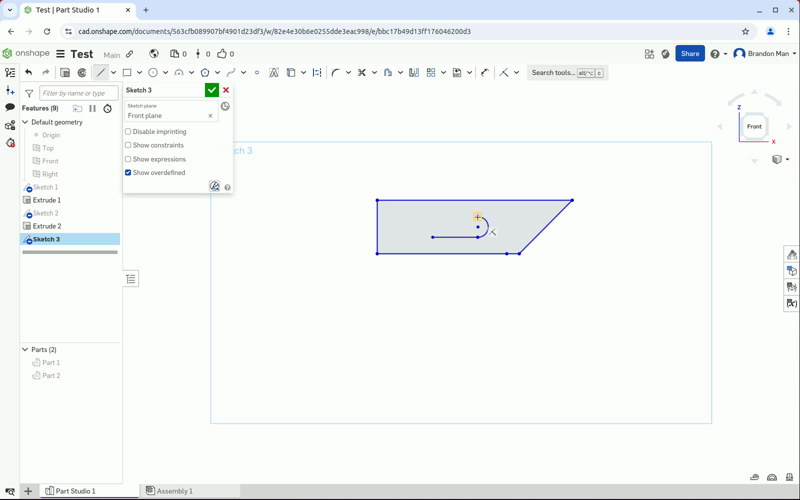
key_down(shift)
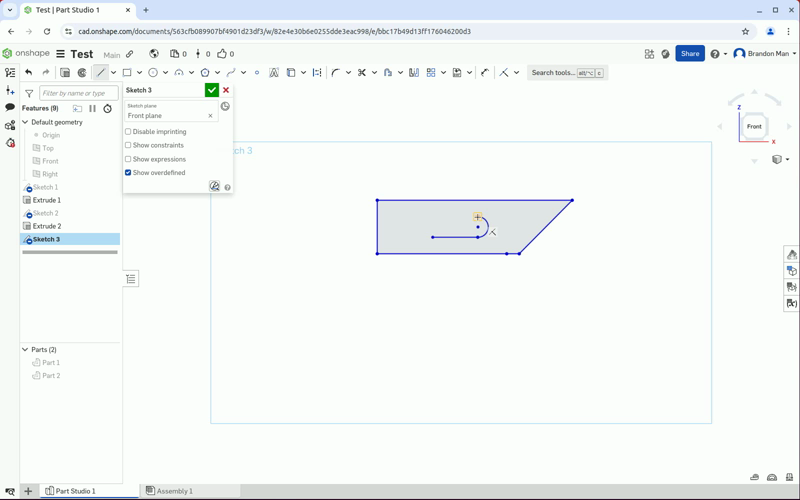
mouse_move(507, 216)
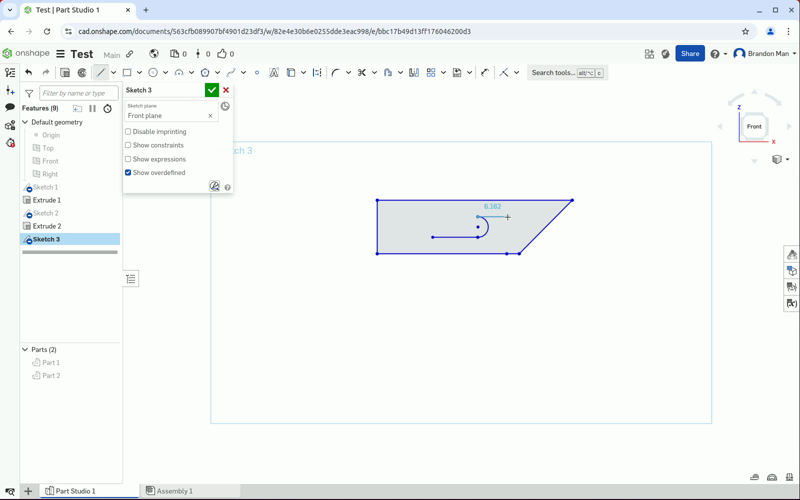
mouse_move(432, 216)
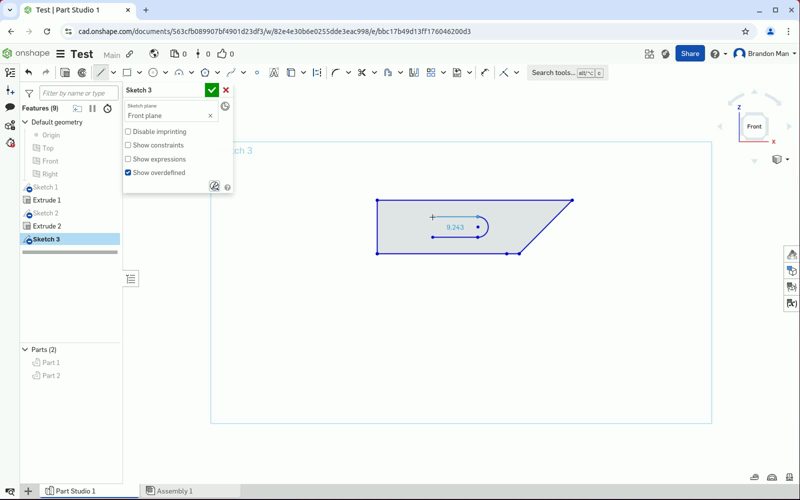
click(432, 216)
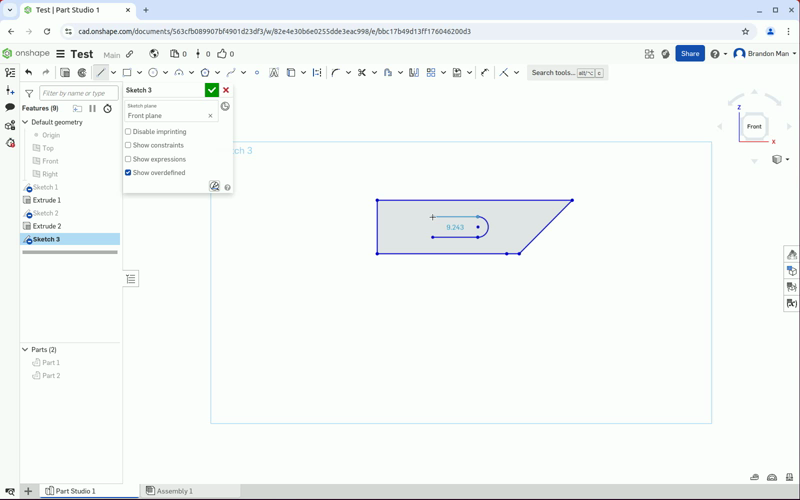
key_up(shift)
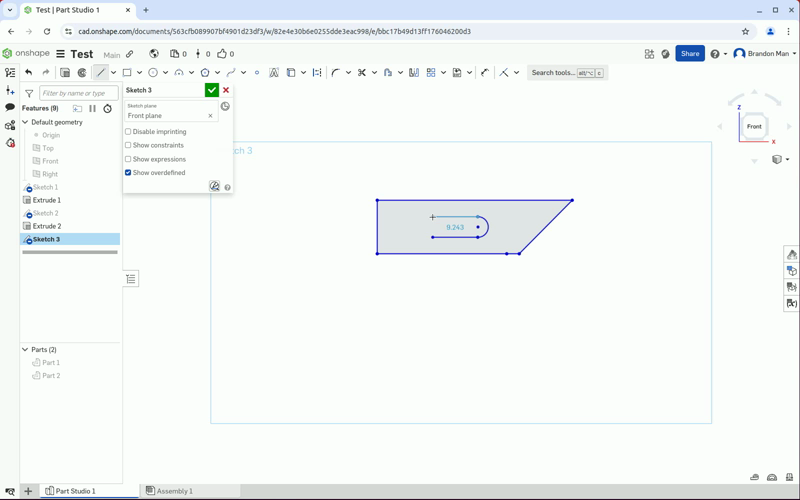
key(esc)
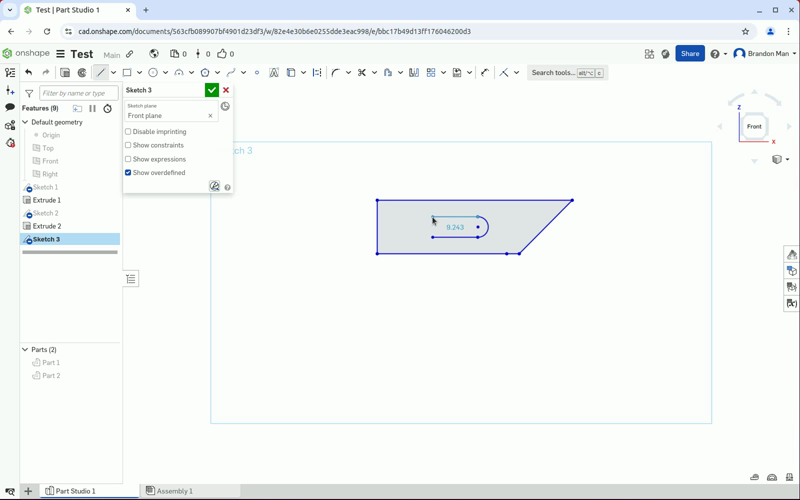
key(a)
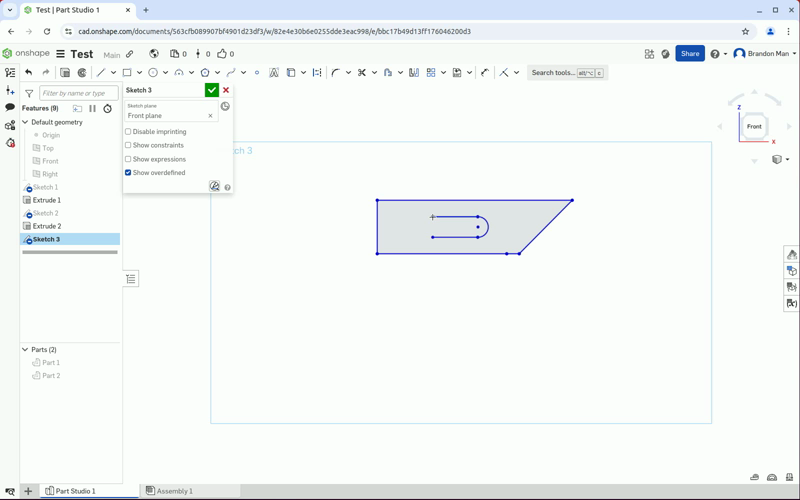
mouse_move(432, 216)
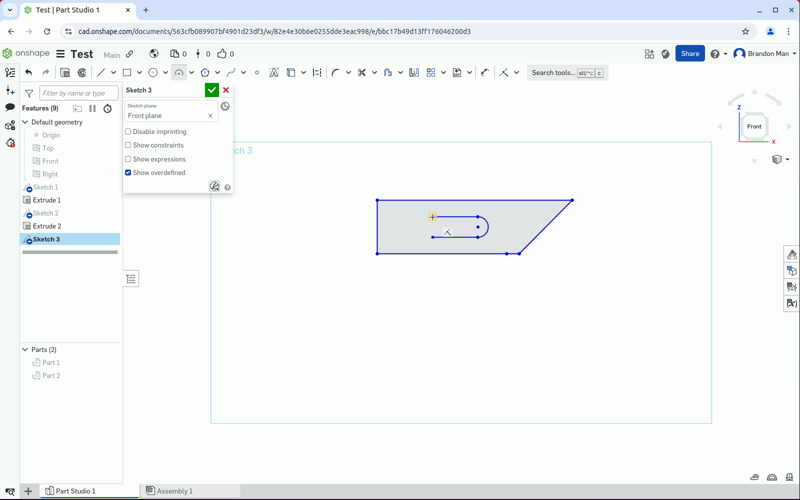
click(432, 216)
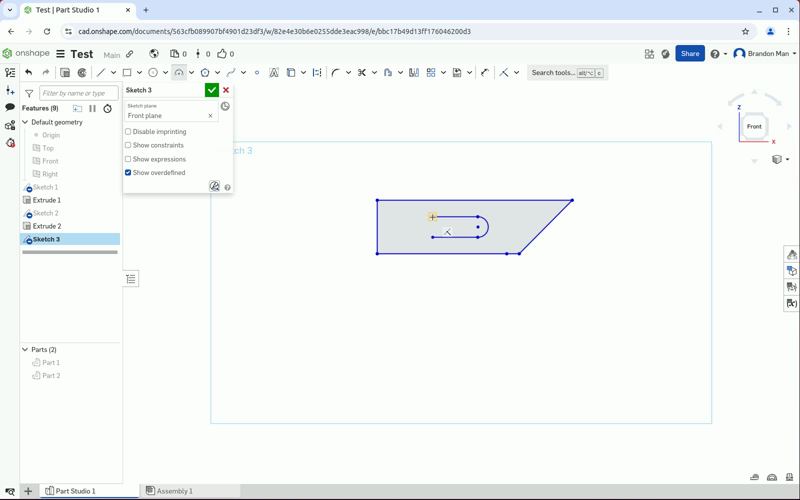
mouse_move(432, 237)
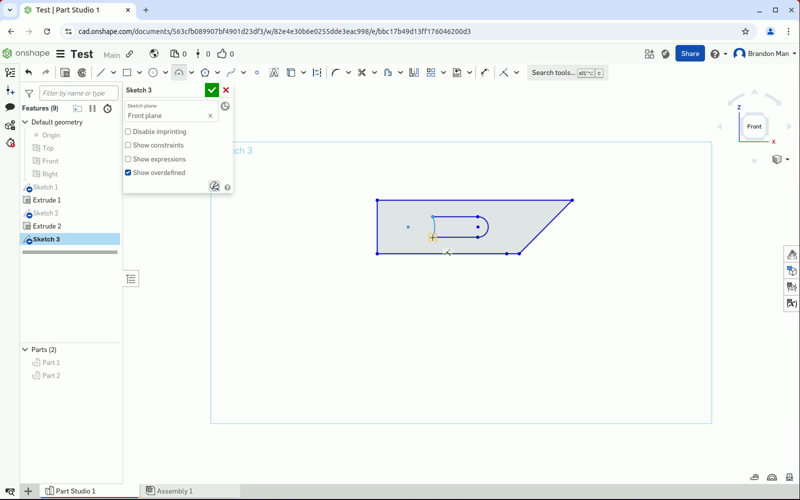
click(432, 237)
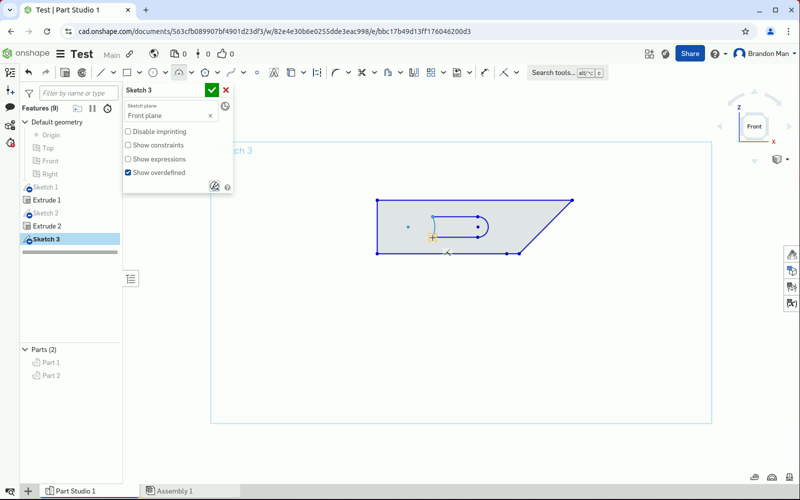
key_down(shift)
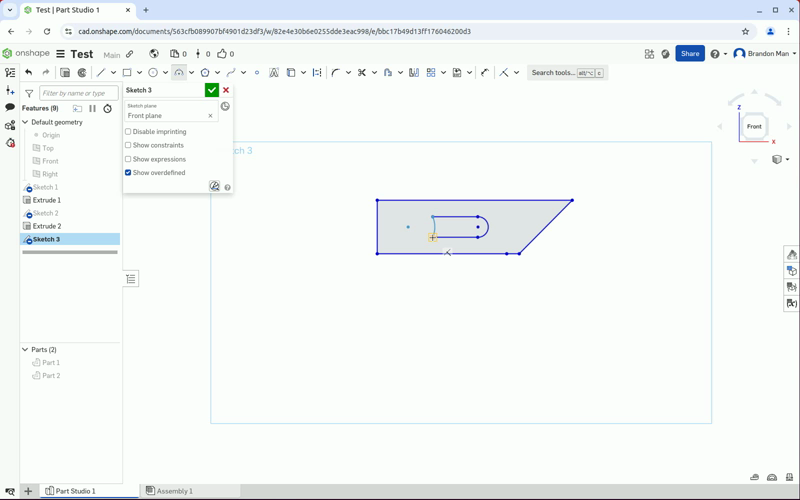
mouse_move(422, 227)
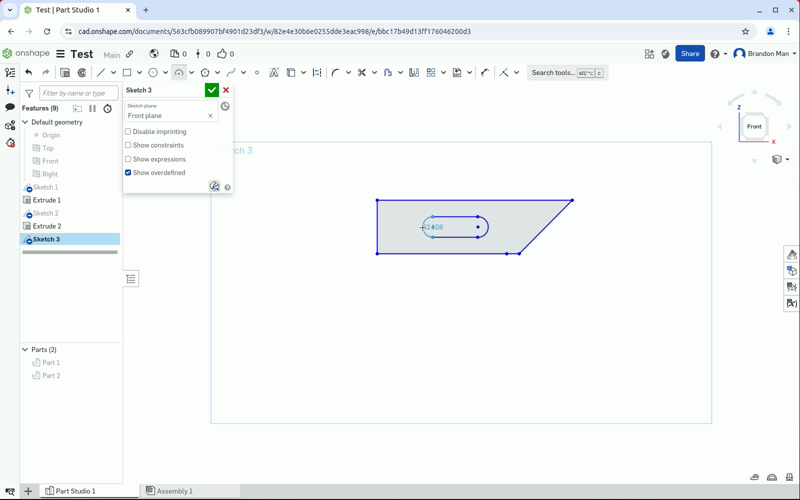
click(422, 227)
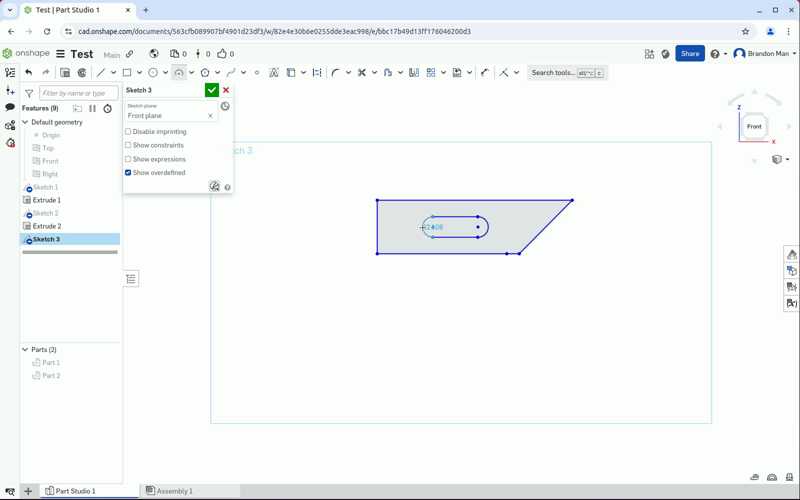
key_up(shift)
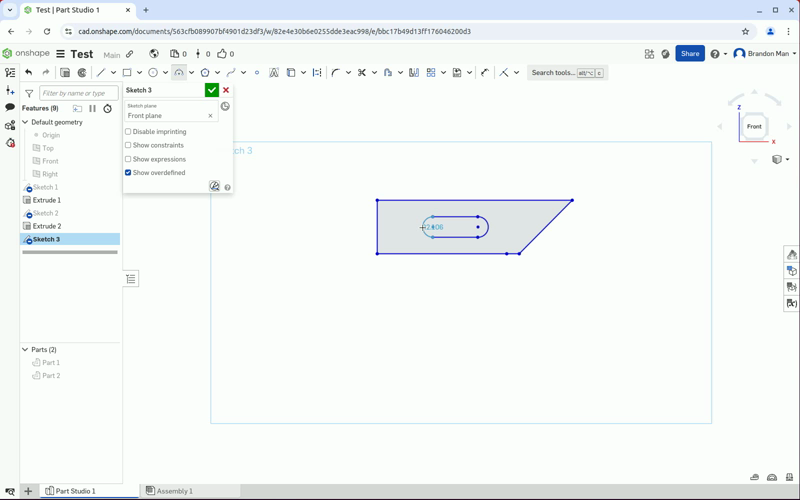
key(esc)
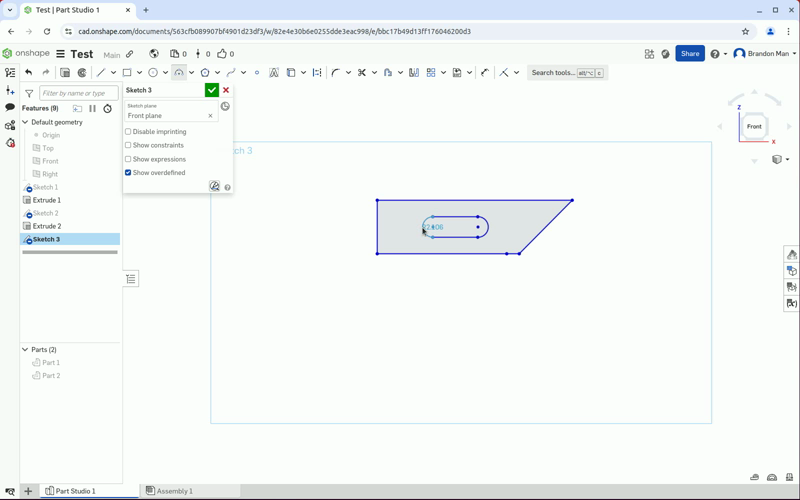
mouse_move(415, 235)
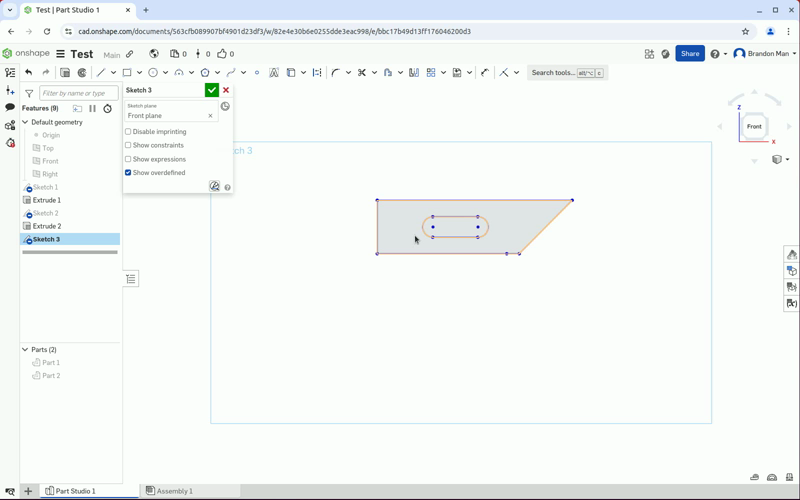
click(415, 235)
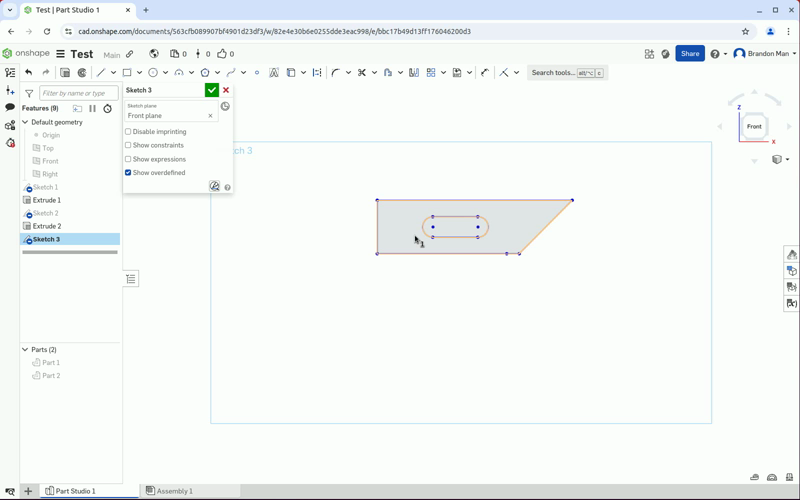
mouse_move(73, 352)
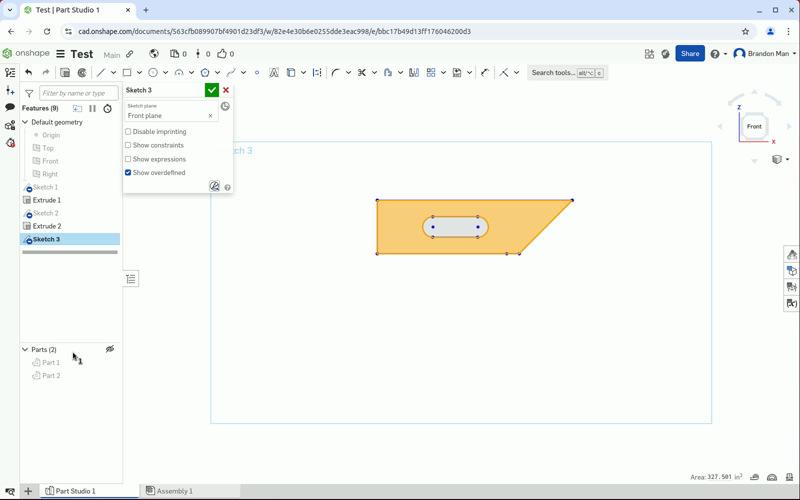
key(shift+y)
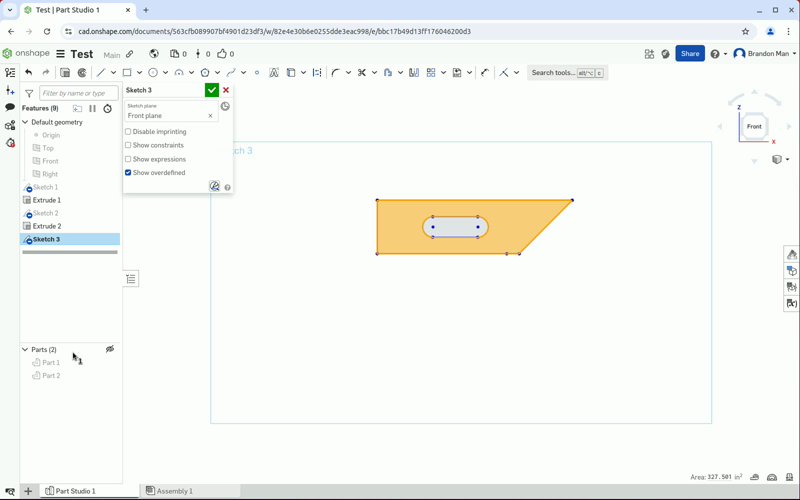
key(shift+e)
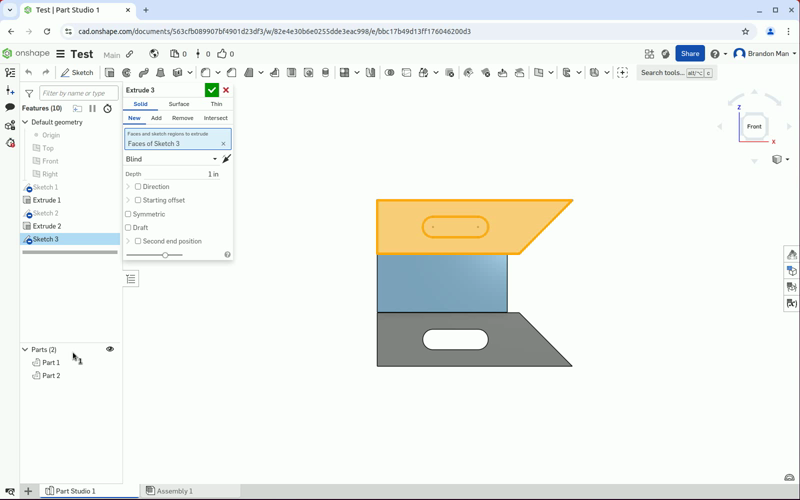
mouse_move(143, 106)
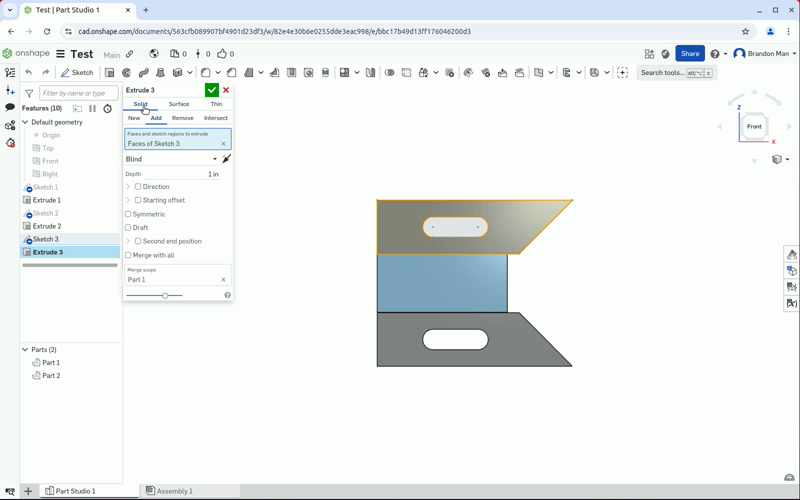
click(143, 106)
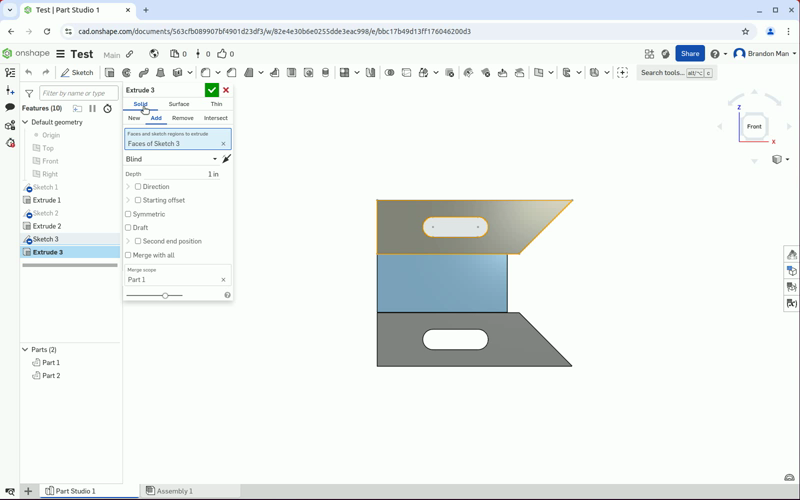
mouse_move(137, 120)
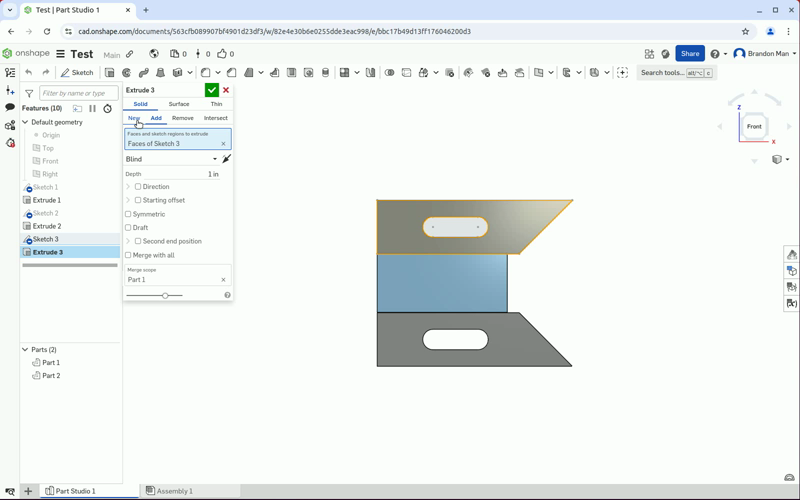
click(137, 120)
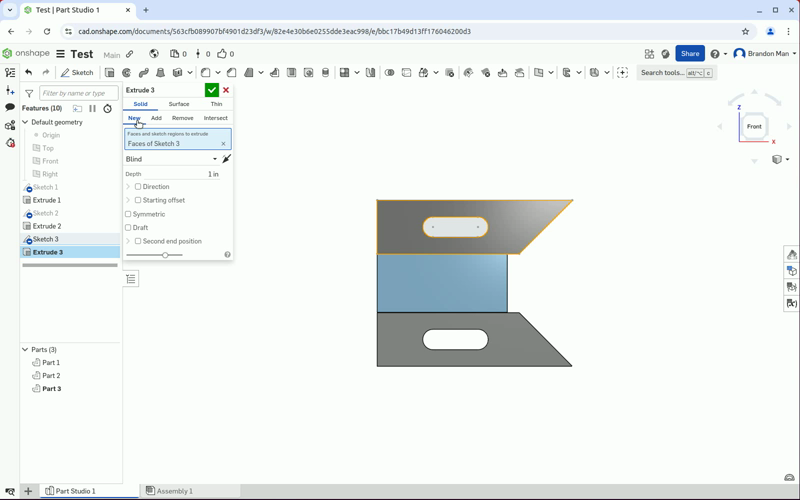
key(tab, 4)
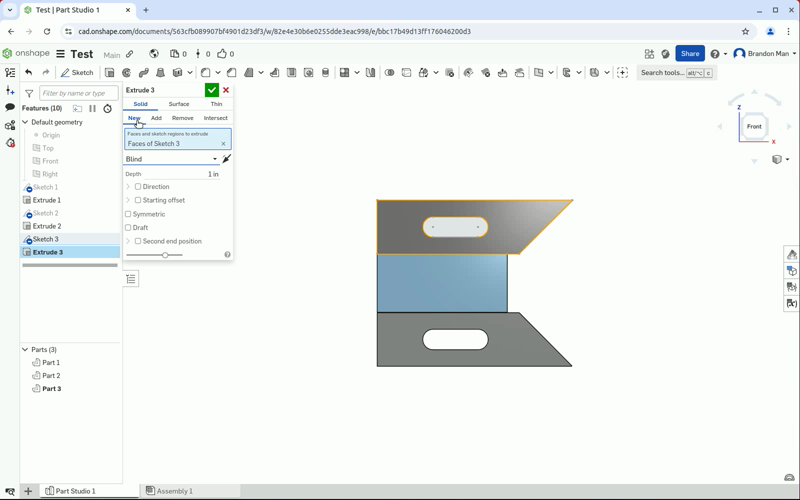
text(6.258)
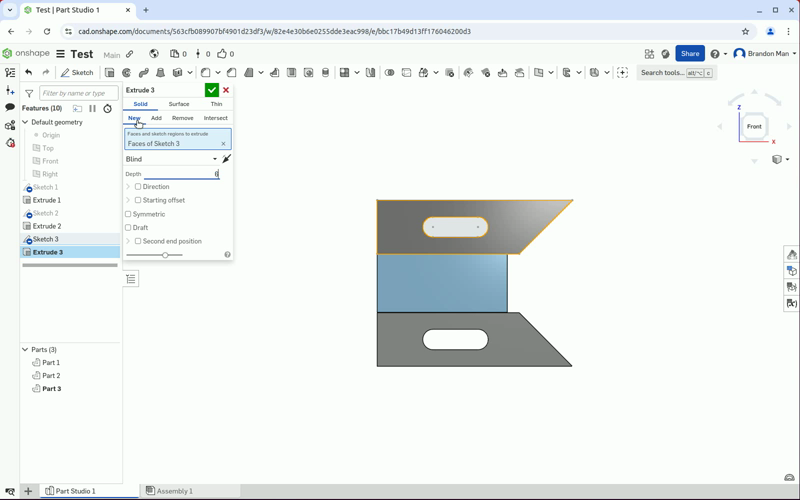
key(tab, 3)
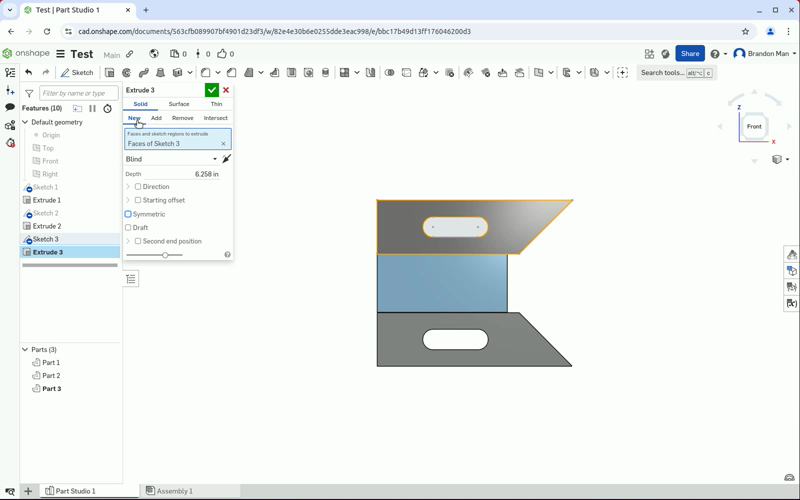
key(space)
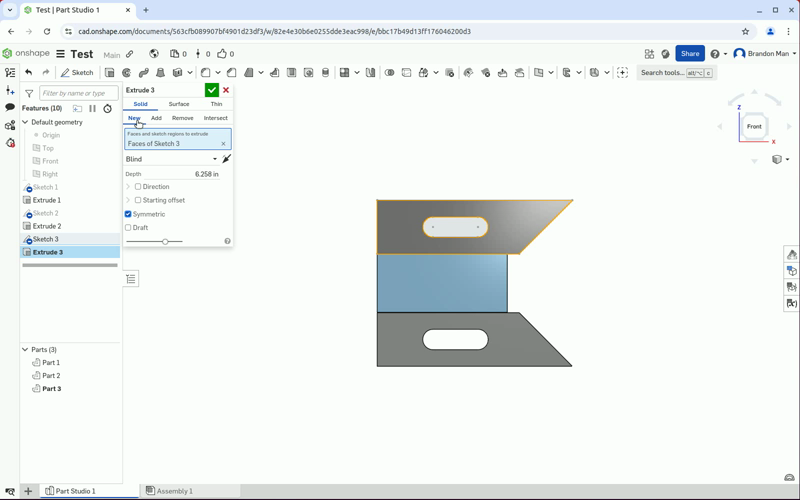
key(enter)
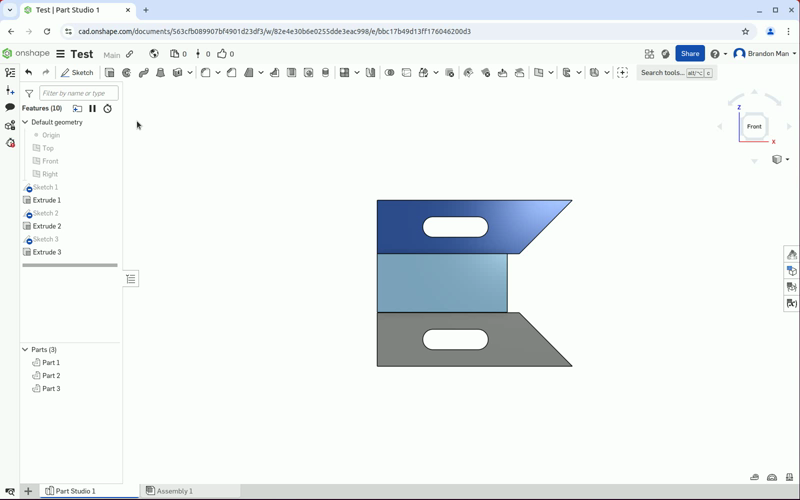
key(shift+h)
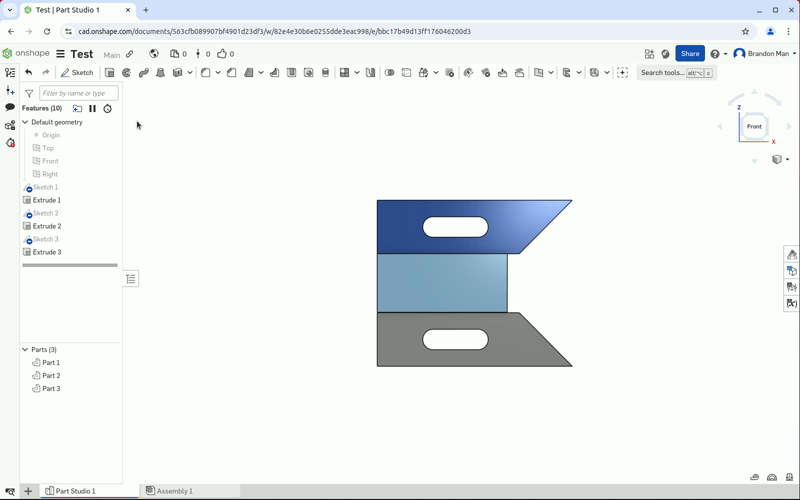
key(shift+h)
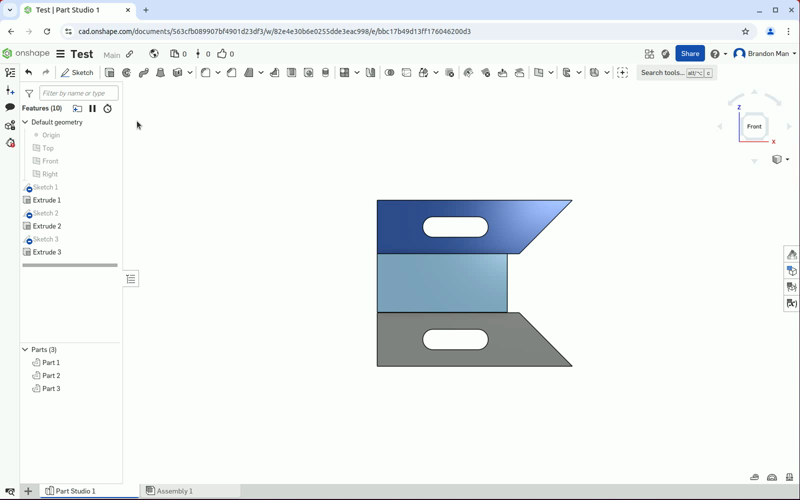
mouse_move(73, 189)
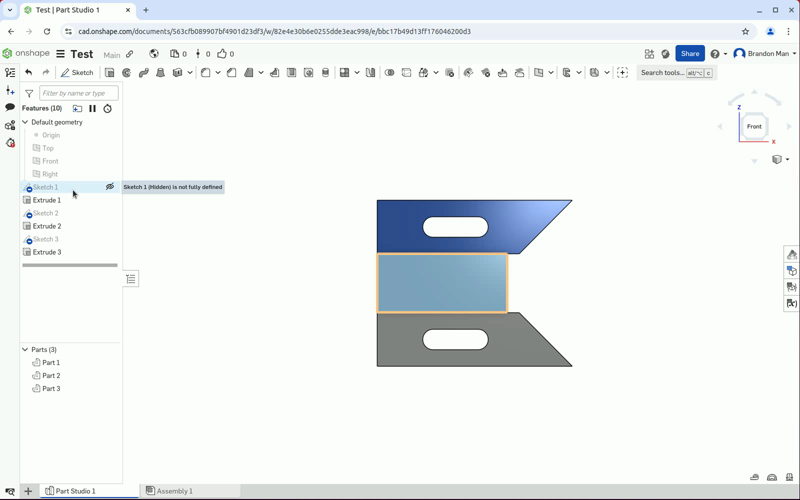
click(73, 189)
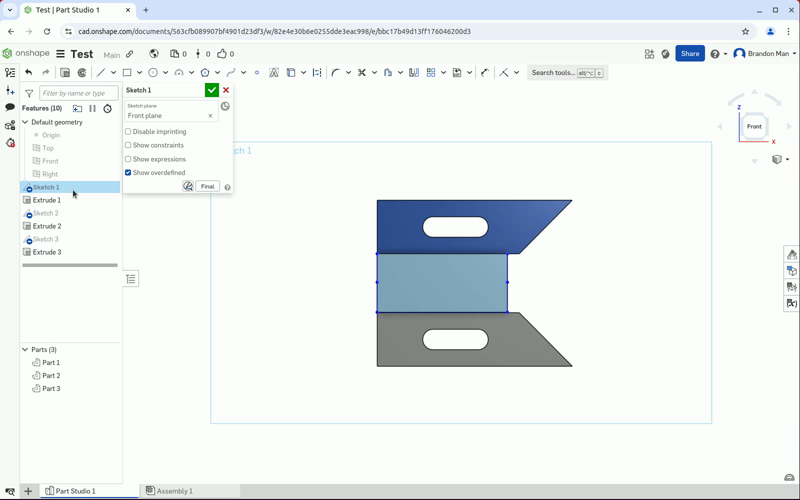
mouse_move(229, 92)
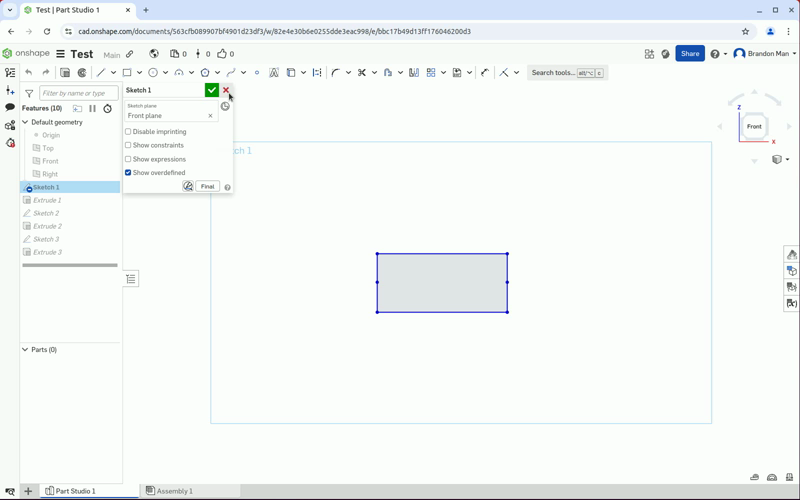
click(229, 92)
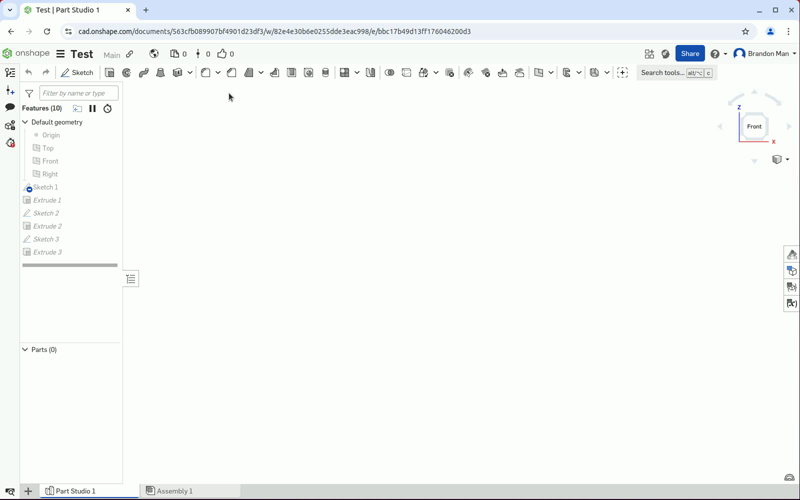
mouse_move(541, 75)
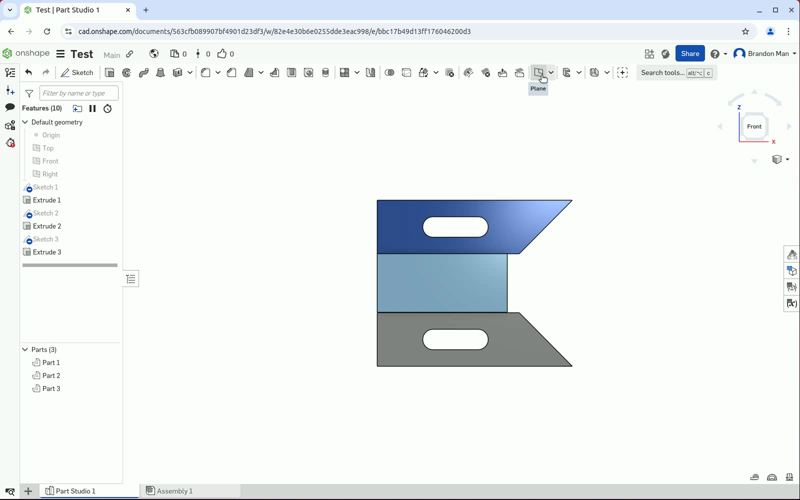
click(541, 75)
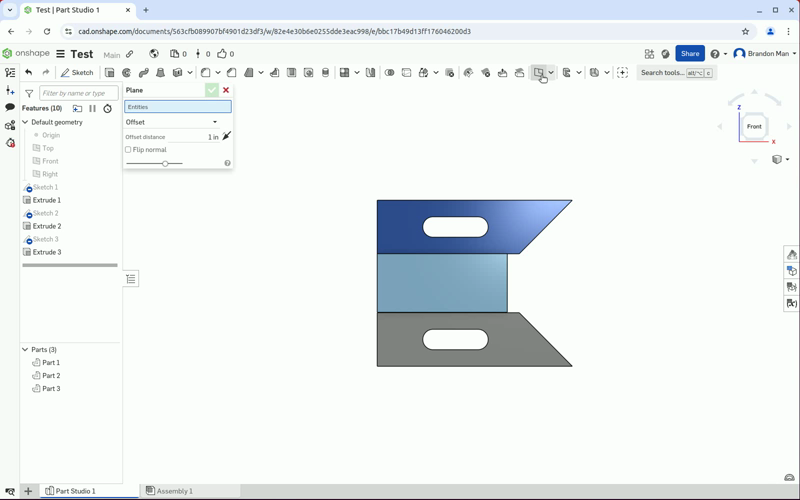
mouse_move(73, 163)
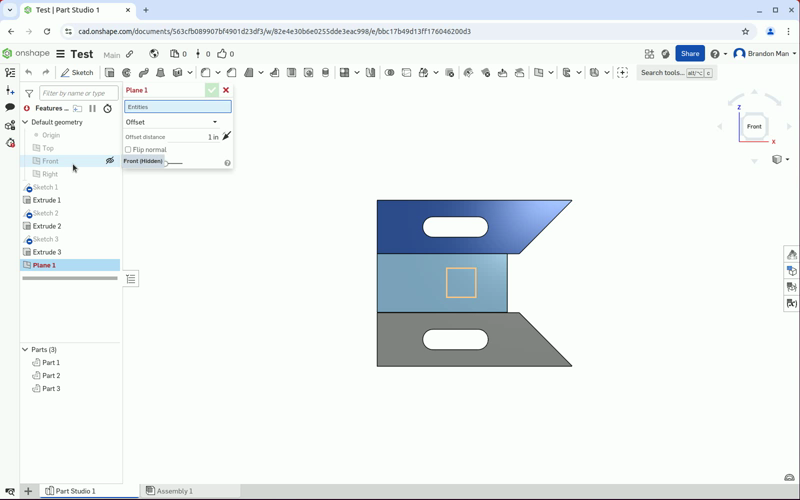
click(73, 163)
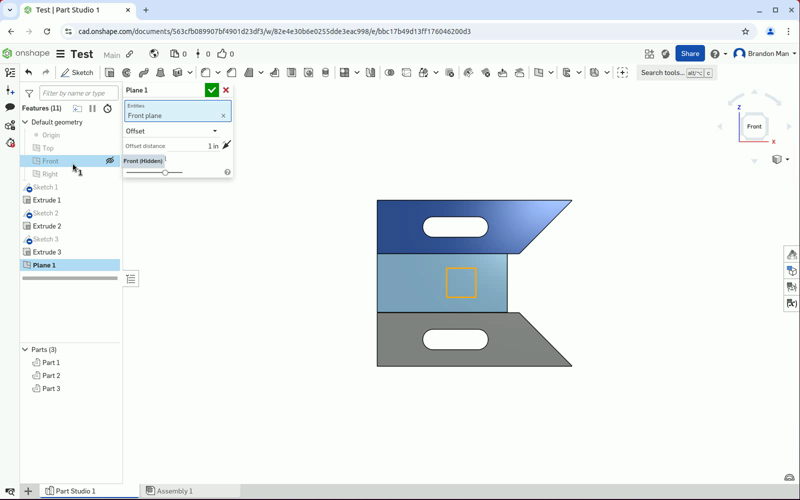
key(tab, 2)
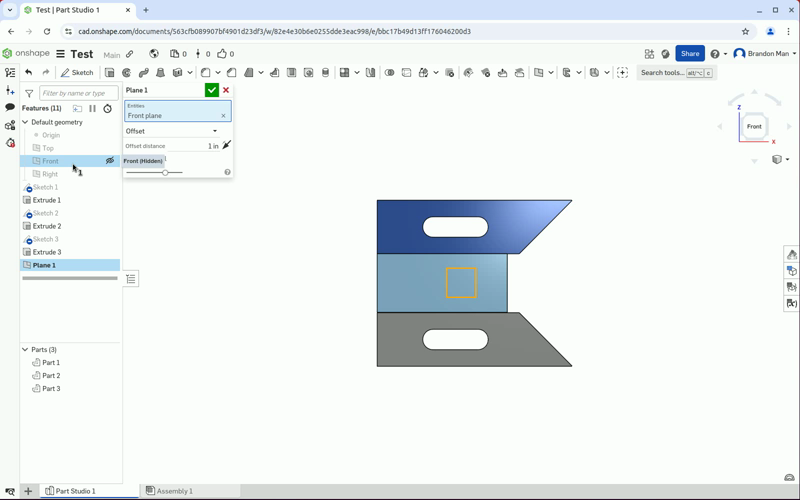
text(3.143)
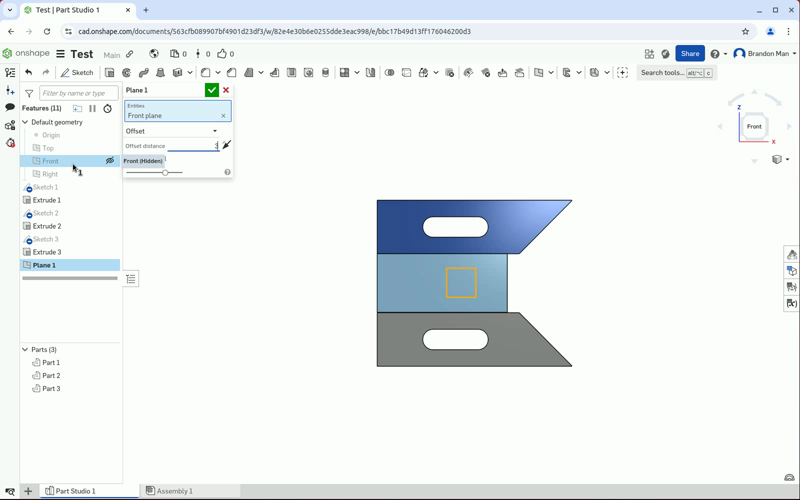
key(enter, 2)
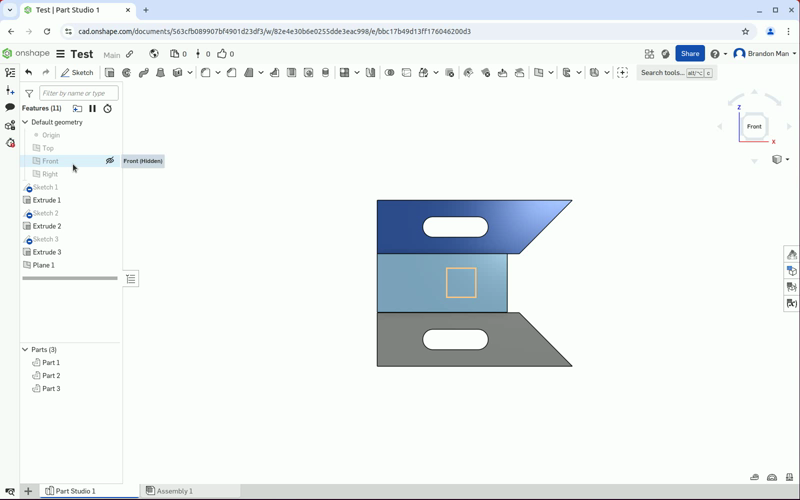
key(shift+s)
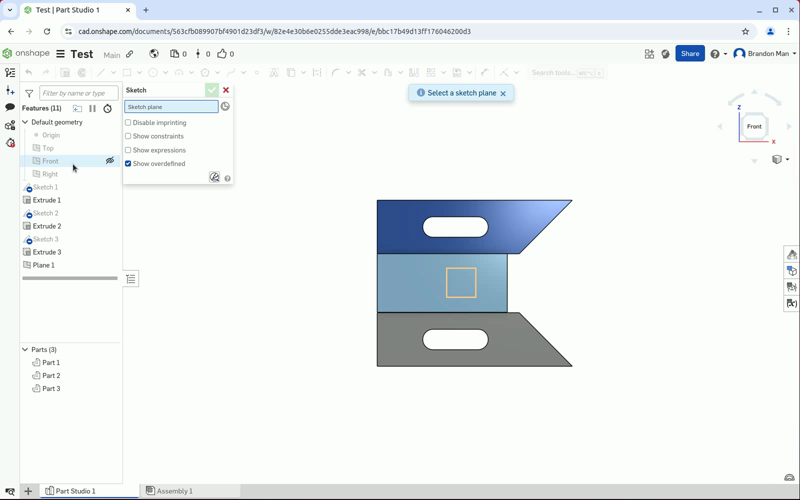
mouse_move(73, 267)
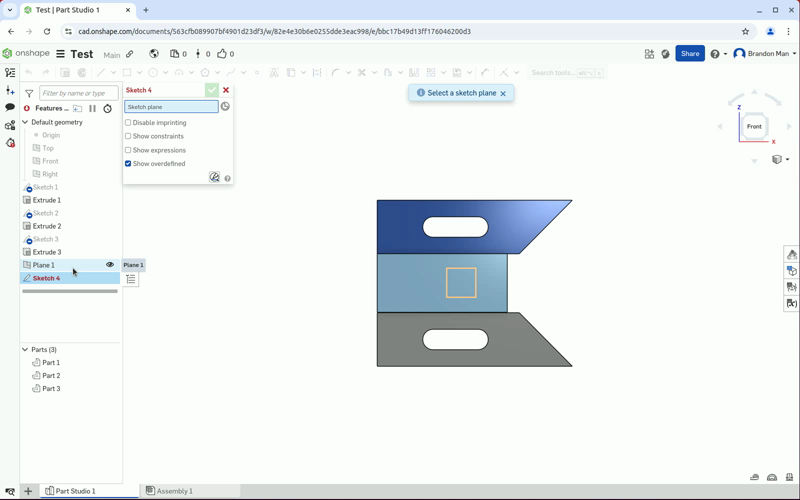
click(73, 267)
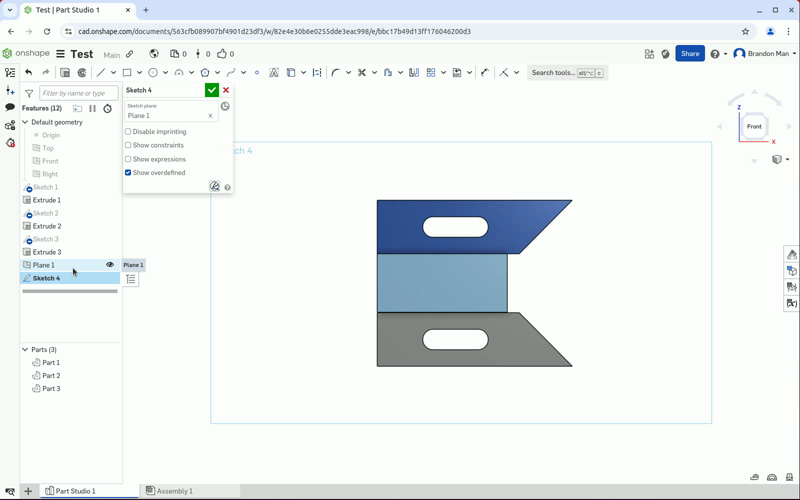
mouse_move(73, 352)
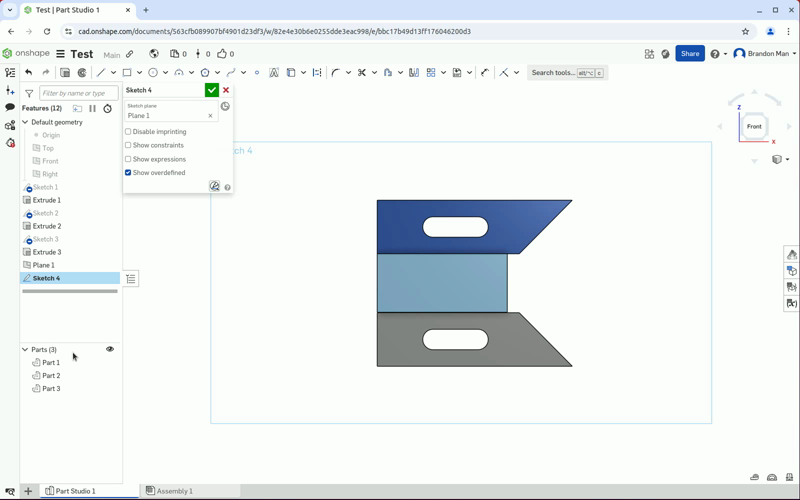
key(y)
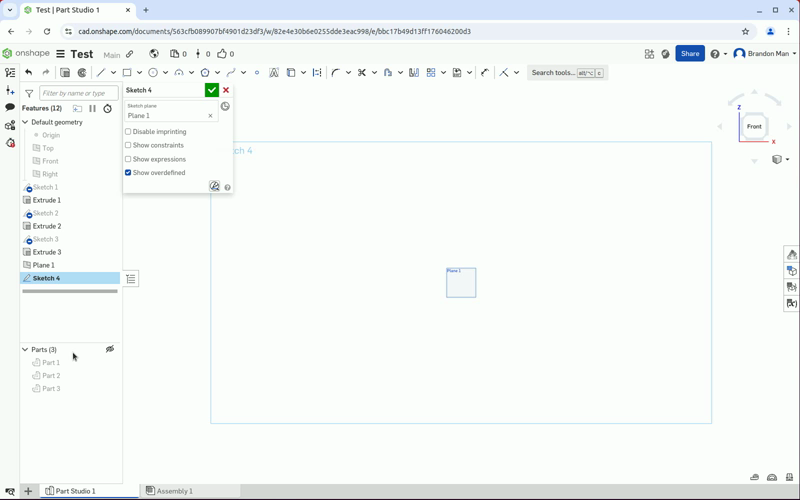
key(l)
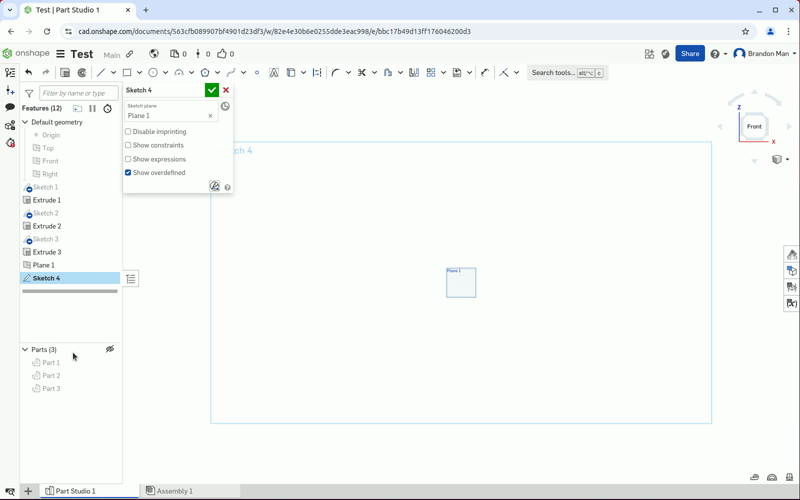
key_down(shift)
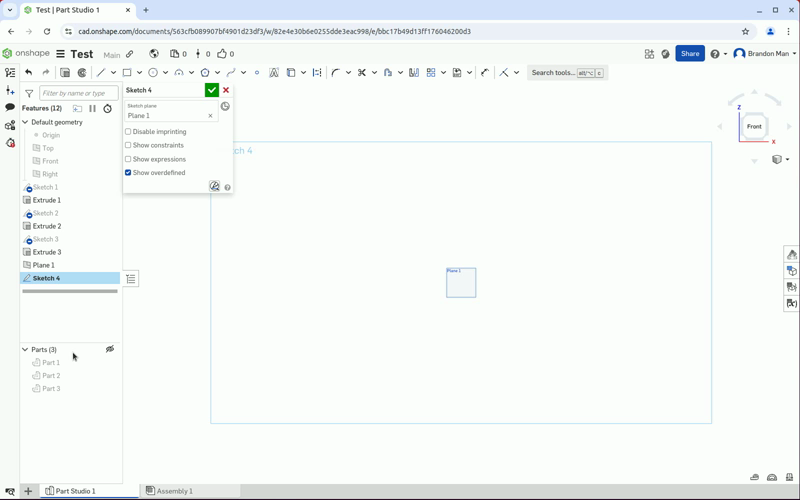
mouse_move(507, 232)
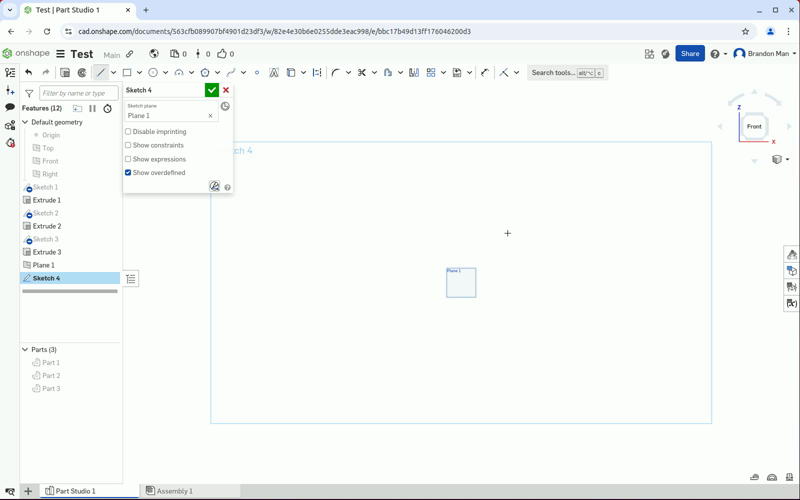
click(507, 232)
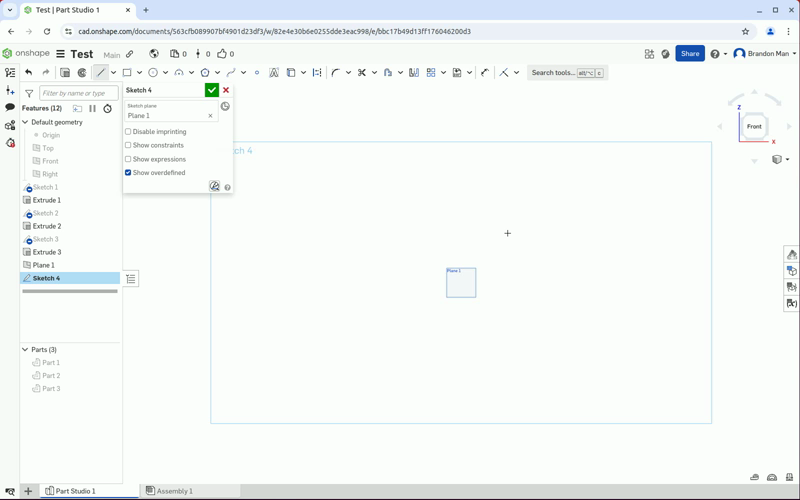
key_up(shift)
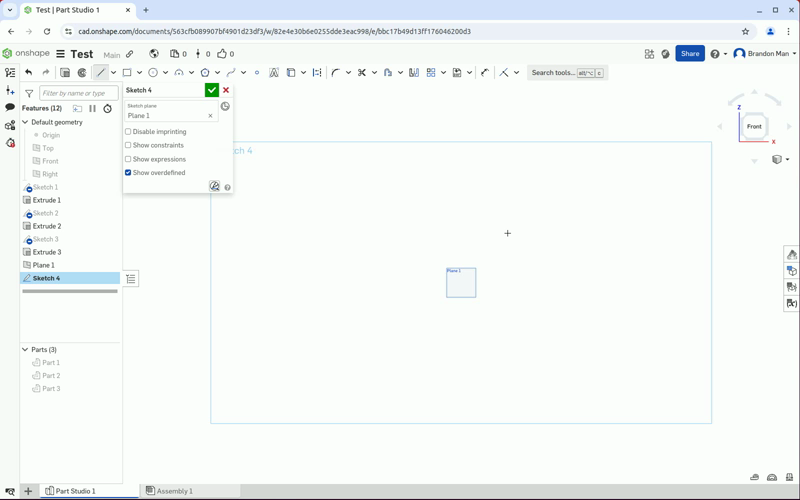
key_down(shift)
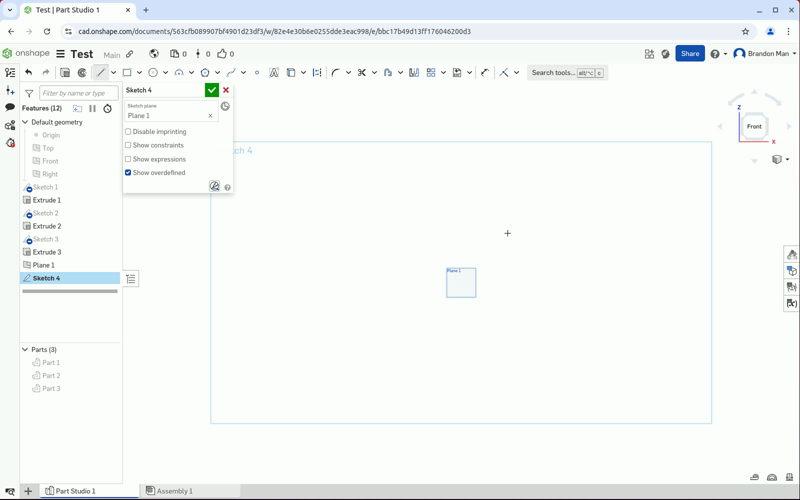
mouse_move(537, 232)
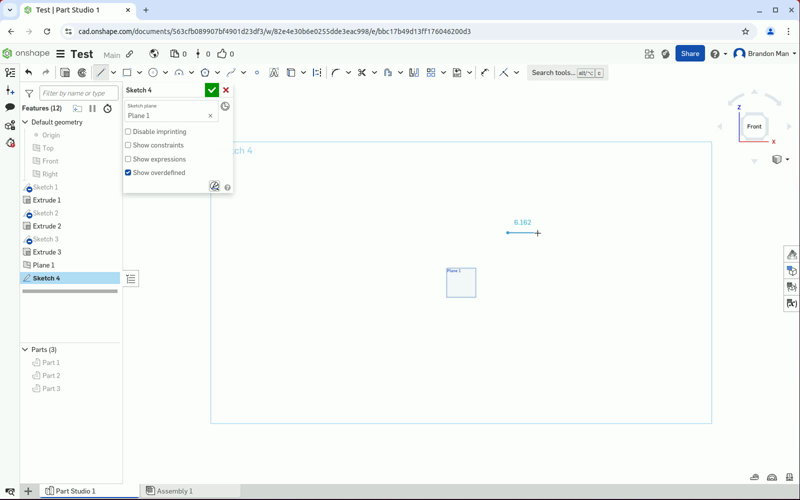
mouse_move(540, 232)
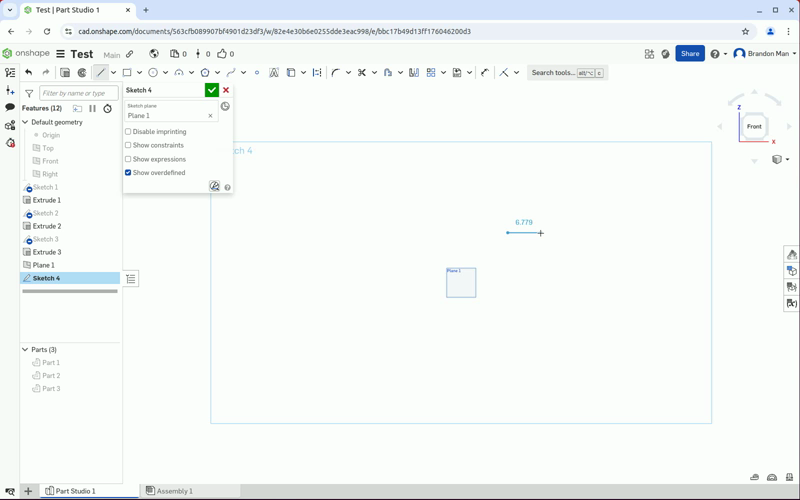
click(540, 232)
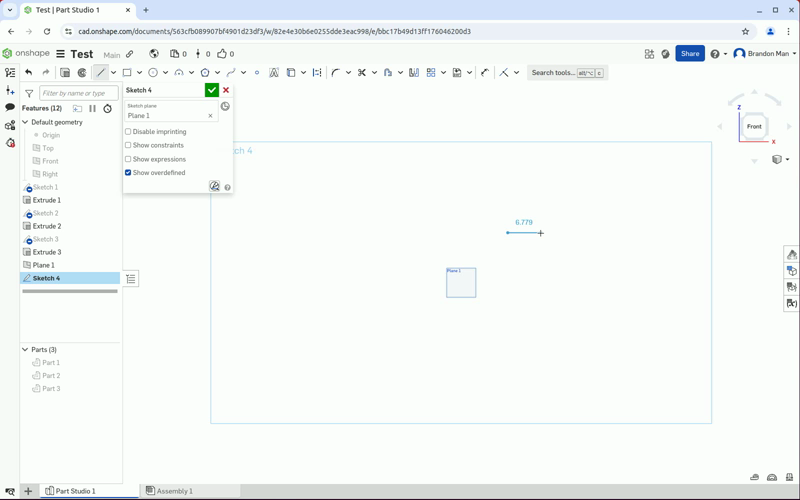
key_up(shift)
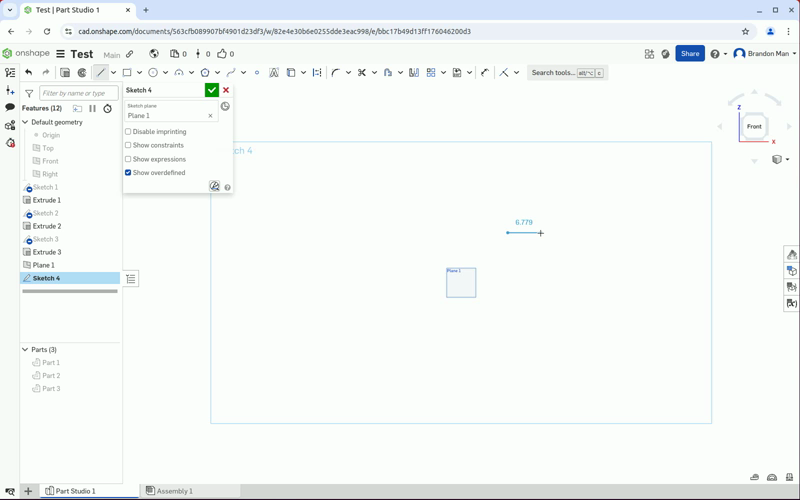
key_down(shift)
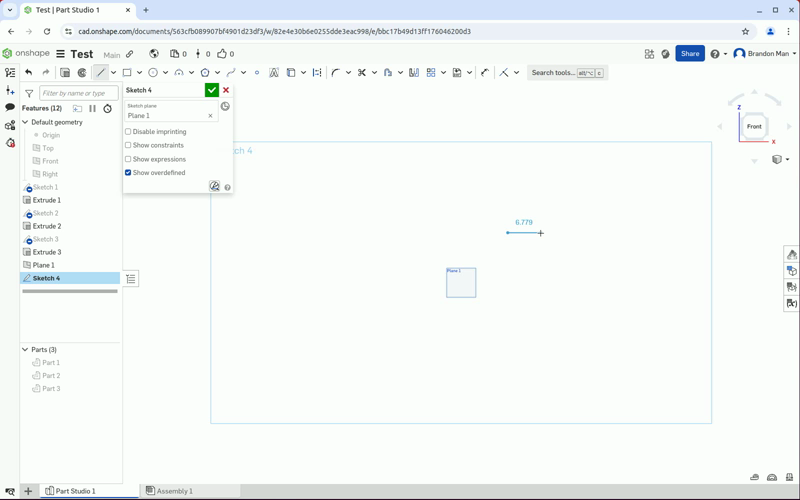
mouse_move(570, 232)
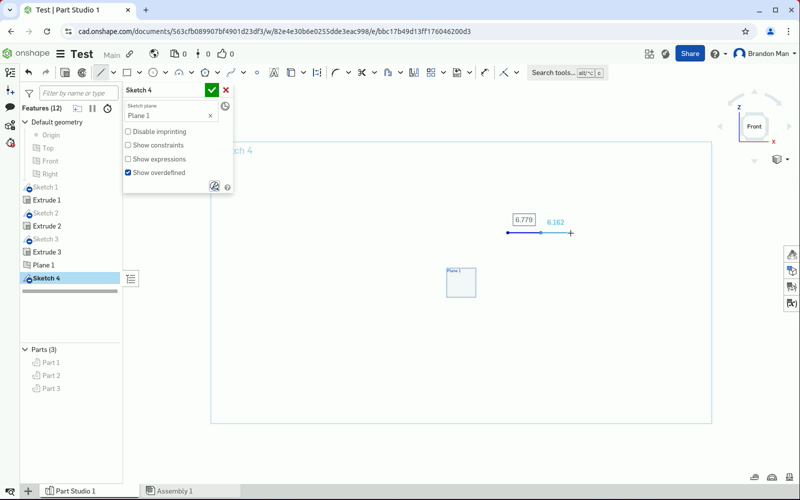
mouse_move(573, 199)
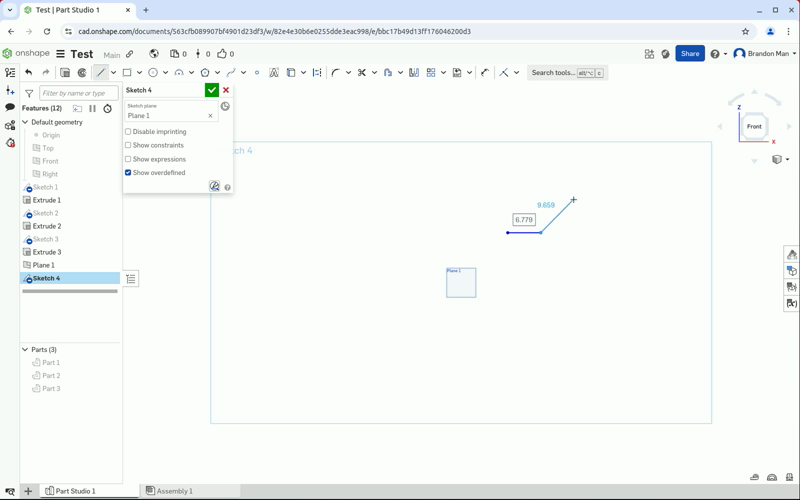
click(573, 199)
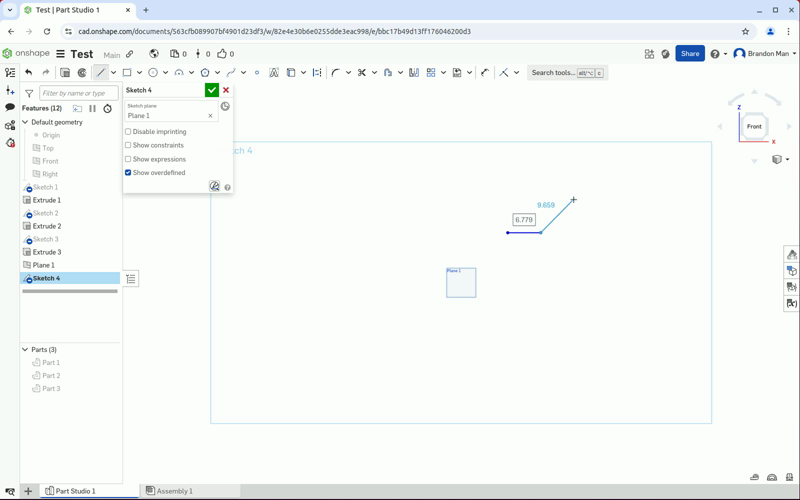
key_up(shift)
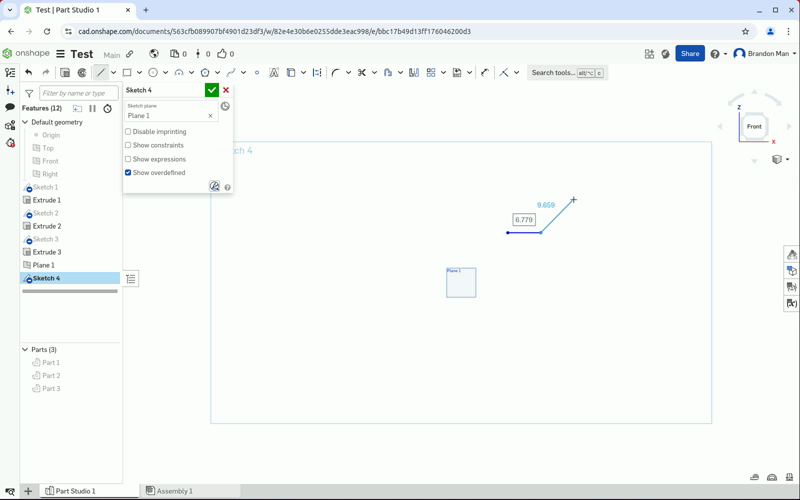
key_down(shift)
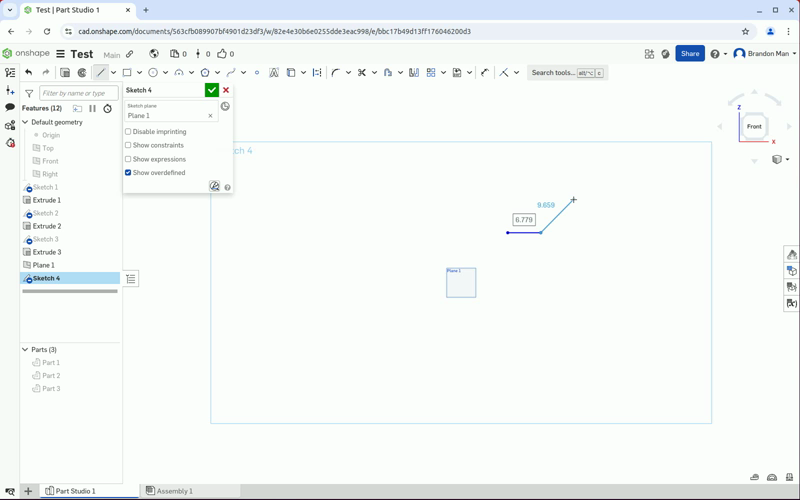
mouse_move(507, 199)
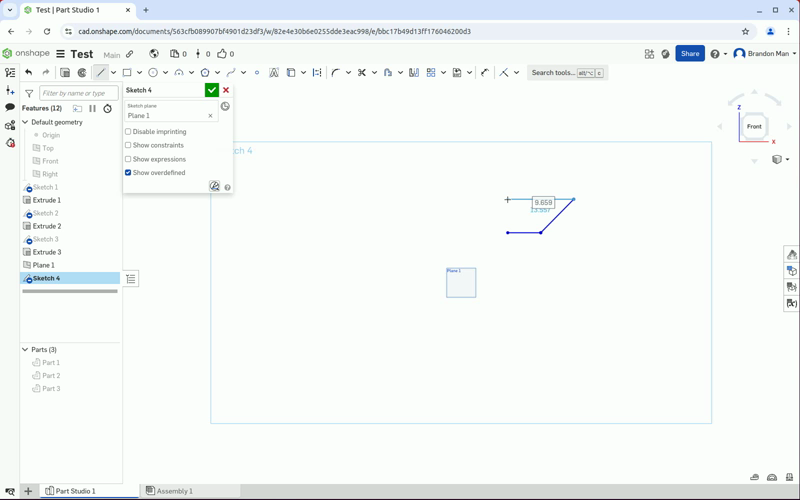
click(507, 199)
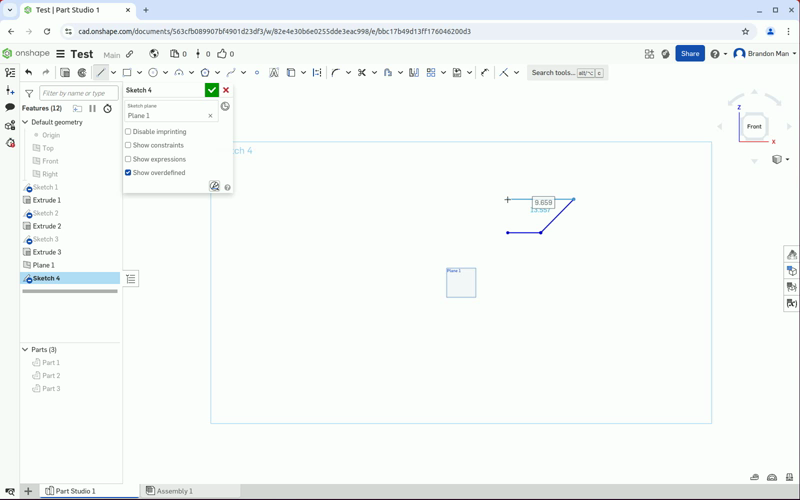
key_up(shift)
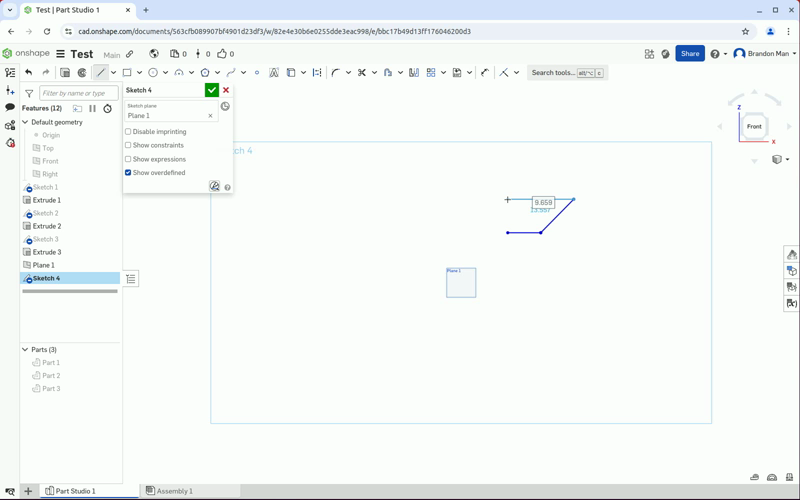
mouse_move(537, 199)
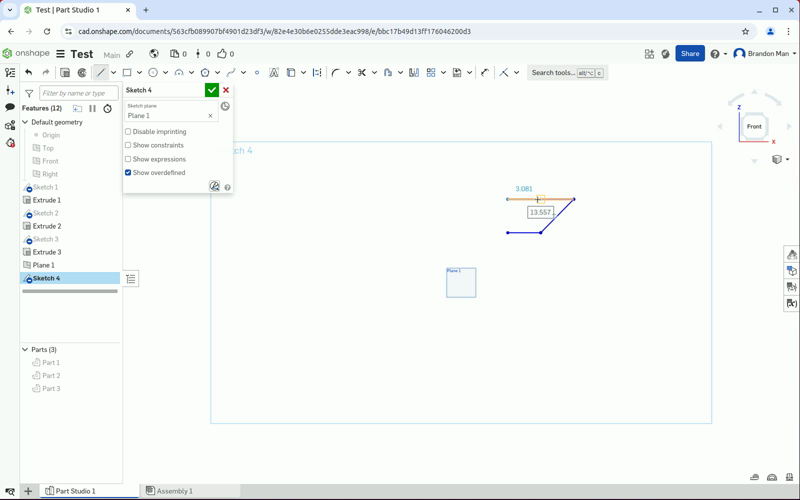
key_down(shift)
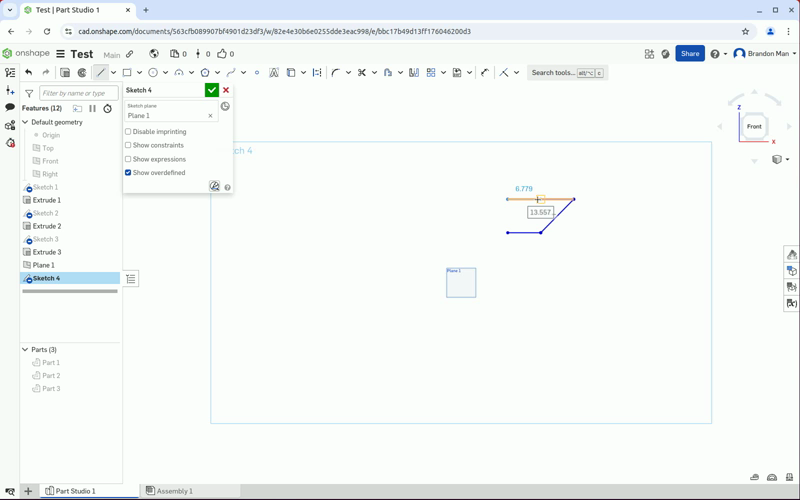
mouse_move(507, 232)
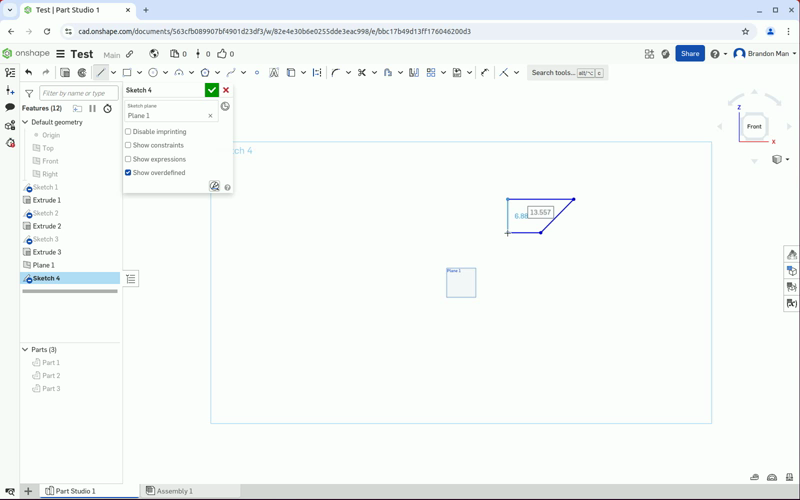
key_up(shift)
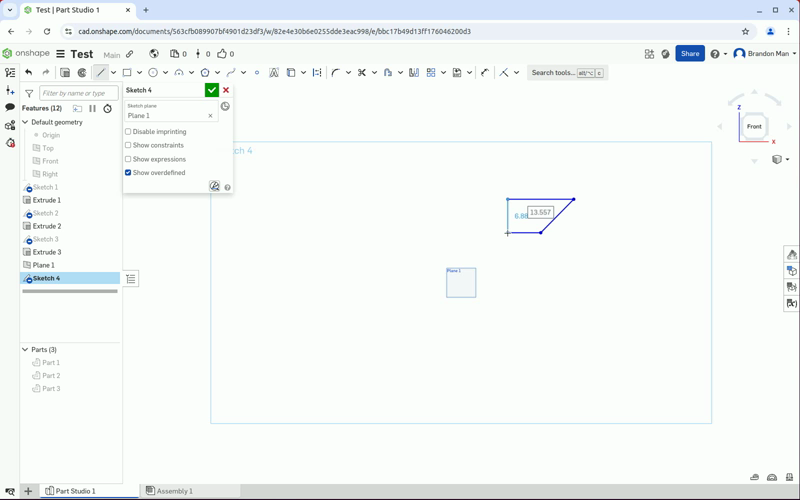
click(507, 232)
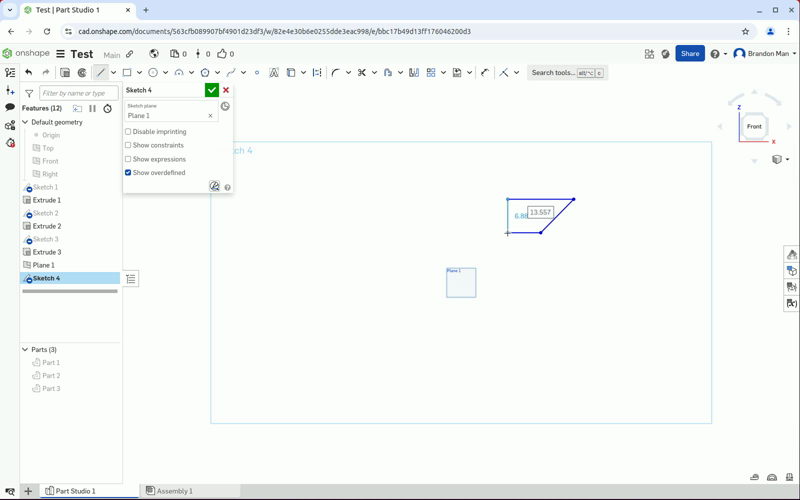
key(esc)
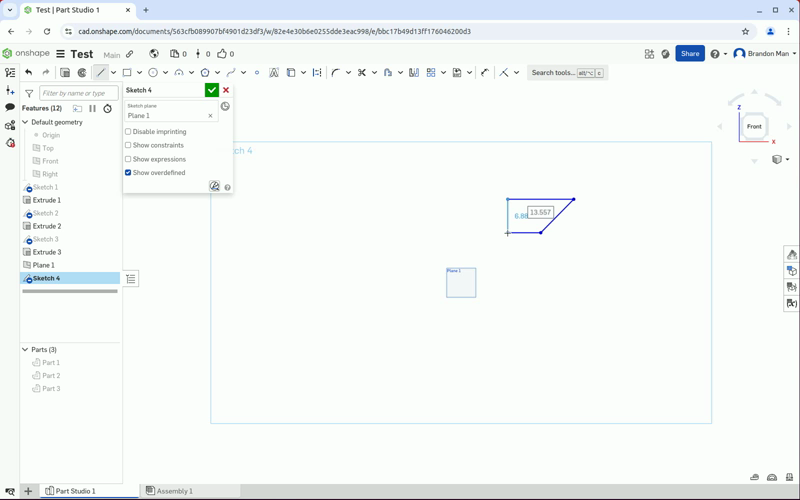
mouse_move(516, 205)
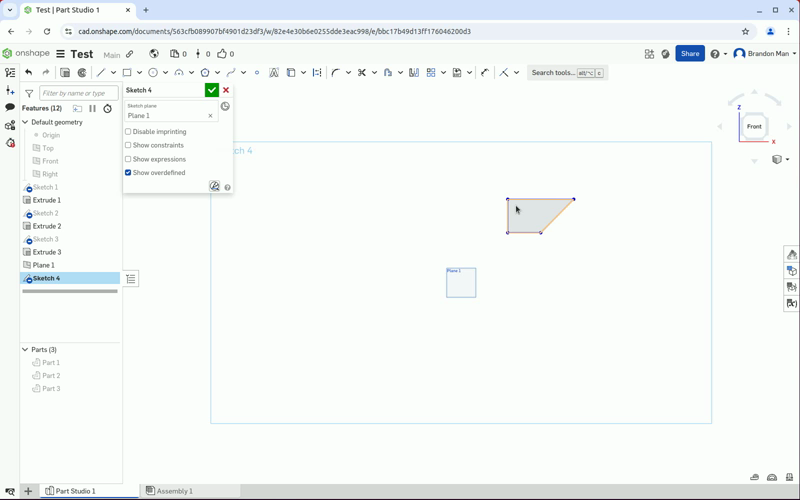
scroll(6)
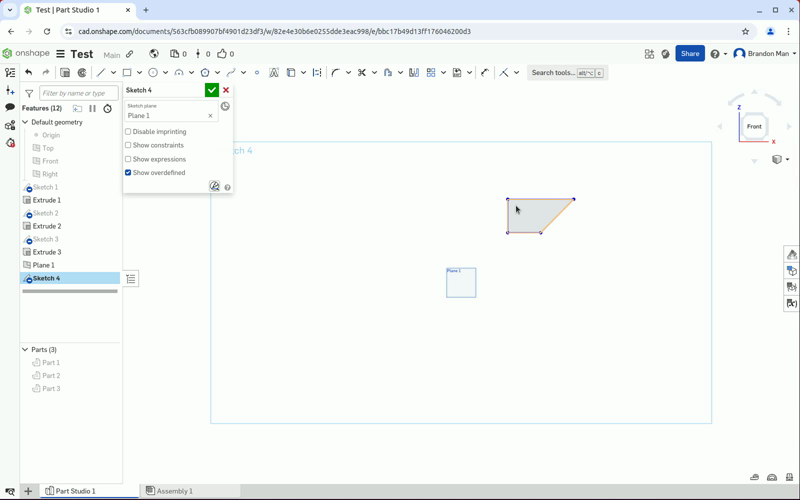
scroll(6)
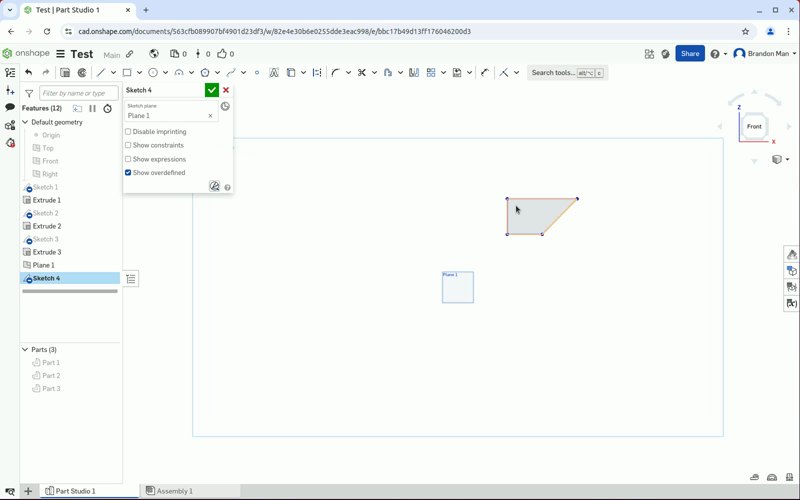
scroll(6)
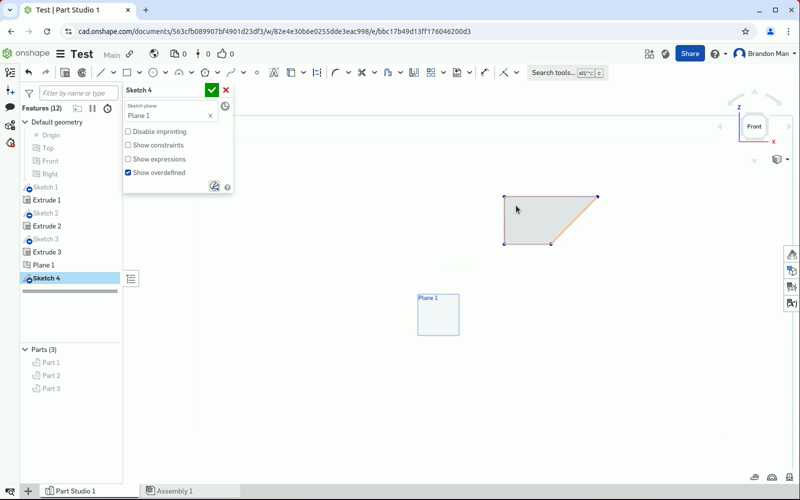
scroll(6)
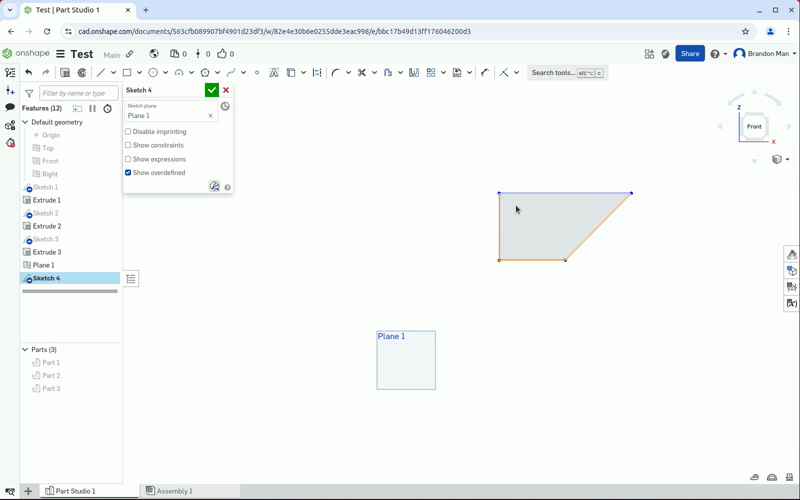
scroll(6)
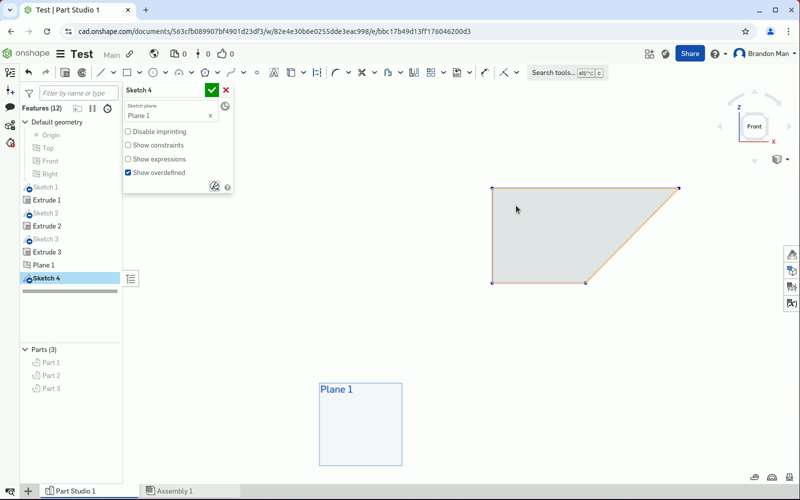
scroll(6)
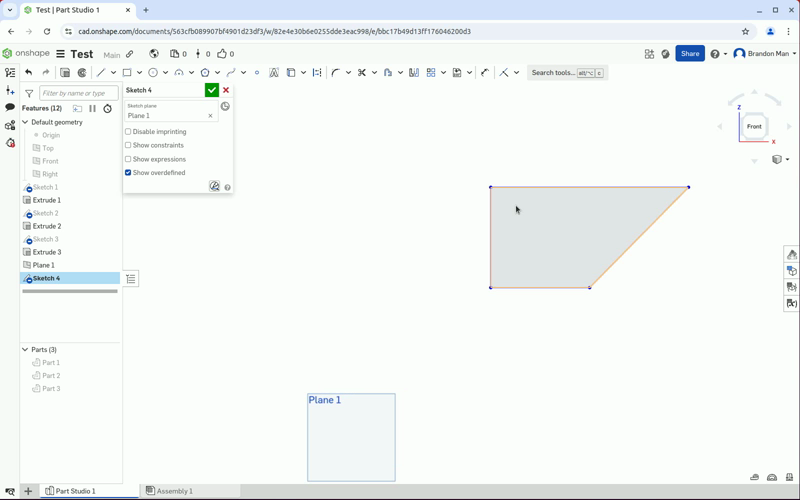
scroll(6)
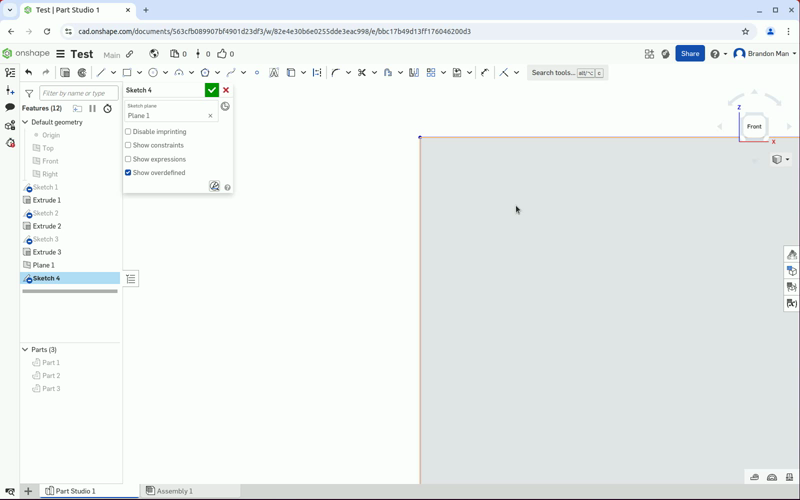
click(516, 205)
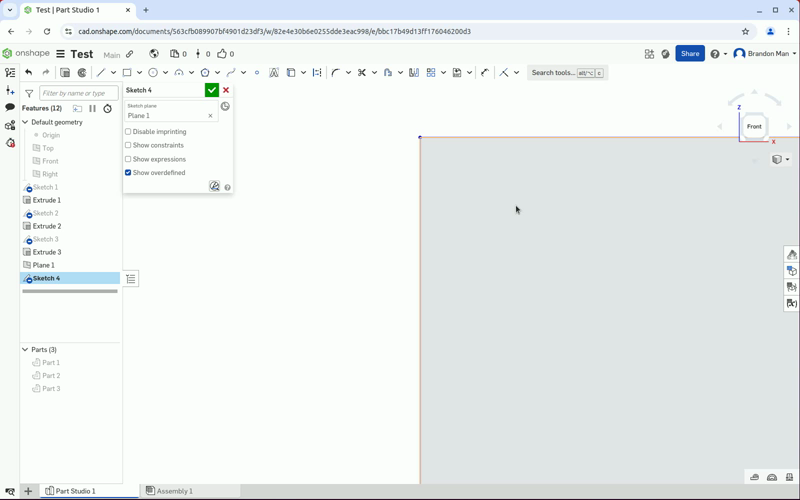
scroll(-6)
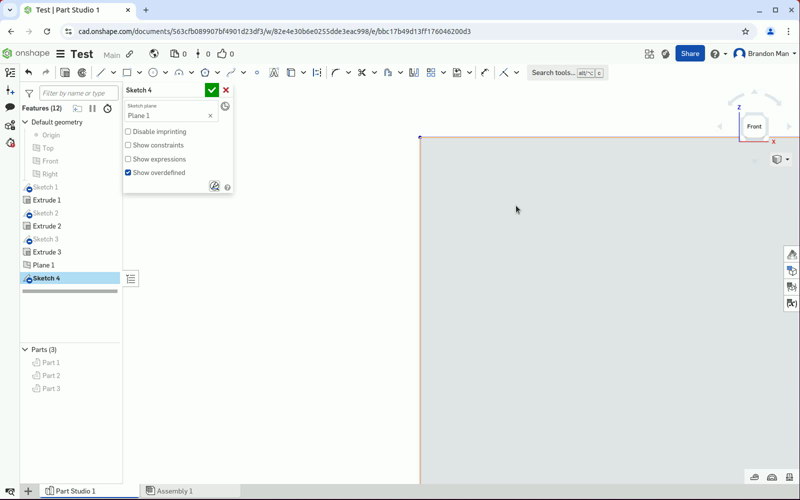
scroll(-6)
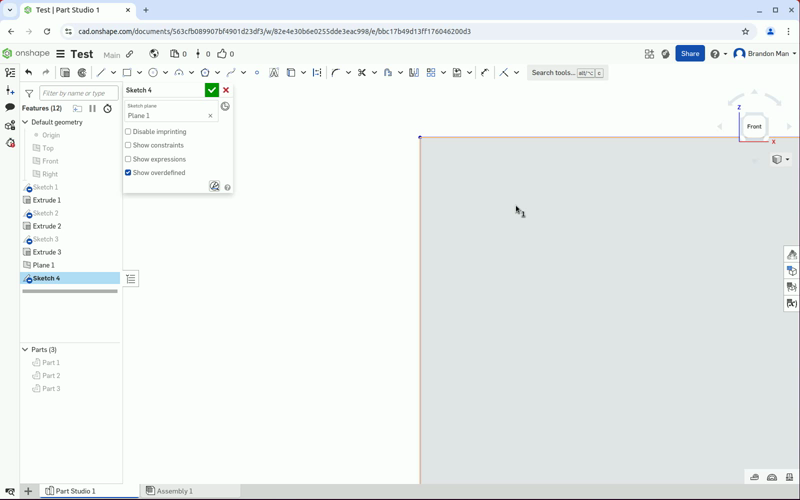
scroll(-6)
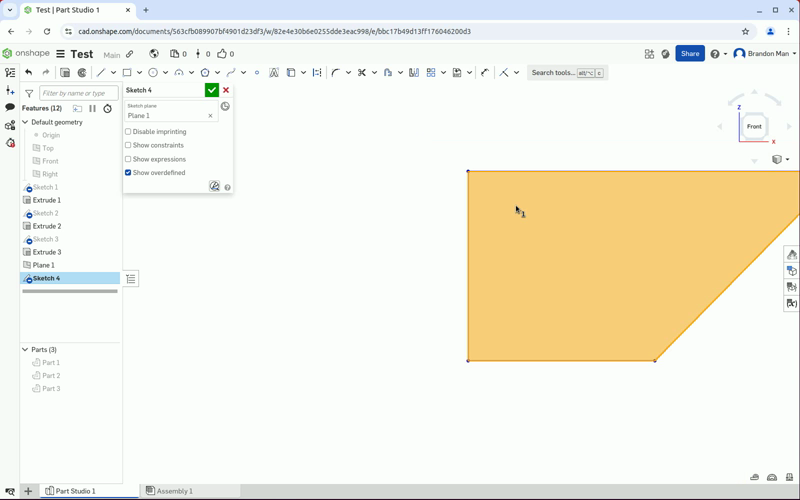
scroll(-6)
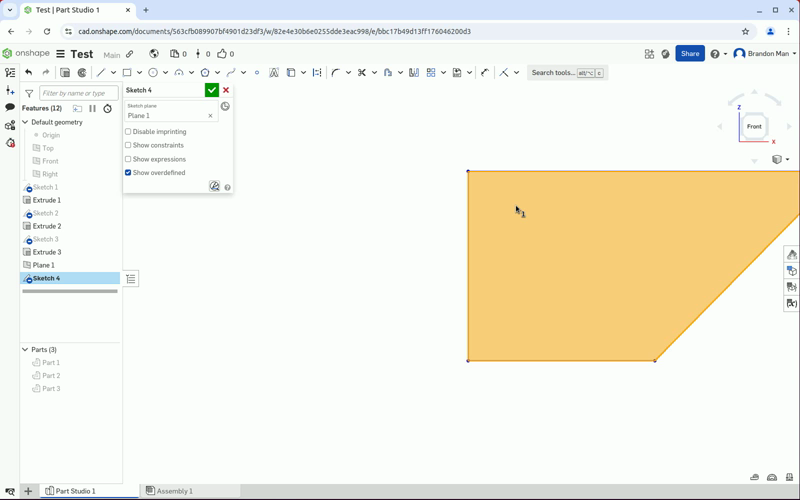
scroll(-6)
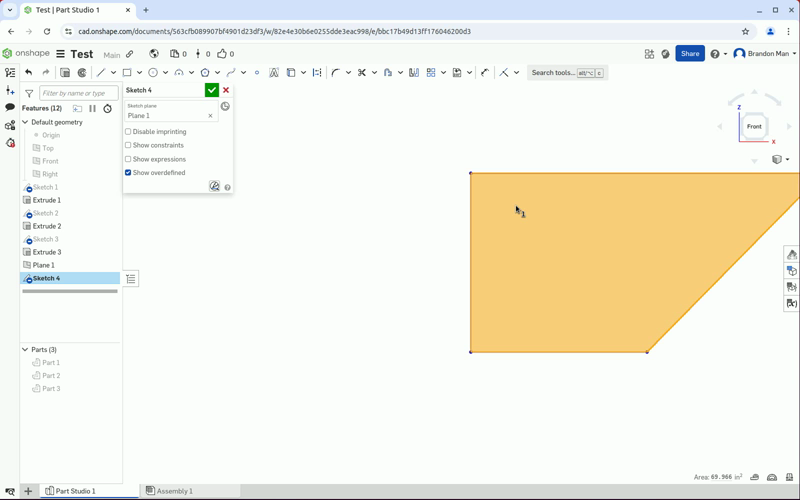
scroll(-6)
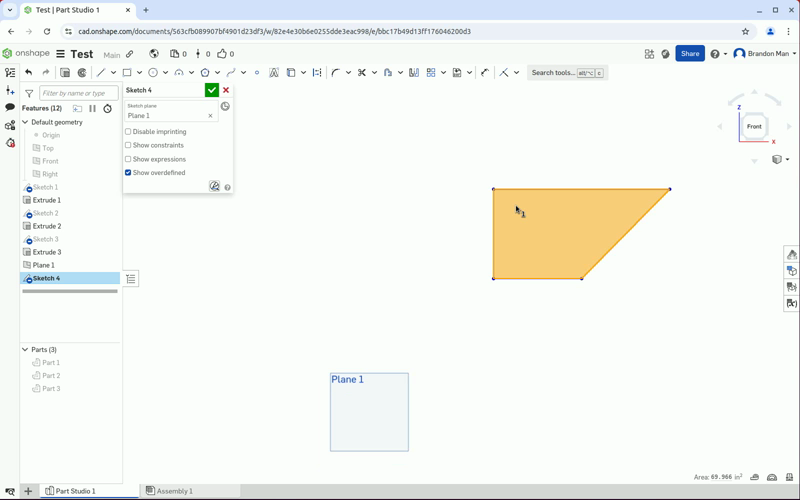
scroll(-6)
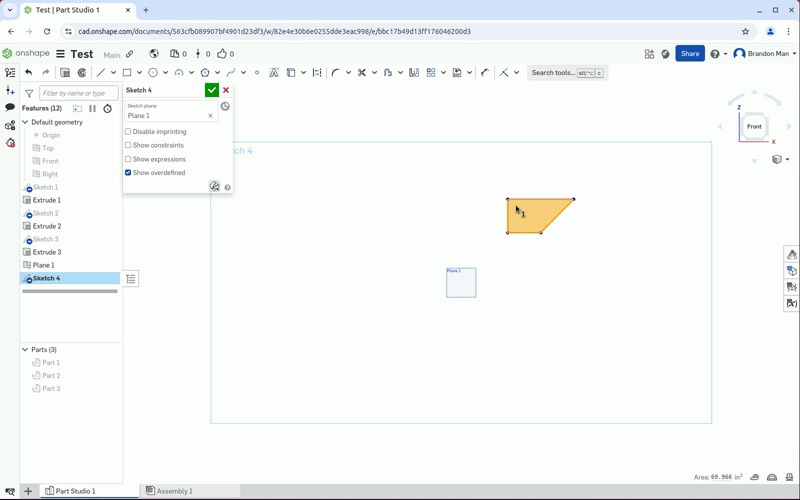
mouse_move(73, 352)
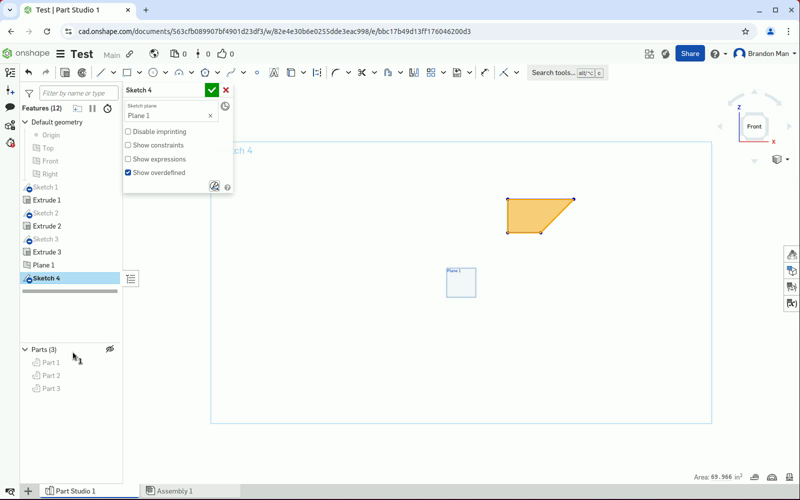
key(shift+y)
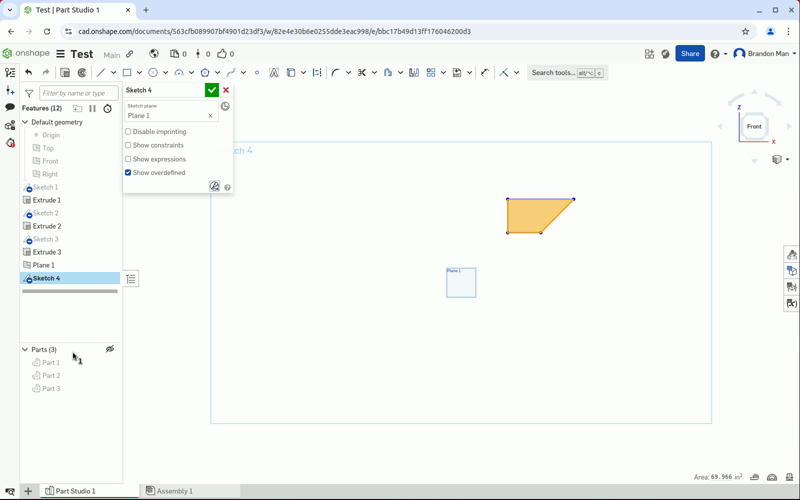
key(shift+e)
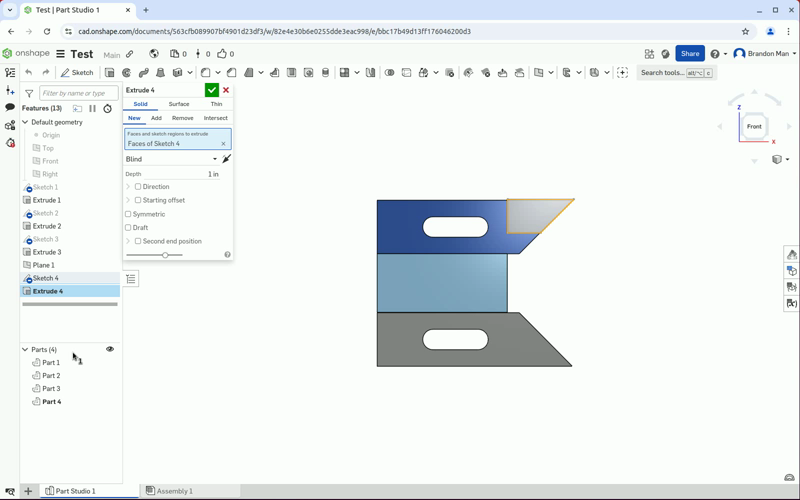
mouse_move(143, 106)
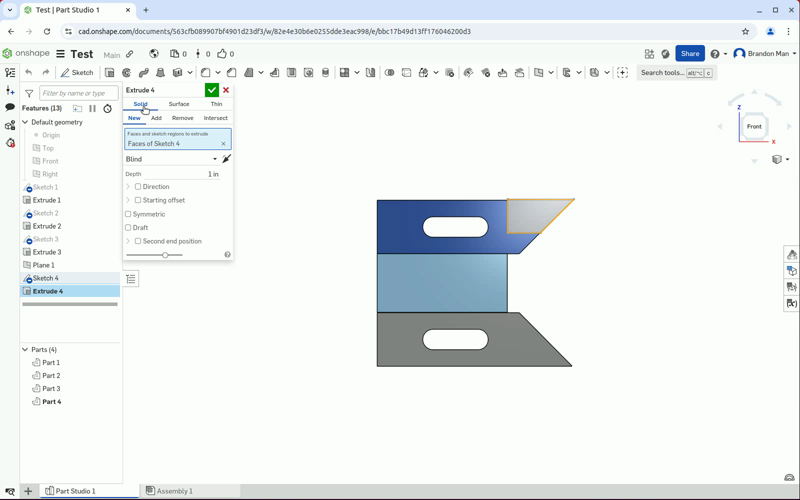
click(143, 106)
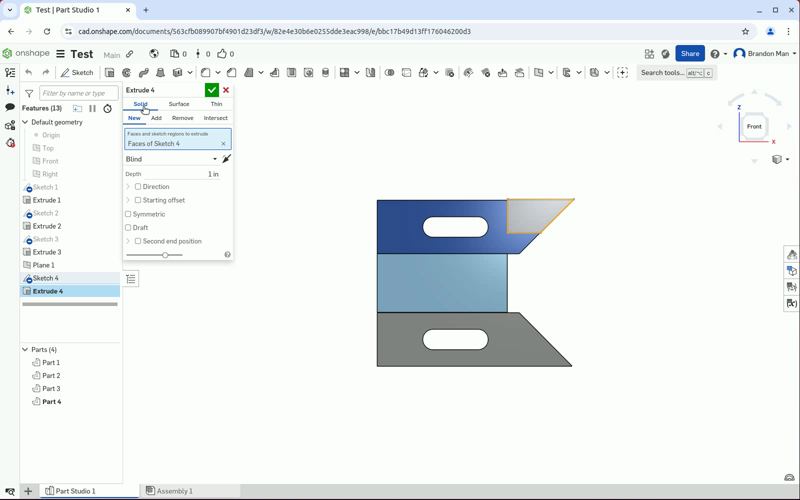
mouse_move(137, 120)
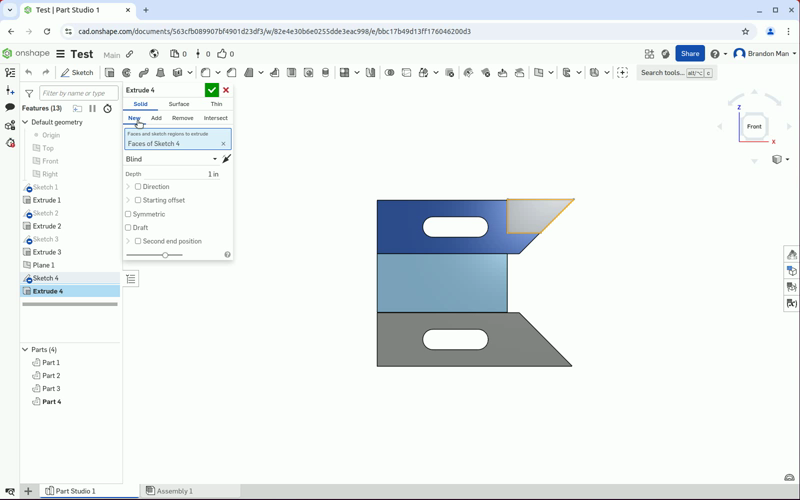
click(137, 120)
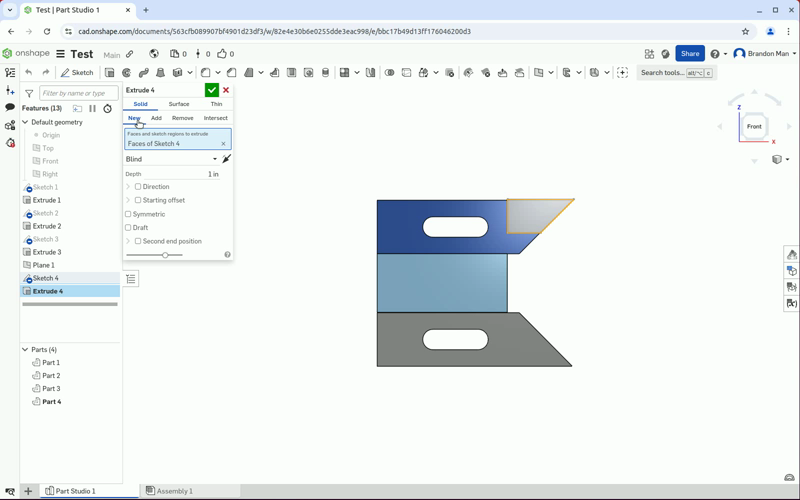
key(tab, 4)
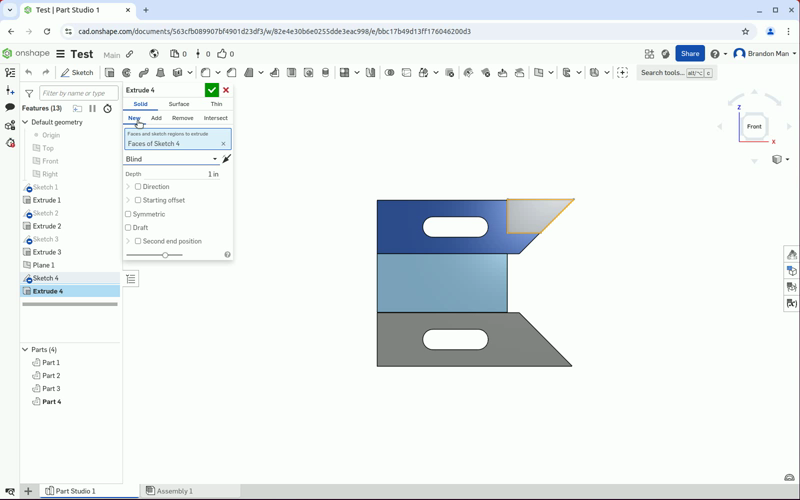
text(1.926)
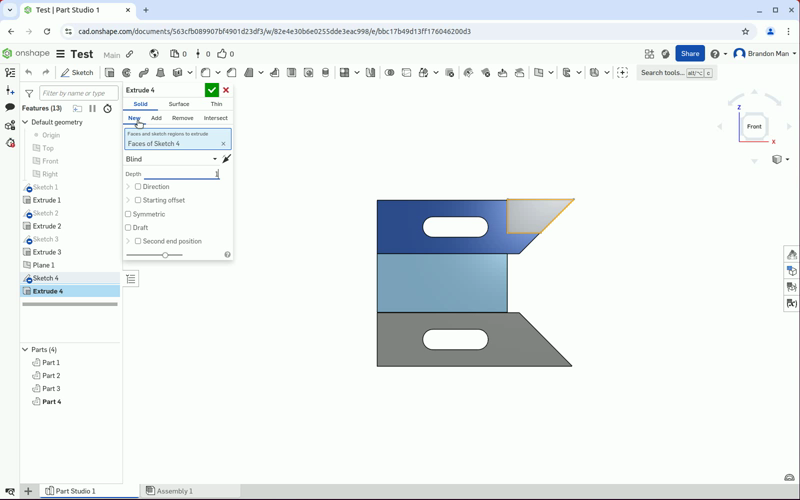
key(enter)
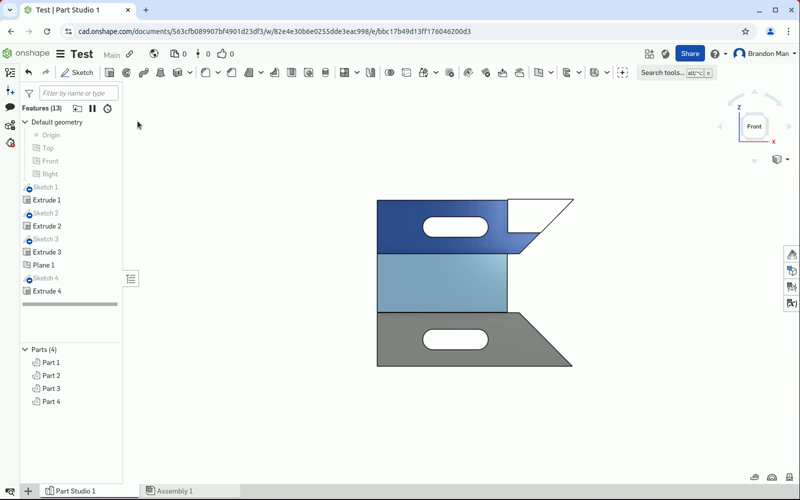
key(shift+h)
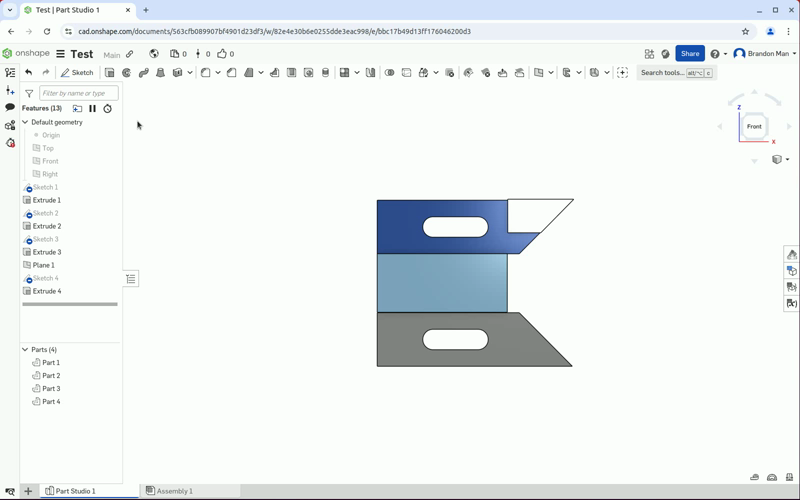
key(shift+h)
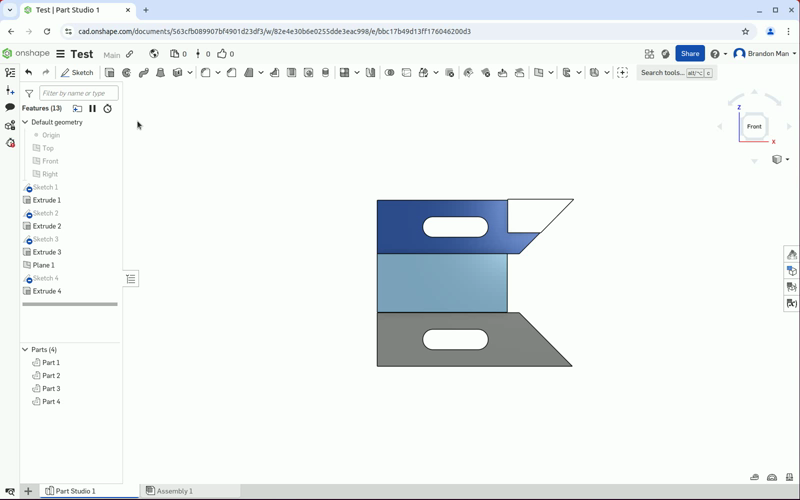
mouse_move(73, 189)
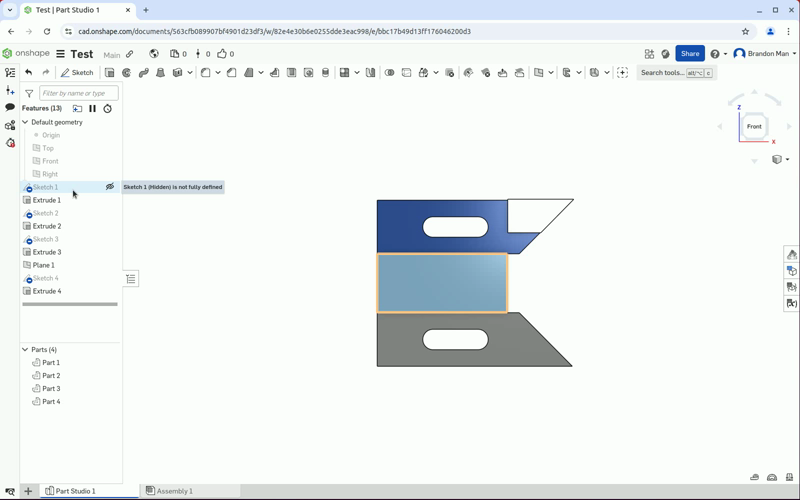
click(73, 189)
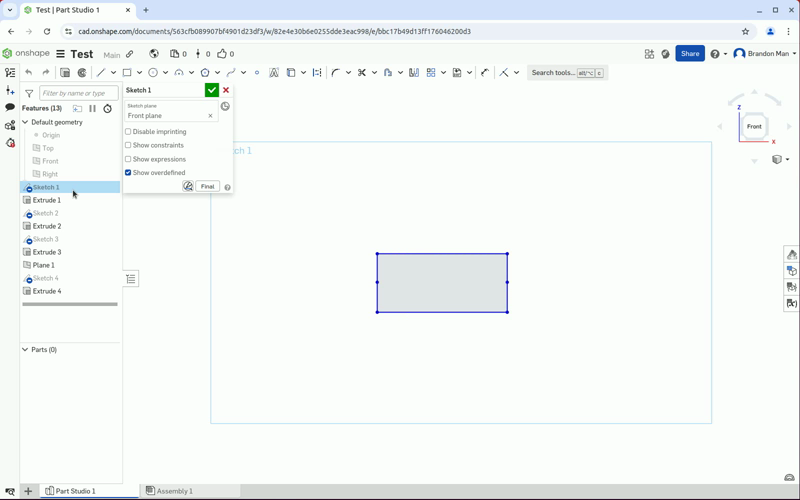
mouse_move(229, 92)
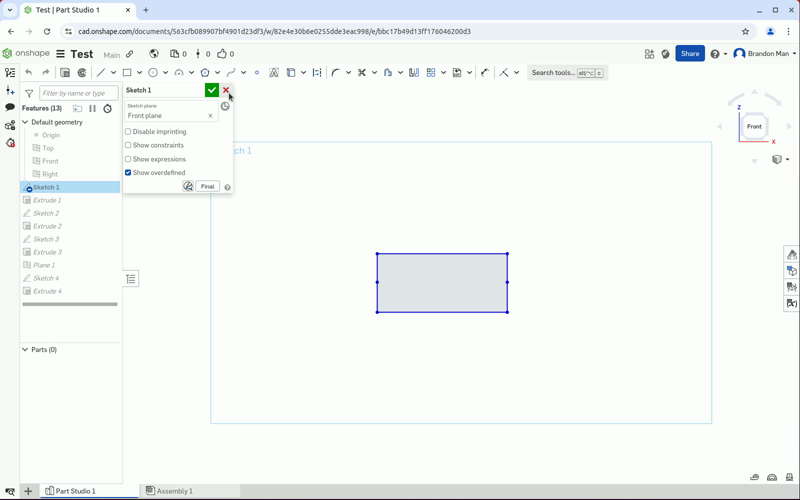
click(229, 92)
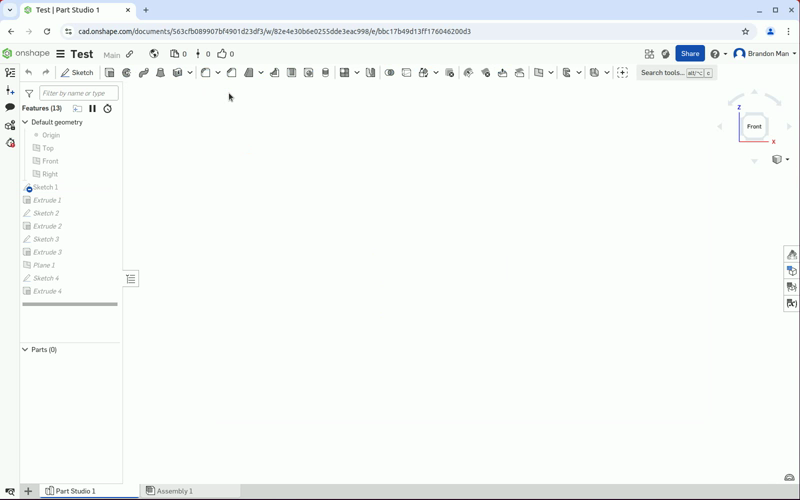
key(shift+s)
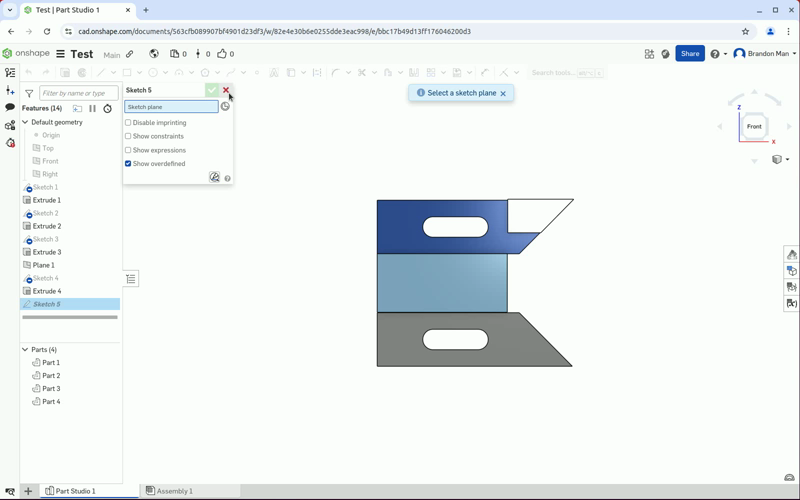
mouse_move(73, 267)
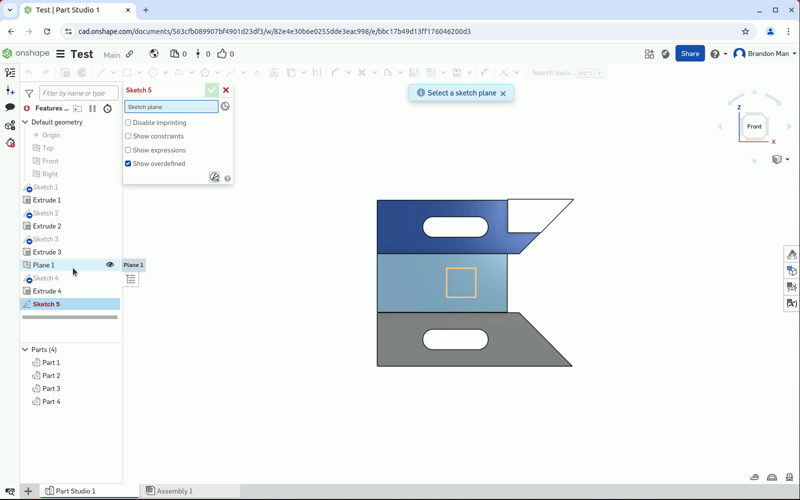
click(73, 267)
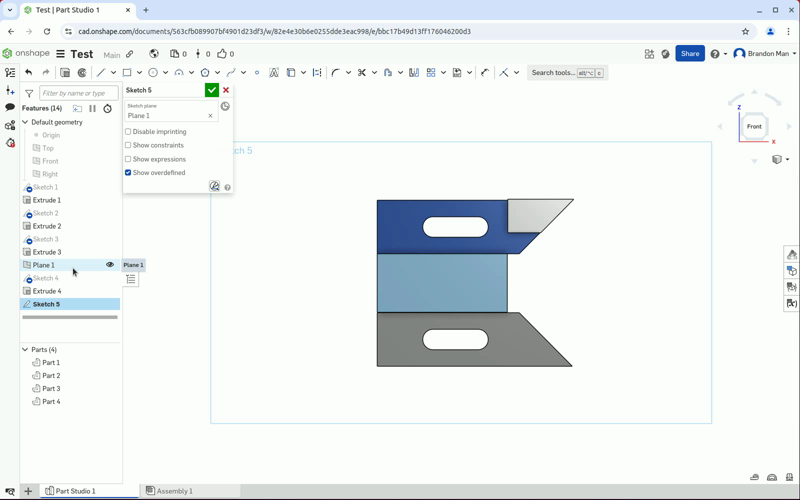
mouse_move(73, 352)
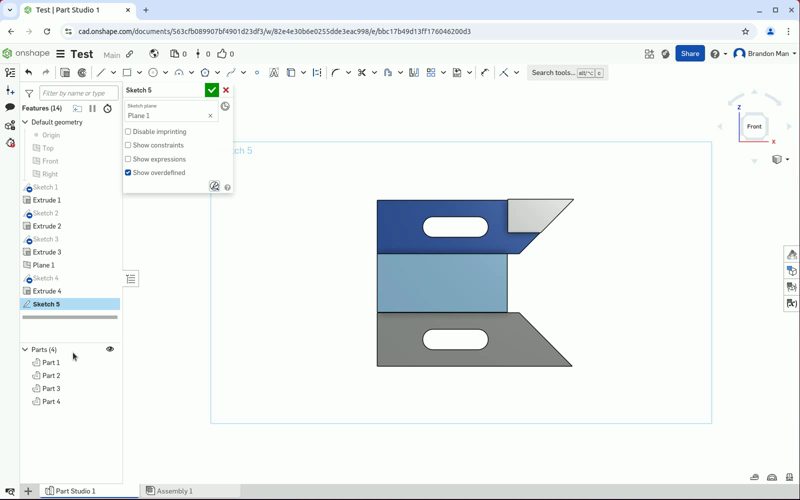
key(y)
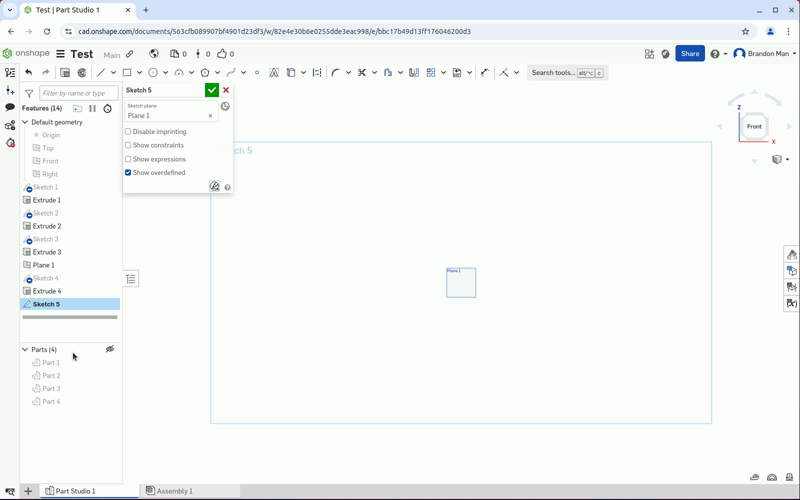
key(l)
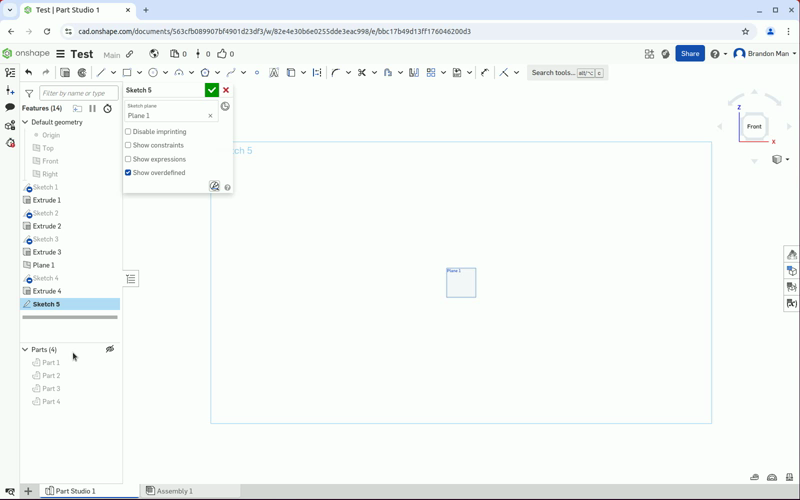
key_down(shift)
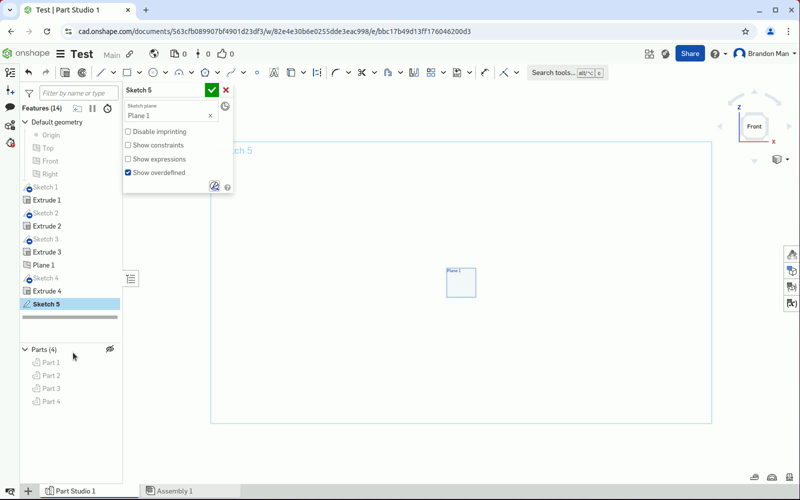
mouse_move(507, 366)
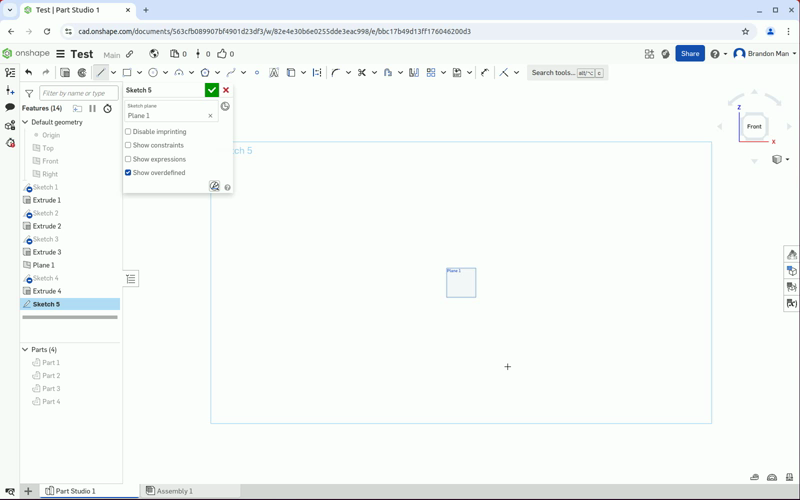
click(507, 366)
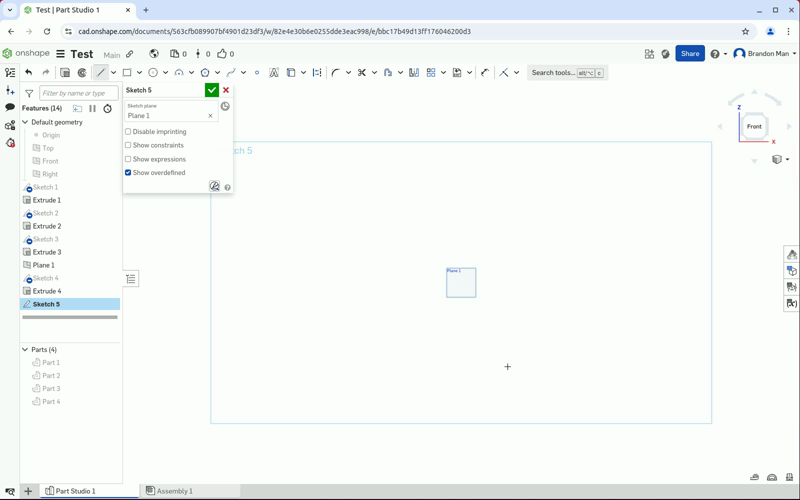
key_up(shift)
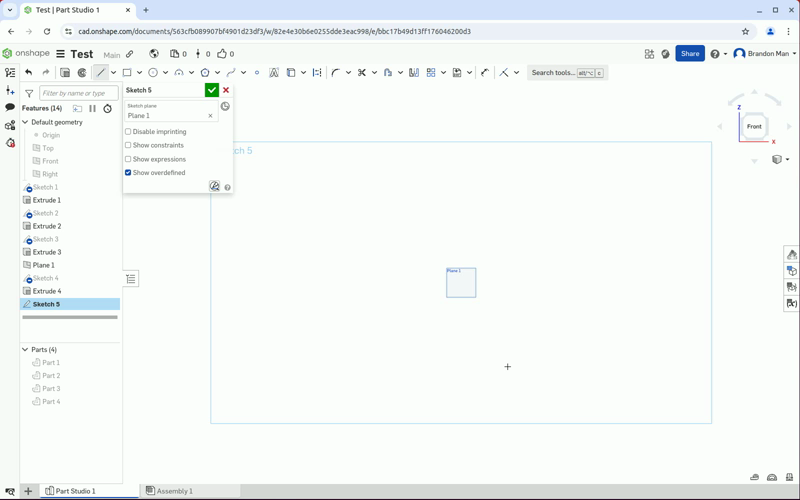
key_down(shift)
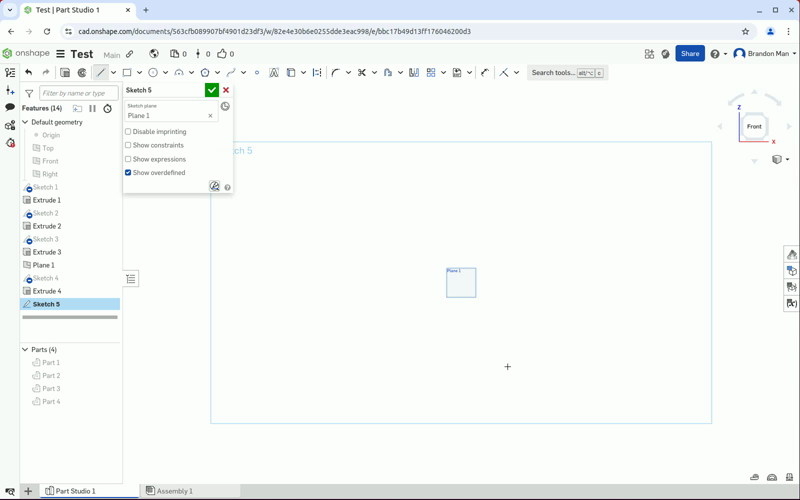
mouse_move(573, 366)
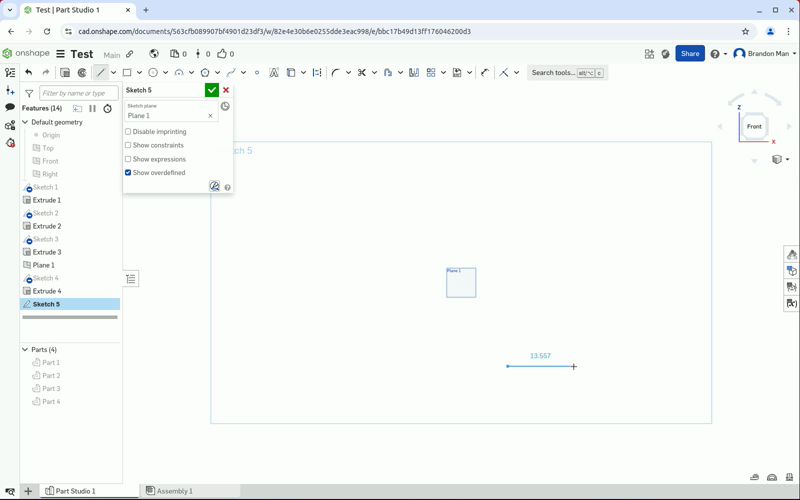
click(573, 366)
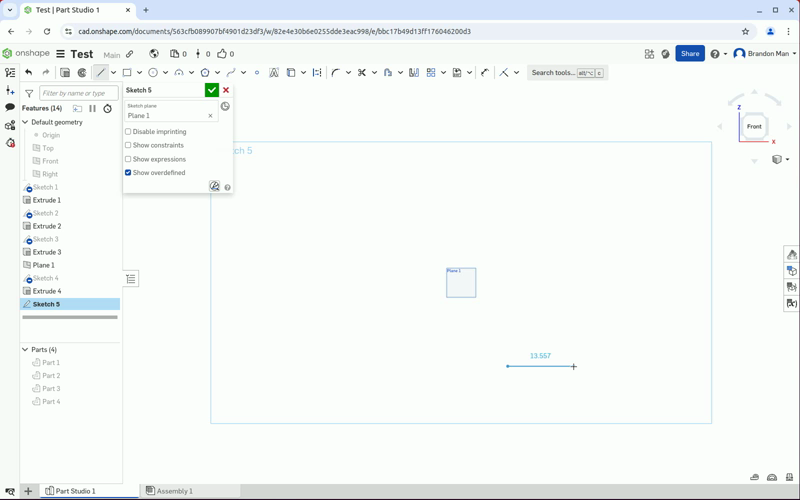
key_up(shift)
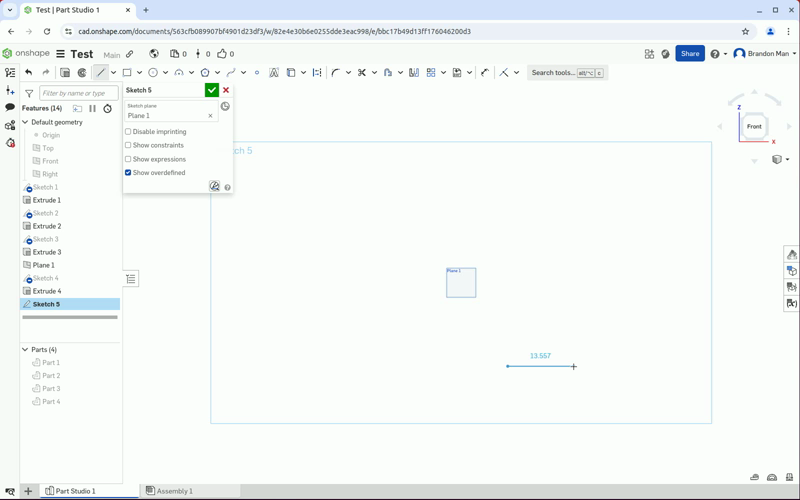
key_down(shift)
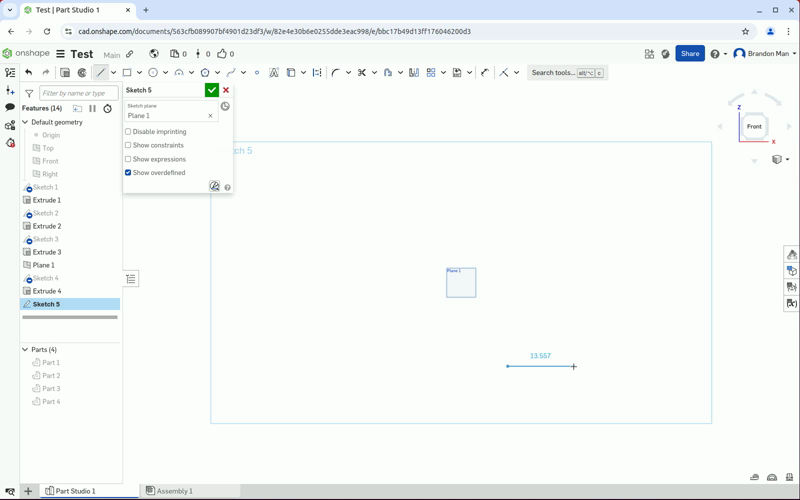
mouse_move(589, 366)
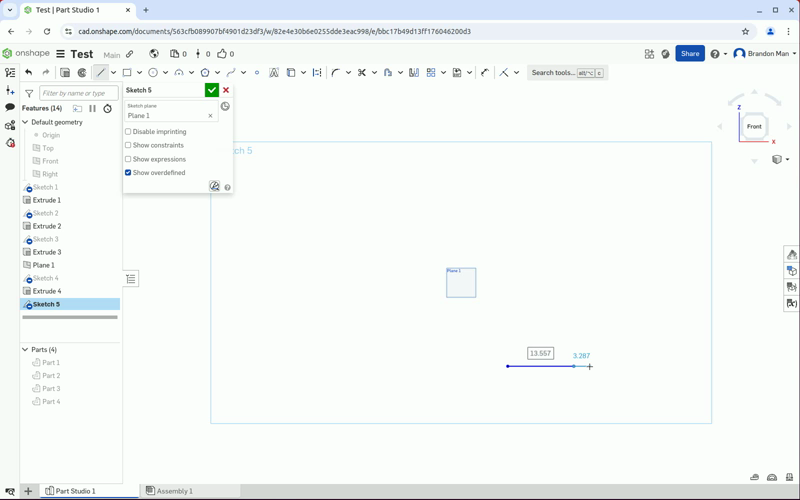
mouse_move(540, 332)
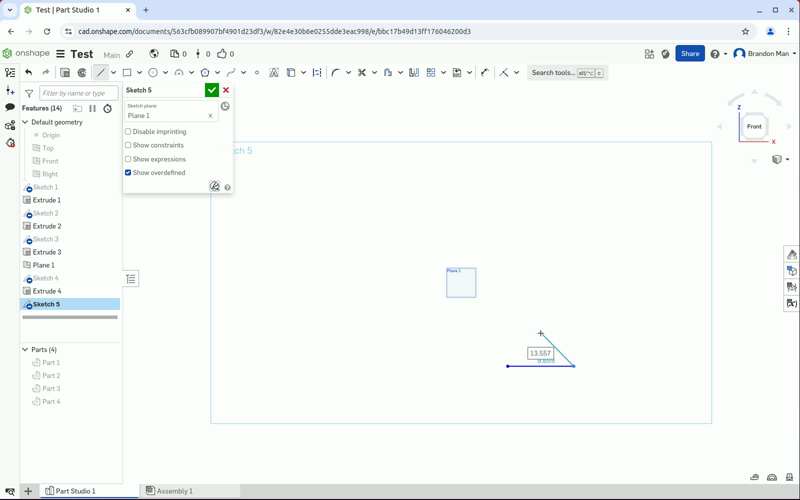
click(540, 332)
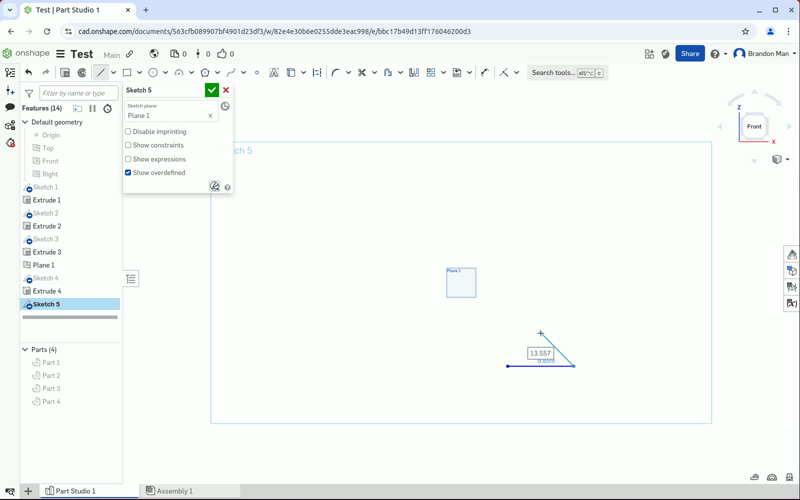
key_up(shift)
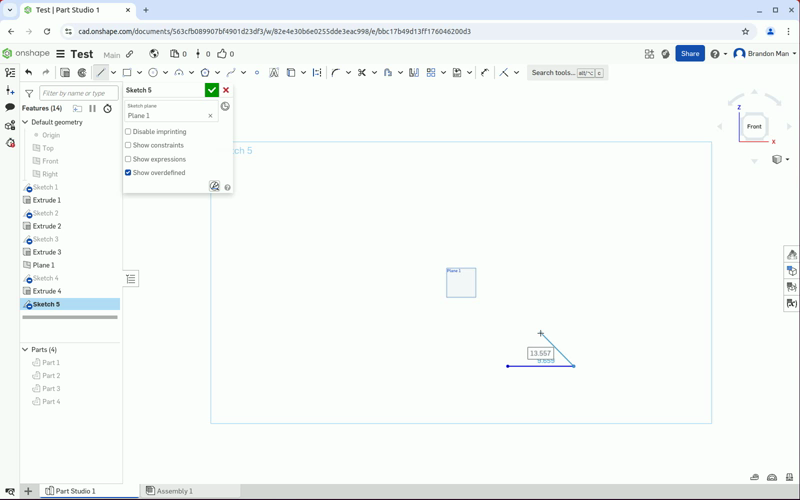
key_down(shift)
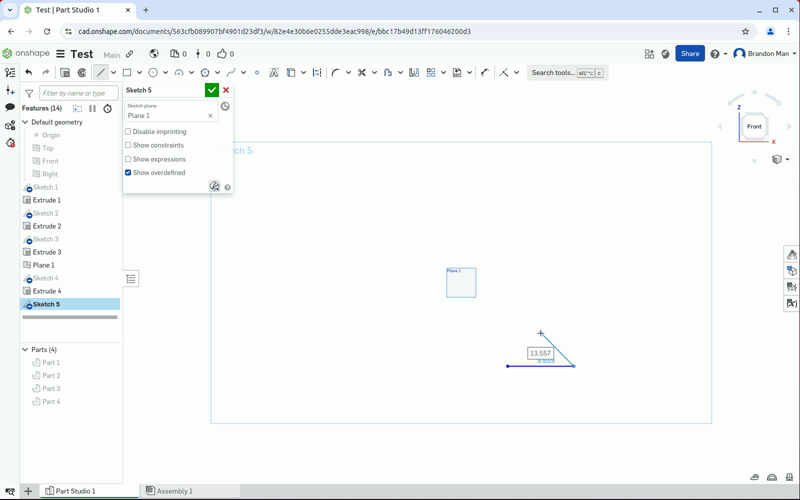
mouse_move(570, 332)
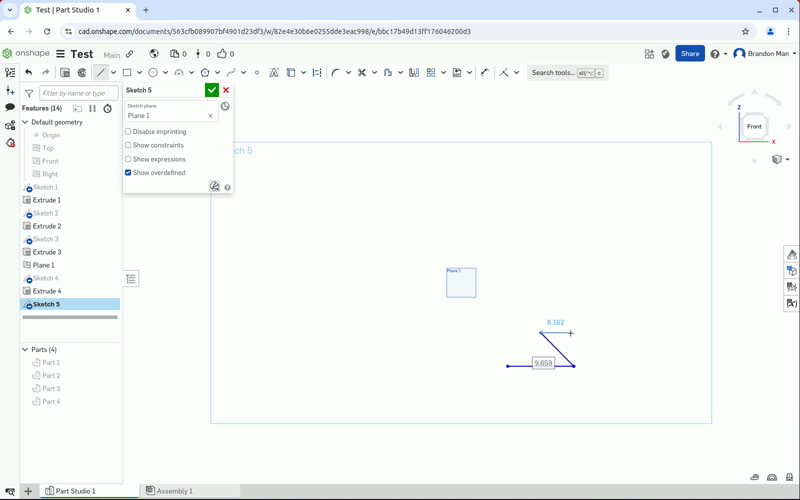
mouse_move(507, 332)
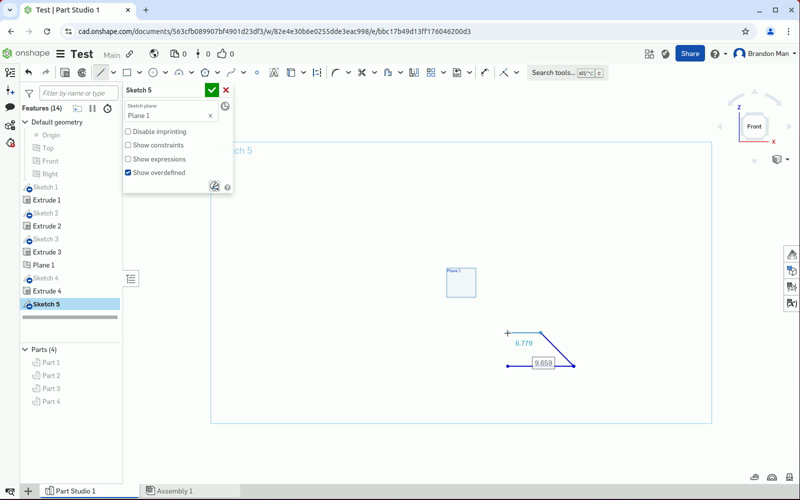
click(507, 332)
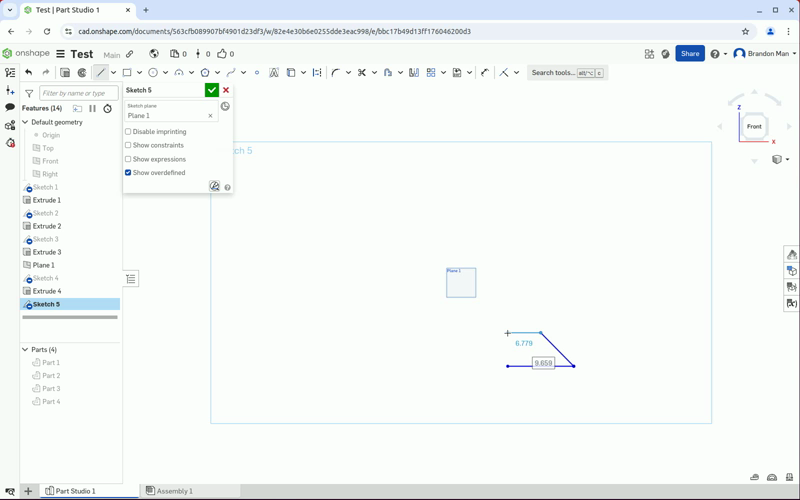
key_up(shift)
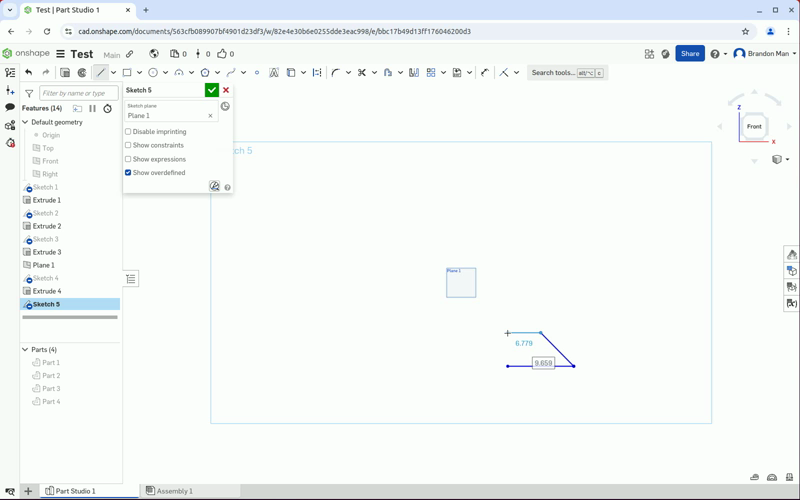
mouse_move(537, 332)
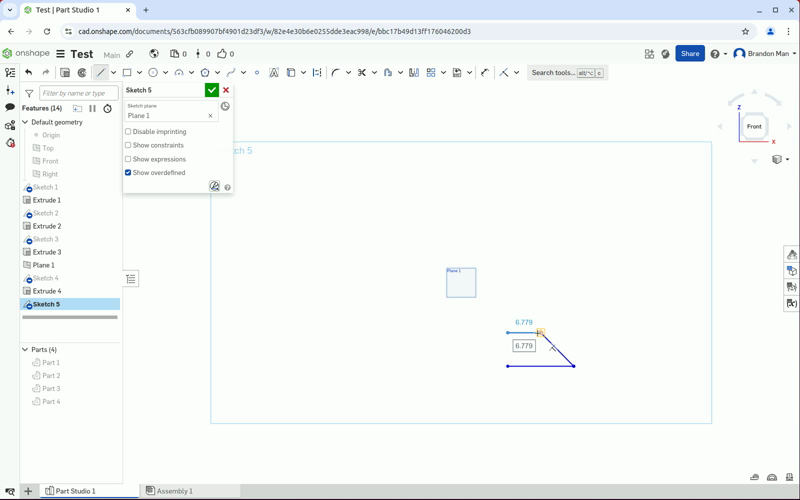
key_down(shift)
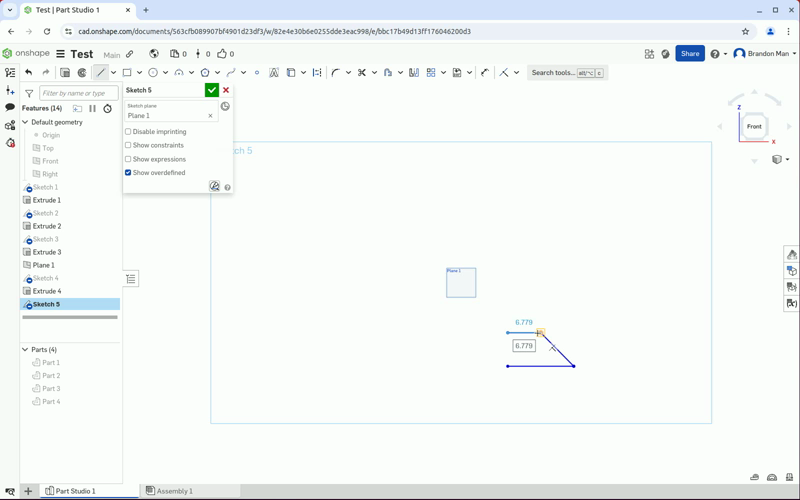
mouse_move(507, 366)
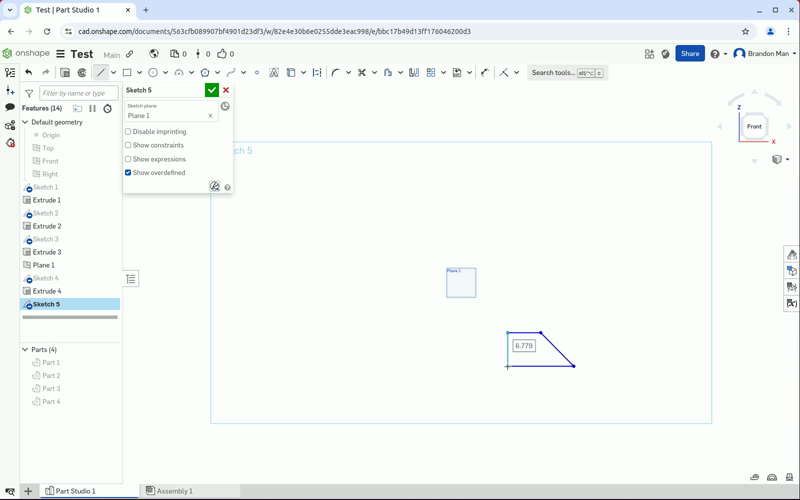
key_up(shift)
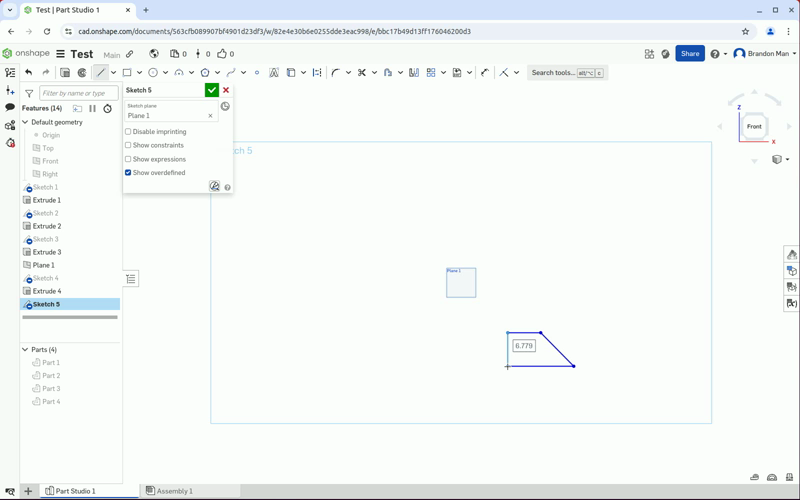
click(507, 366)
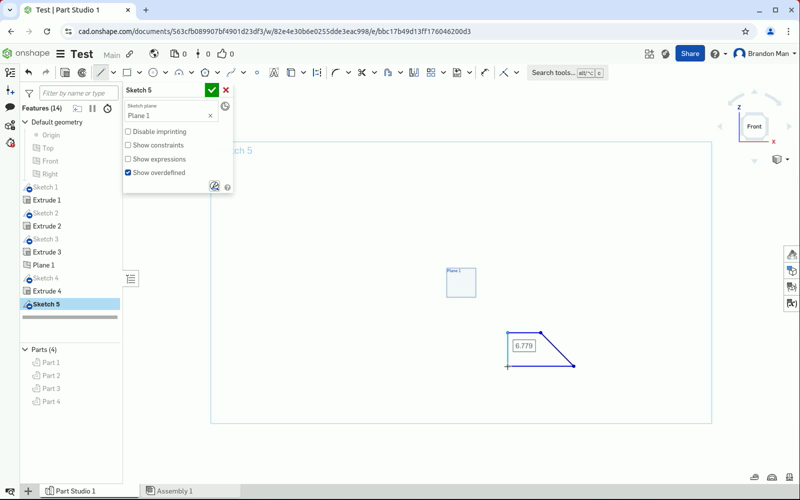
key(esc)
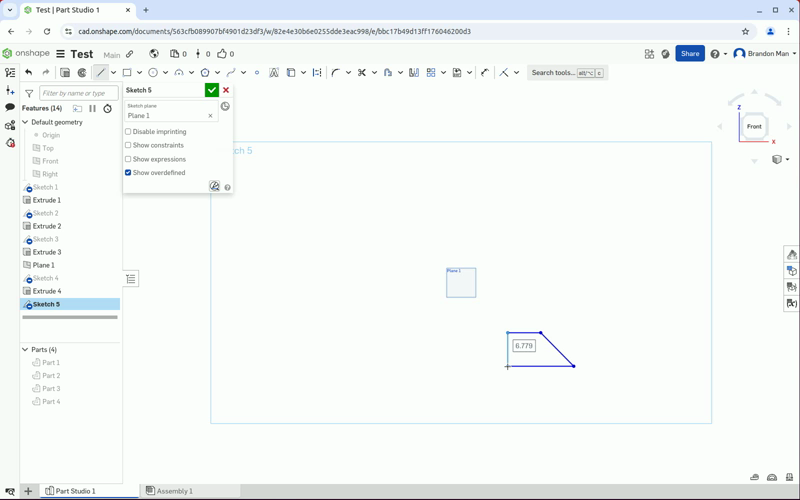
mouse_move(545, 346)
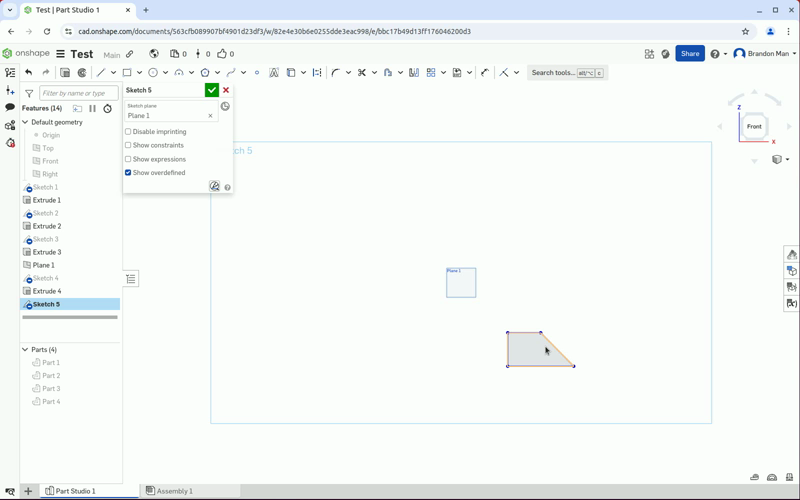
scroll(6)
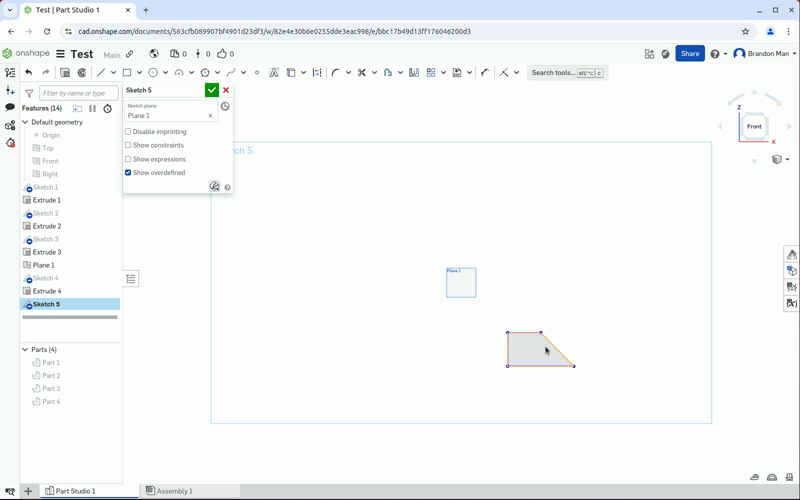
scroll(6)
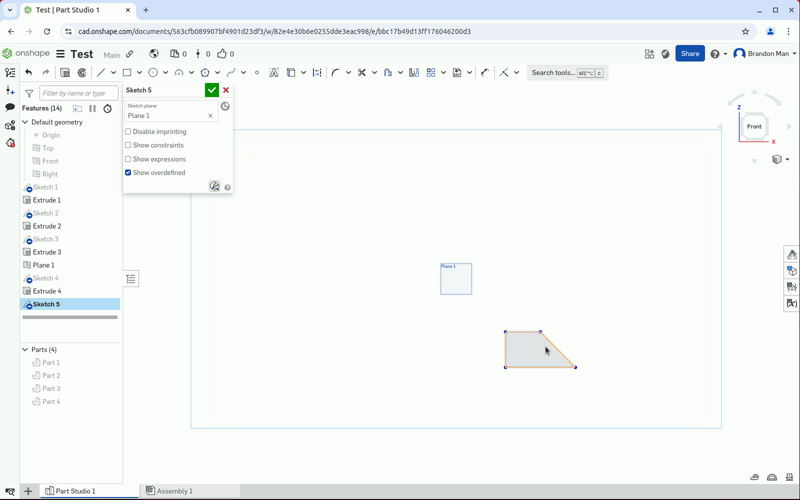
scroll(6)
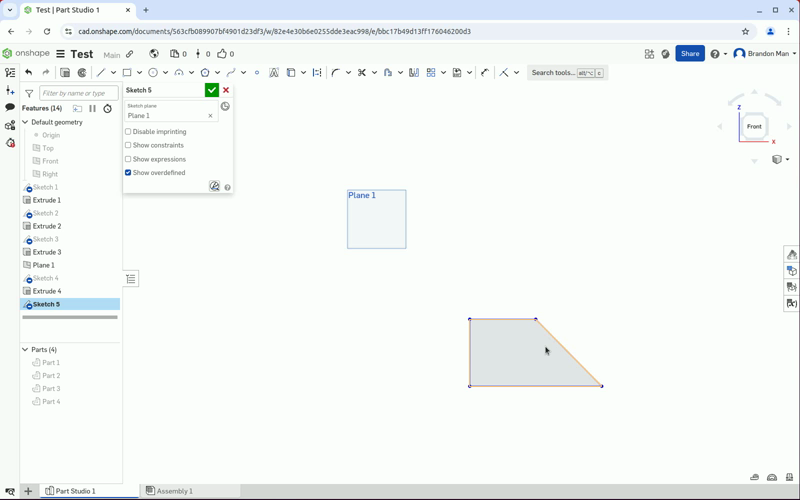
scroll(6)
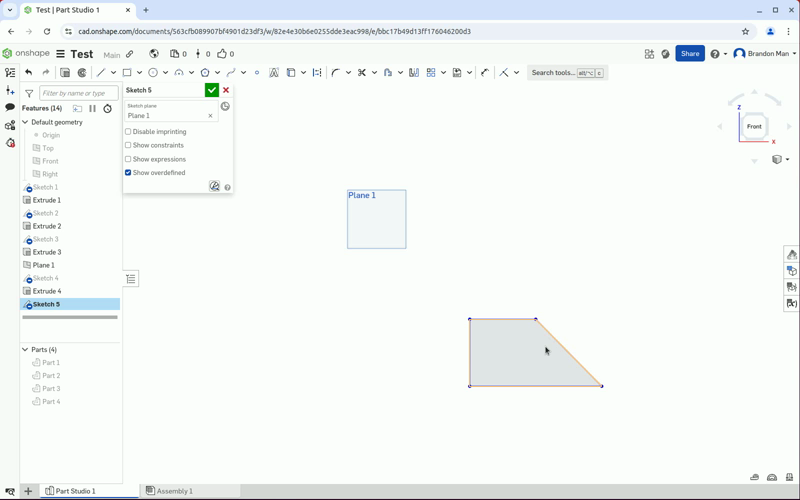
scroll(6)
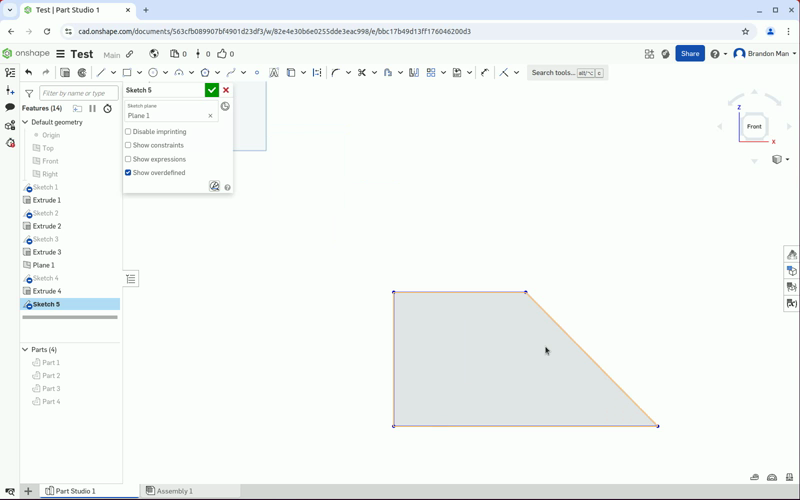
scroll(6)
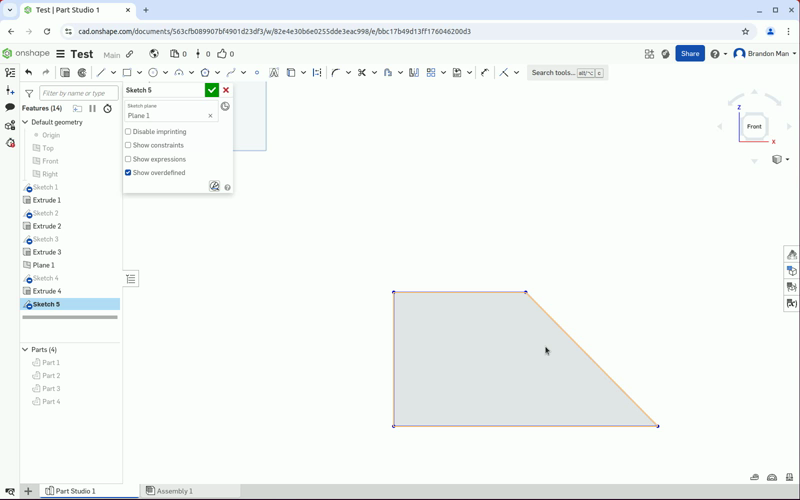
scroll(6)
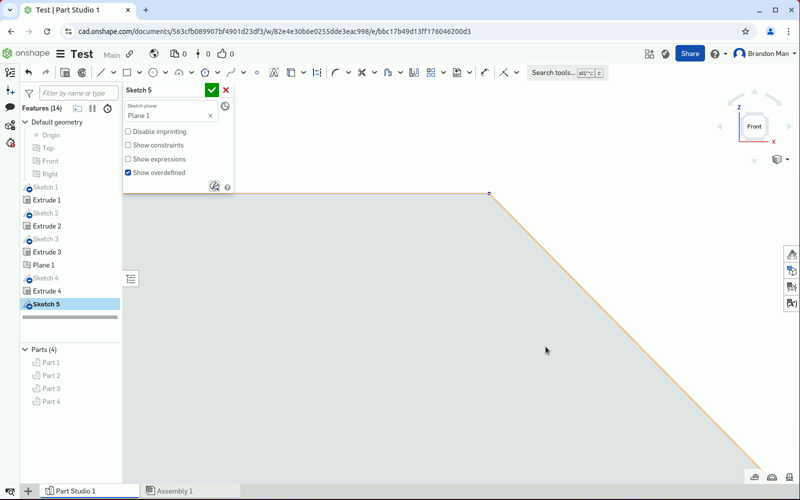
click(545, 346)
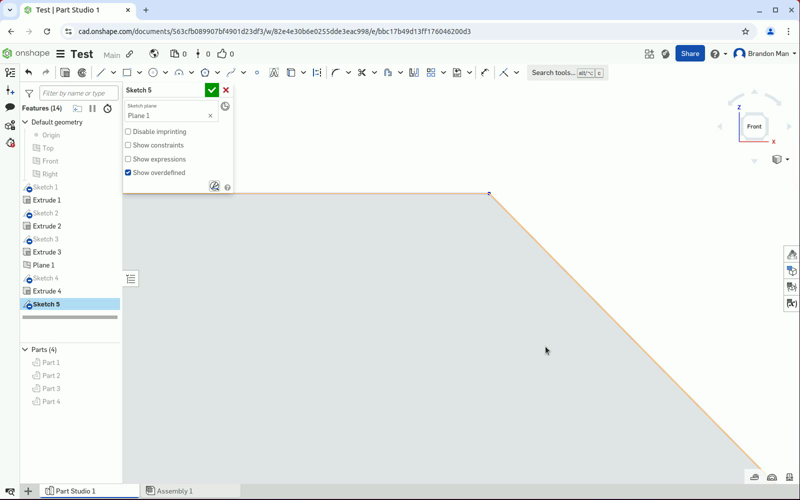
scroll(-6)
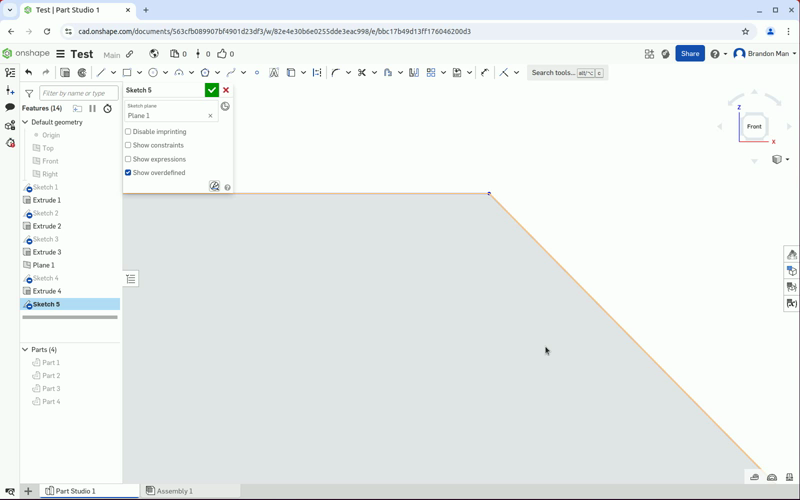
scroll(-6)
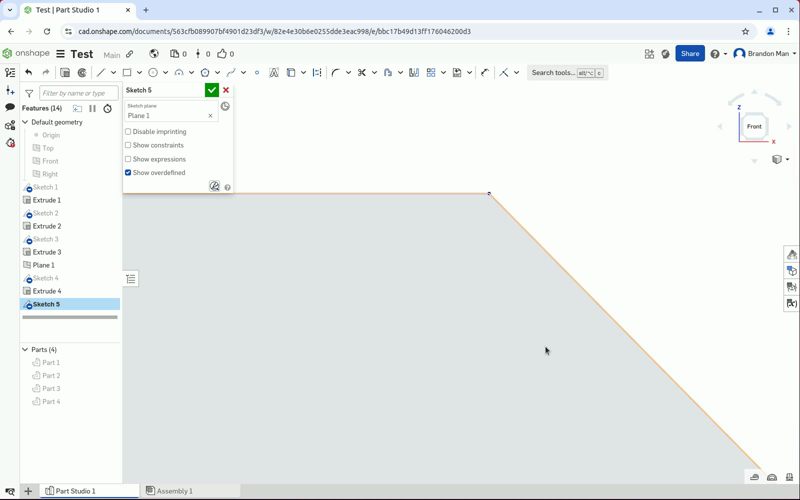
scroll(-6)
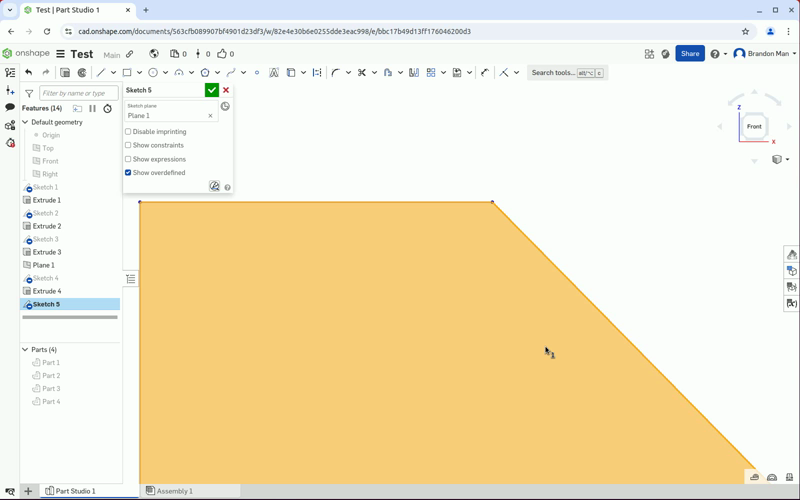
scroll(-6)
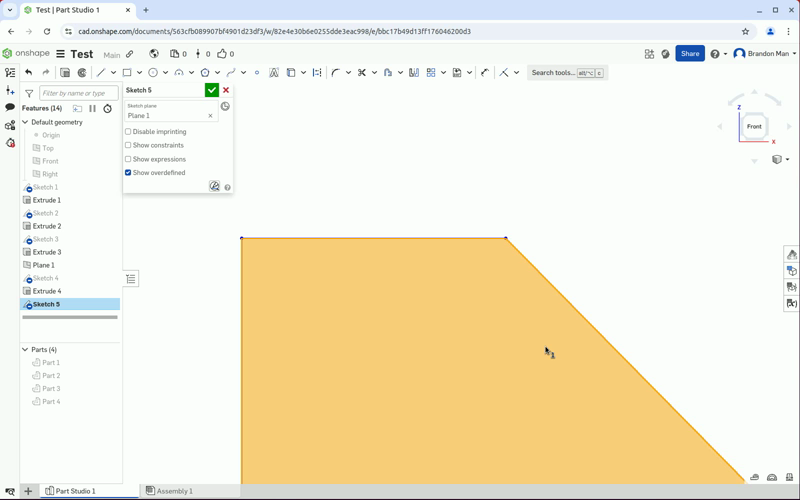
scroll(-6)
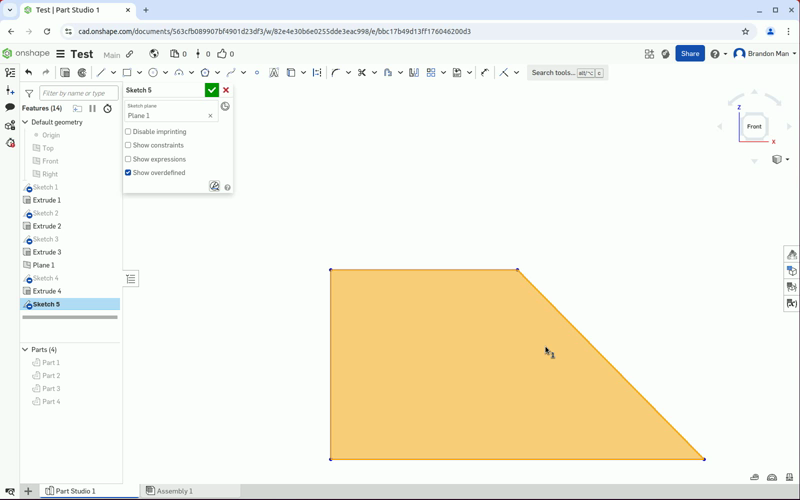
scroll(-6)
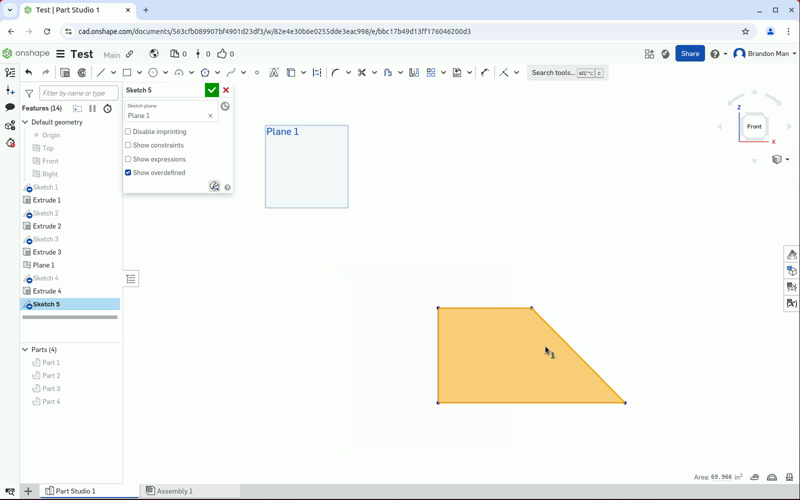
scroll(-6)
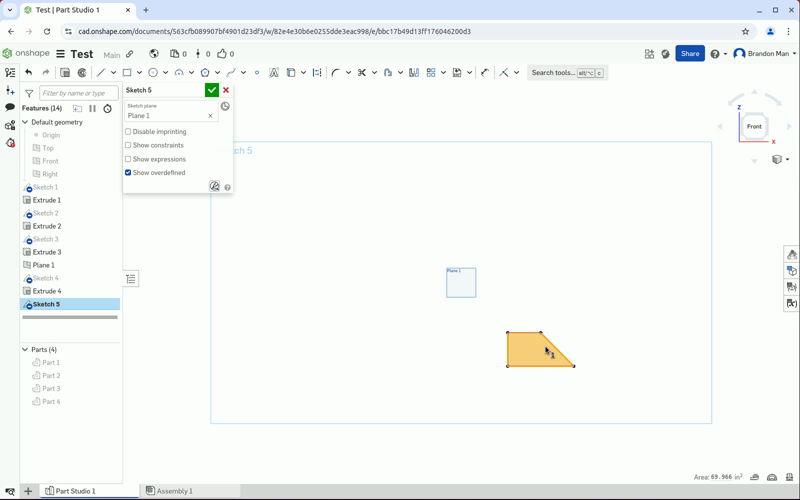
mouse_move(73, 352)
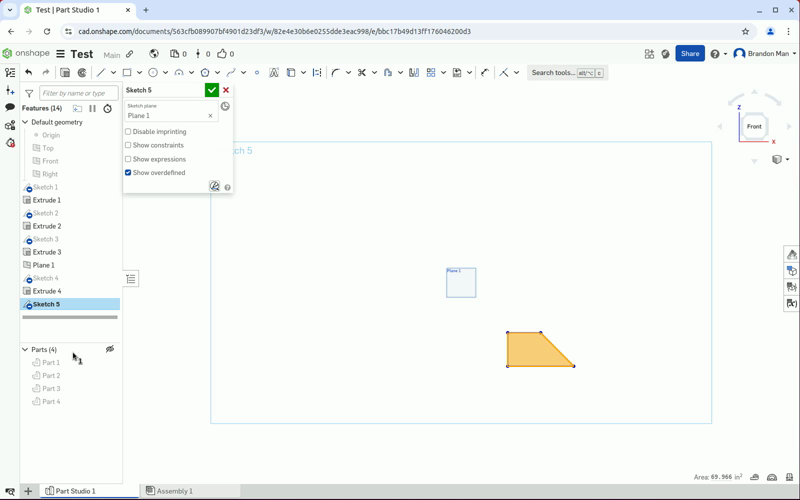
key(shift+y)
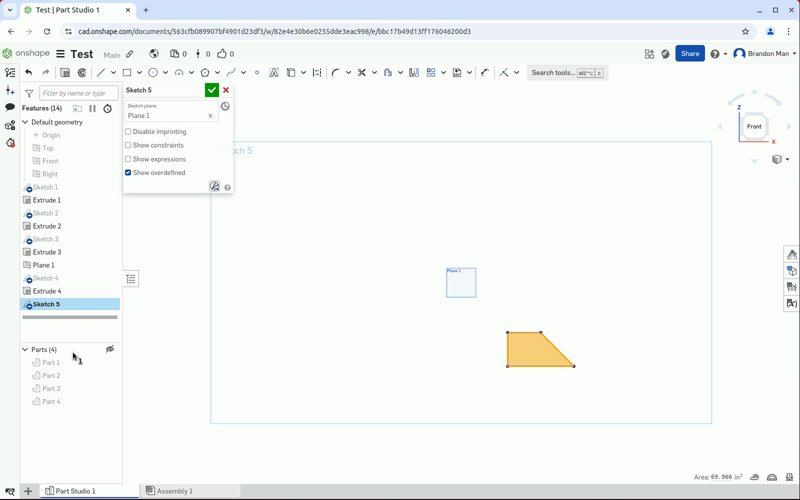
key(shift+e)
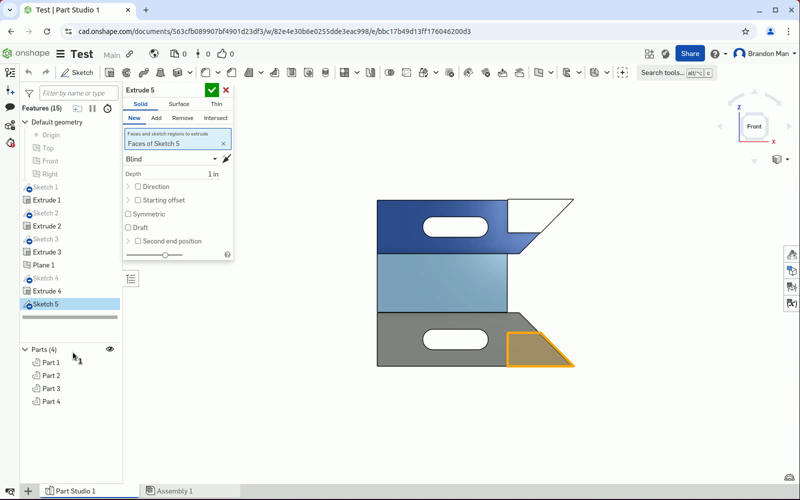
mouse_move(143, 106)
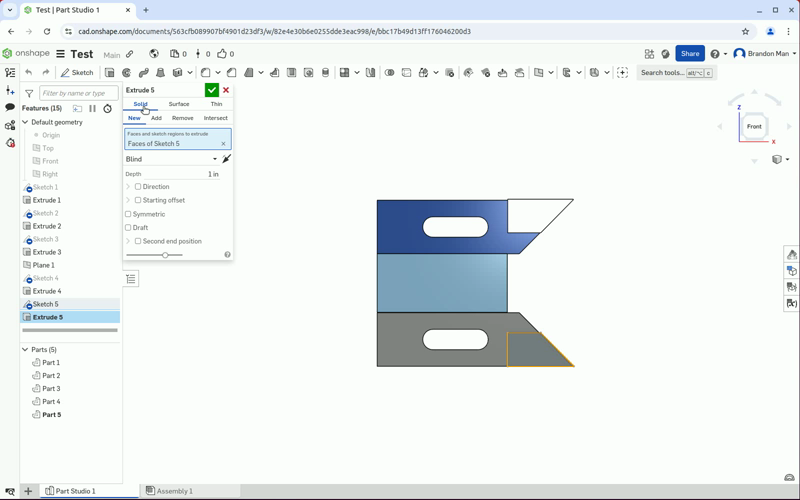
click(143, 106)
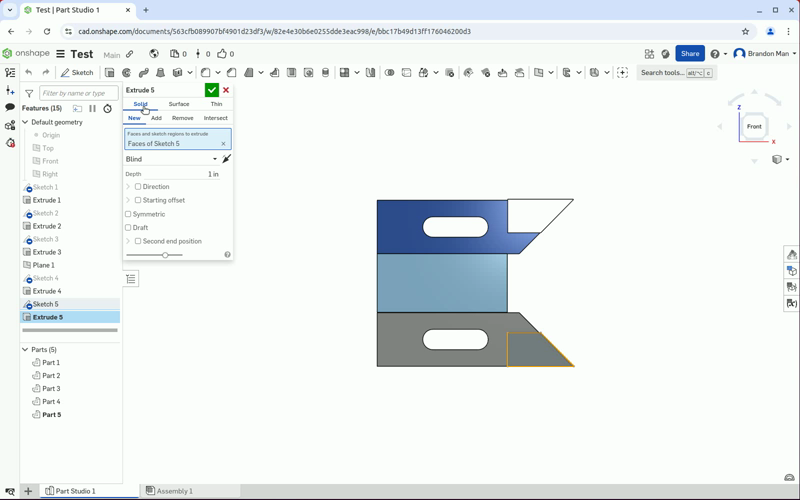
mouse_move(137, 120)
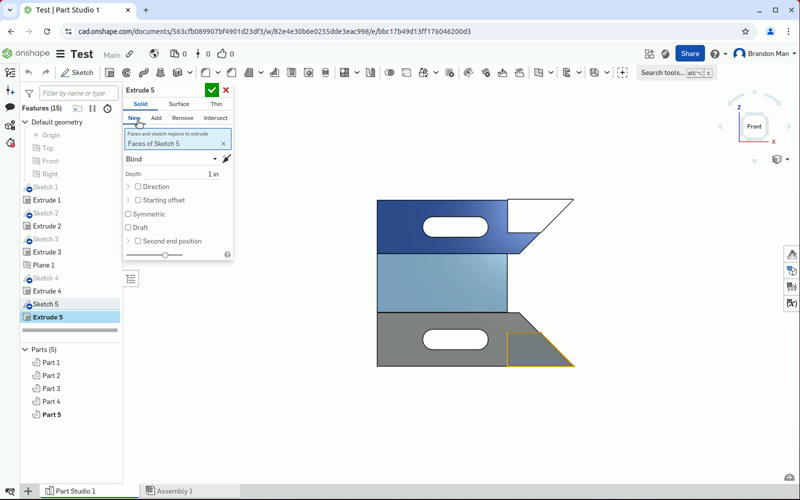
click(137, 120)
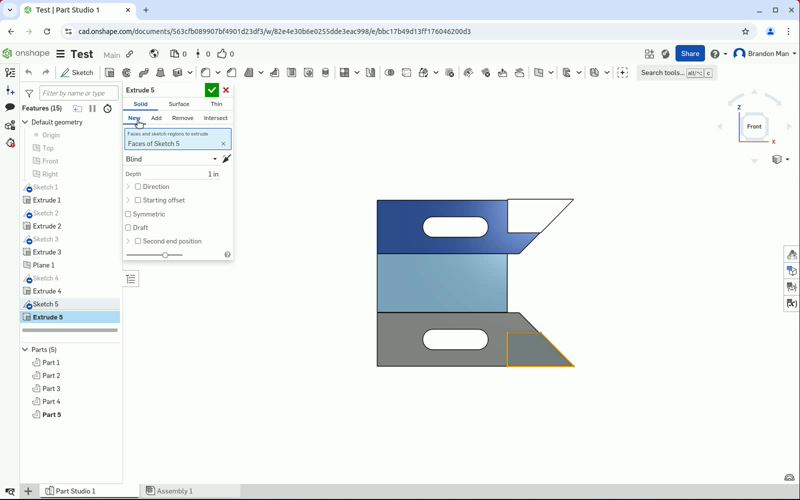
key(tab, 4)
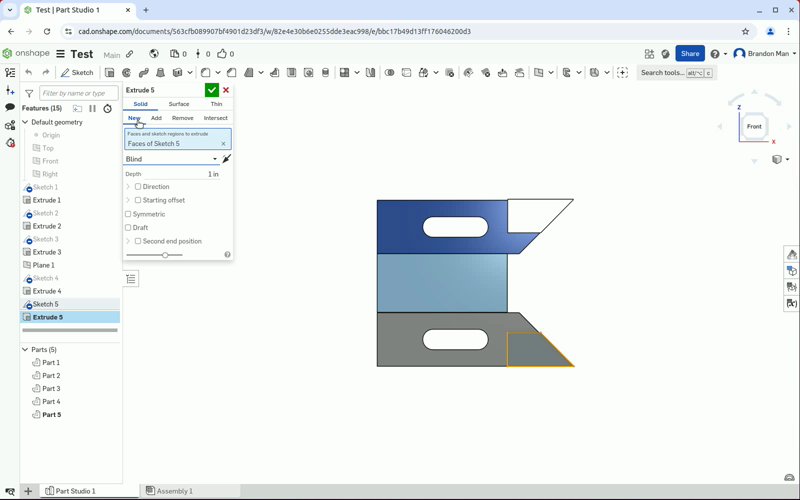
text(1.926)
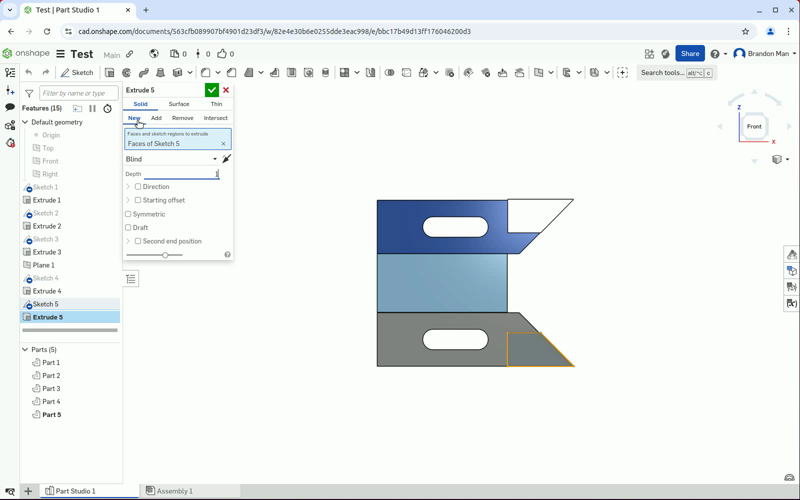
key(enter)
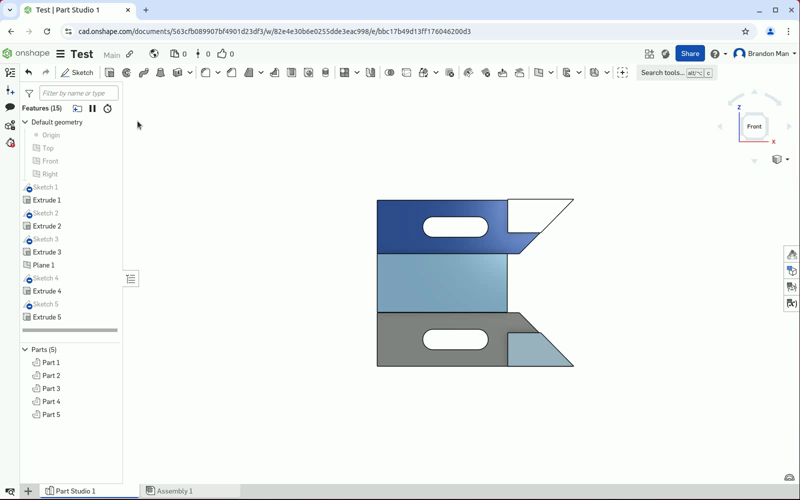
key(shift+h)
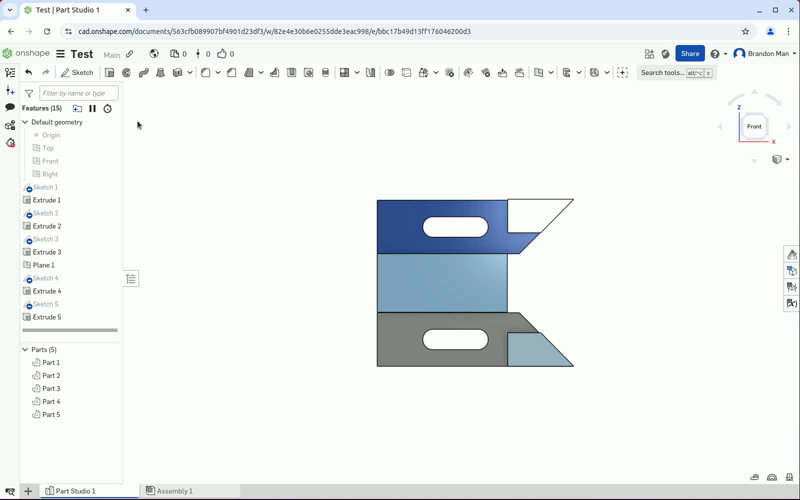
key(shift+h)
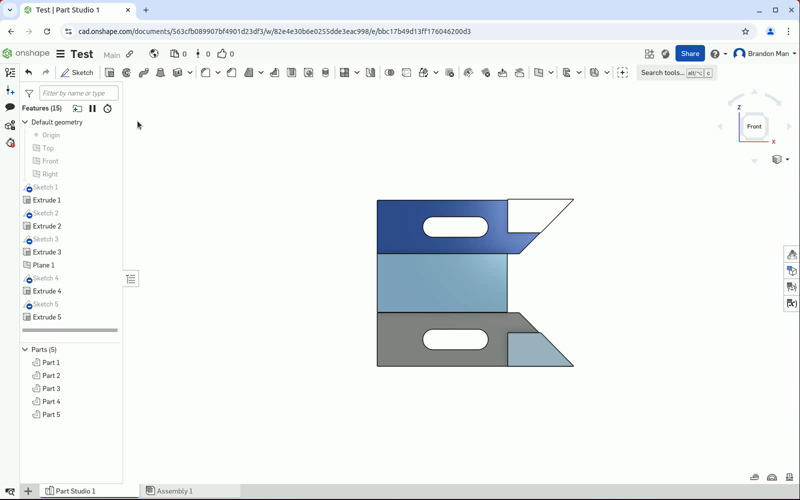
key(shift+7)
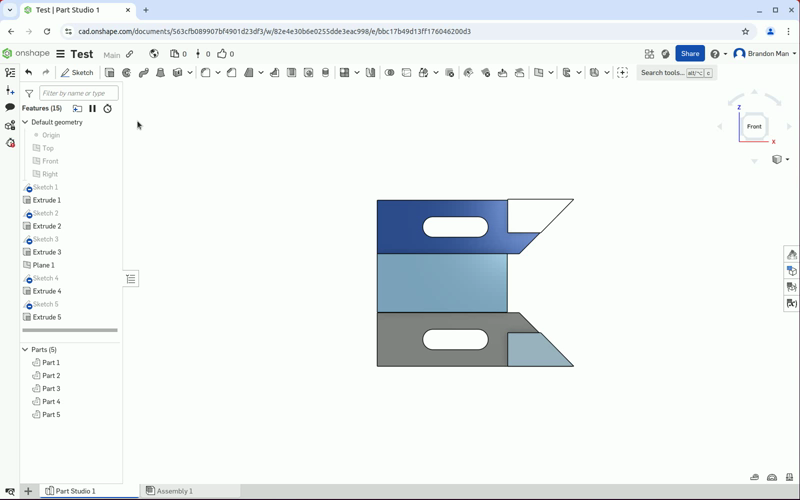
key(left, 2)
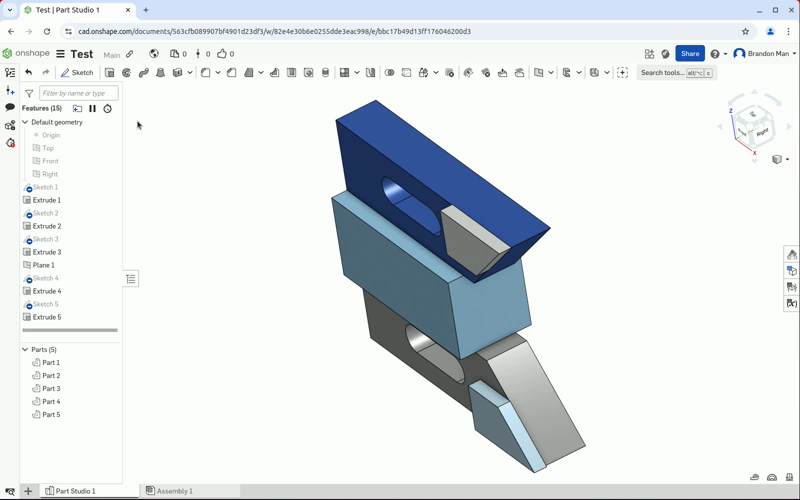
key(down, 2)
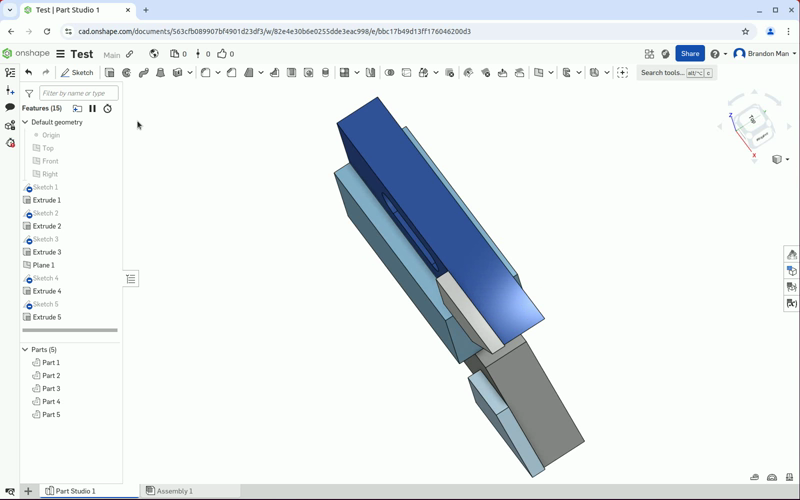
key(up, 2)
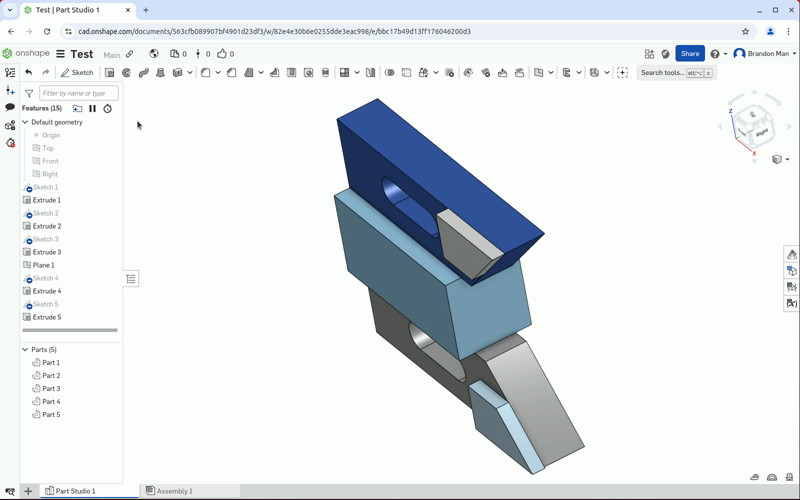
key(right, 2)
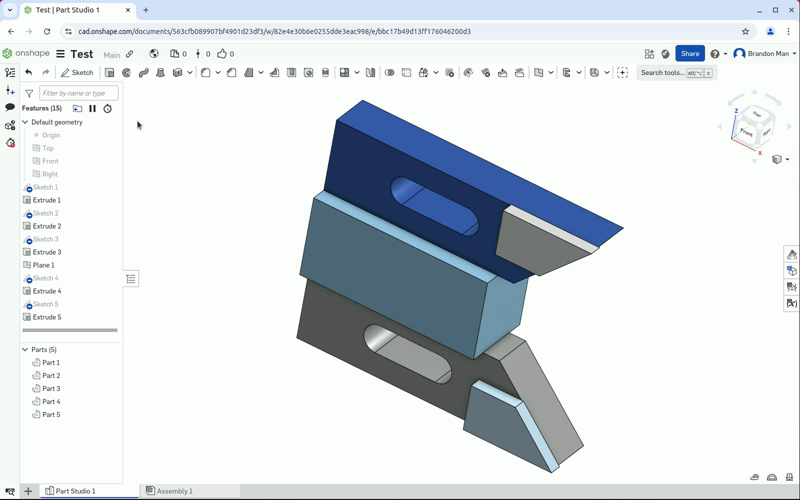
mouse_move(73, 189)
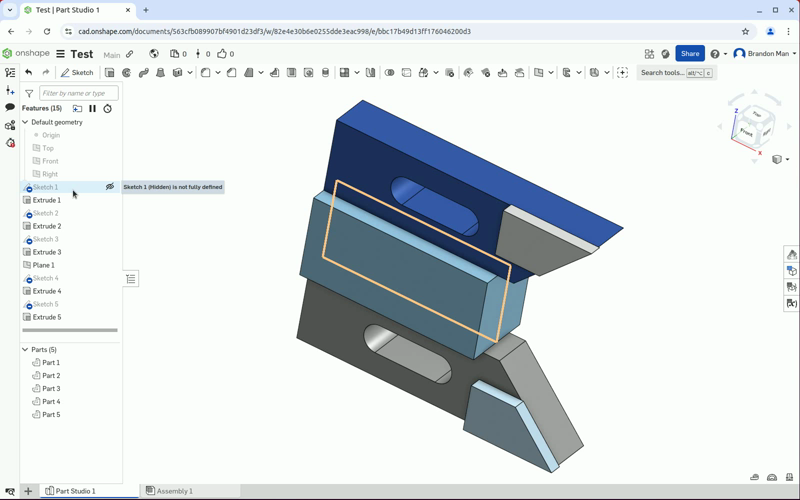
click(73, 189)